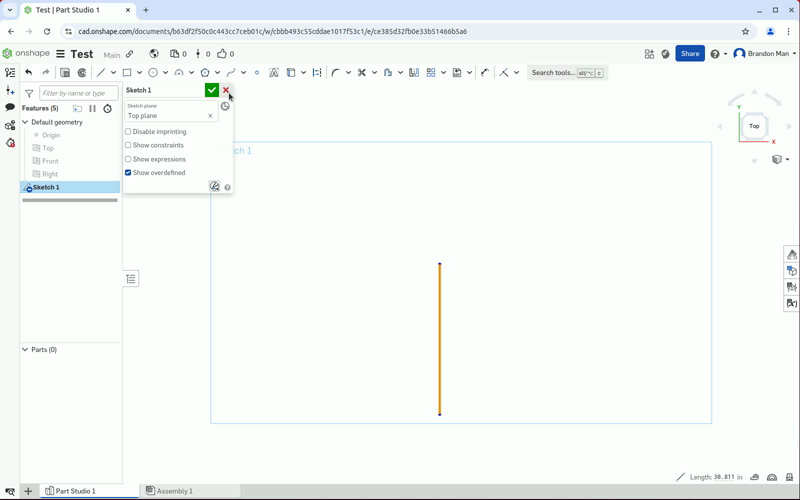
key(shift+h)
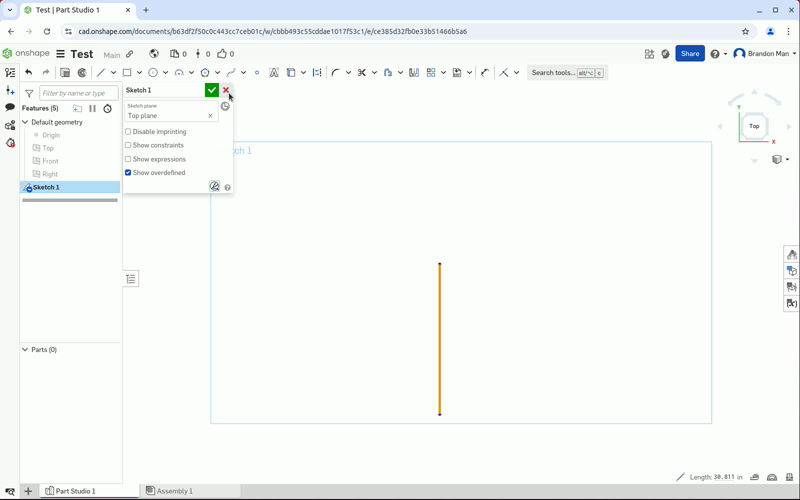
key(shift+s)
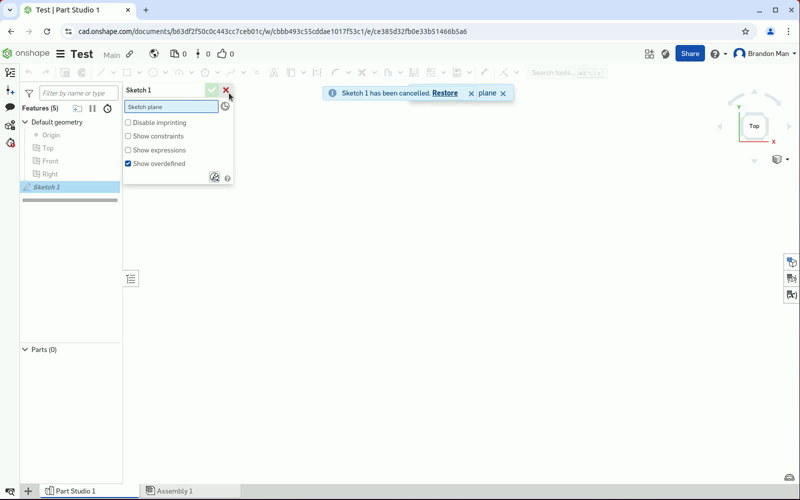
mouse_move(73, 150)
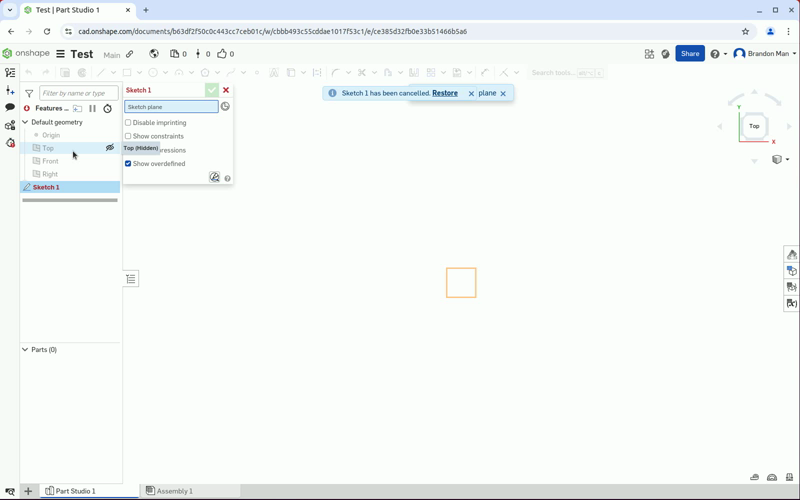
click(73, 150)
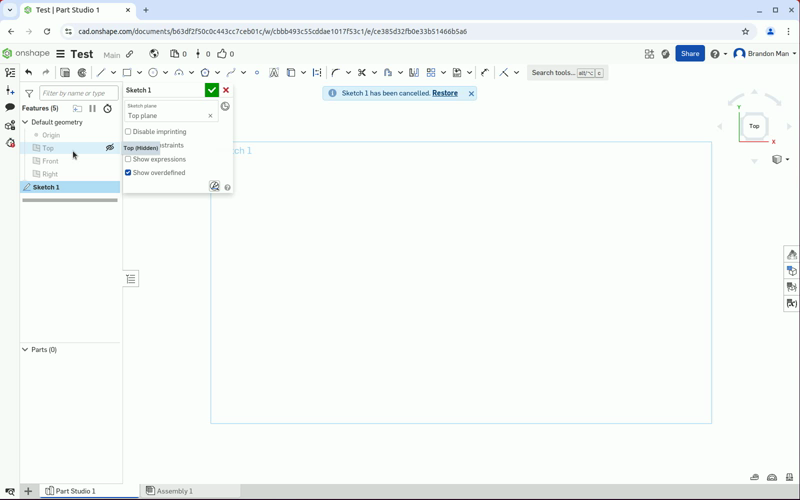
mouse_move(73, 352)
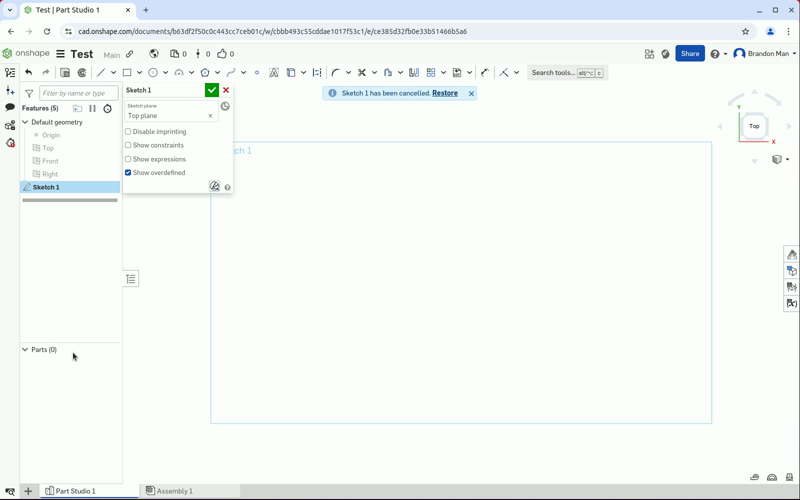
key(y)
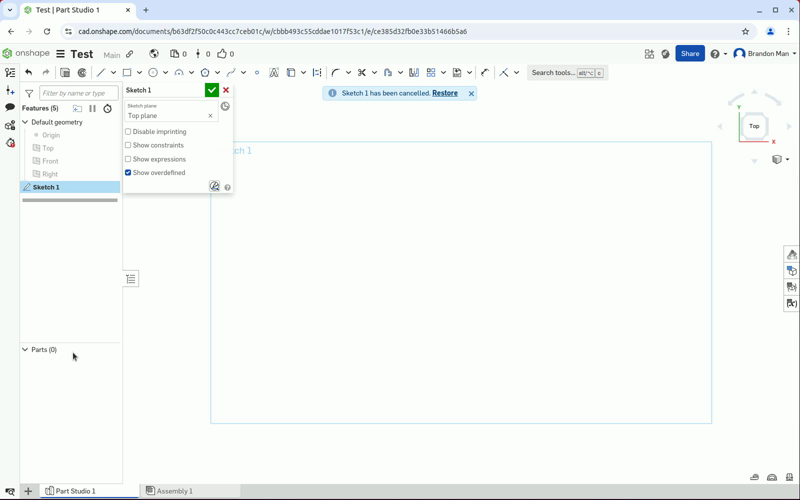
key(l)
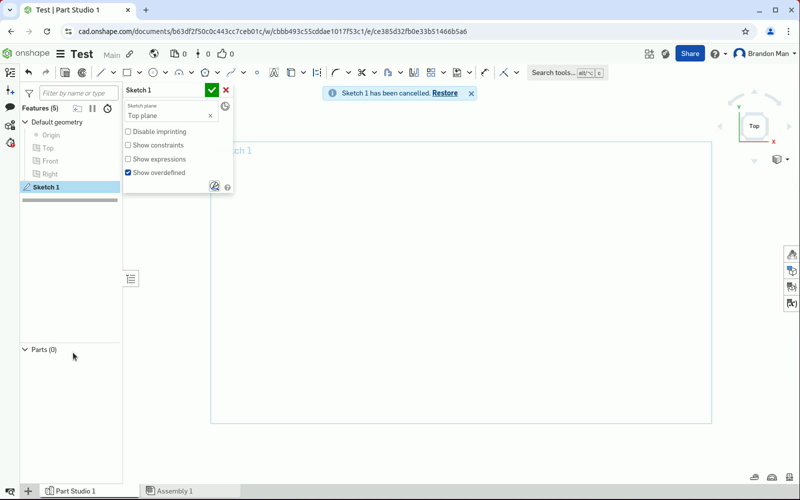
key_down(shift)
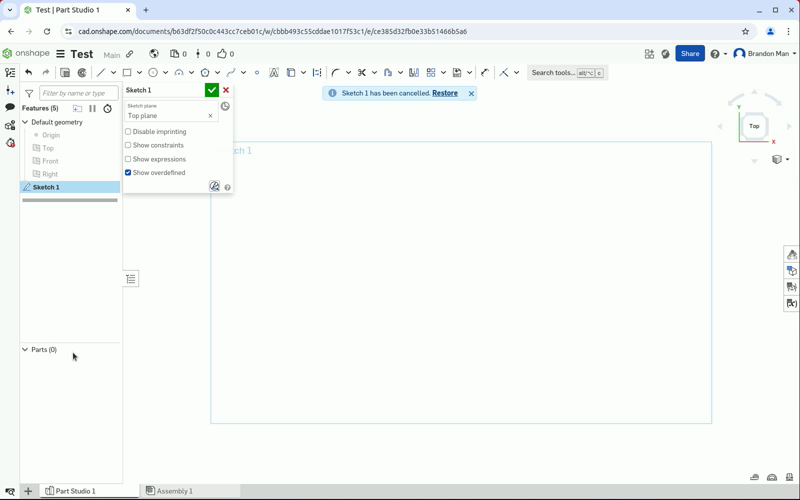
mouse_move(460, 282)
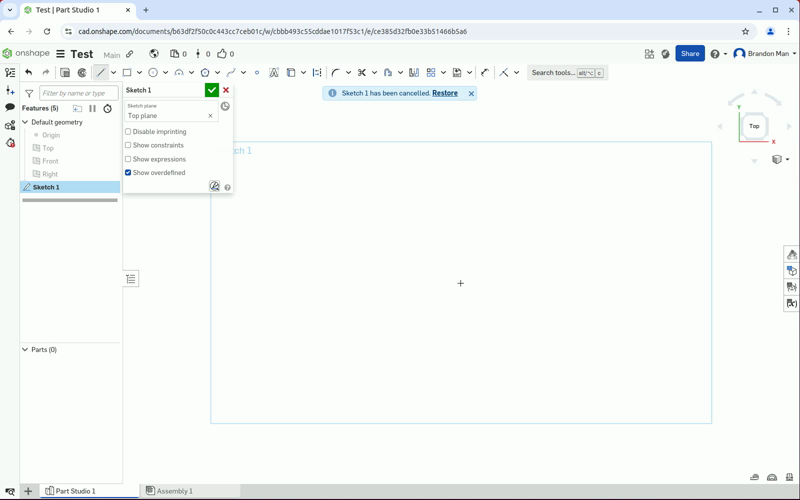
click(460, 282)
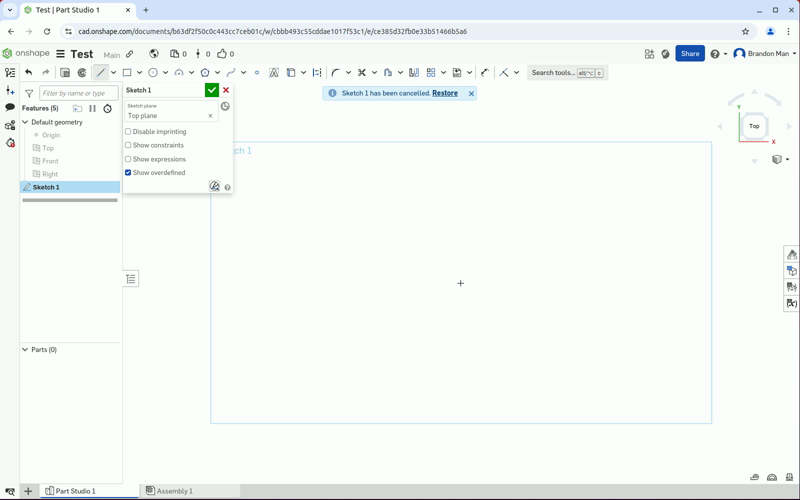
key_up(shift)
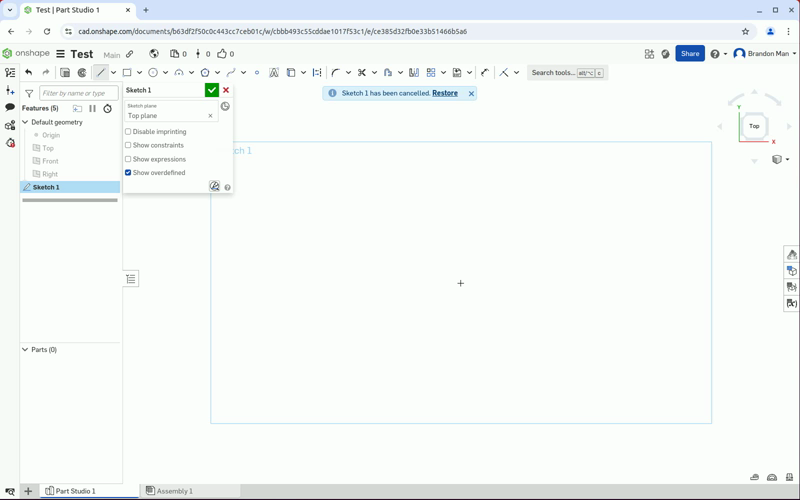
key_down(shift)
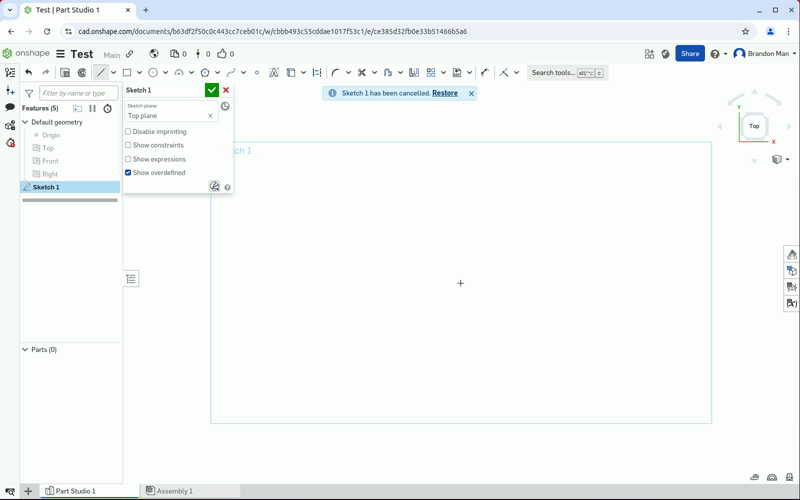
mouse_move(570, 282)
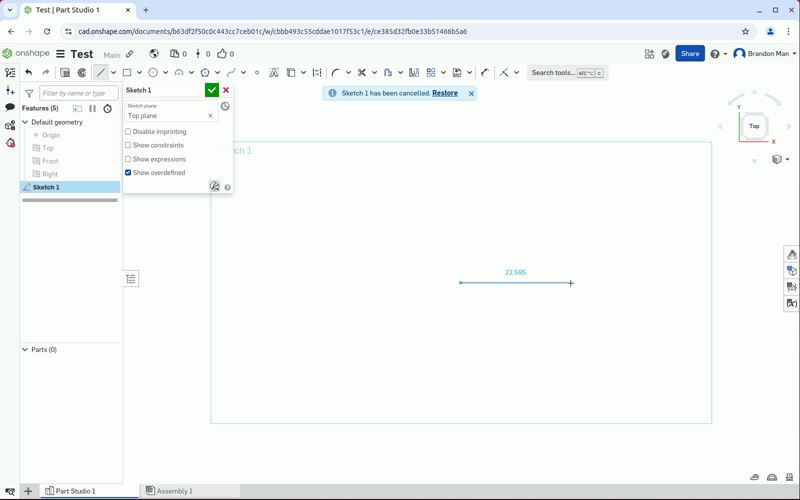
click(570, 282)
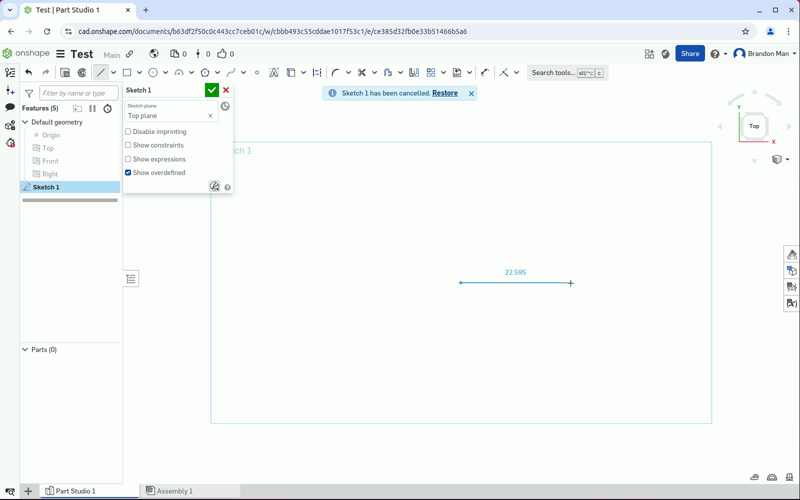
key_up(shift)
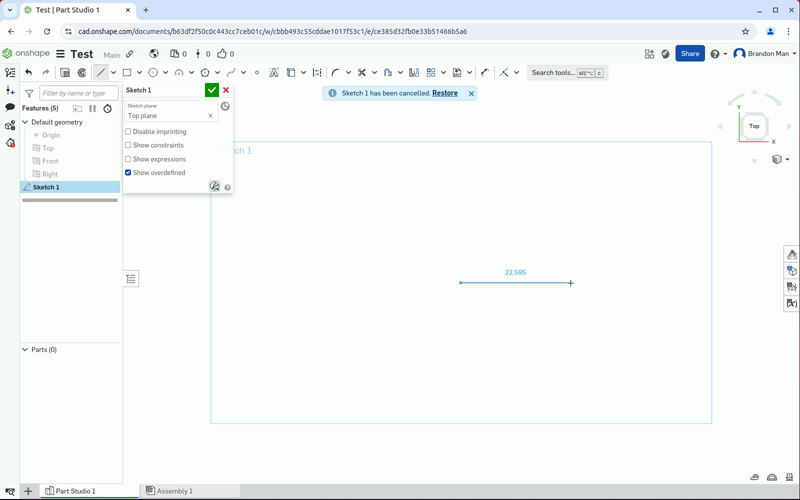
key_down(shift)
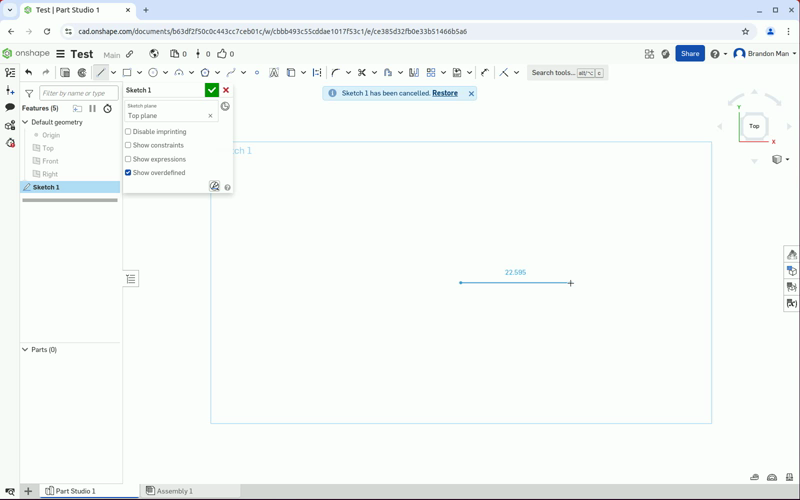
mouse_move(589, 282)
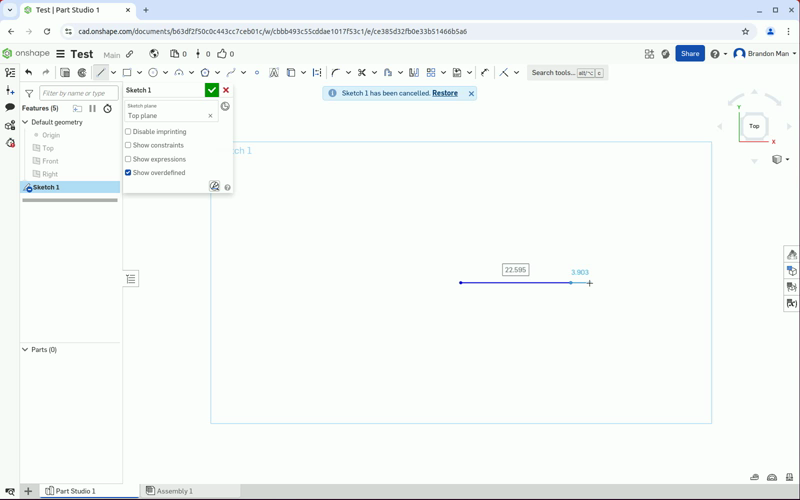
mouse_move(570, 251)
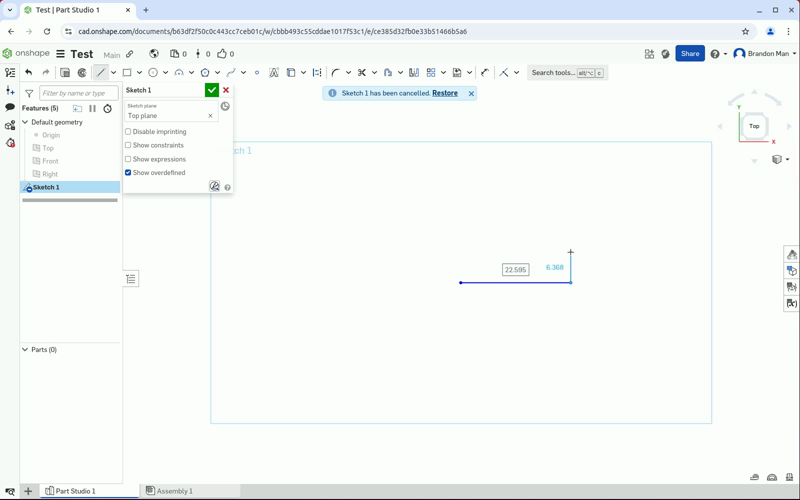
click(570, 251)
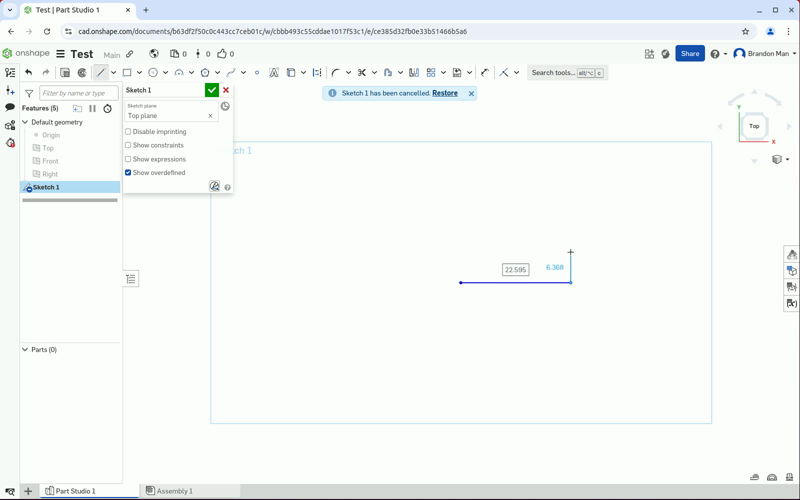
key_up(shift)
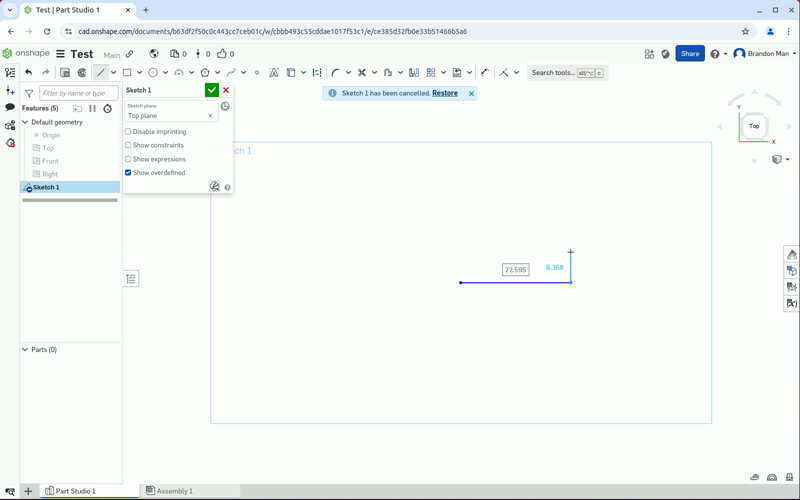
key_down(shift)
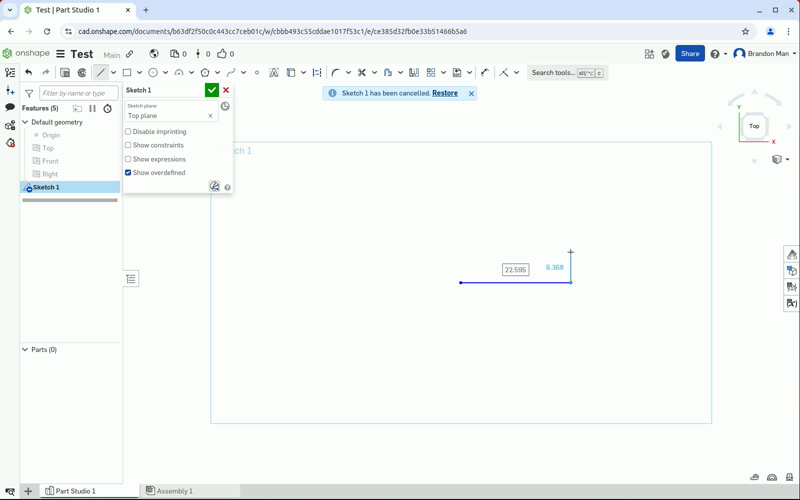
mouse_move(460, 251)
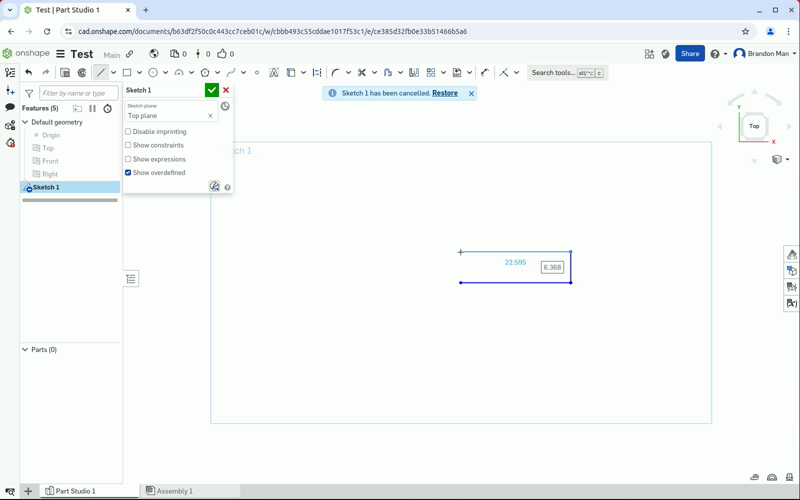
click(460, 251)
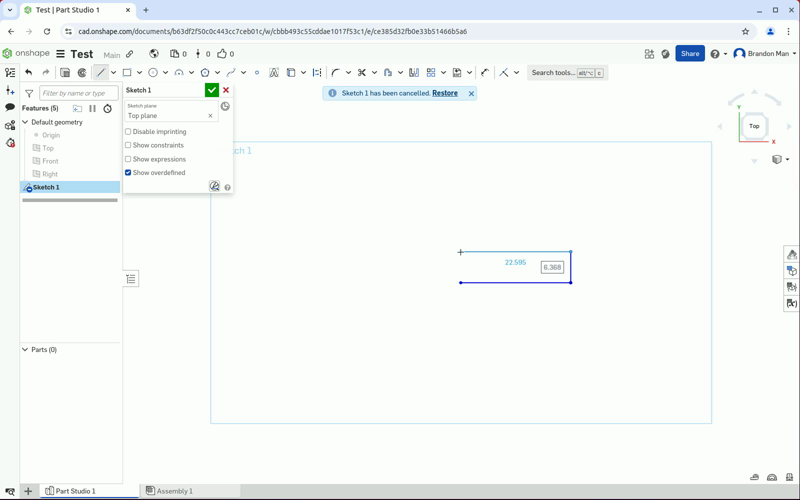
key_up(shift)
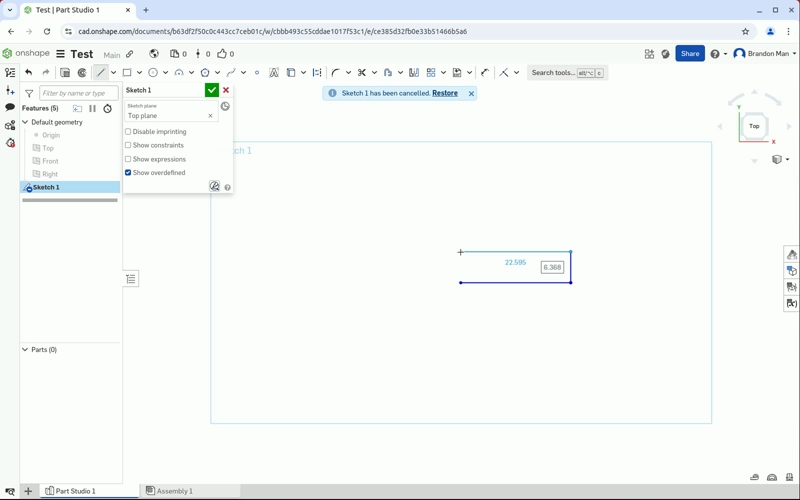
mouse_move(490, 251)
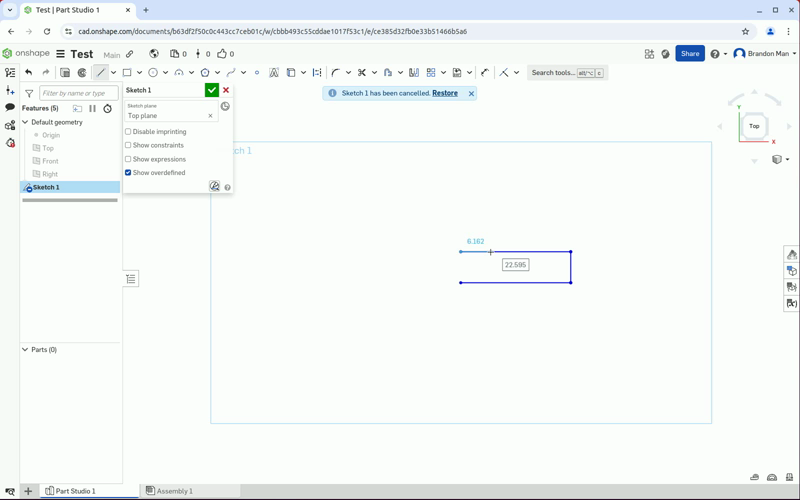
key_down(shift)
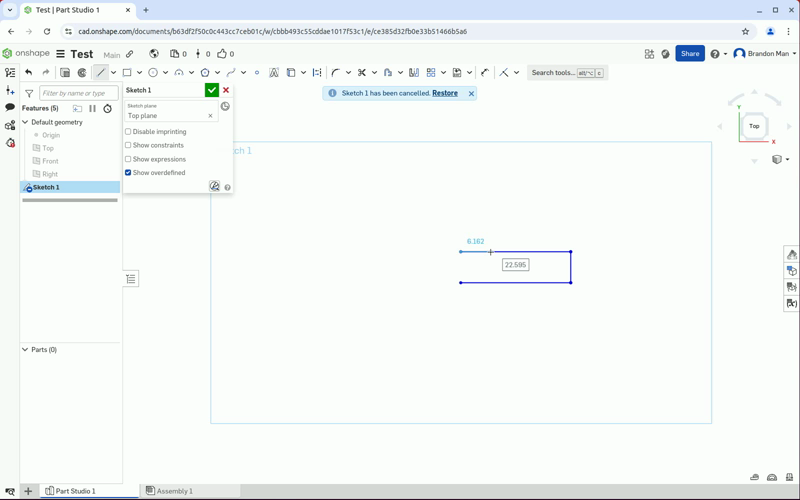
mouse_move(460, 282)
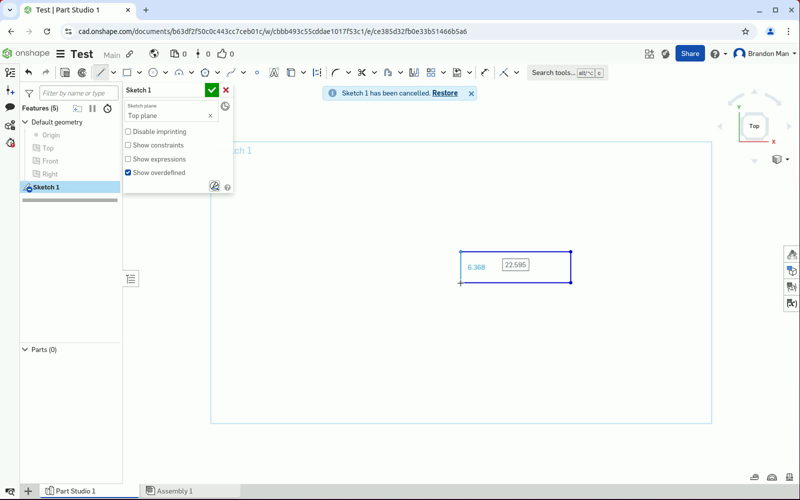
key_up(shift)
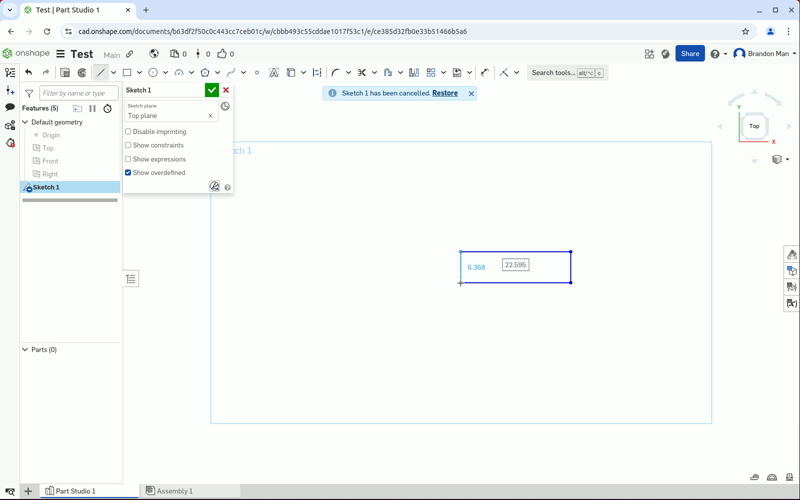
click(460, 282)
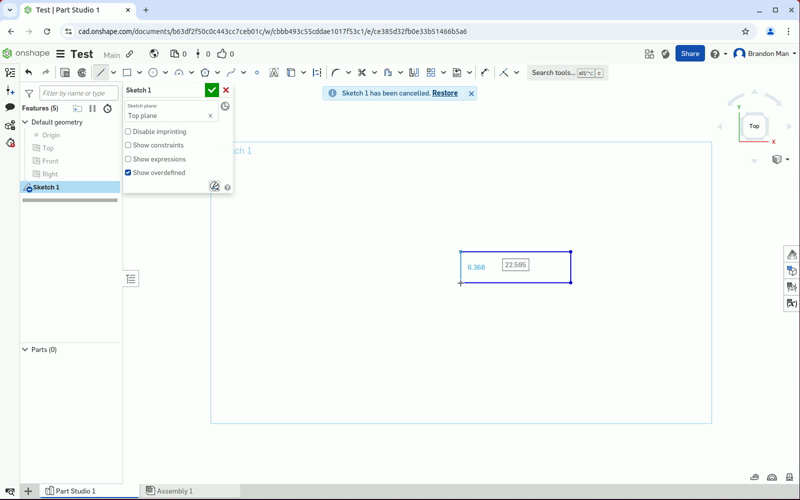
key(esc)
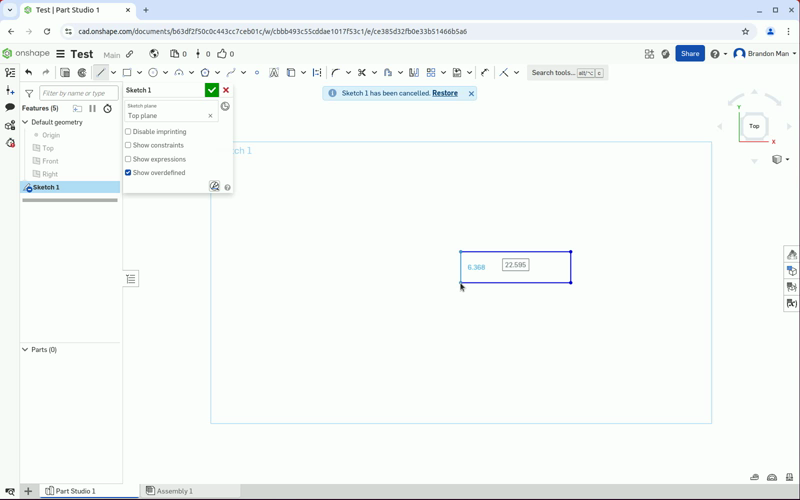
mouse_move(479, 256)
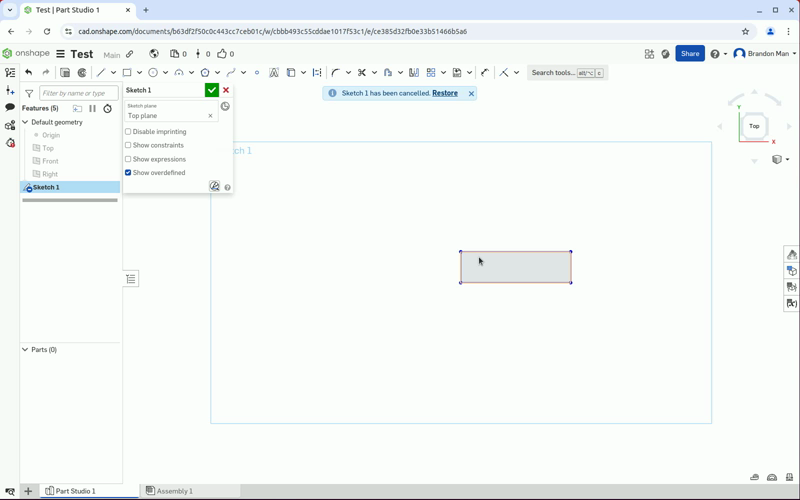
click(479, 256)
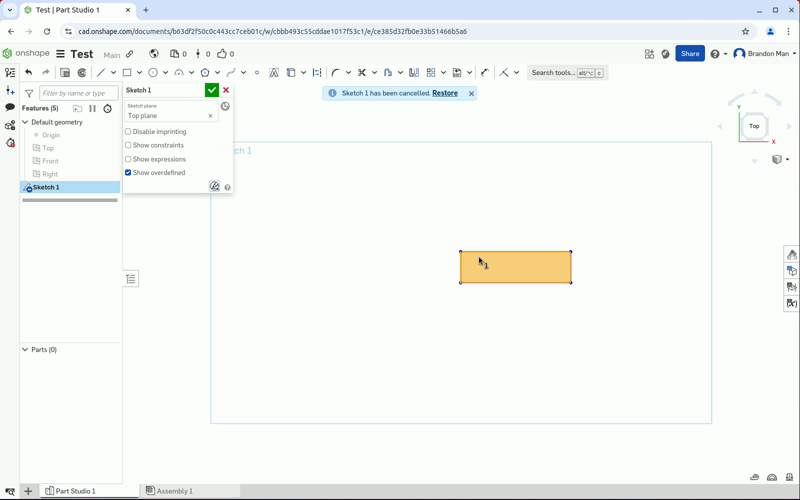
mouse_move(73, 352)
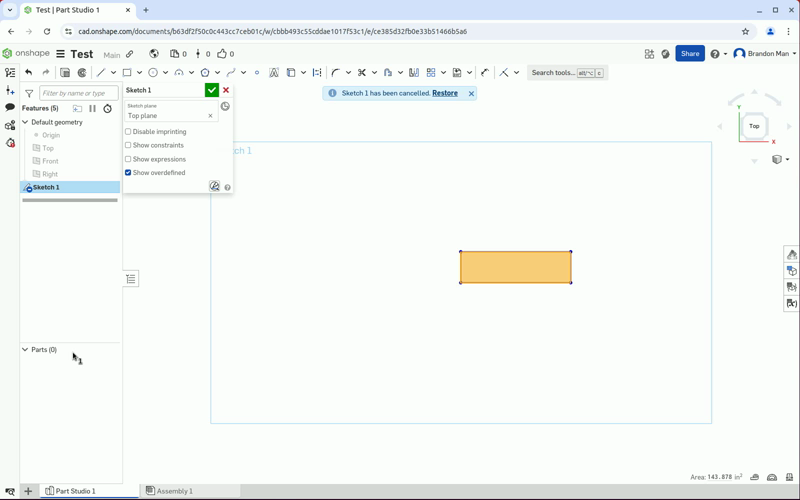
key(shift+y)
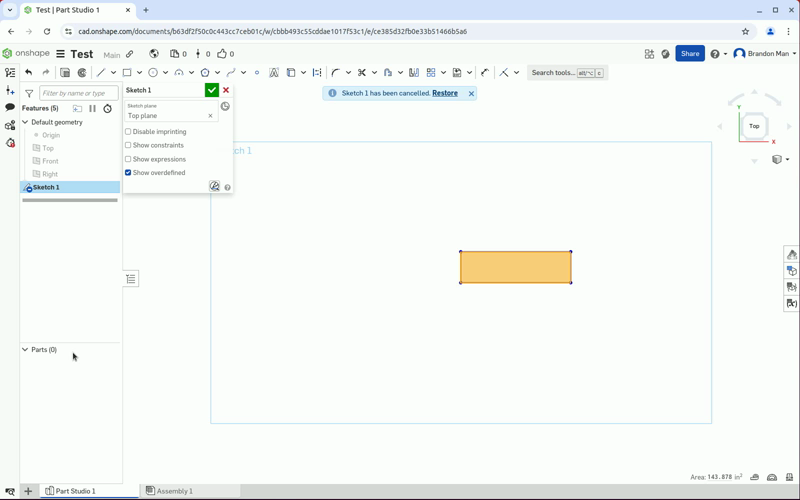
key(shift+e)
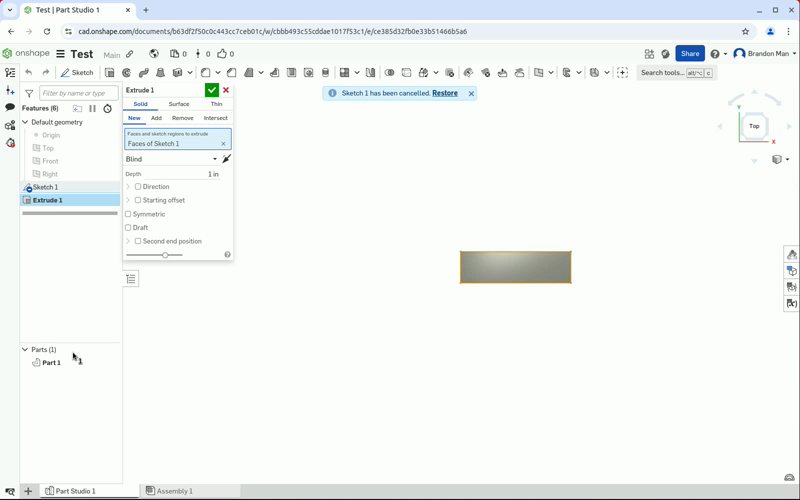
mouse_move(143, 106)
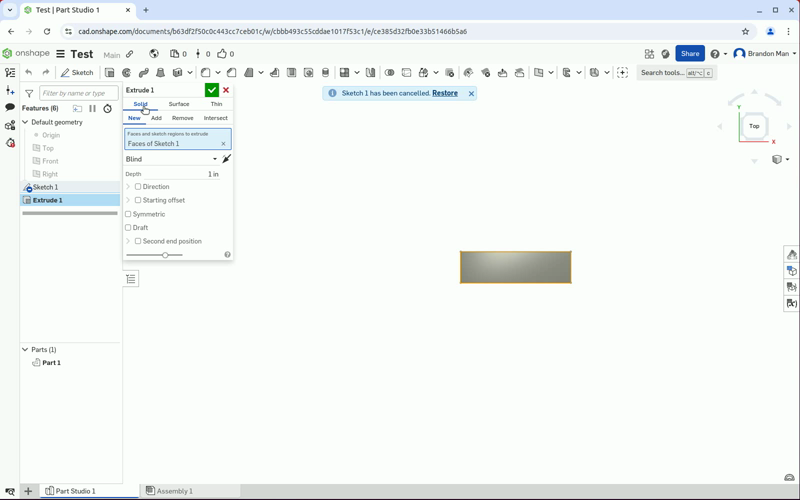
click(143, 106)
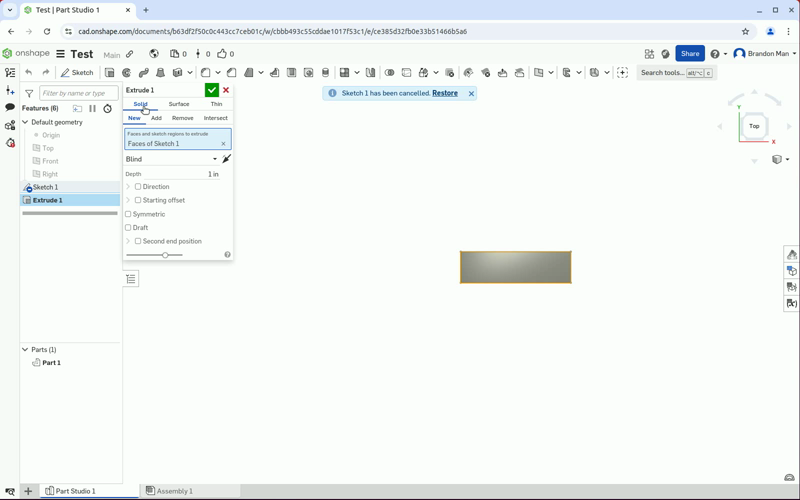
mouse_move(137, 120)
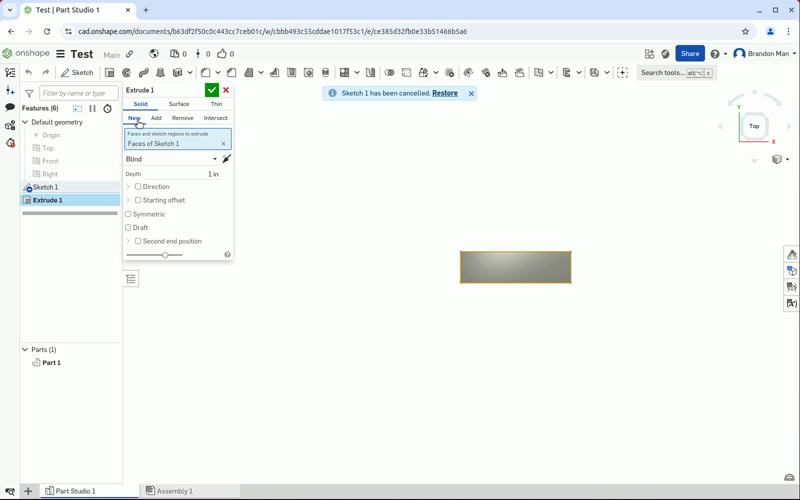
click(137, 120)
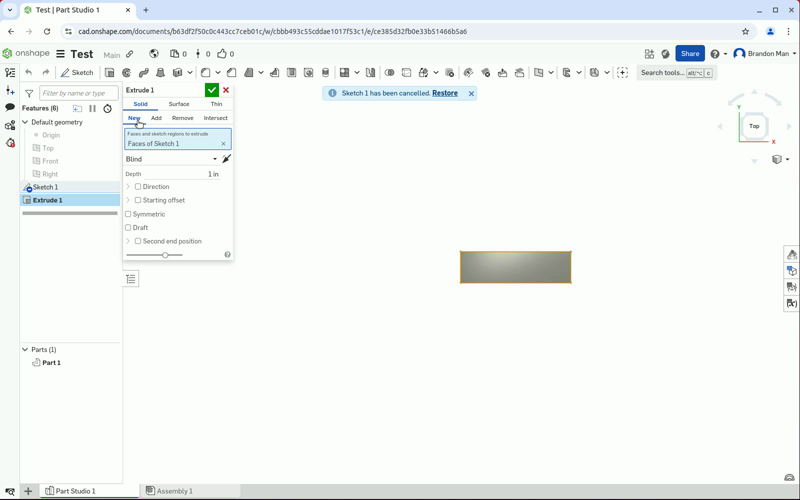
key(tab, 4)
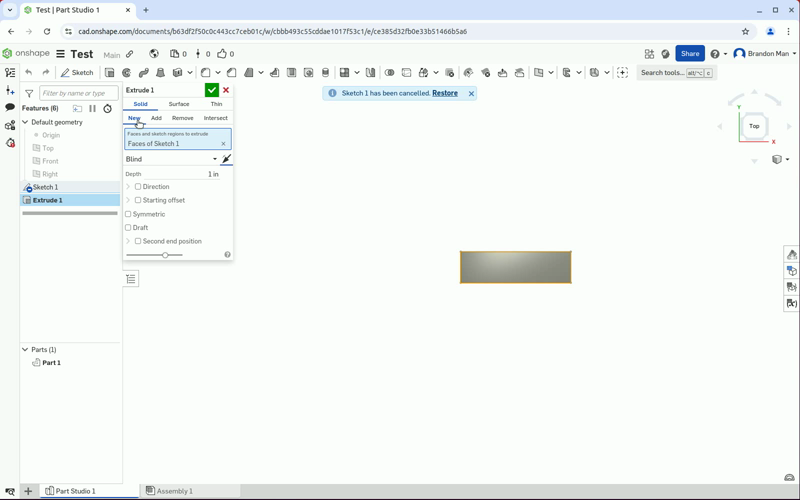
text(1.444)
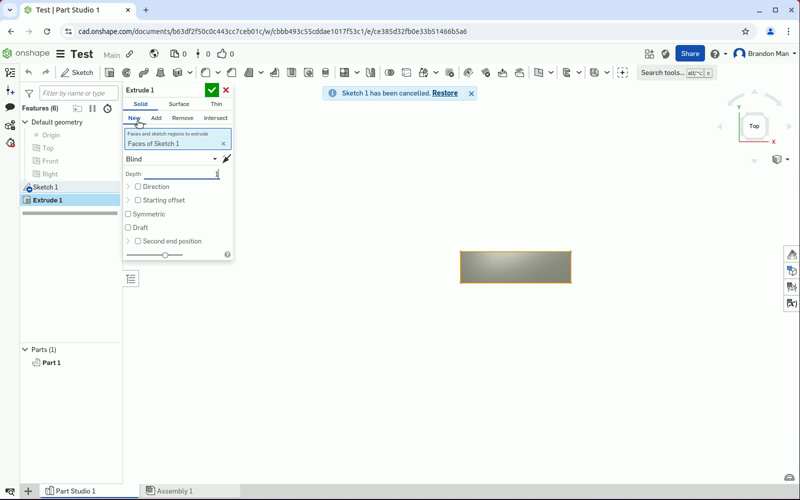
key(enter)
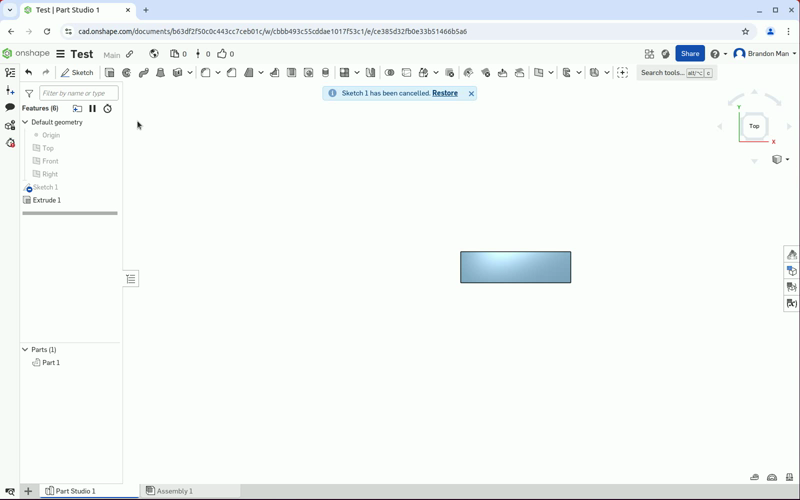
key(shift+h)
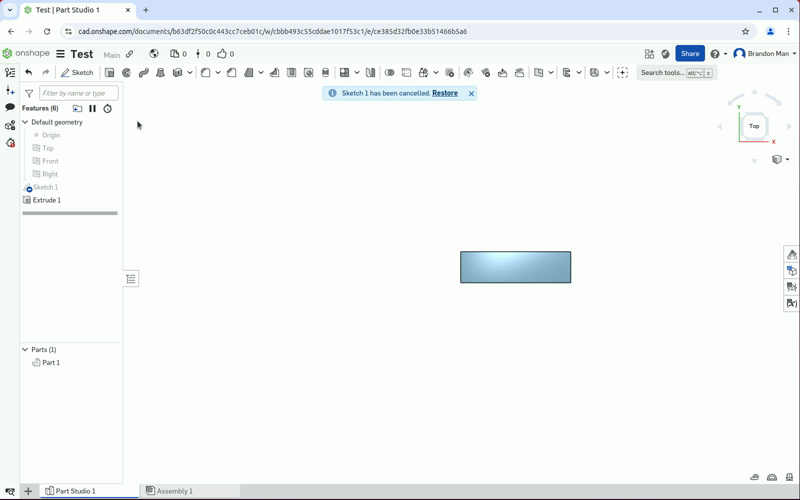
key(shift+h)
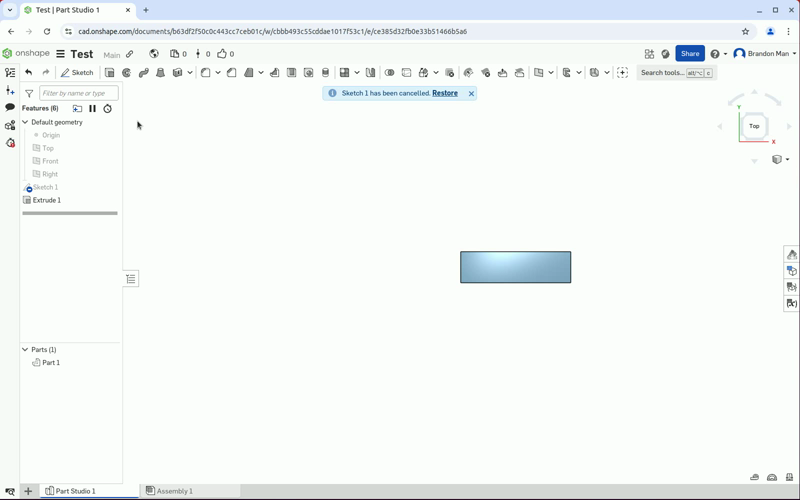
mouse_move(73, 189)
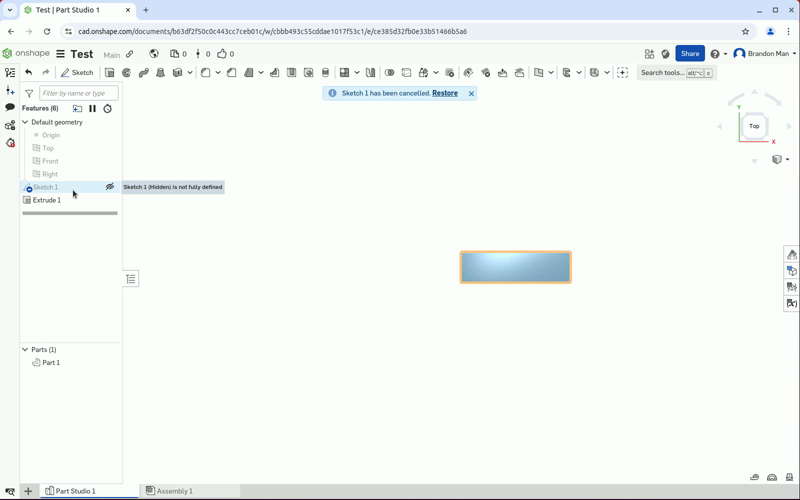
click(73, 189)
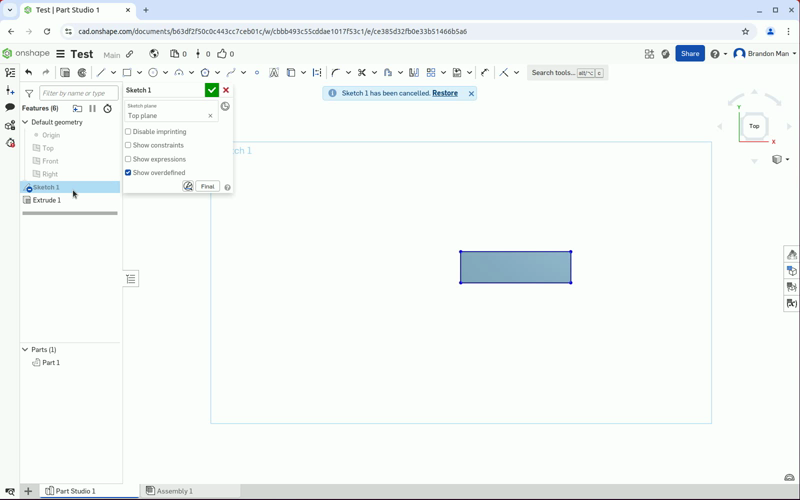
mouse_move(229, 92)
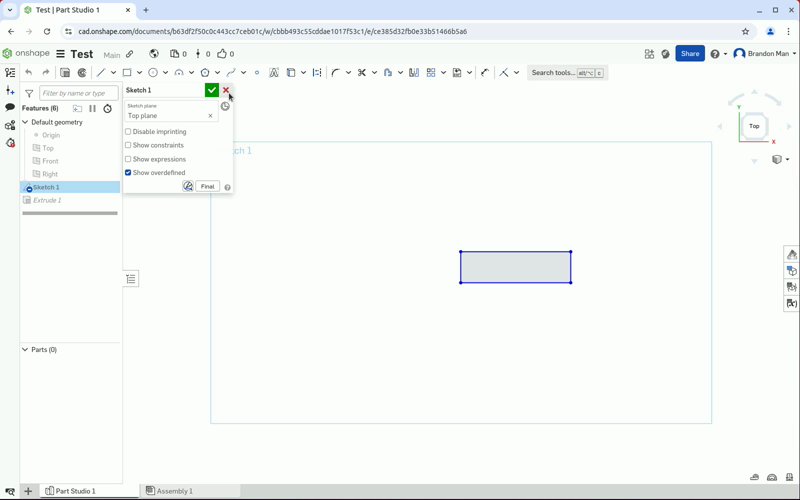
click(229, 92)
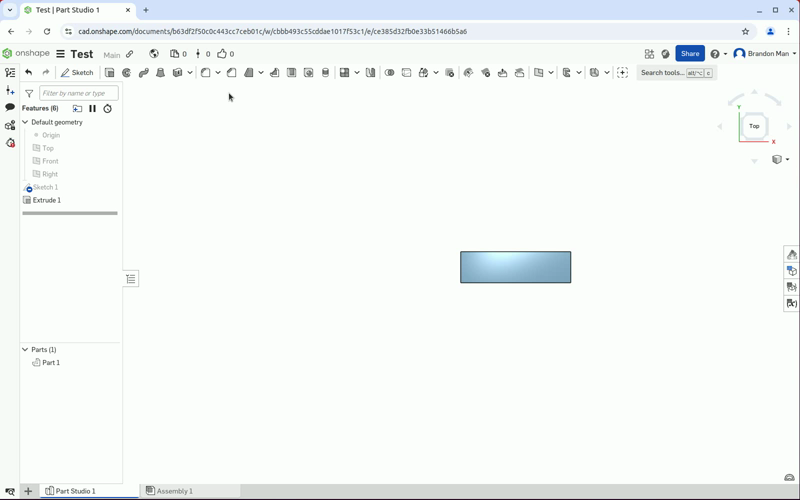
mouse_move(541, 75)
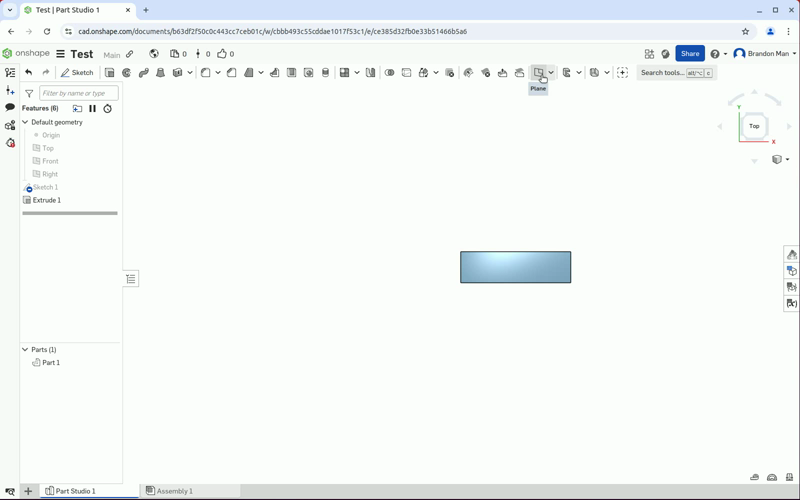
click(541, 75)
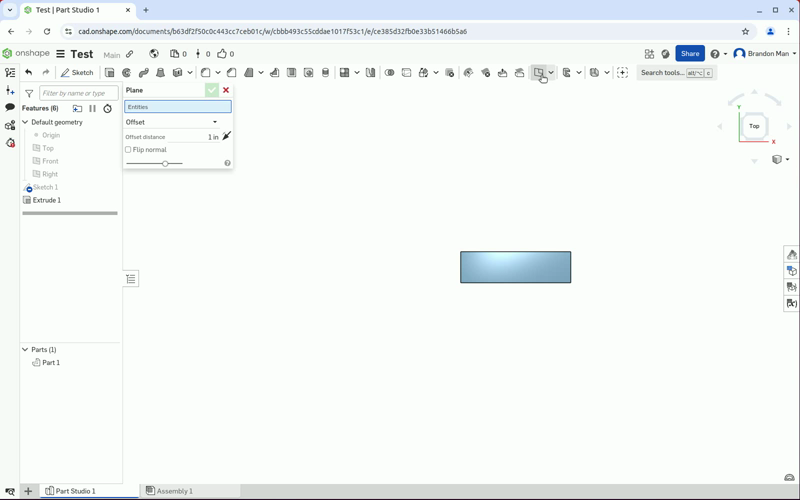
mouse_move(73, 150)
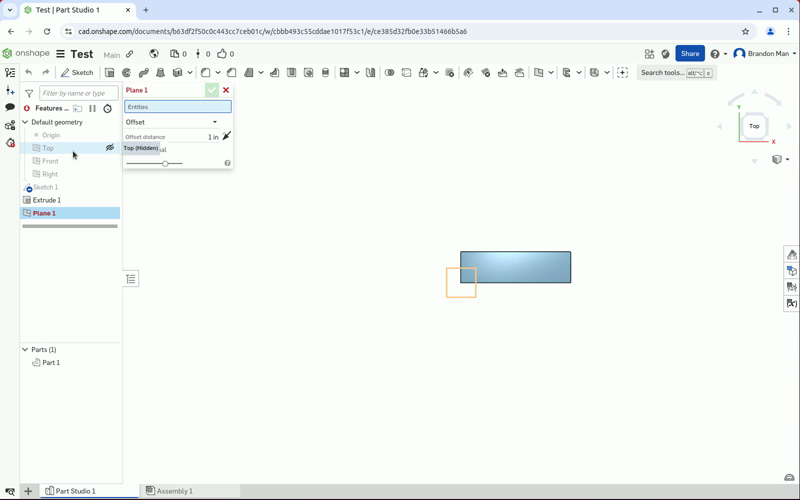
click(73, 150)
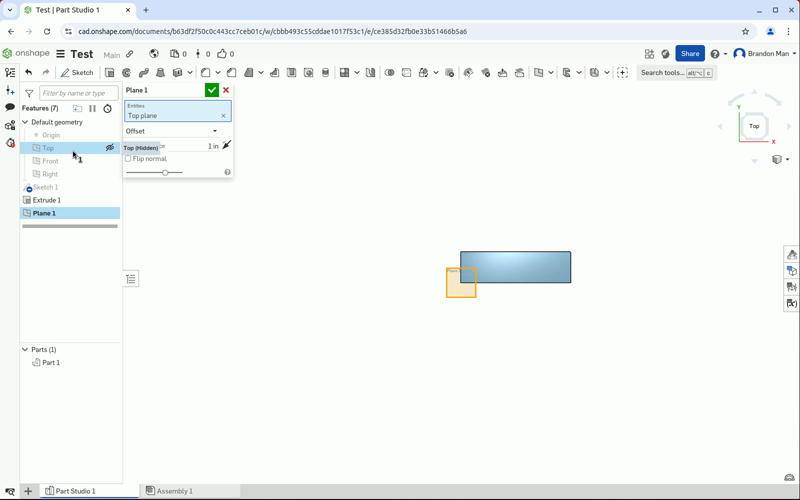
key(tab, 2)
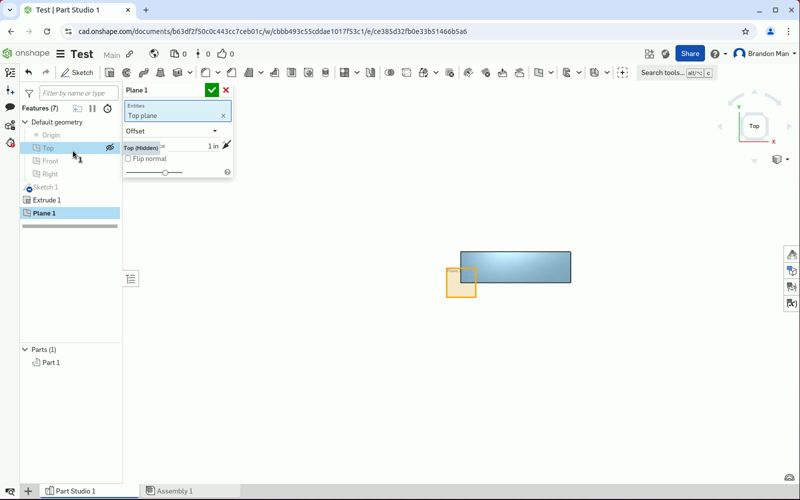
text(1.448)
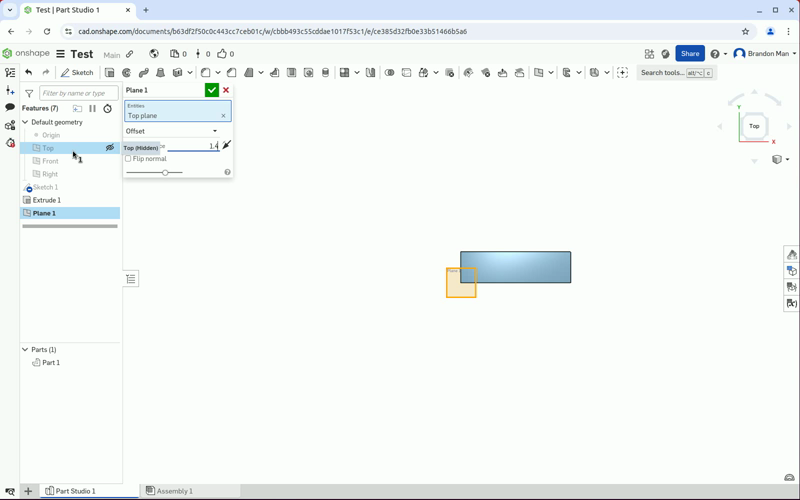
key(enter, 2)
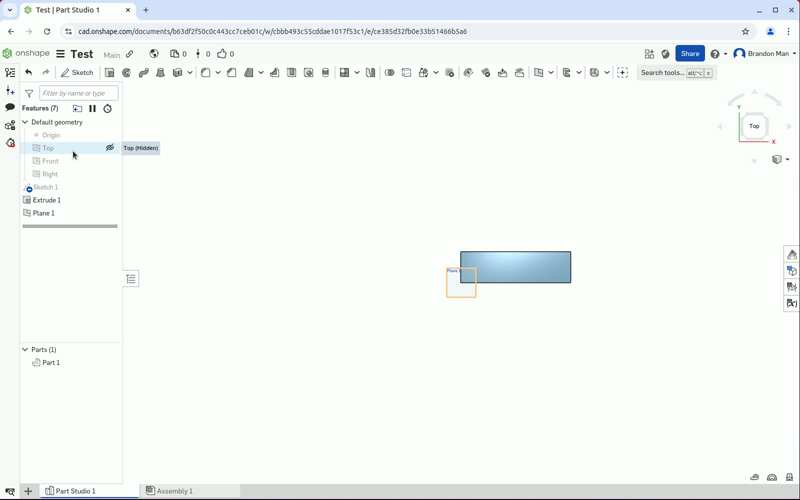
key(shift+s)
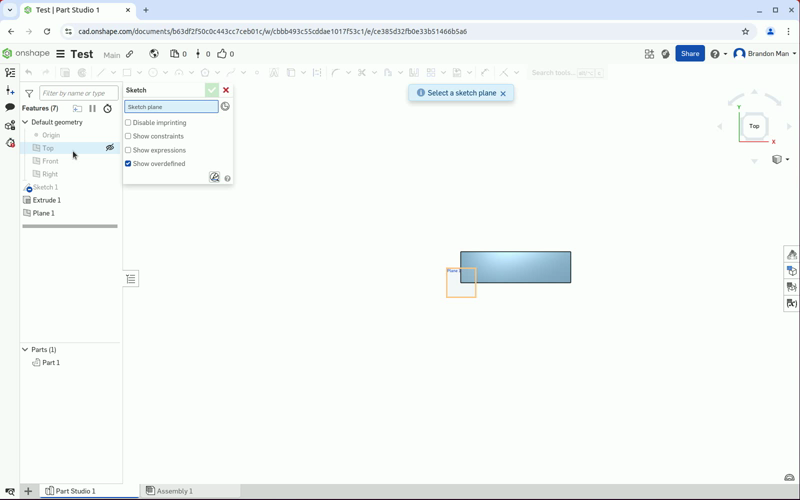
mouse_move(73, 215)
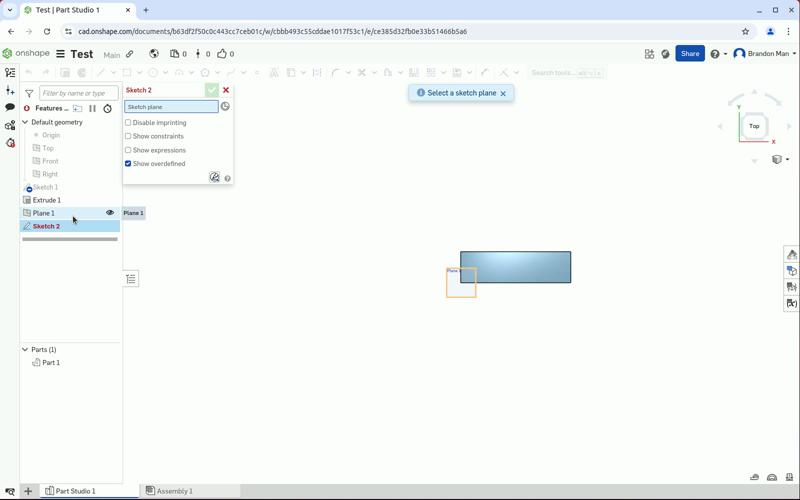
click(73, 215)
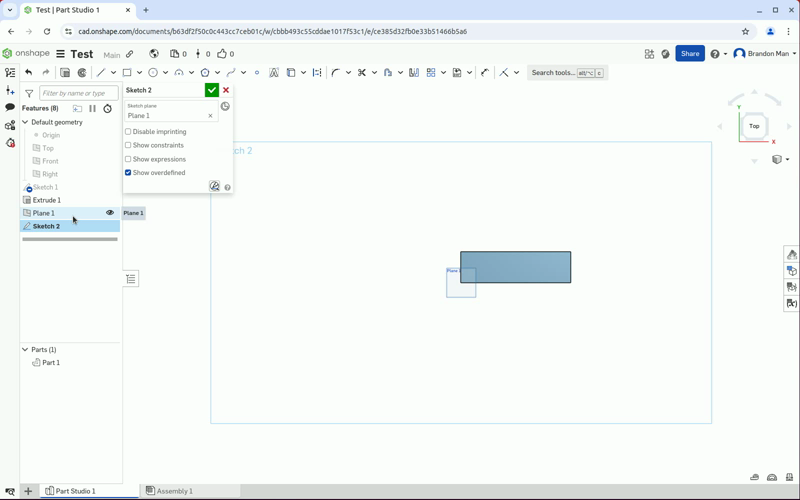
mouse_move(73, 352)
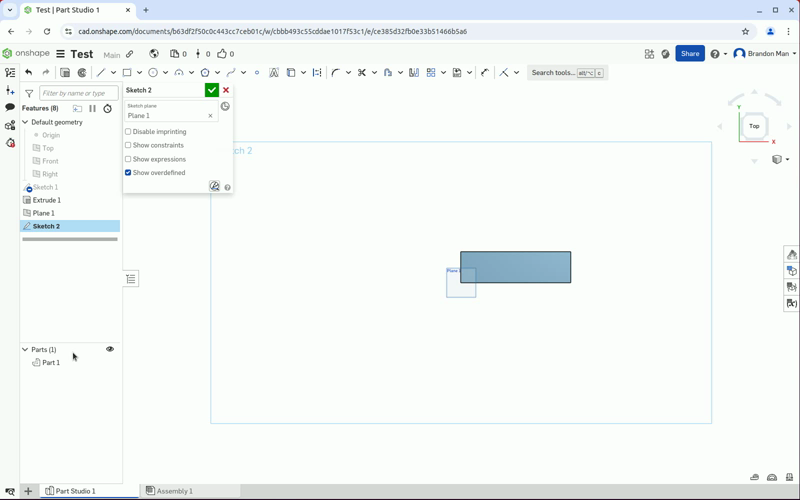
key(y)
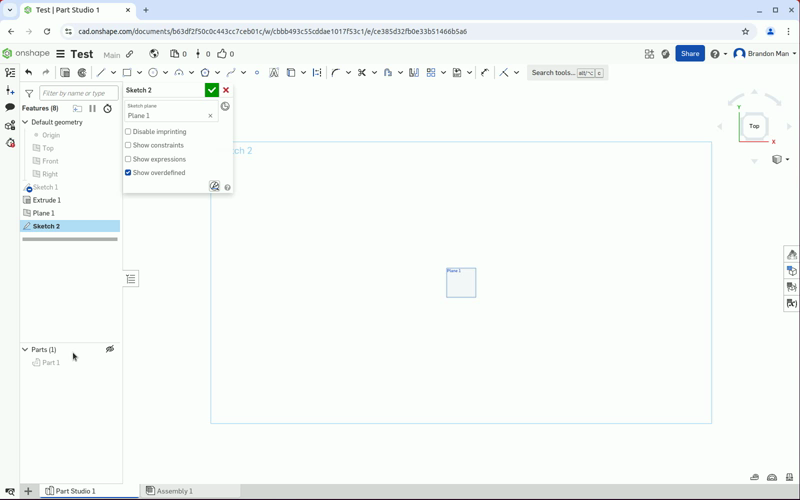
key(l)
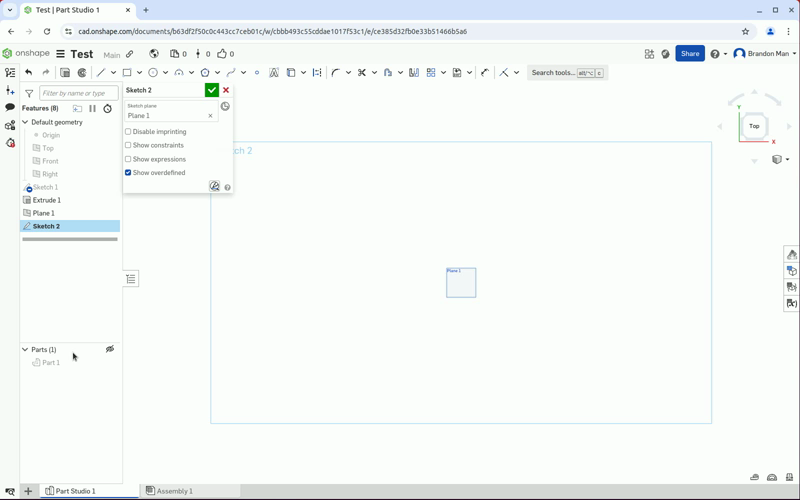
key_down(shift)
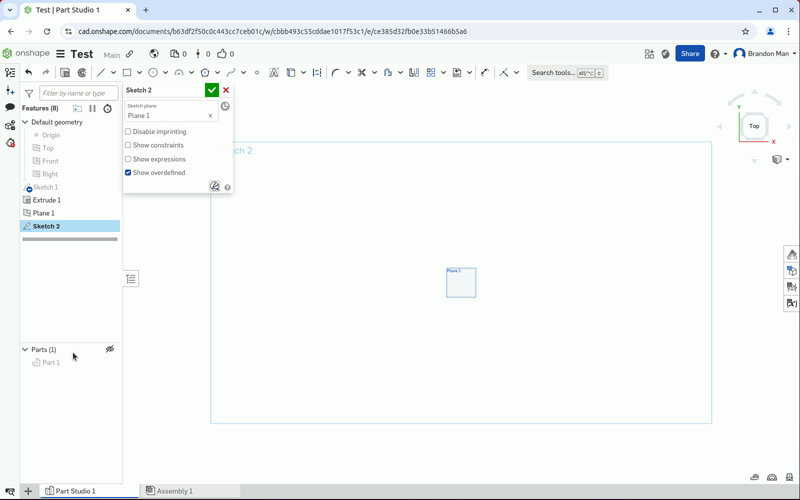
mouse_move(460, 282)
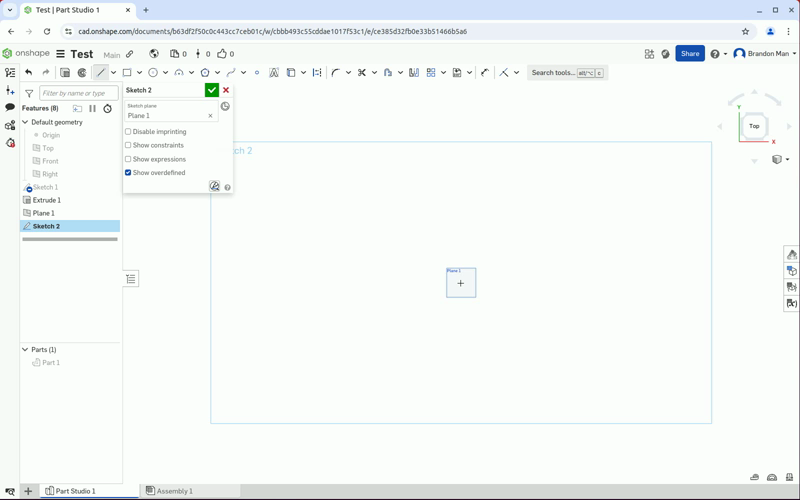
click(460, 282)
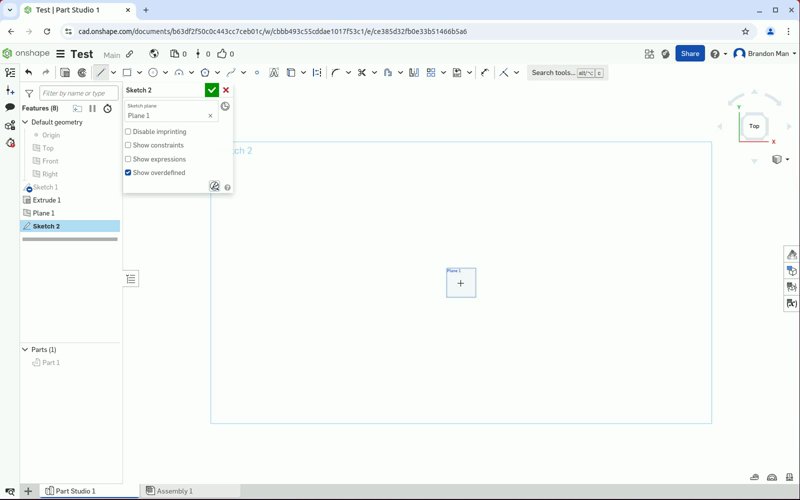
key_up(shift)
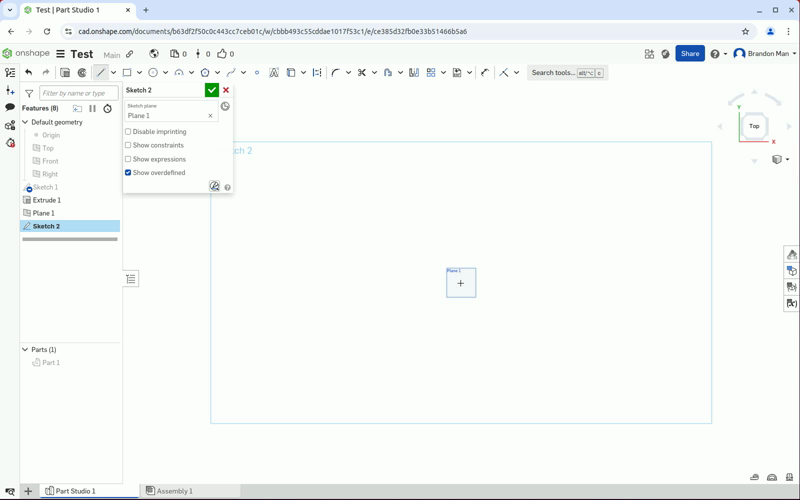
key_down(shift)
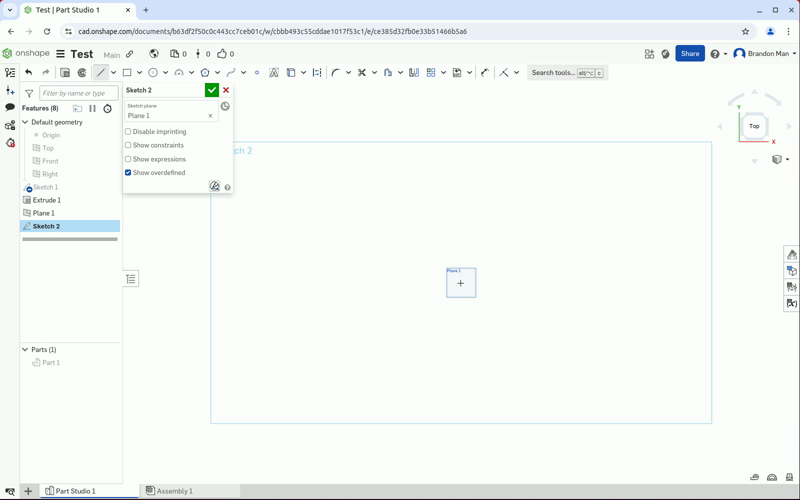
mouse_move(490, 282)
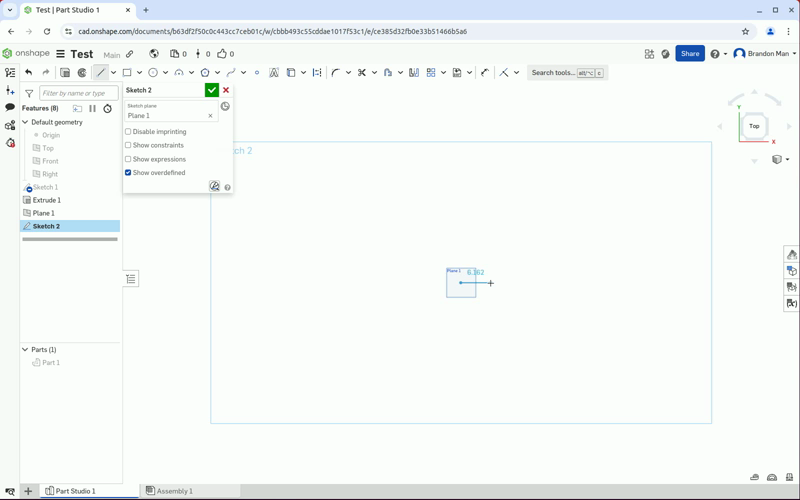
mouse_move(464, 282)
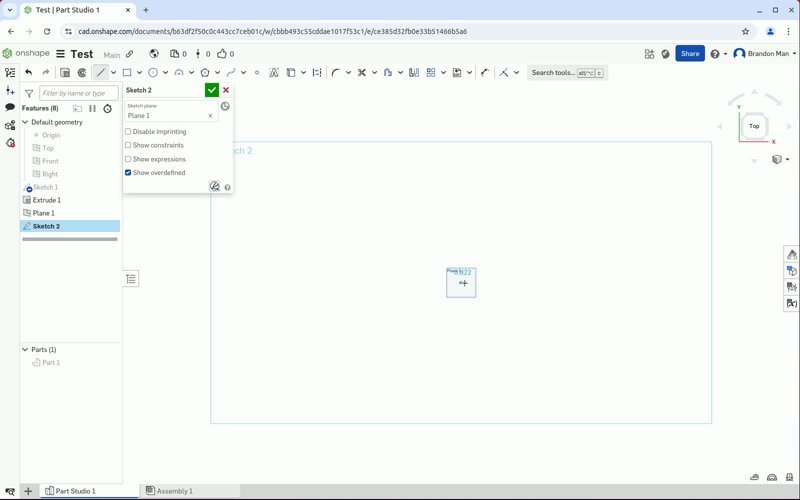
scroll(6)
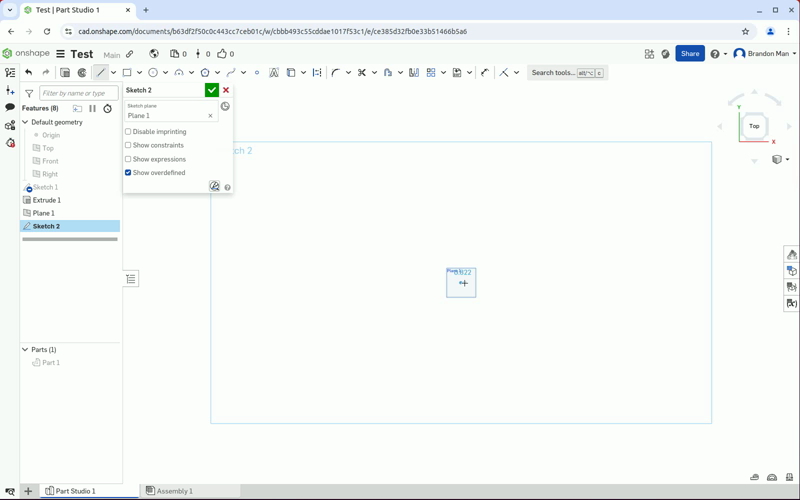
scroll(6)
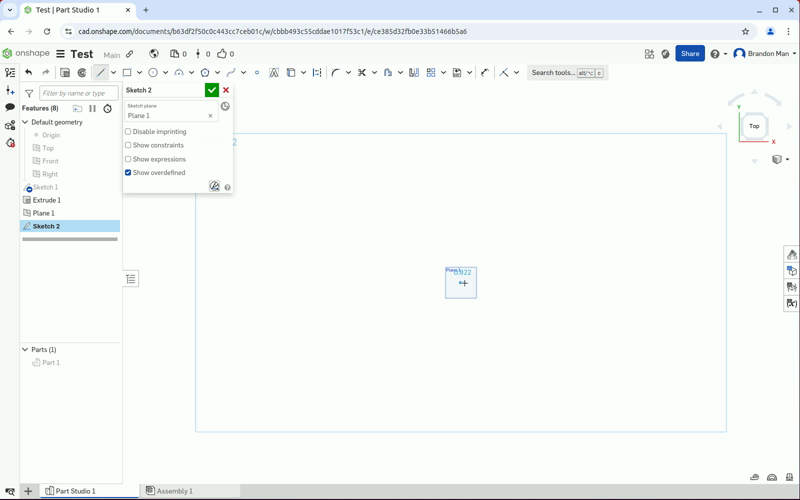
scroll(6)
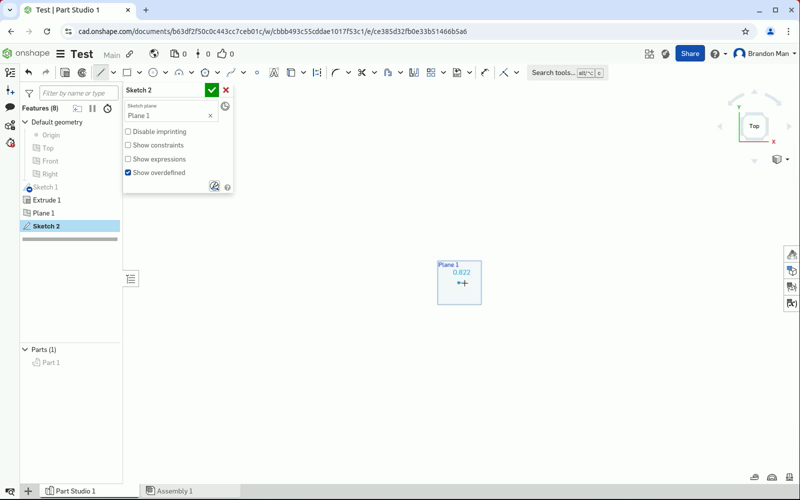
scroll(6)
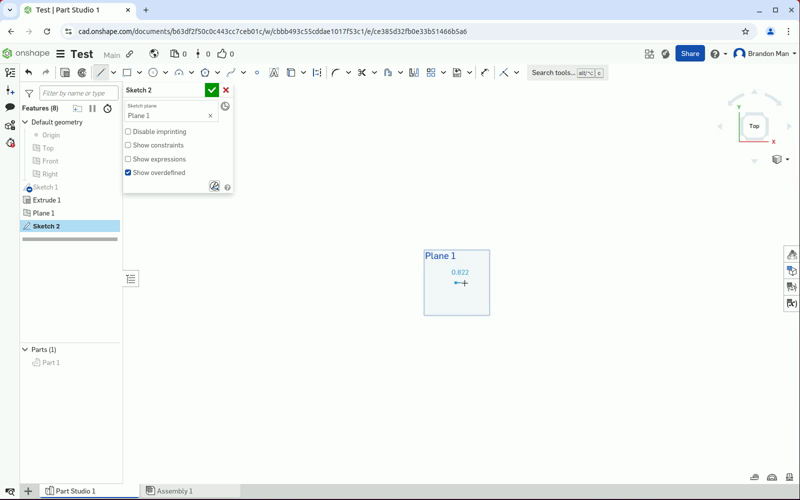
scroll(6)
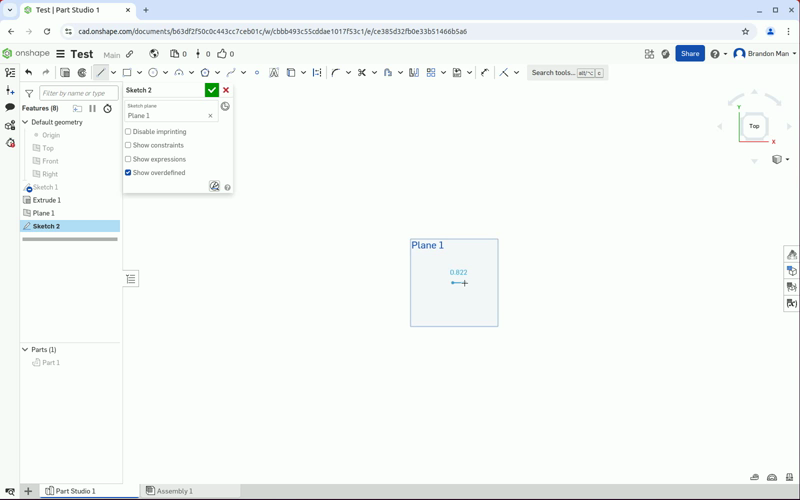
scroll(6)
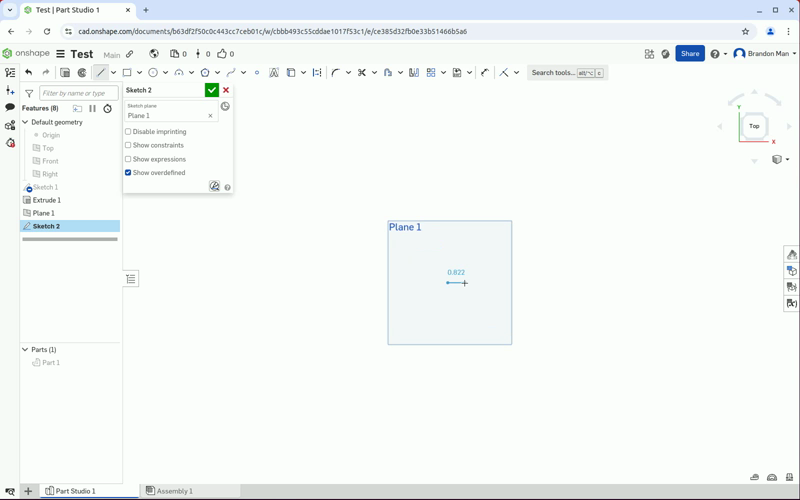
scroll(6)
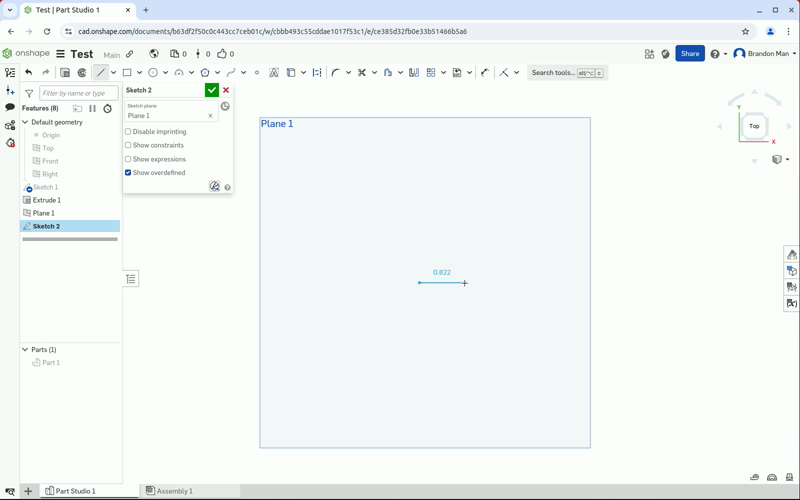
click(464, 282)
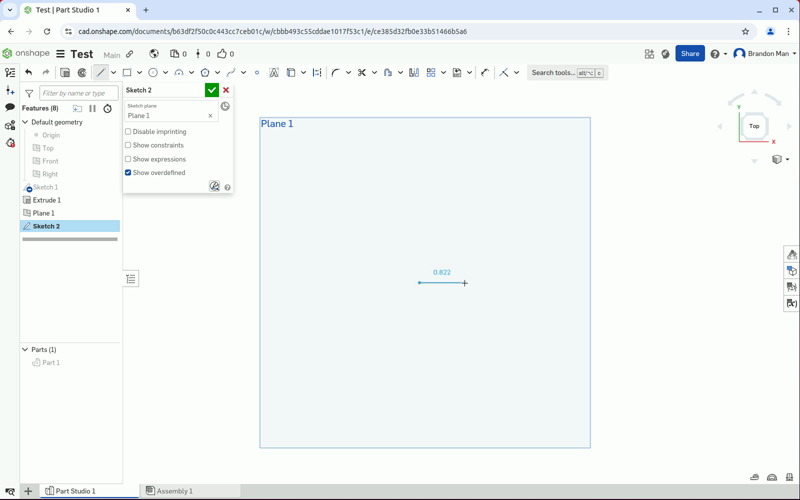
scroll(-6)
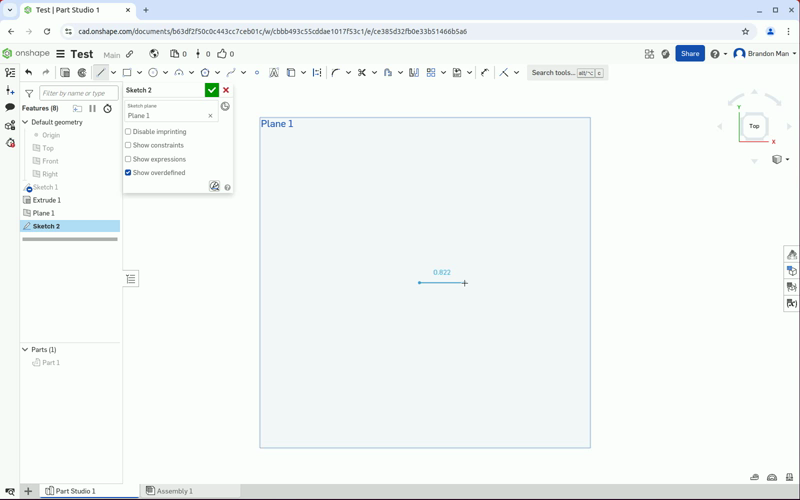
scroll(-6)
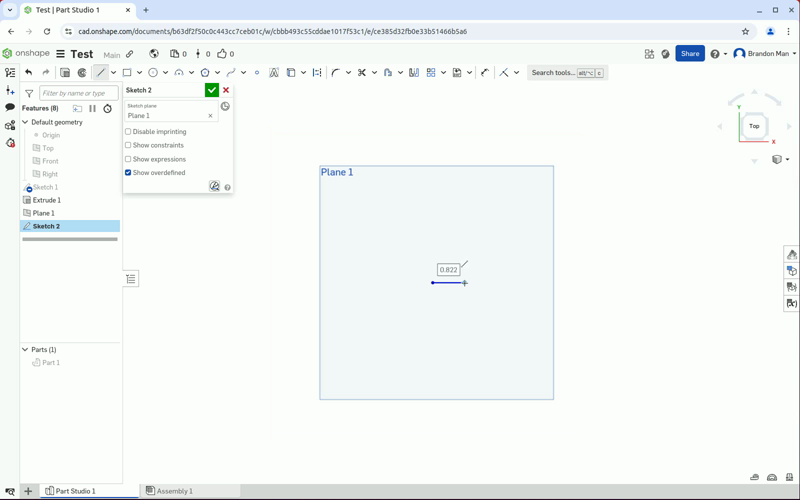
scroll(-6)
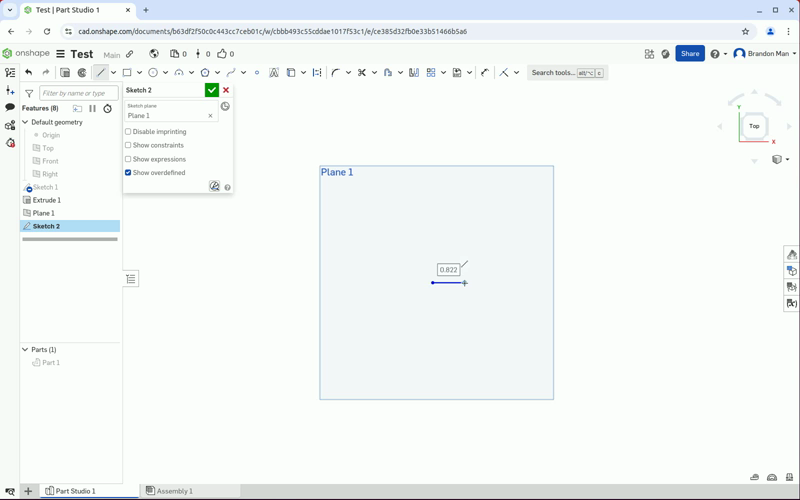
scroll(-6)
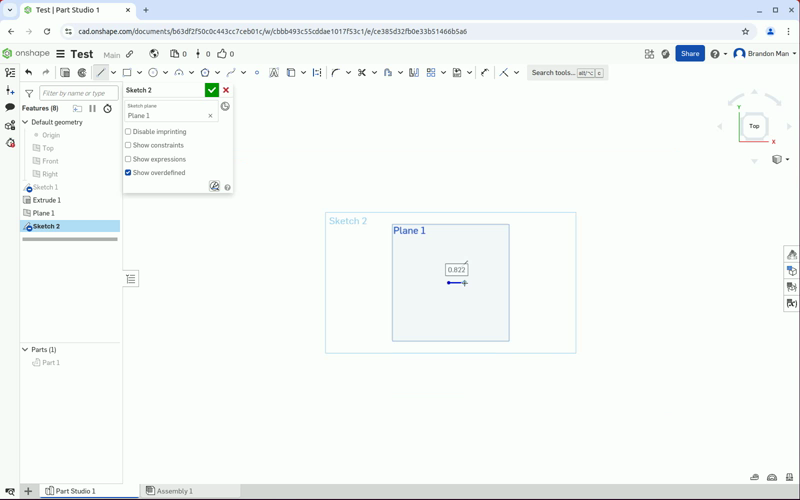
scroll(-6)
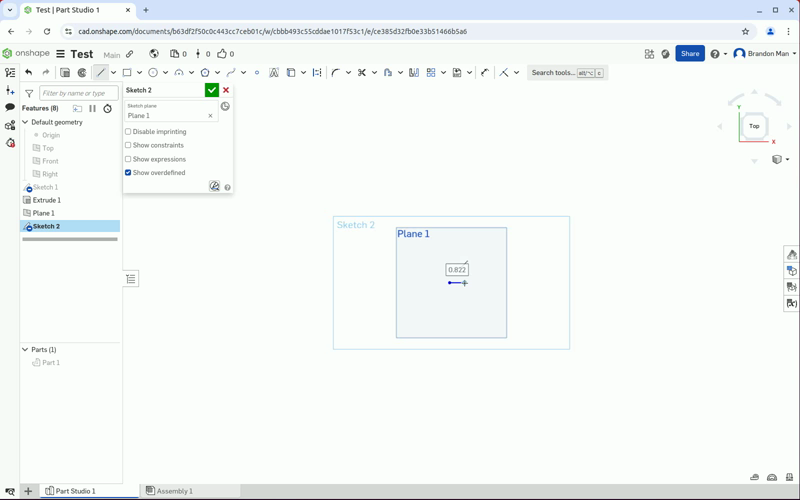
scroll(-6)
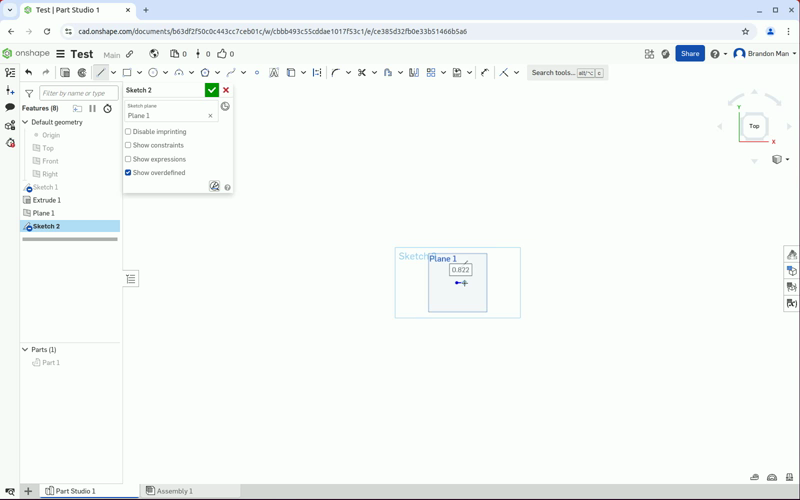
scroll(-6)
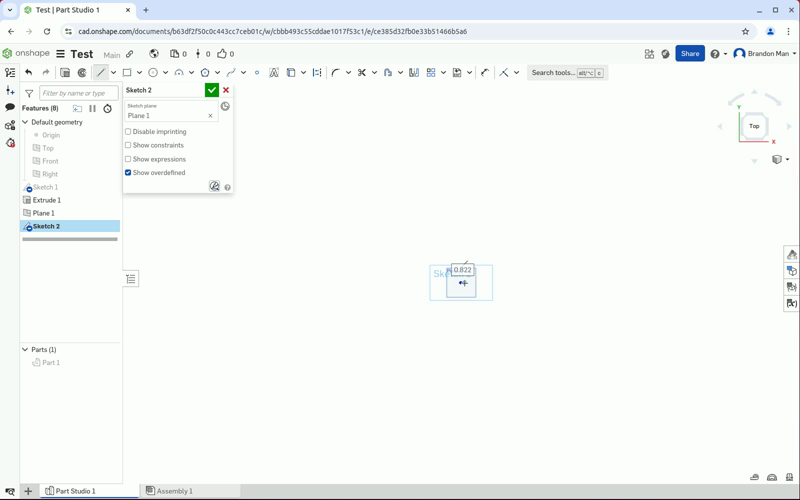
key_up(shift)
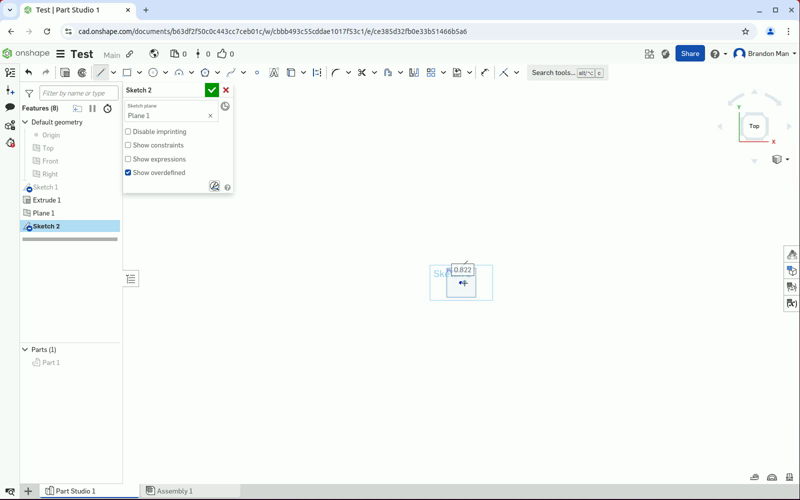
key_down(shift)
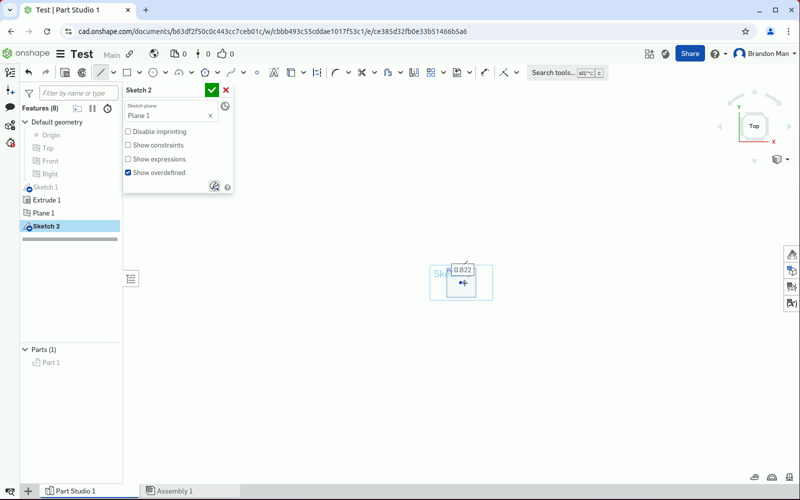
mouse_move(494, 282)
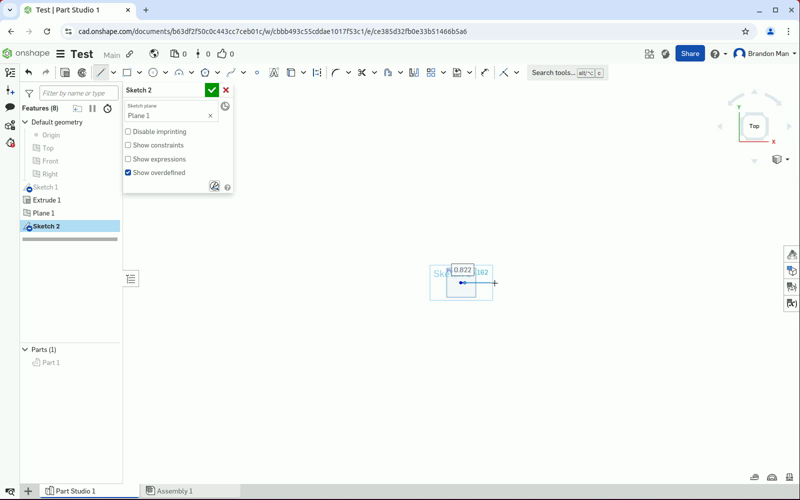
mouse_move(464, 250)
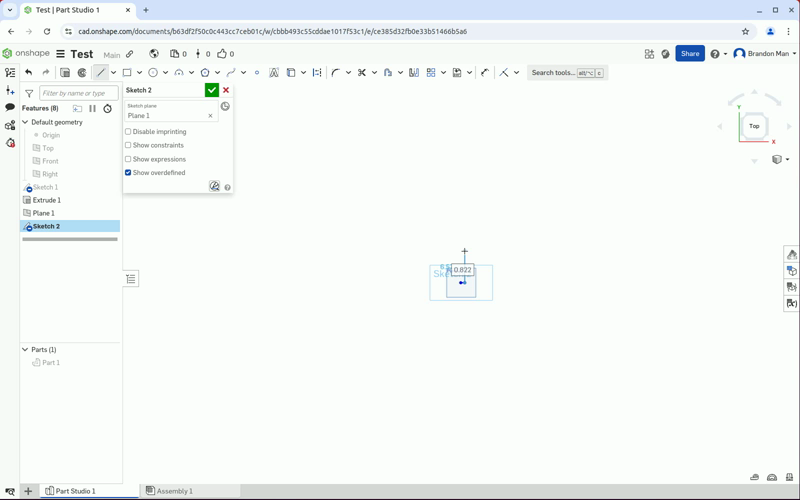
click(464, 250)
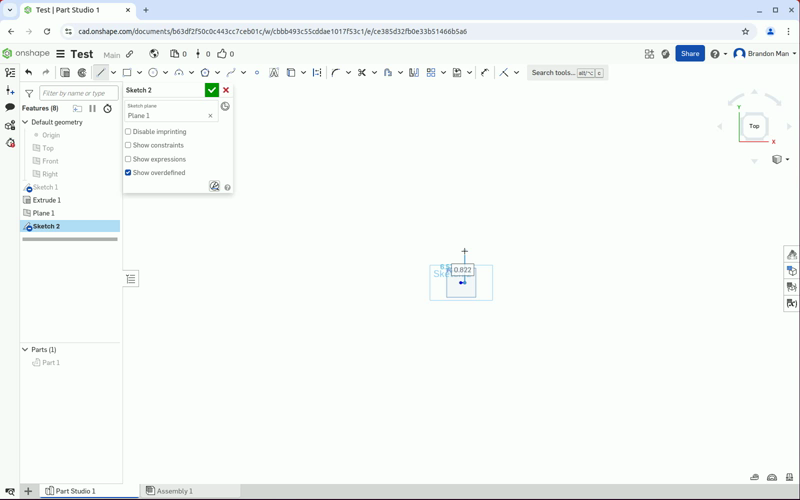
key_up(shift)
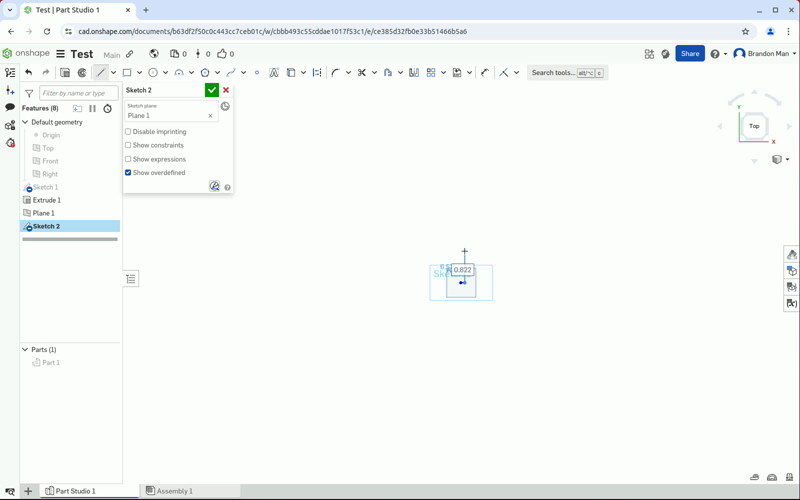
key_down(shift)
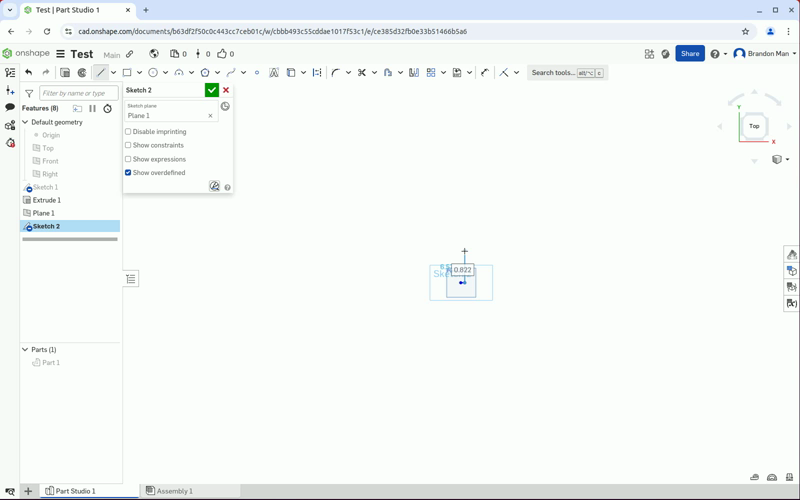
mouse_move(494, 250)
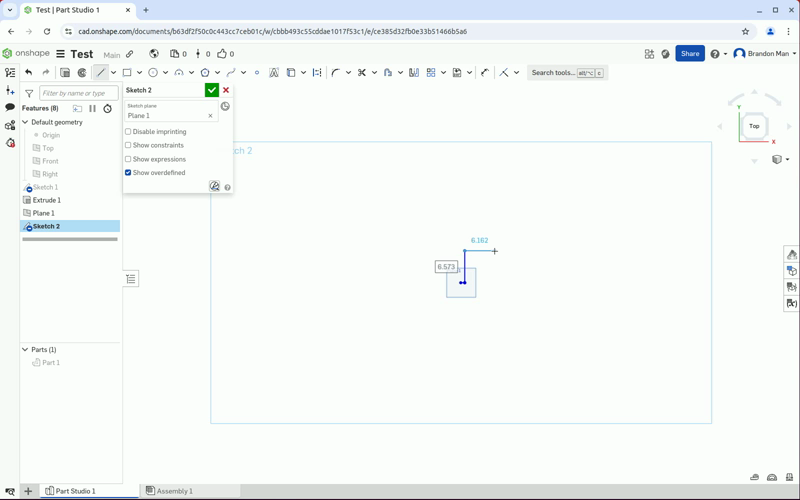
mouse_move(460, 250)
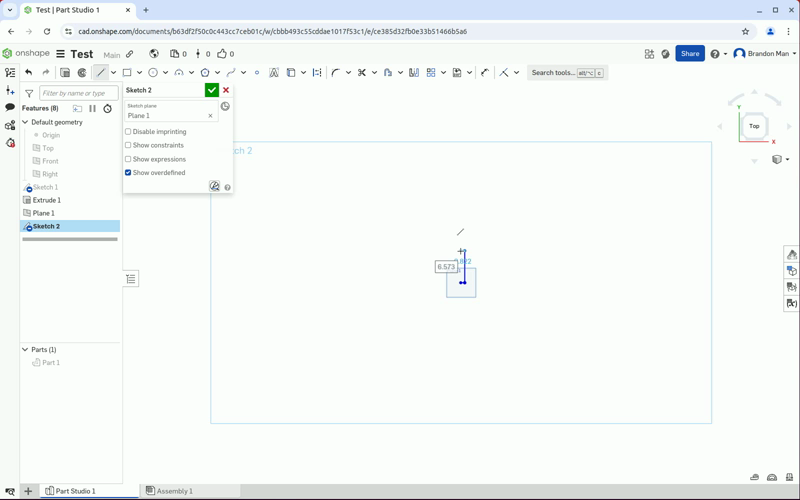
scroll(6)
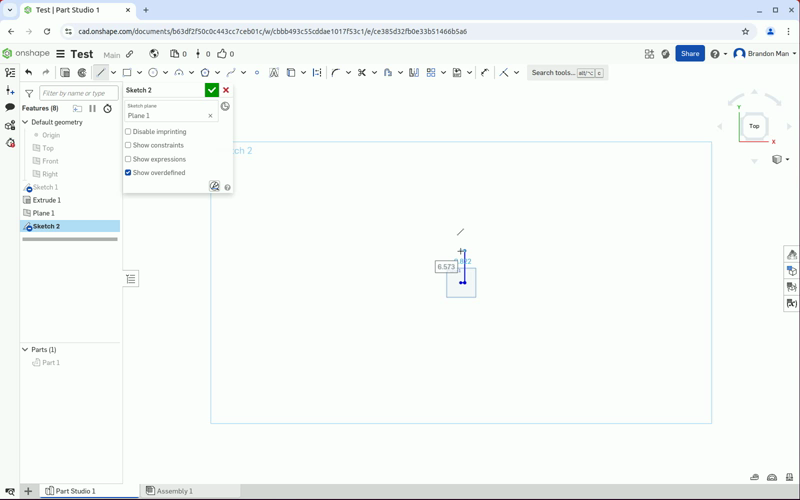
scroll(6)
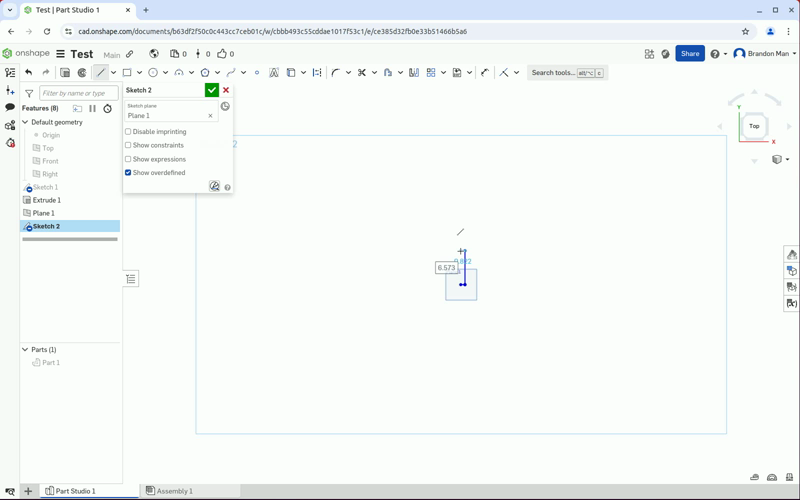
scroll(6)
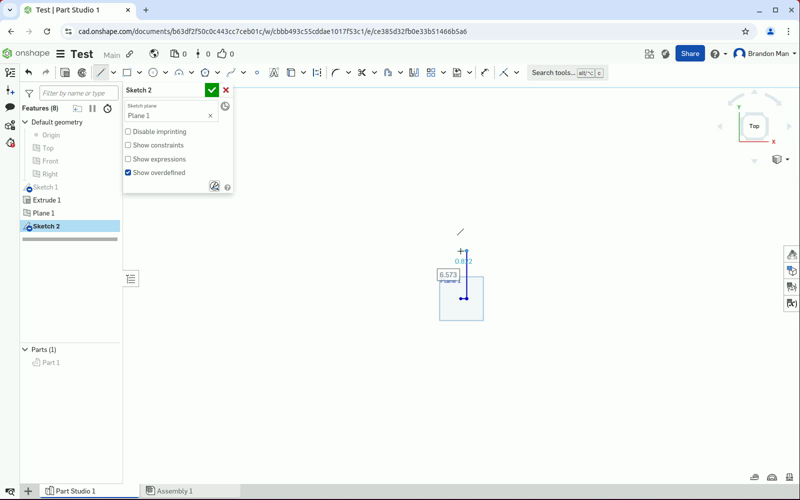
scroll(6)
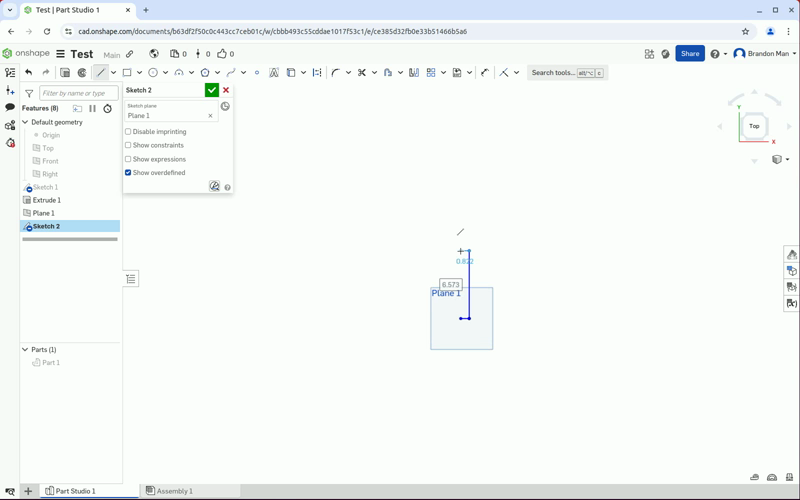
scroll(6)
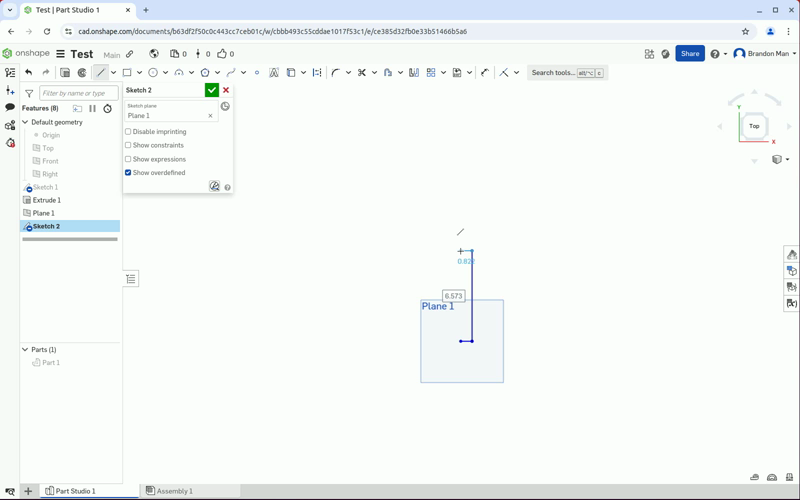
scroll(6)
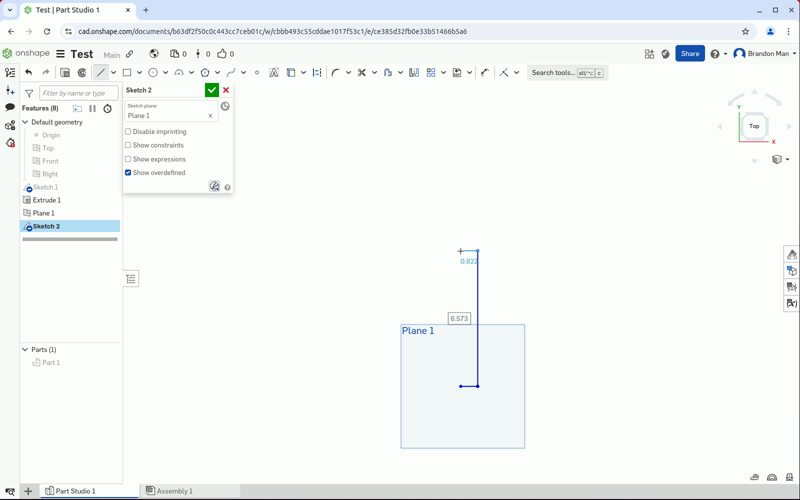
scroll(6)
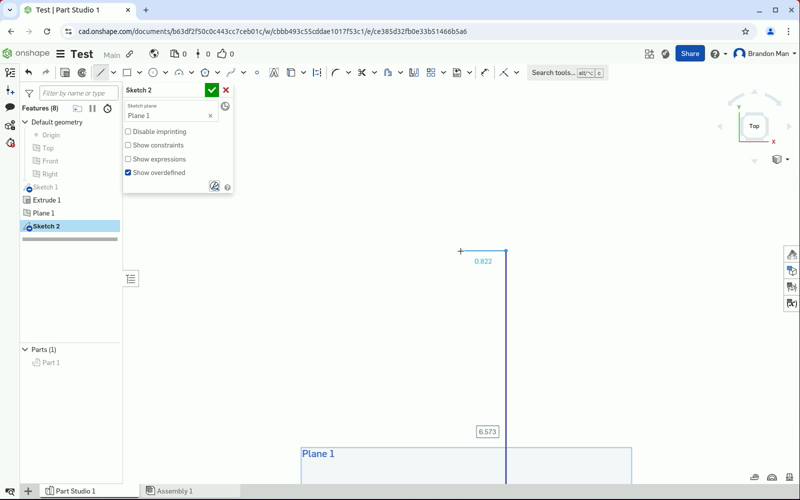
click(460, 250)
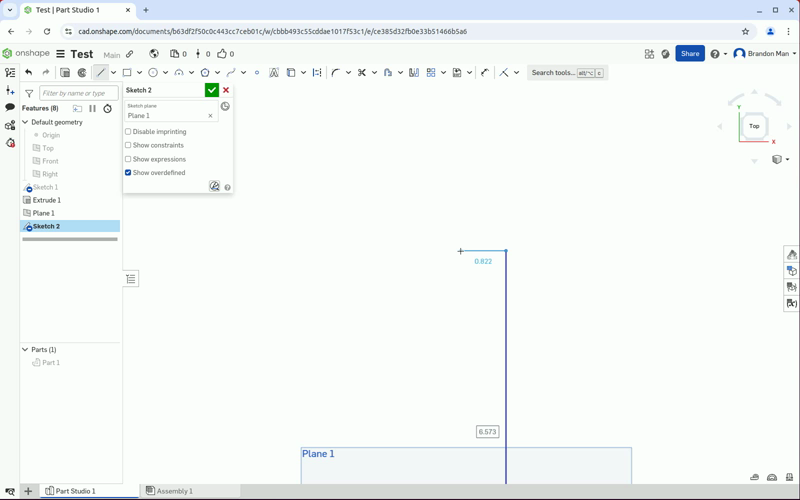
scroll(-6)
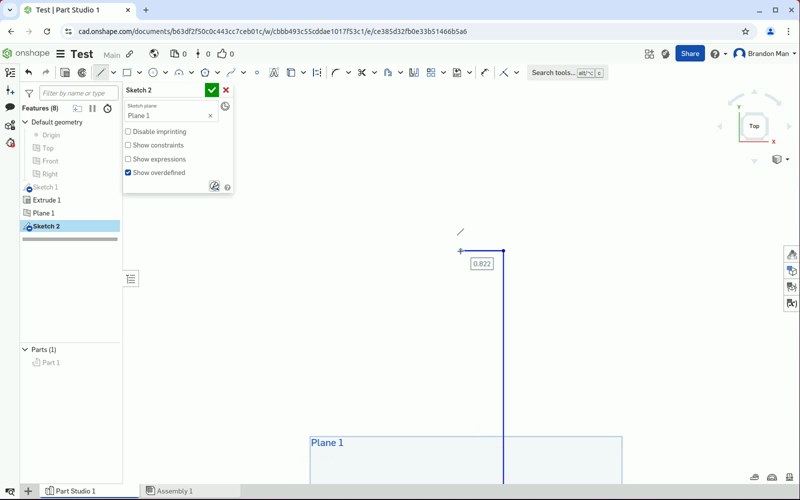
scroll(-6)
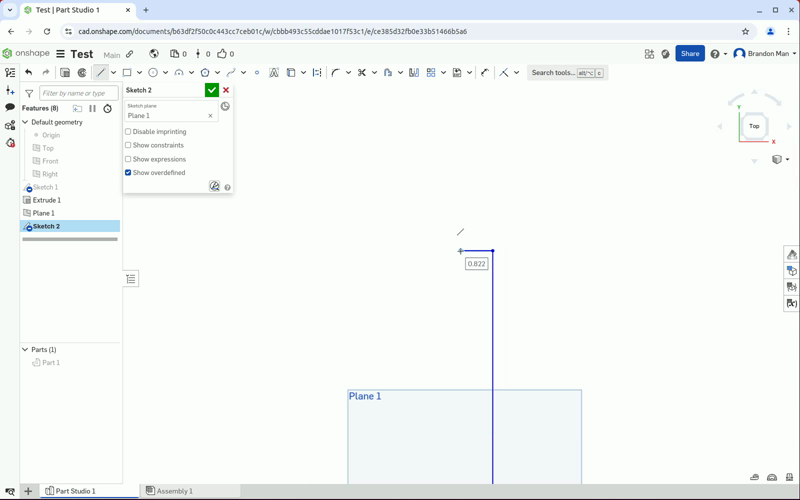
scroll(-6)
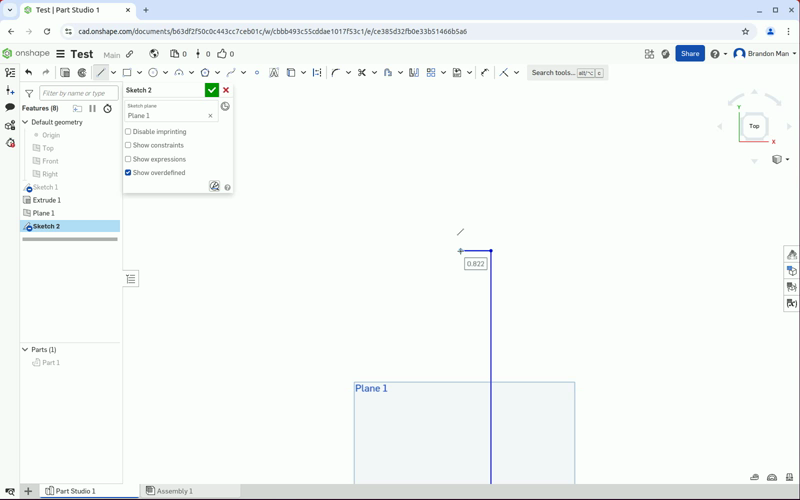
scroll(-6)
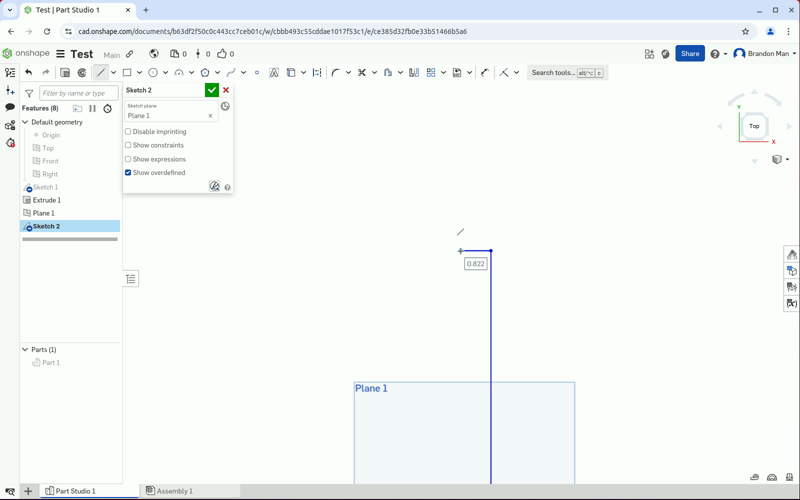
scroll(-6)
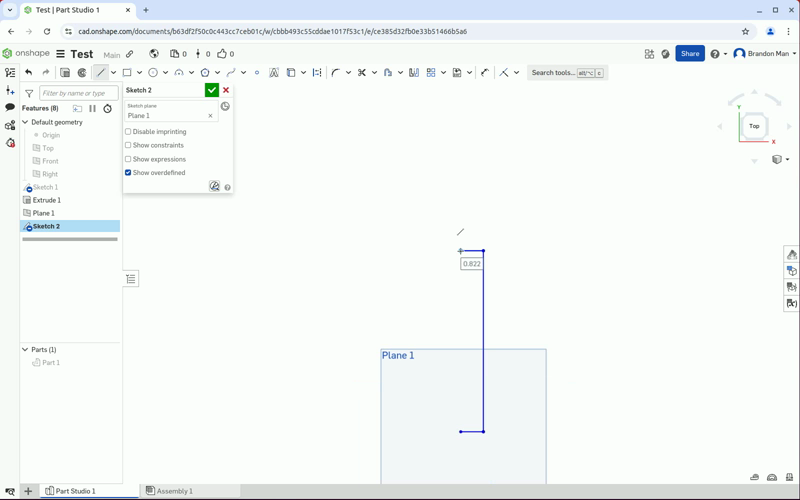
scroll(-6)
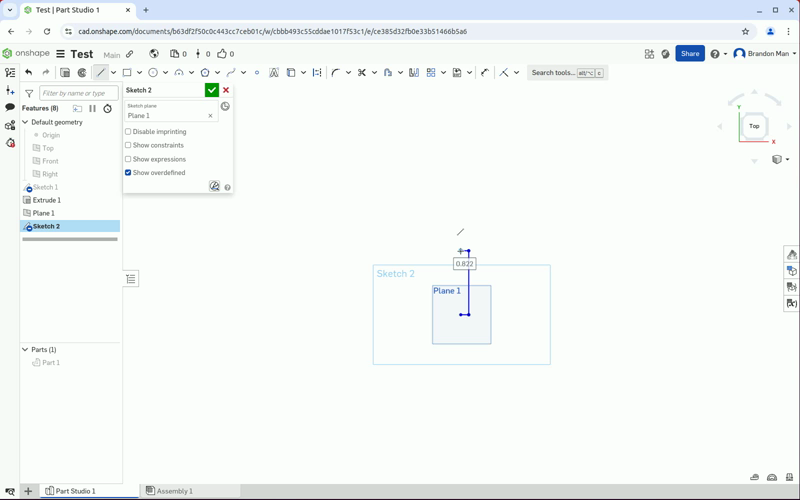
scroll(-6)
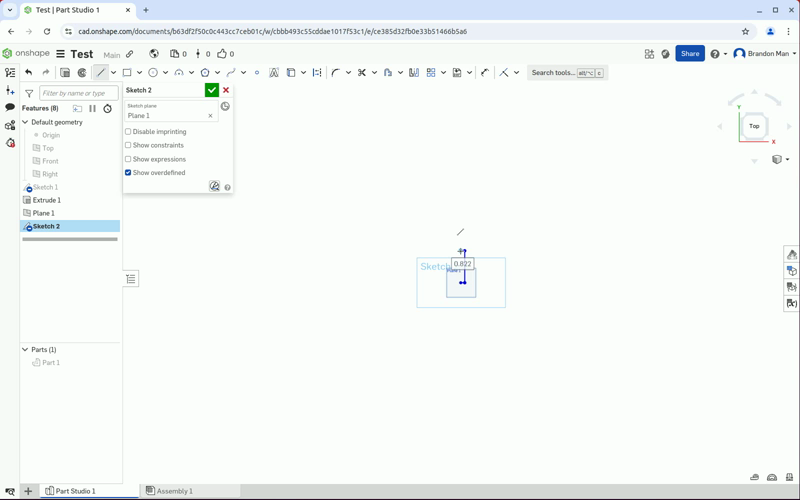
key_up(shift)
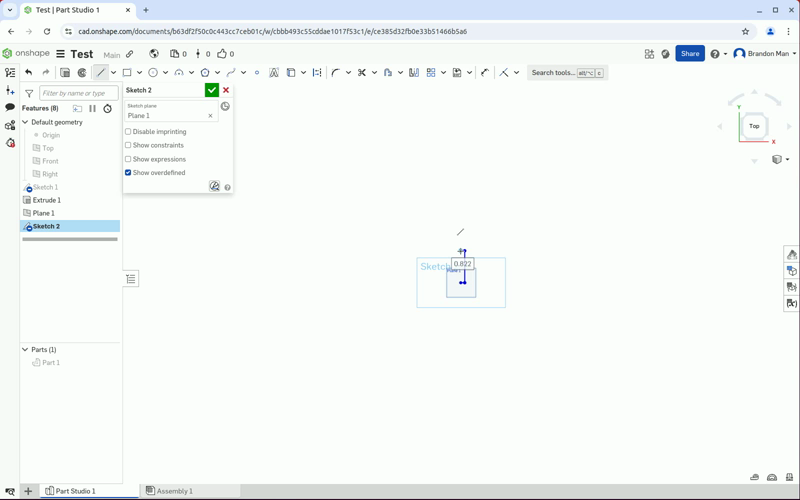
mouse_move(490, 250)
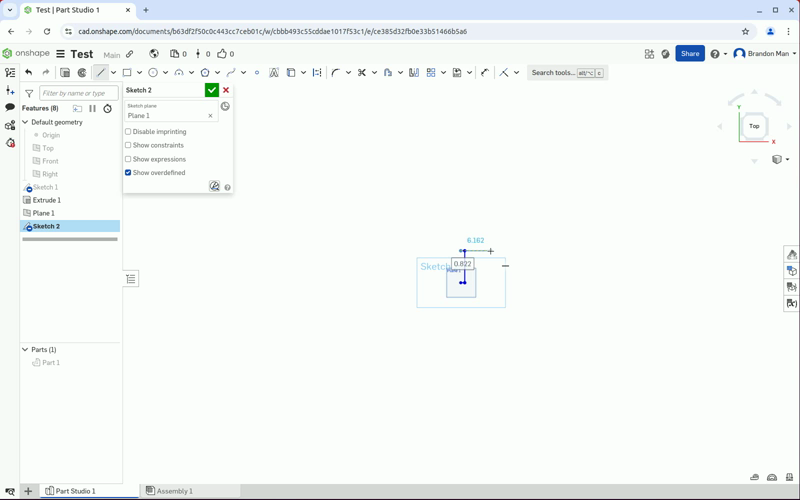
key_down(shift)
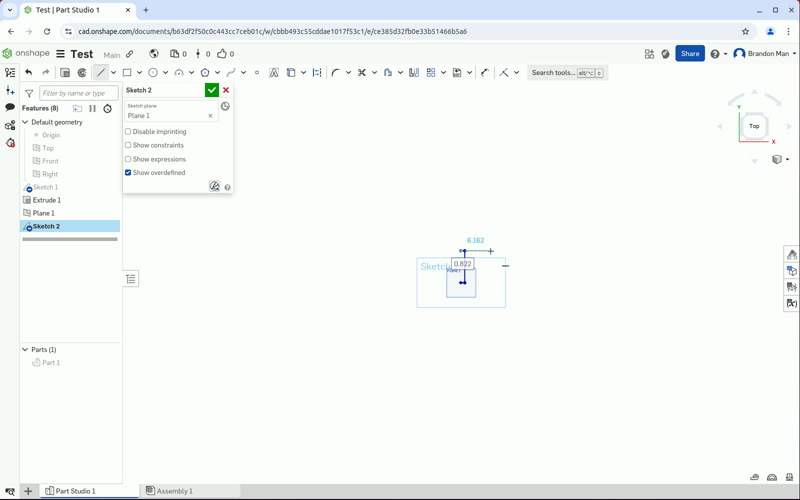
mouse_move(460, 282)
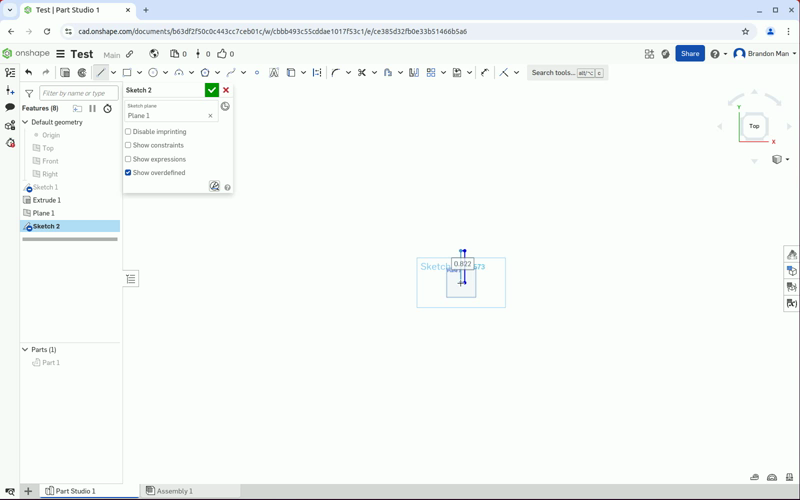
scroll(6)
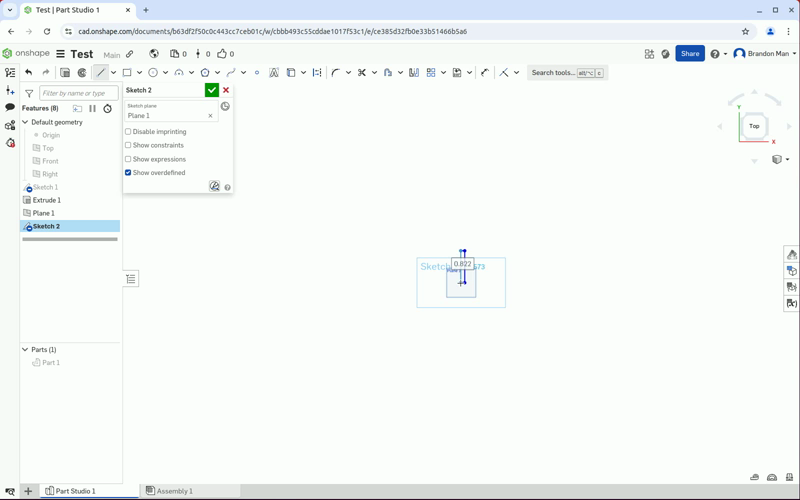
scroll(6)
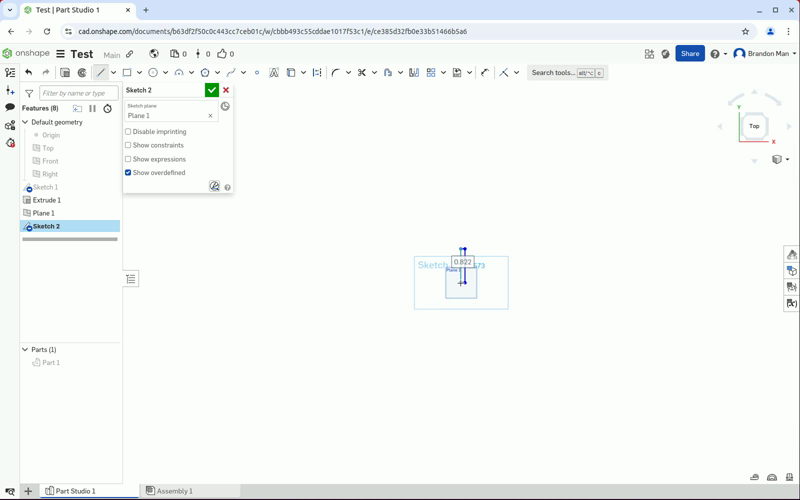
scroll(6)
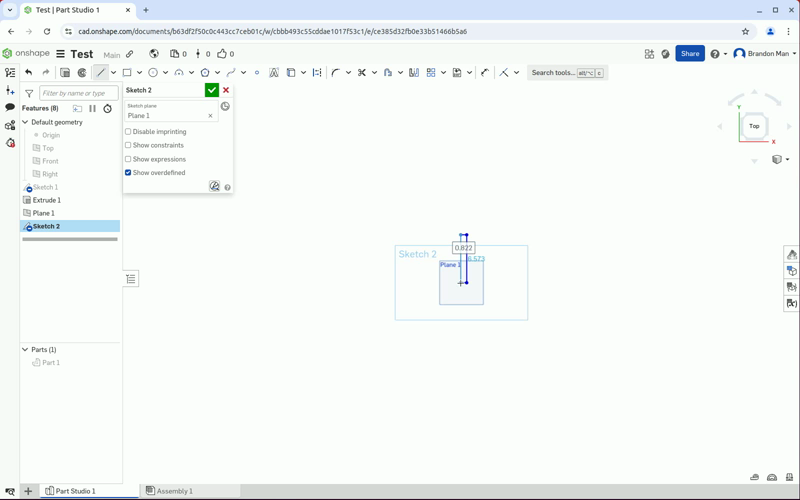
scroll(6)
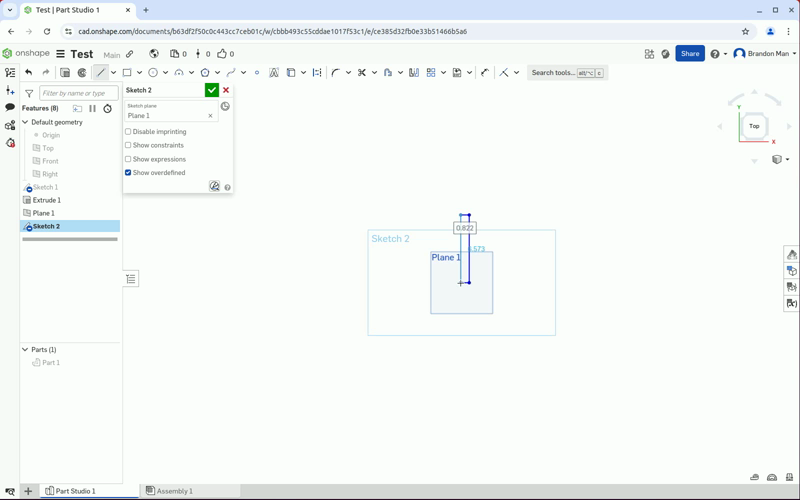
scroll(6)
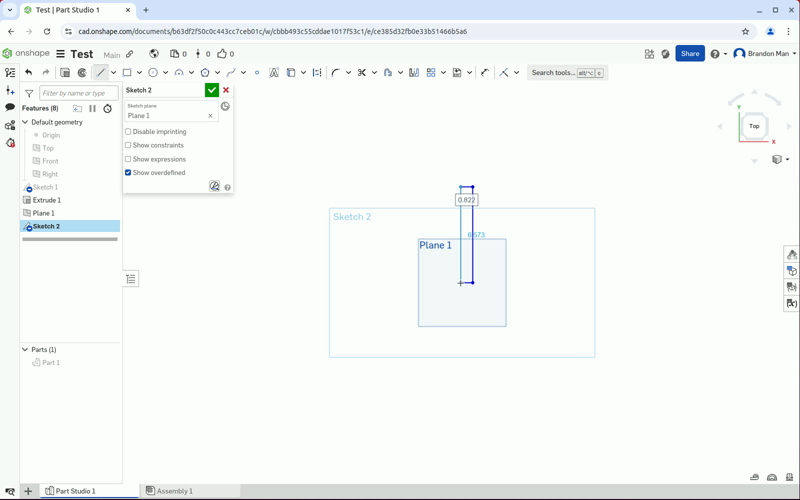
scroll(6)
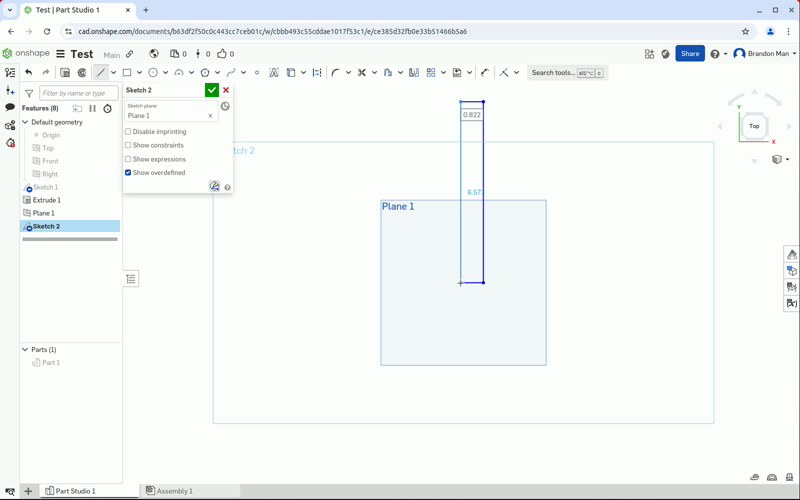
scroll(6)
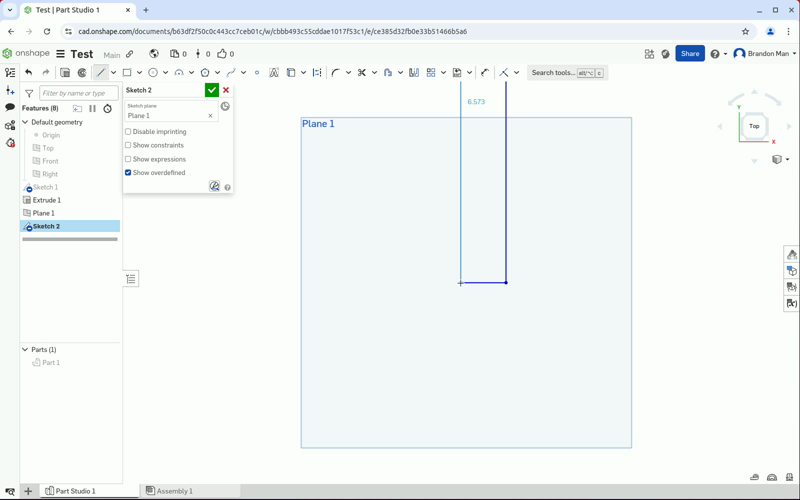
key_up(shift)
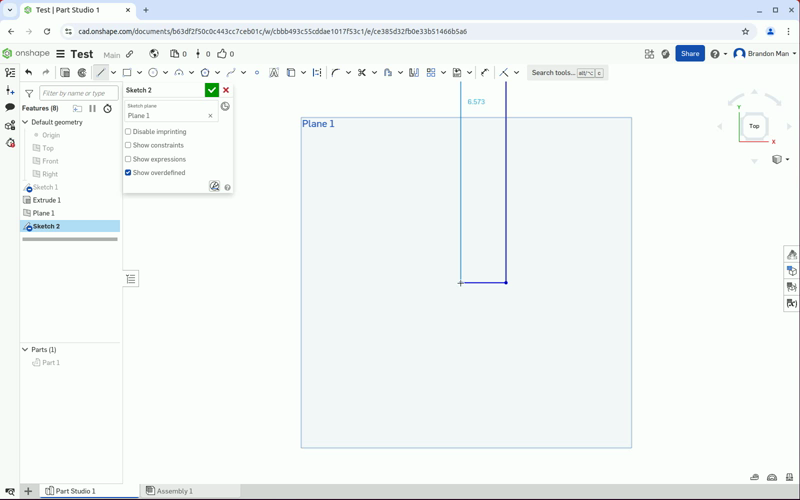
click(460, 282)
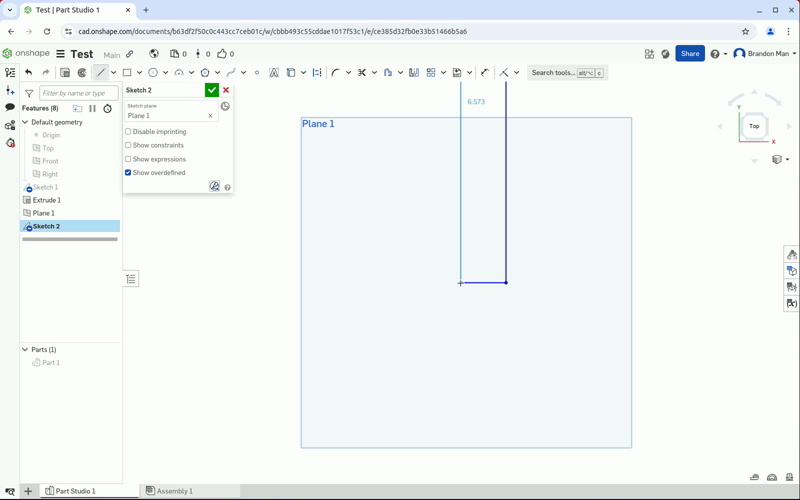
scroll(-6)
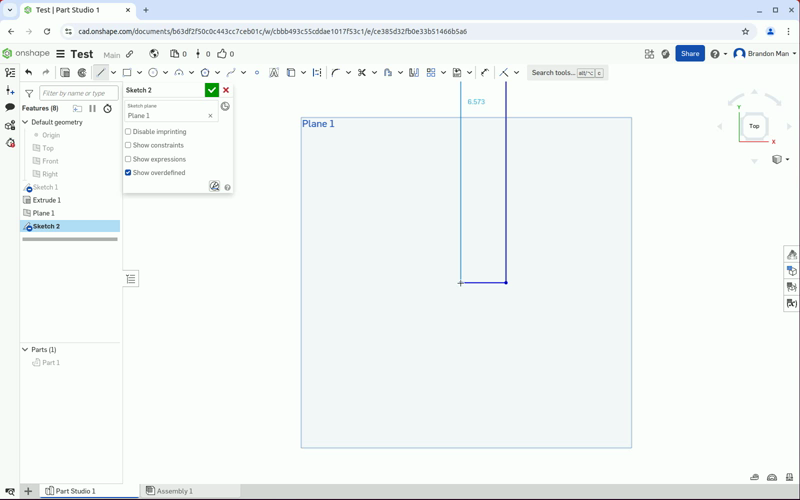
scroll(-6)
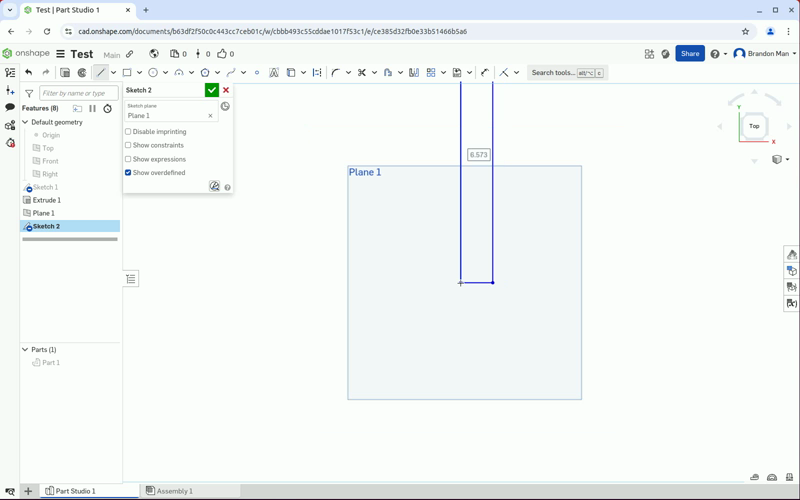
scroll(-6)
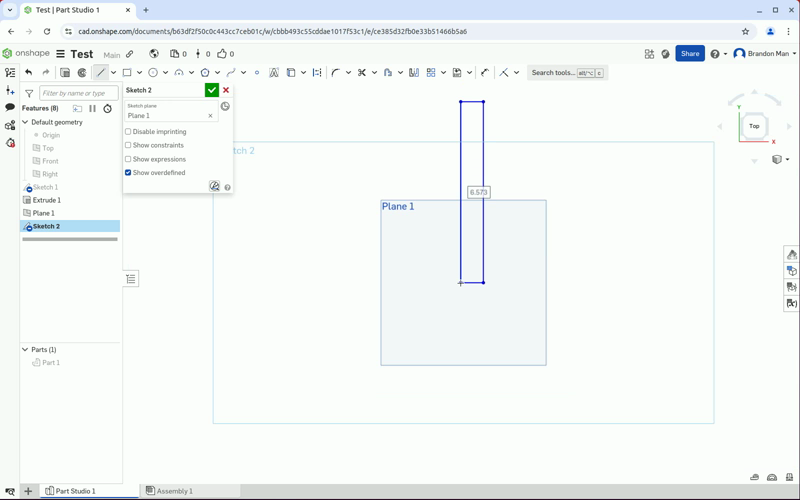
scroll(-6)
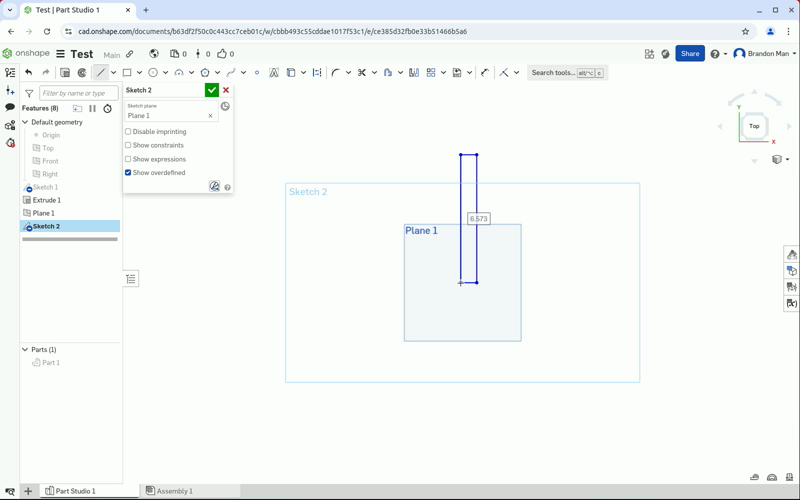
scroll(-6)
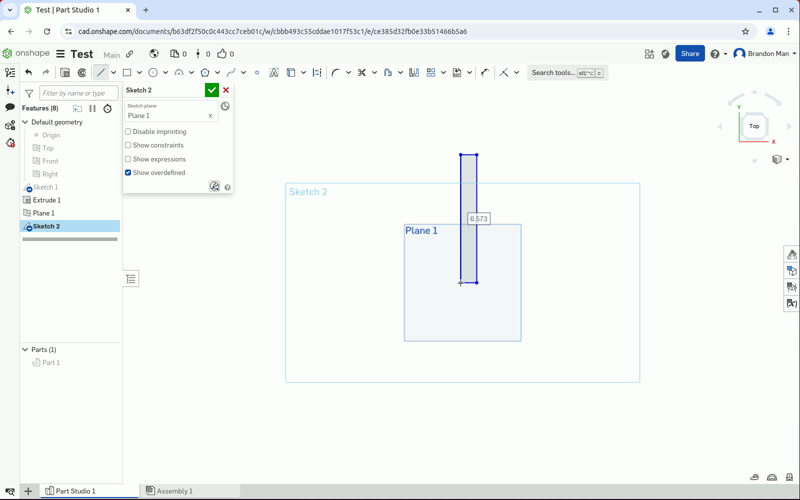
scroll(-6)
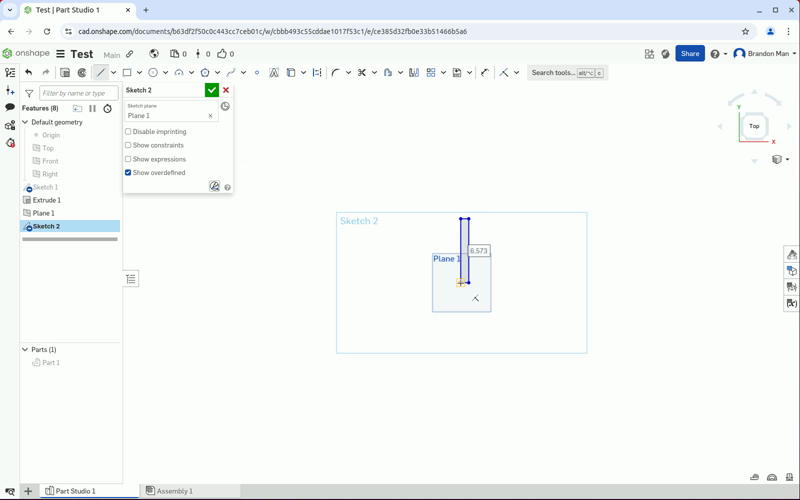
scroll(-6)
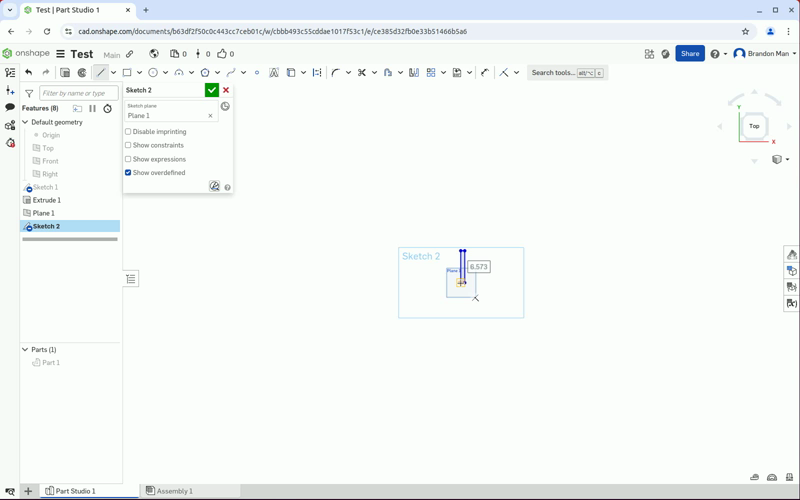
key(esc)
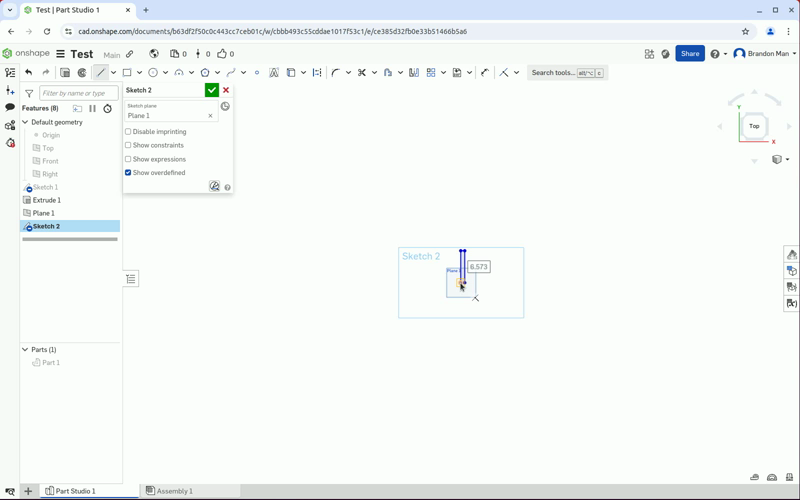
mouse_move(463, 253)
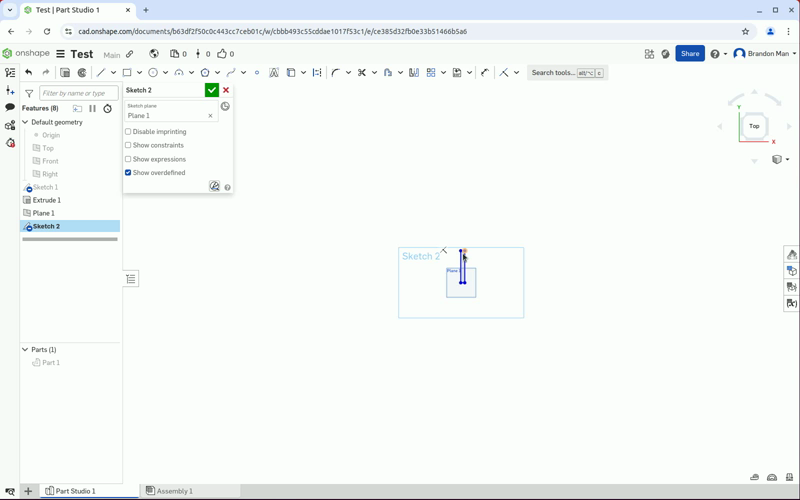
scroll(6)
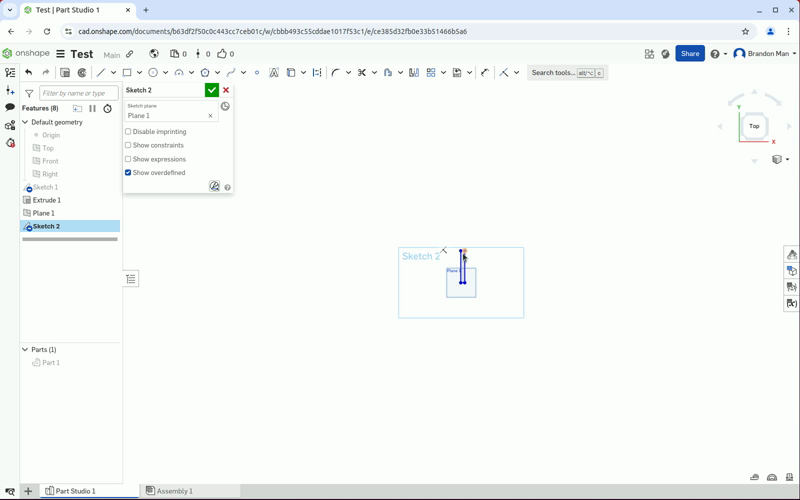
scroll(6)
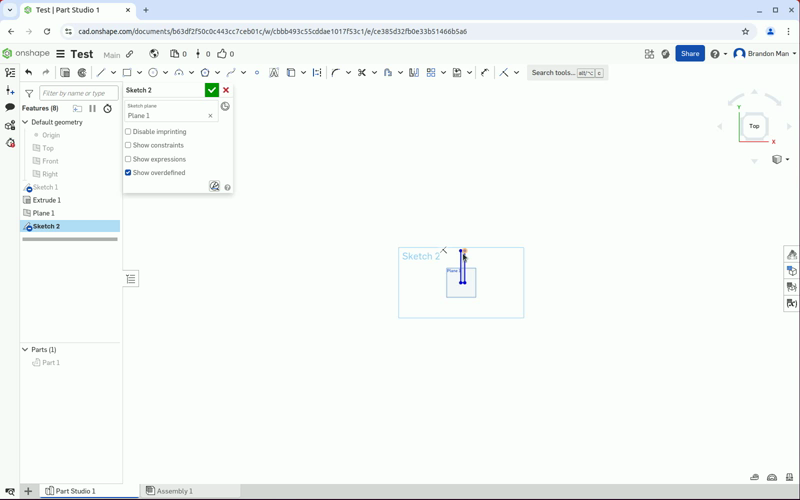
scroll(6)
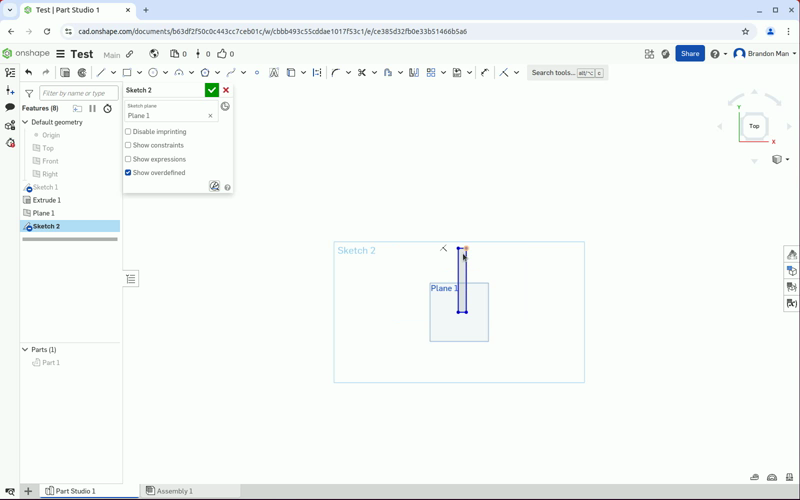
scroll(6)
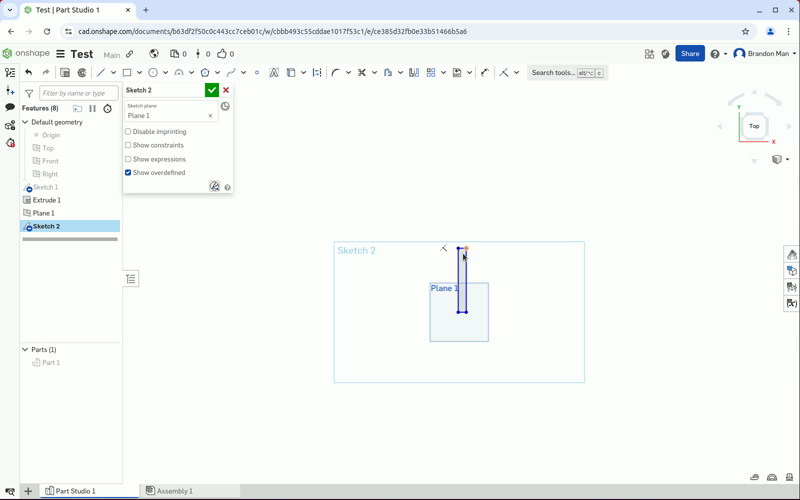
scroll(6)
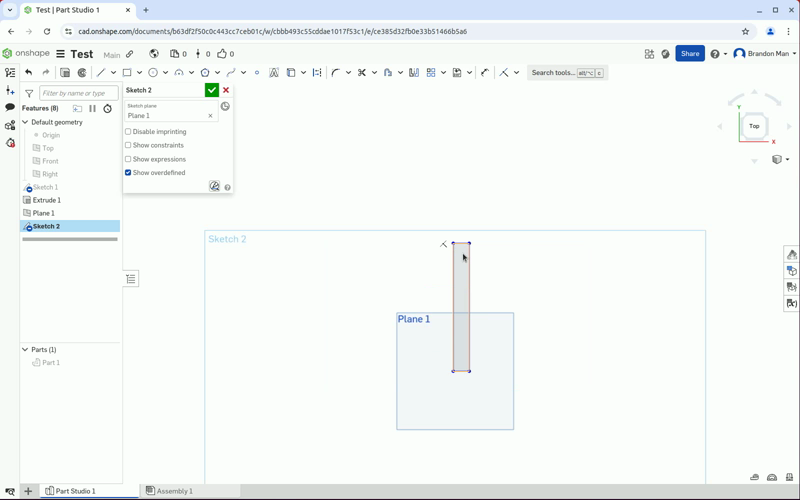
scroll(6)
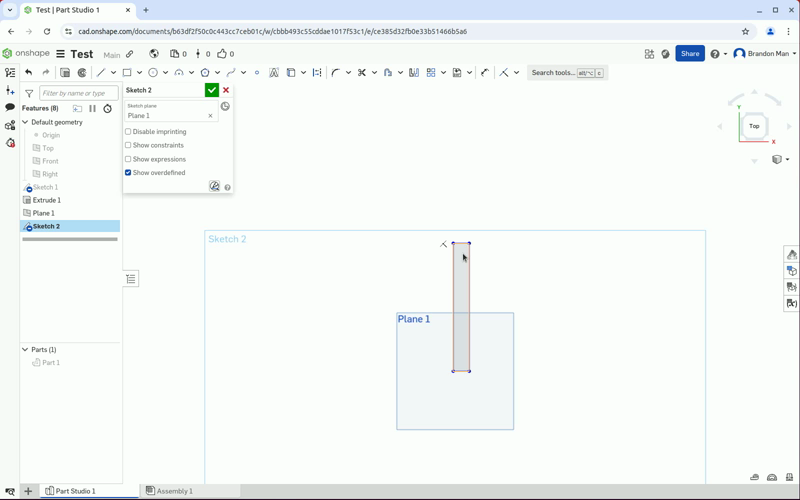
scroll(6)
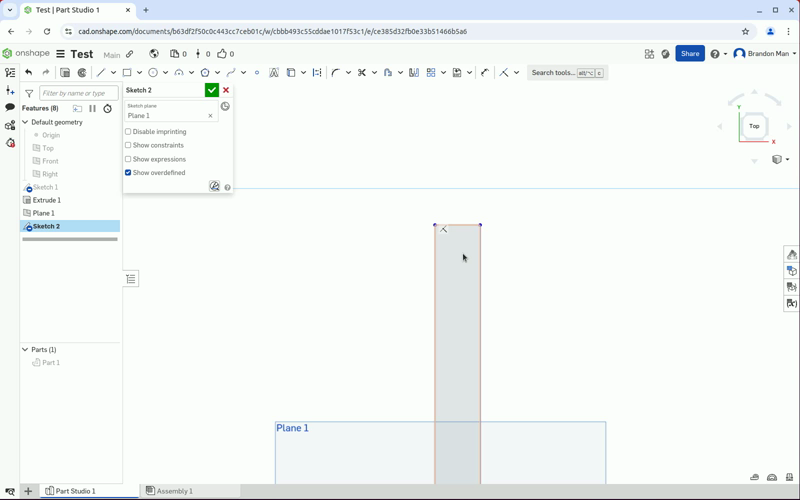
click(463, 253)
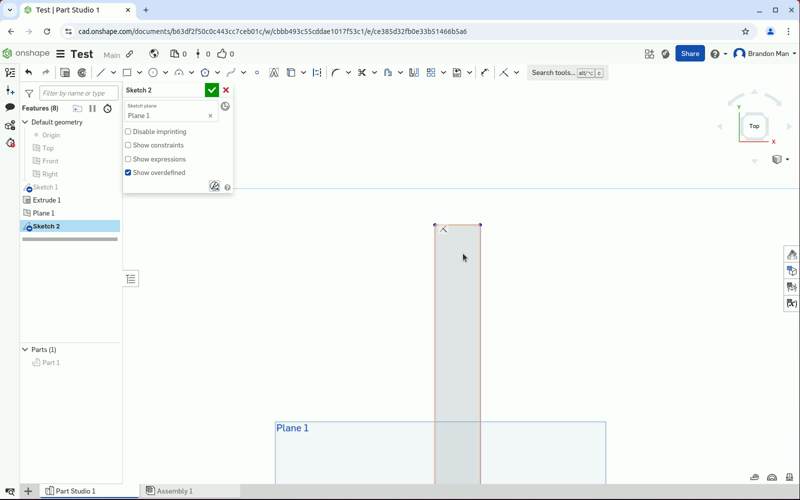
scroll(-6)
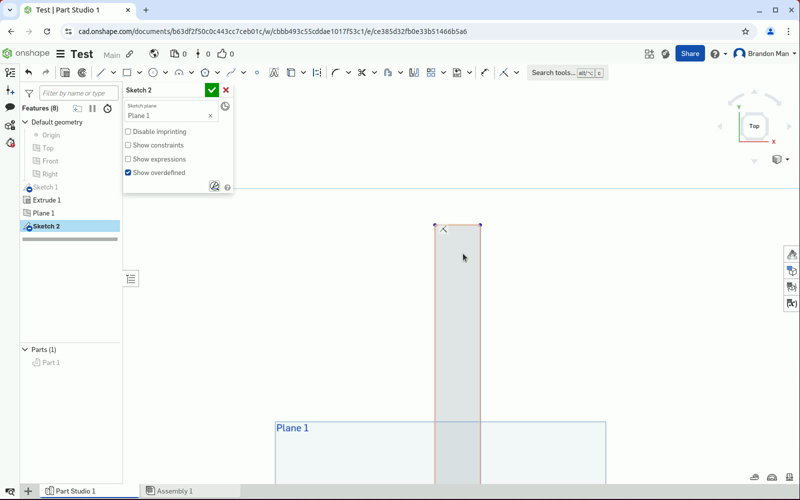
scroll(-6)
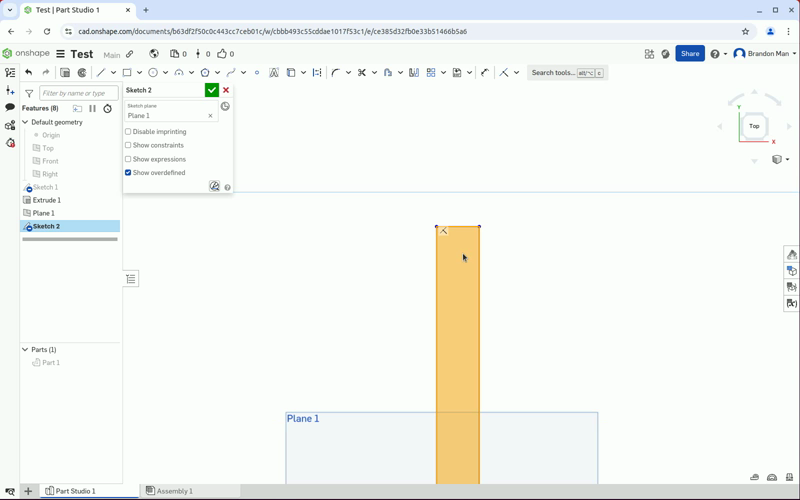
scroll(-6)
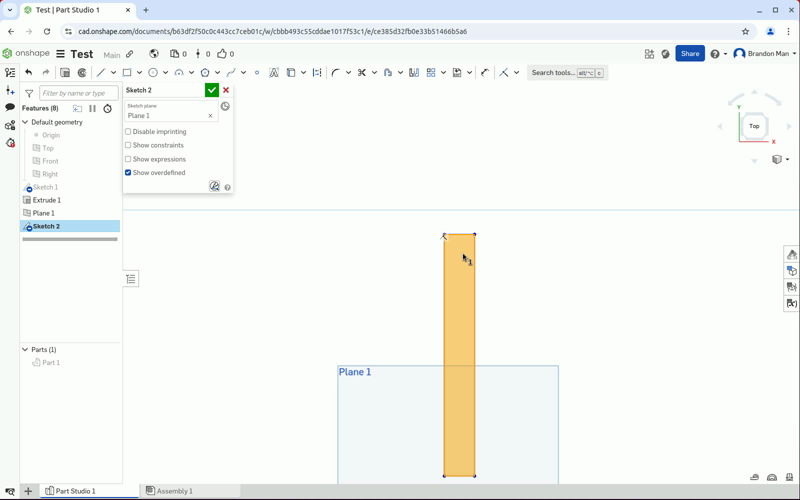
scroll(-6)
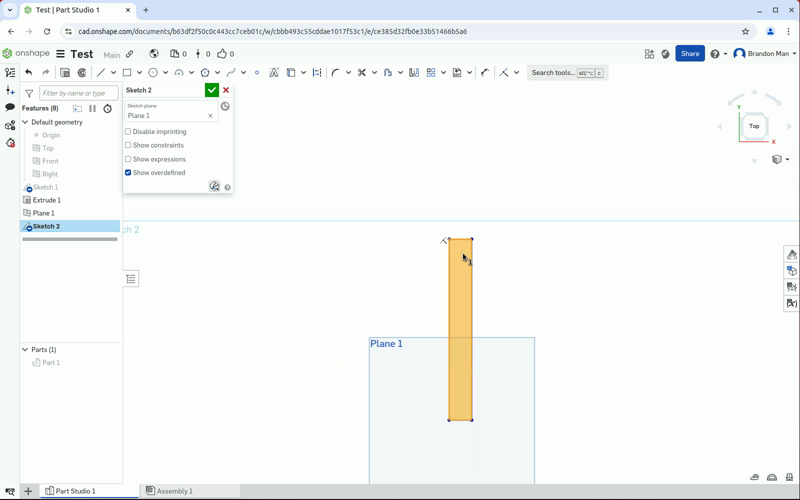
scroll(-6)
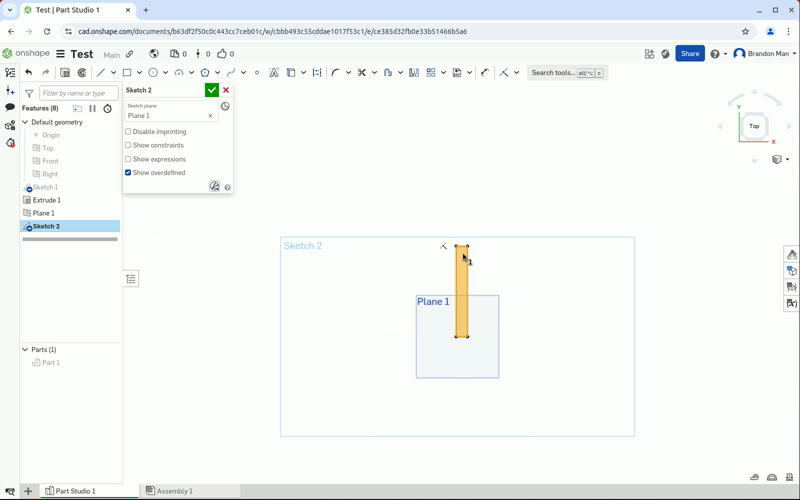
scroll(-6)
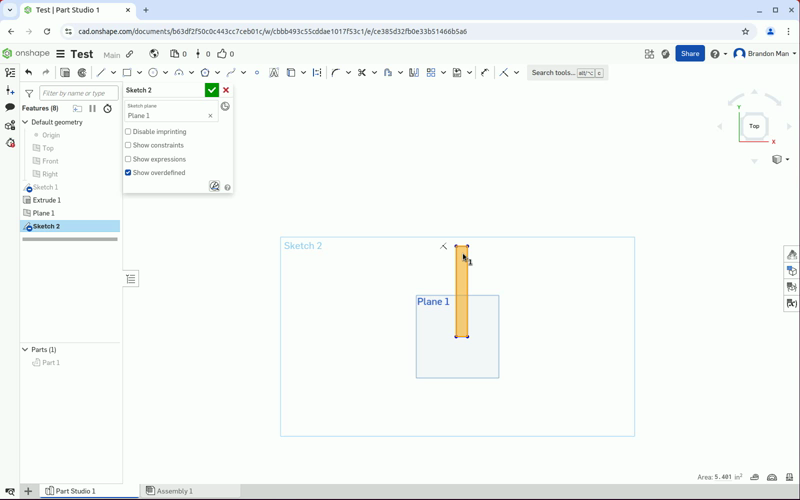
scroll(-6)
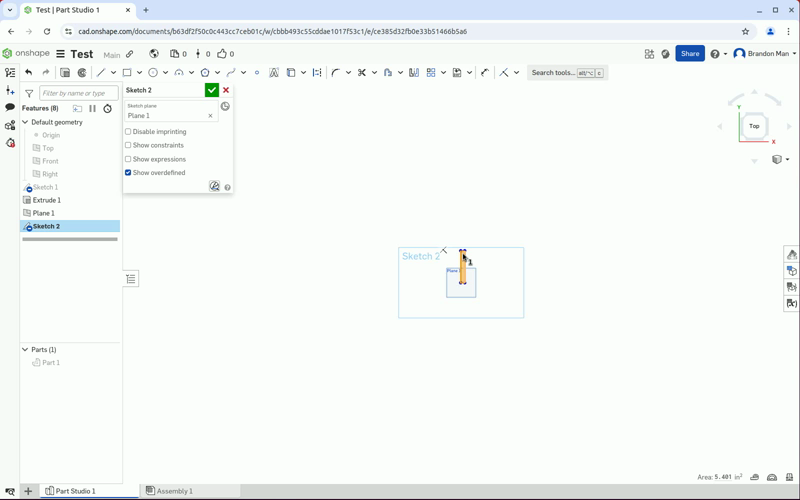
mouse_move(73, 352)
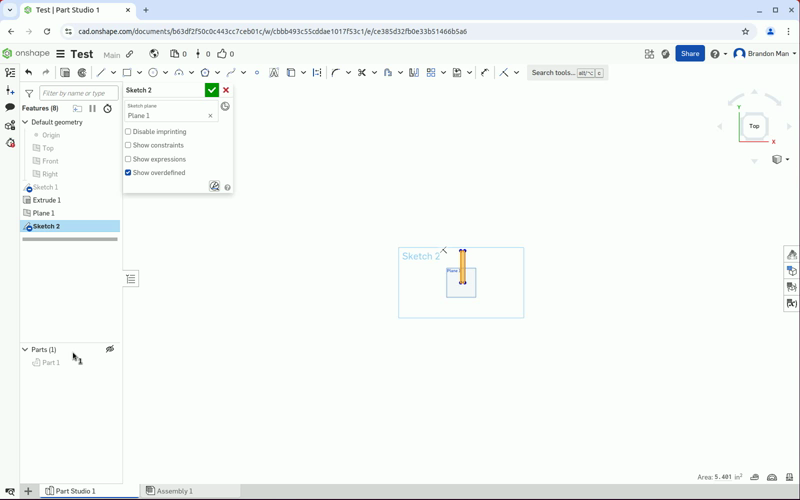
key(shift+y)
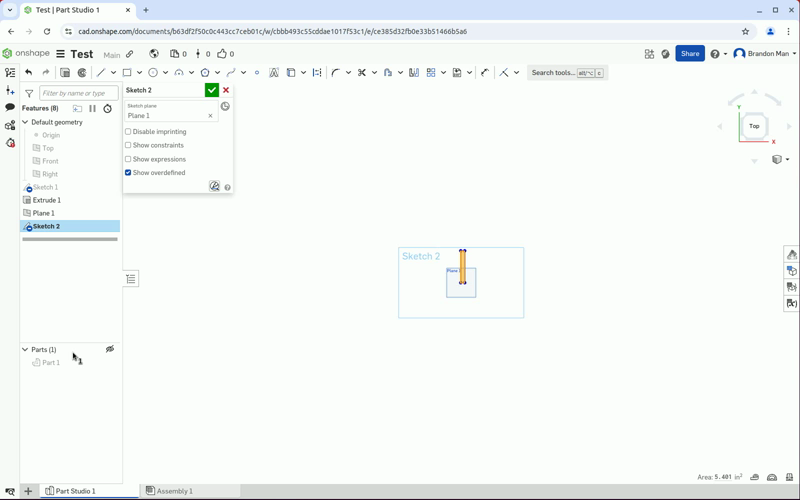
key(shift+e)
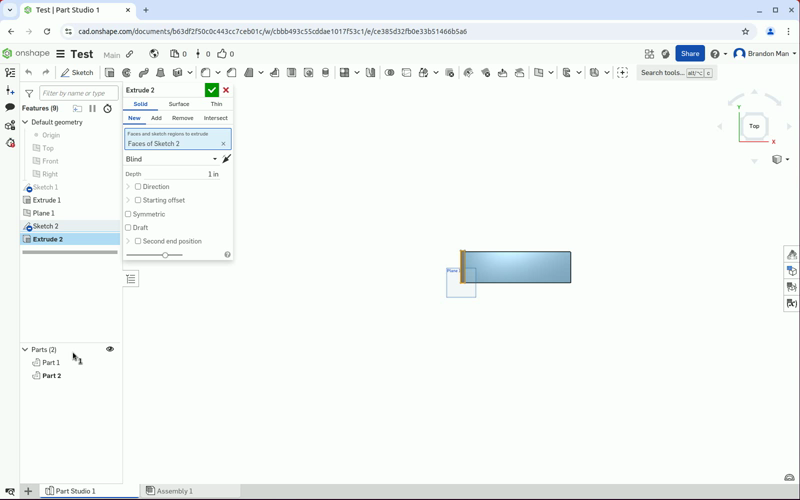
mouse_move(143, 106)
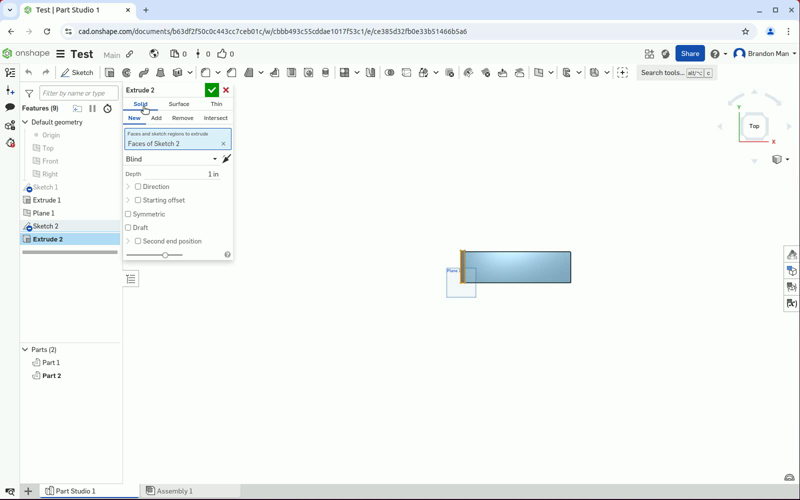
click(143, 106)
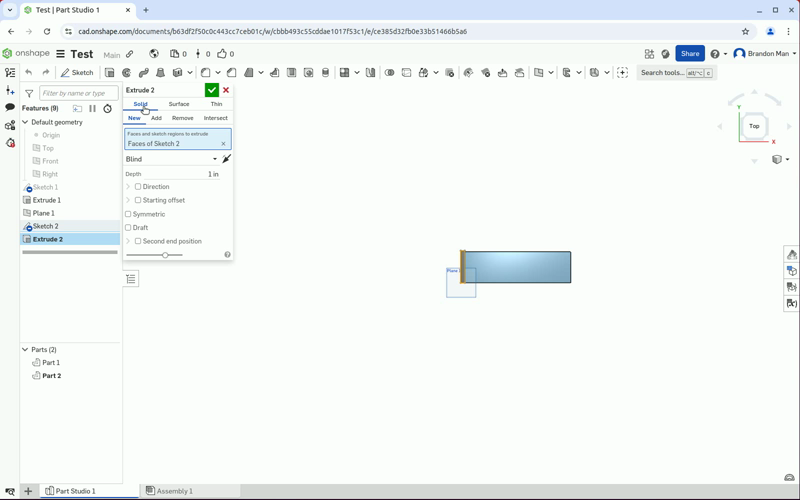
mouse_move(137, 120)
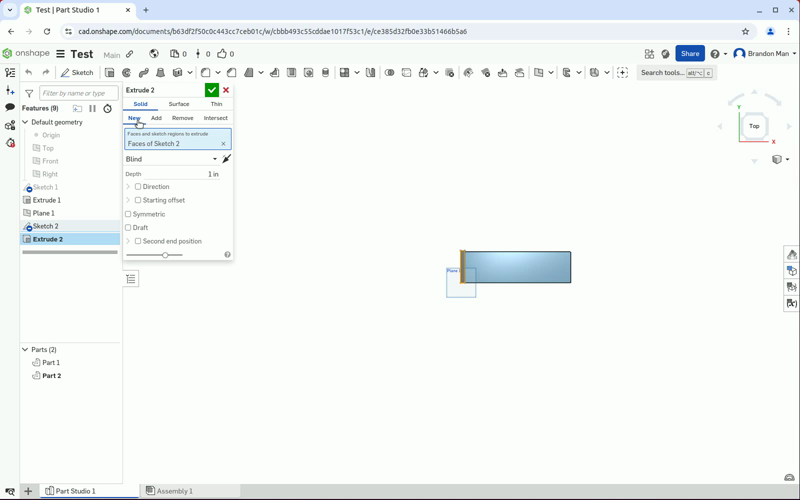
click(137, 120)
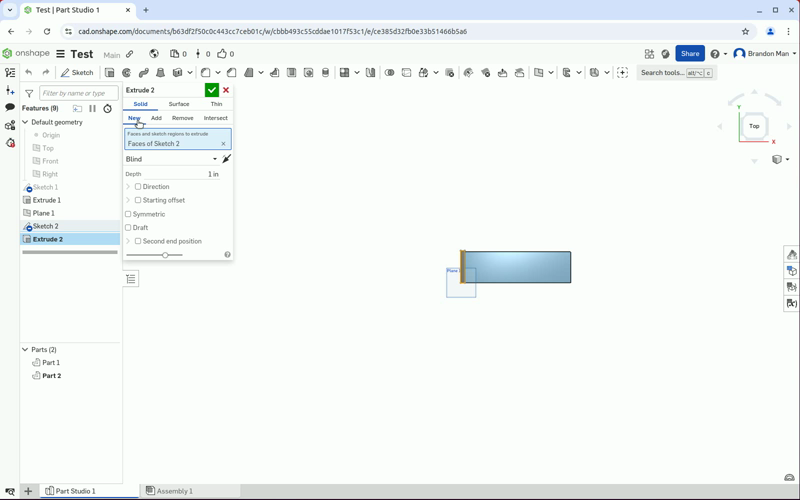
key(tab, 4)
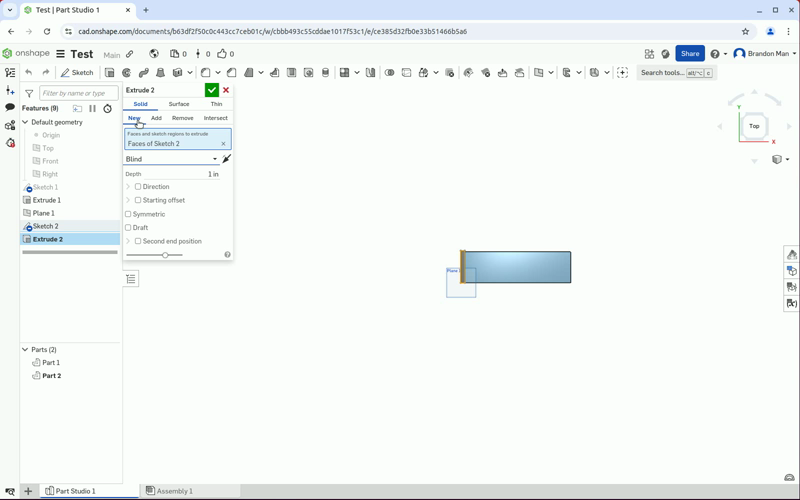
text(1.204)
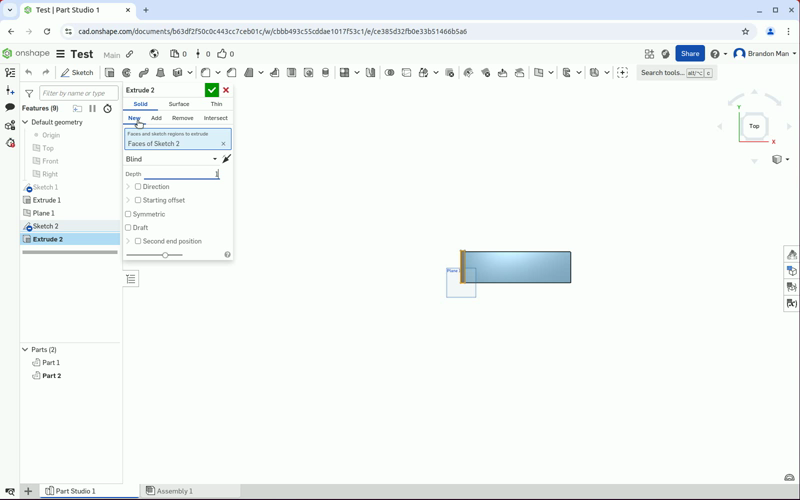
key(enter)
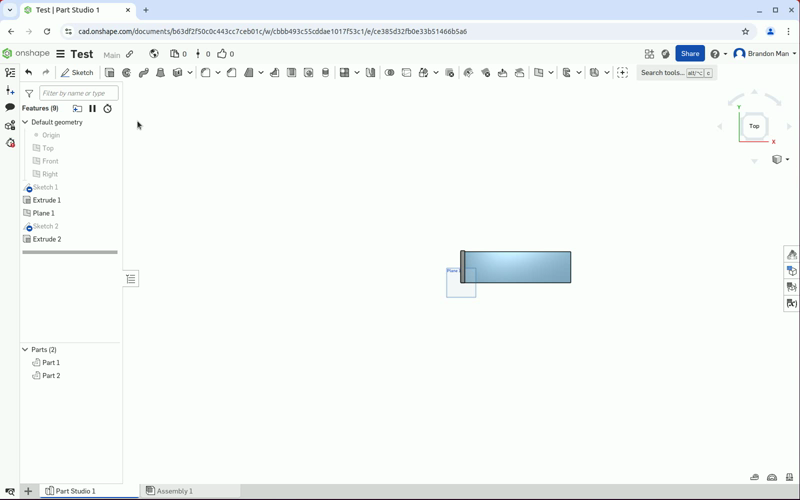
key(shift+h)
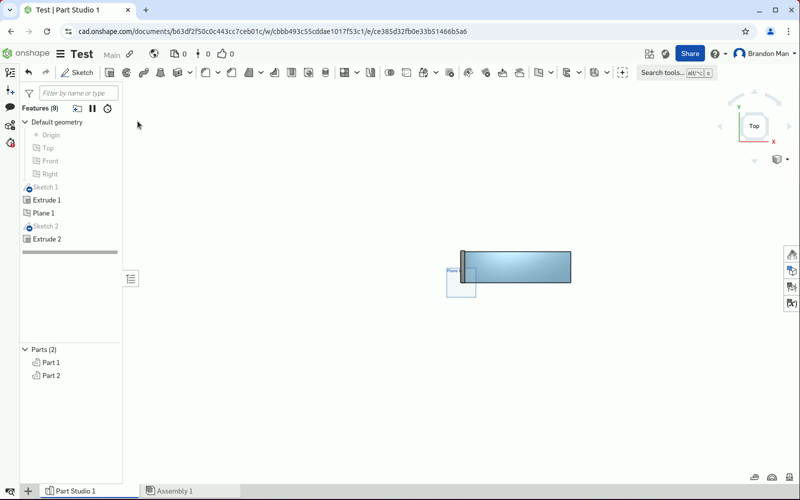
key(shift+h)
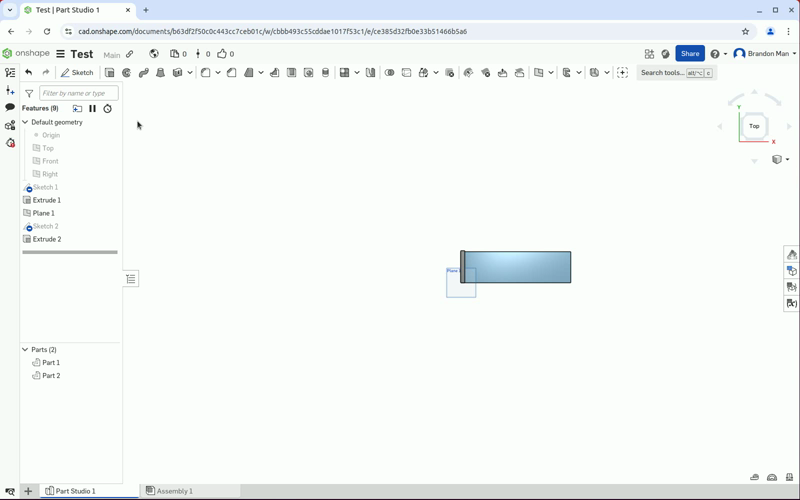
mouse_move(73, 189)
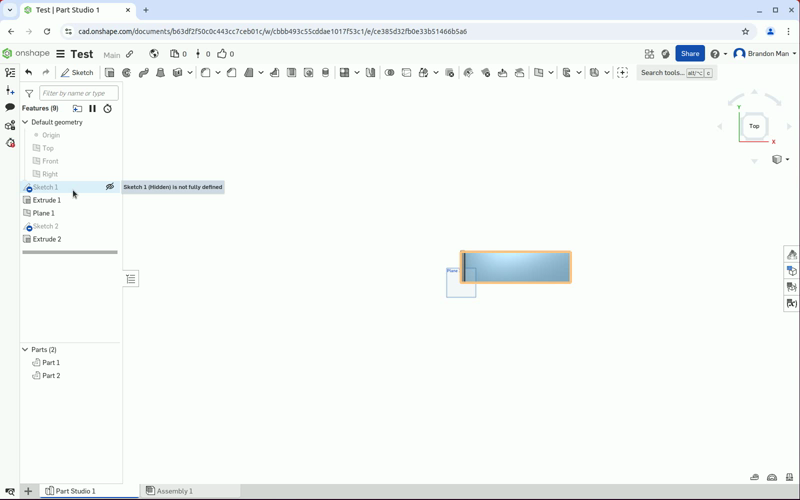
click(73, 189)
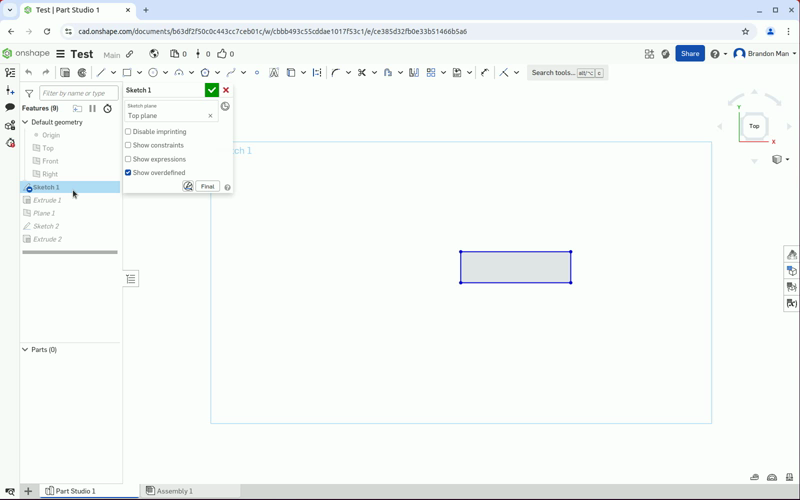
mouse_move(229, 92)
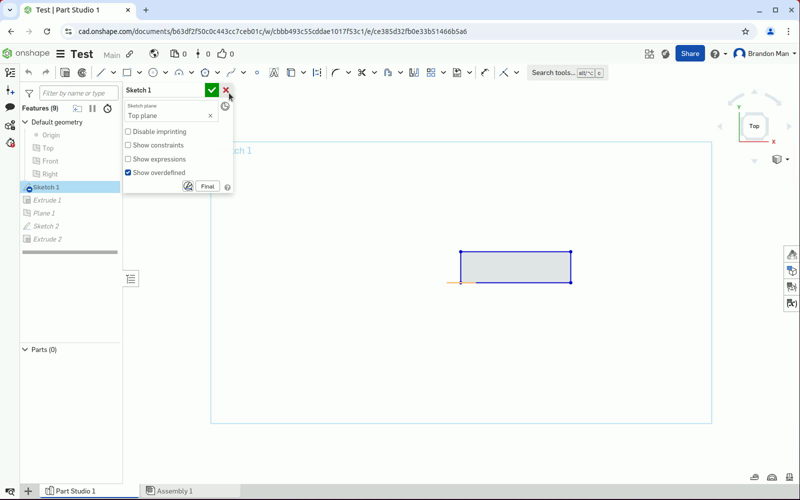
click(229, 92)
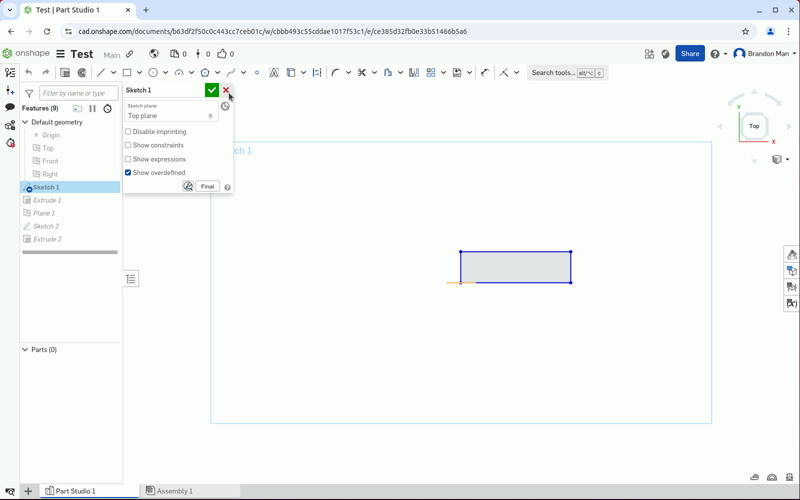
key(shift+s)
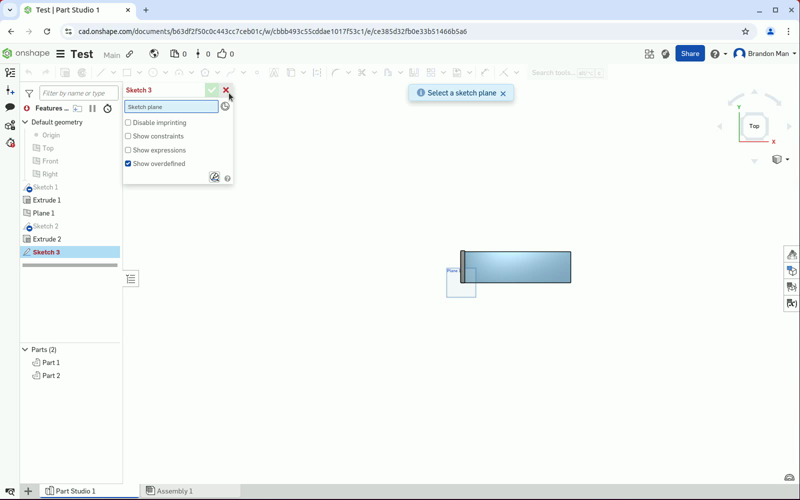
mouse_move(73, 215)
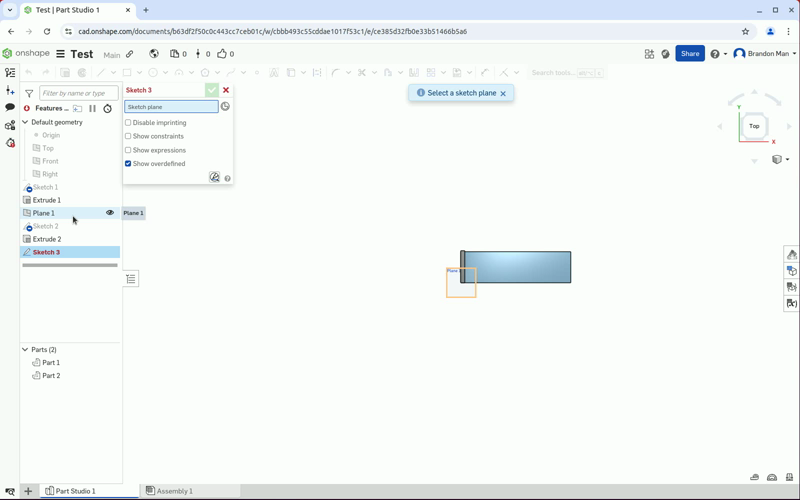
click(73, 215)
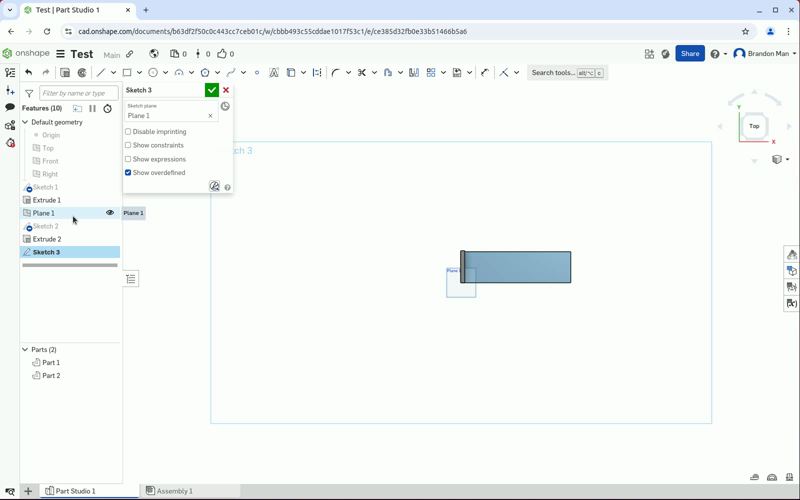
mouse_move(73, 352)
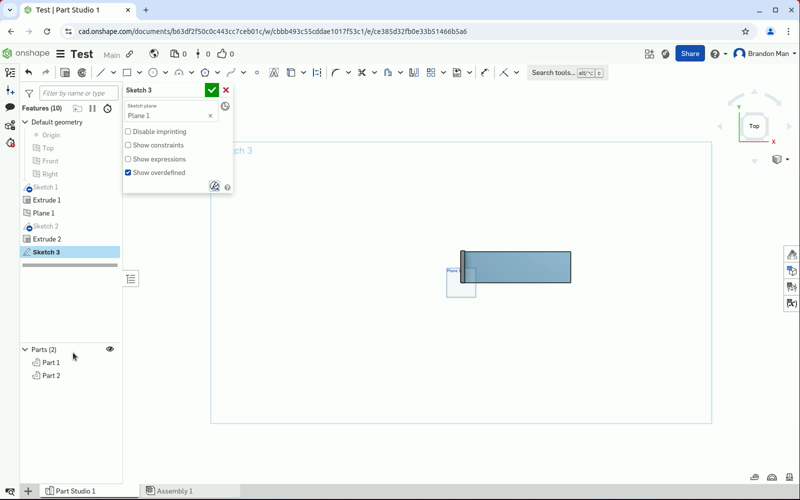
key(y)
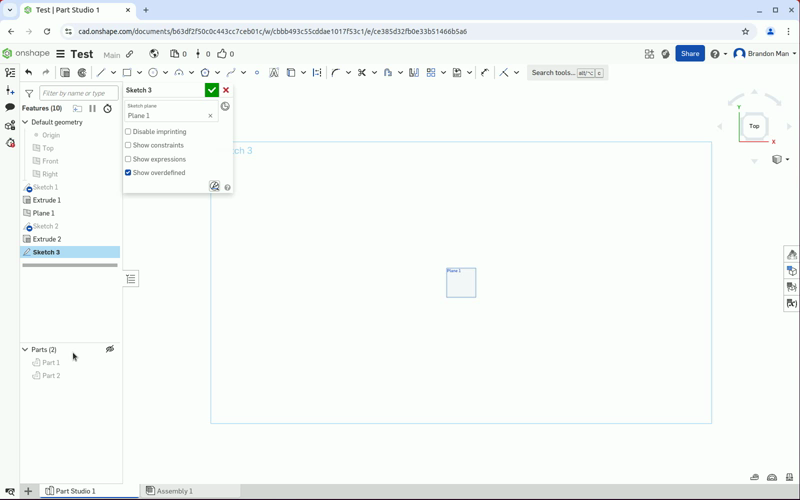
key(l)
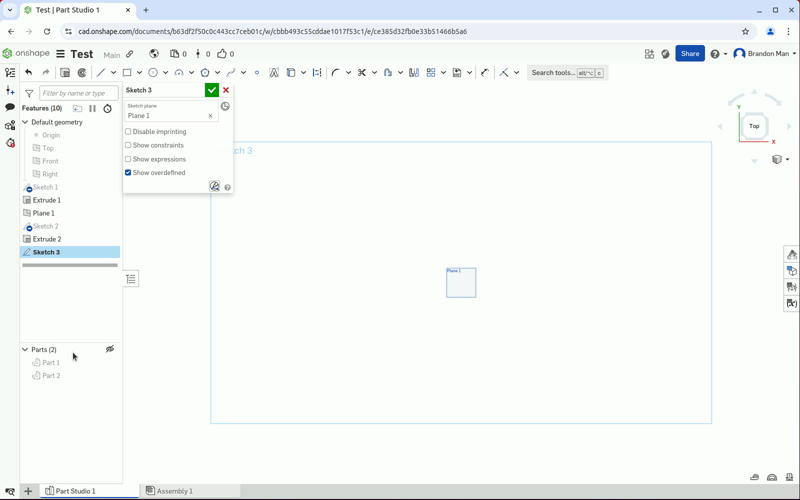
key_down(shift)
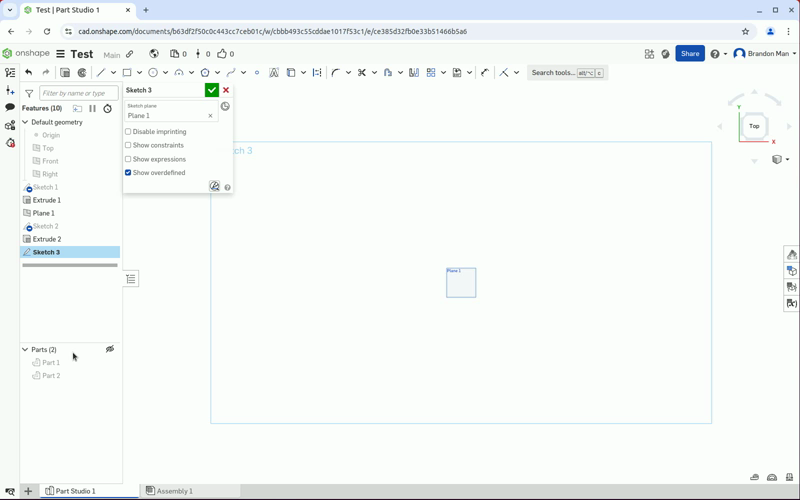
mouse_move(567, 282)
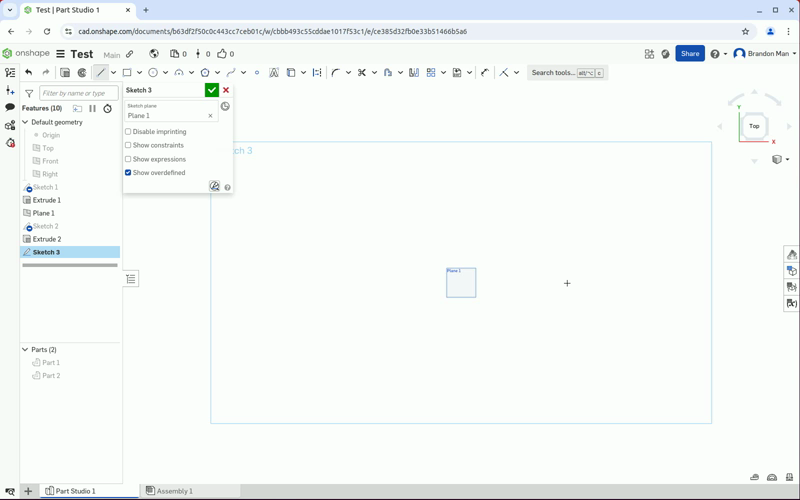
click(567, 282)
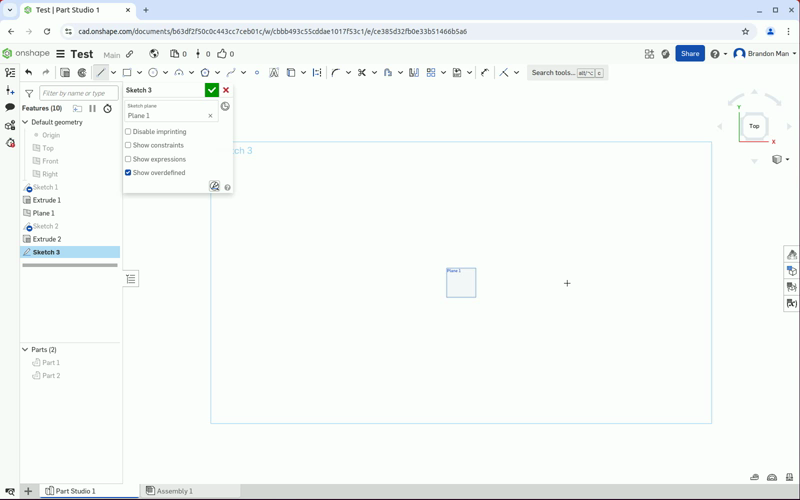
key_up(shift)
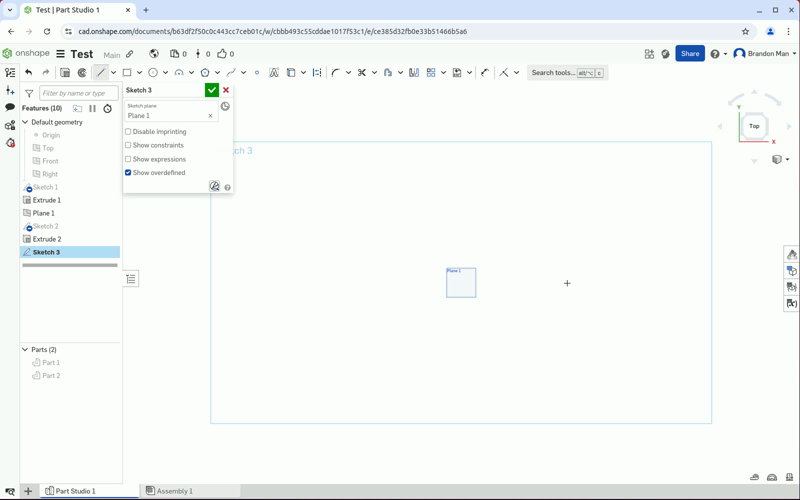
key_down(shift)
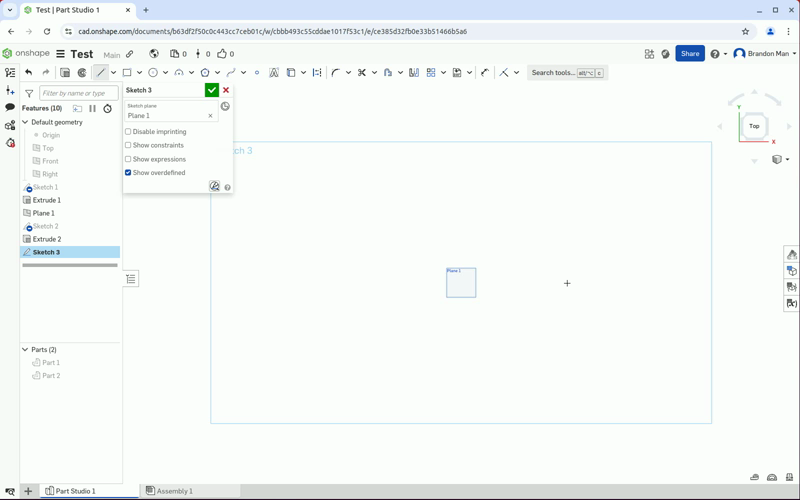
mouse_move(589, 282)
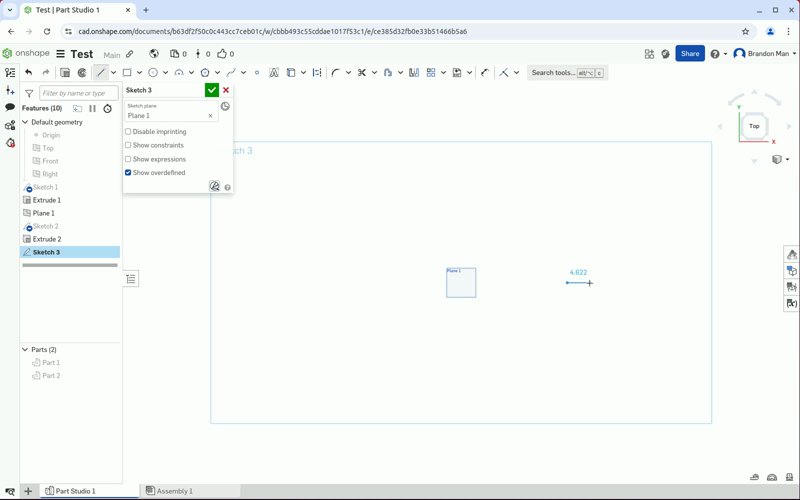
mouse_move(571, 282)
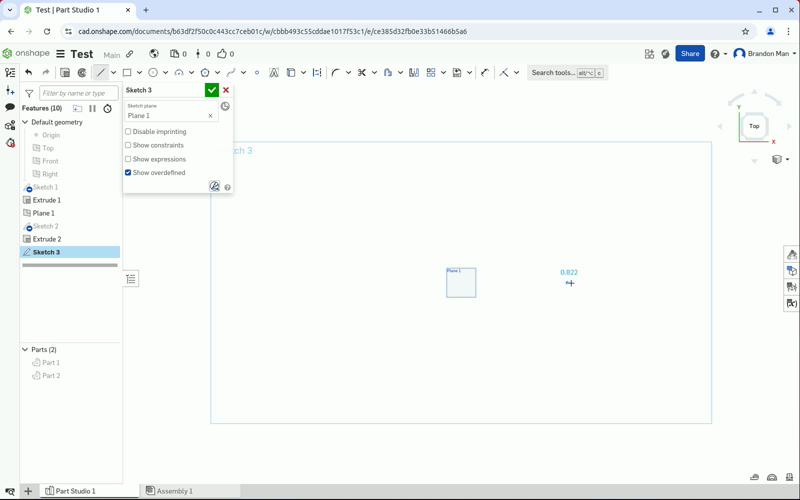
scroll(6)
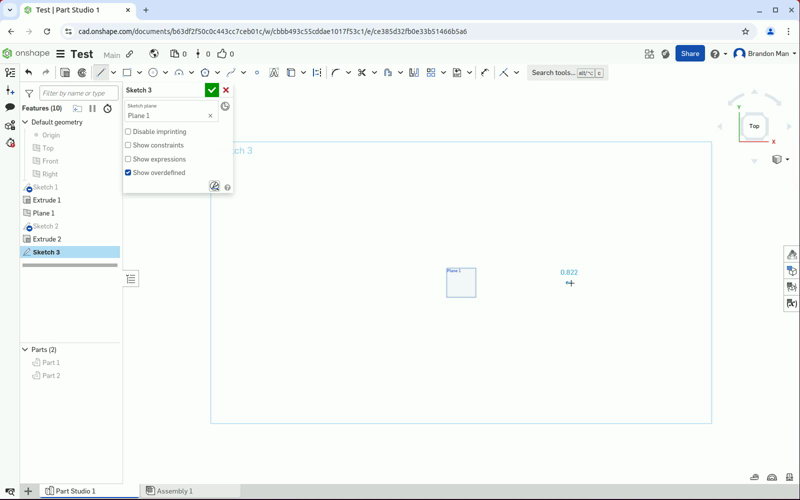
scroll(6)
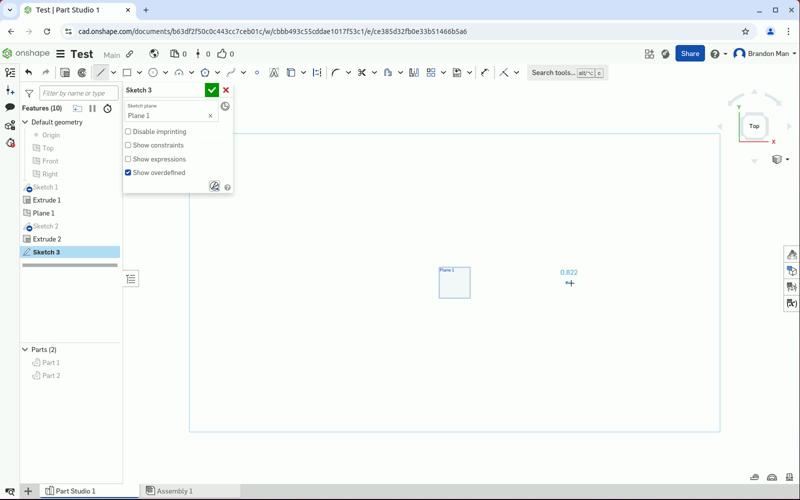
scroll(6)
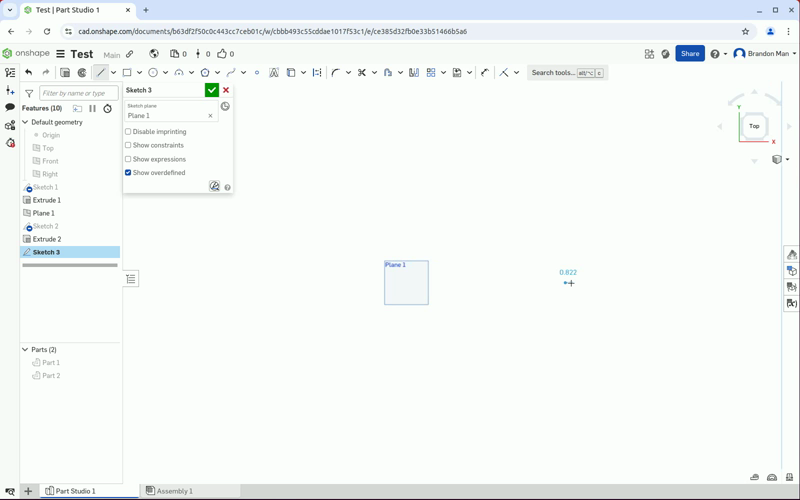
scroll(6)
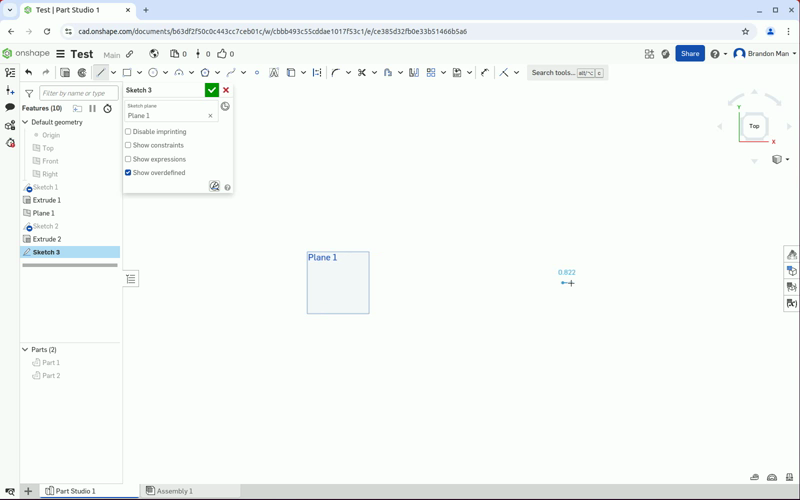
scroll(6)
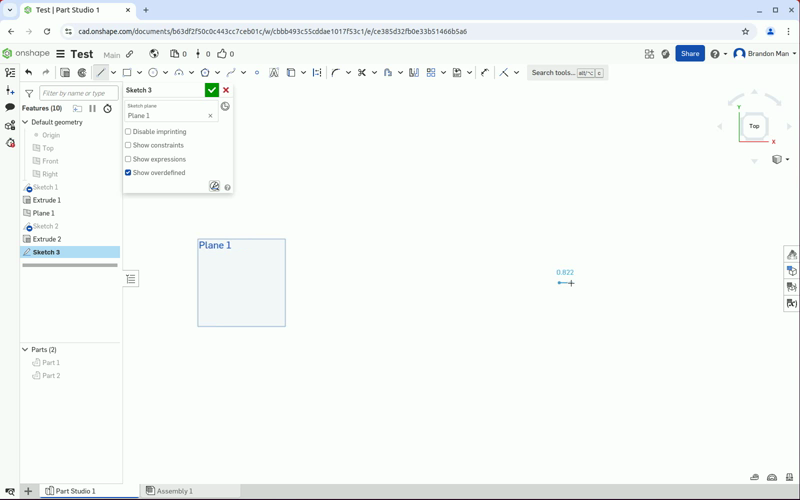
scroll(6)
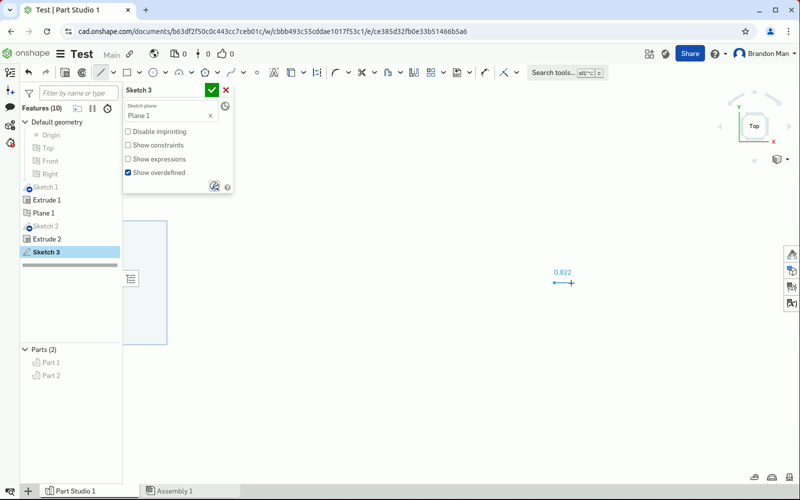
scroll(6)
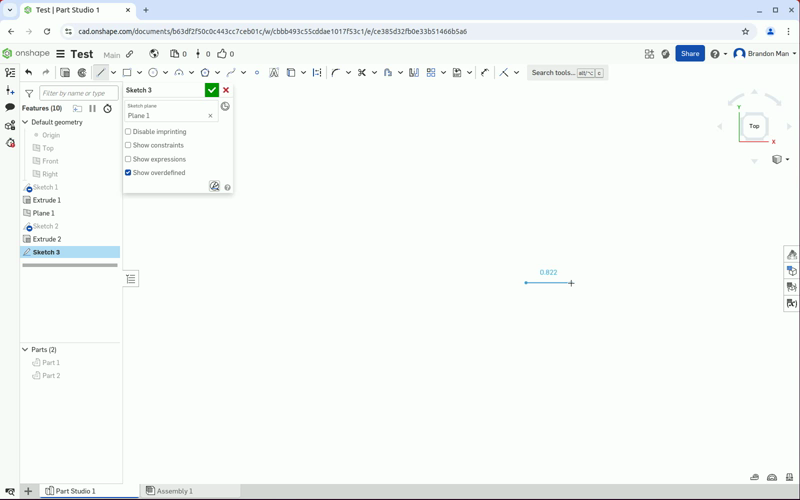
click(571, 282)
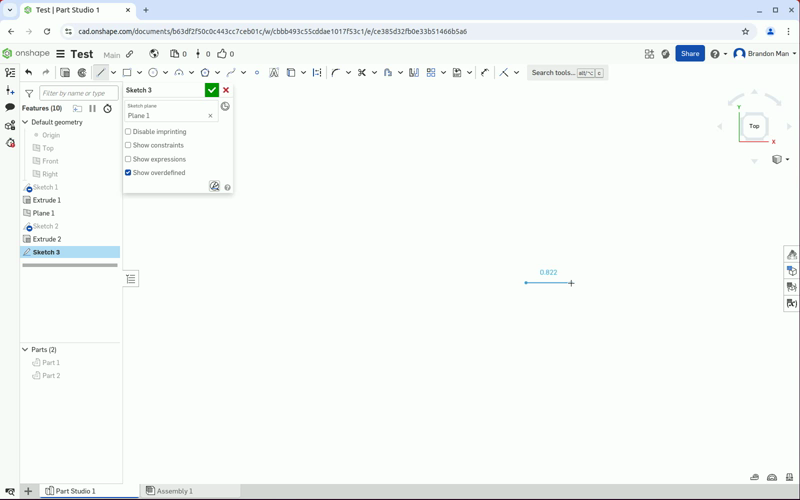
scroll(-6)
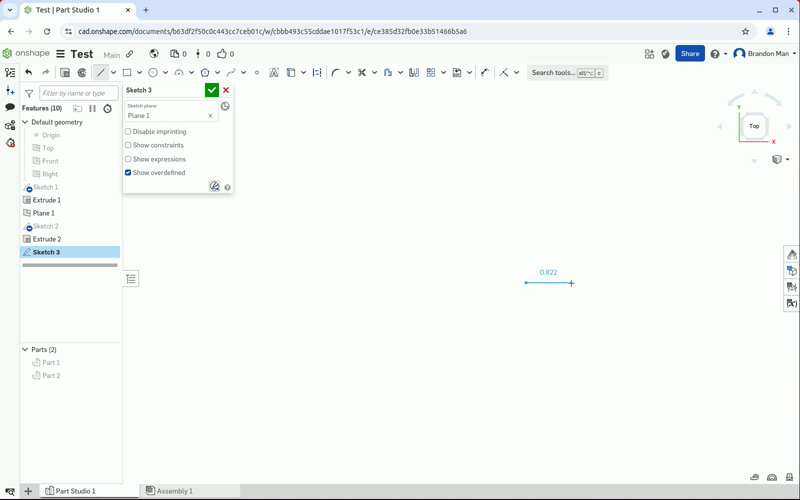
scroll(-6)
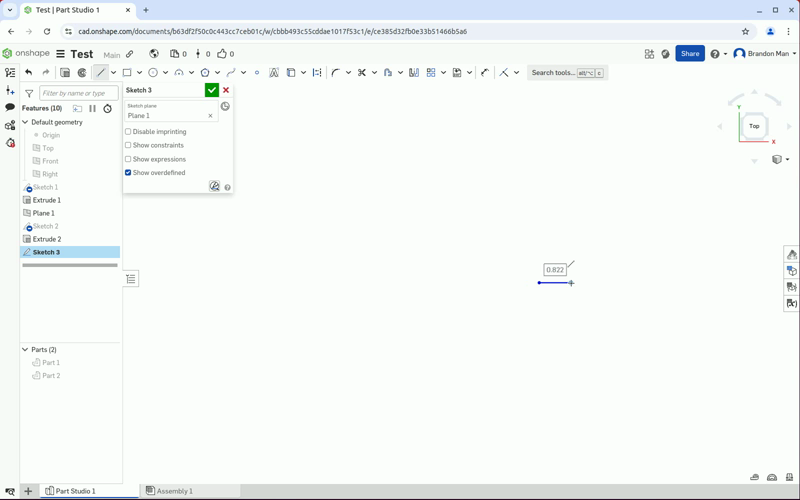
scroll(-6)
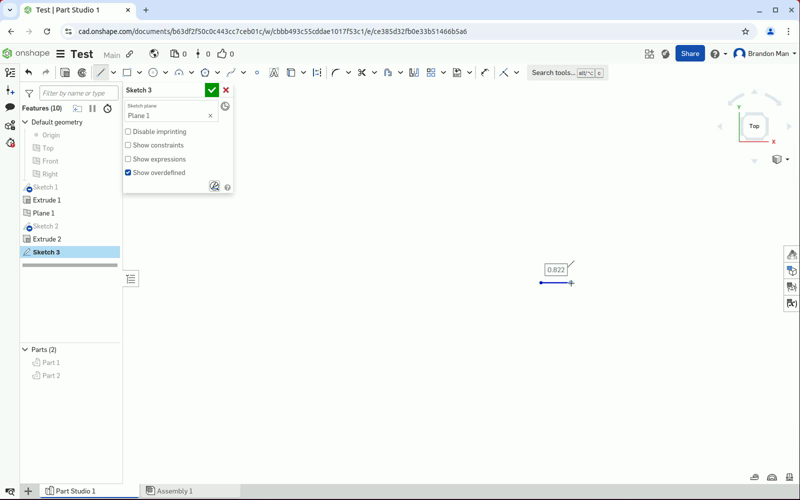
scroll(-6)
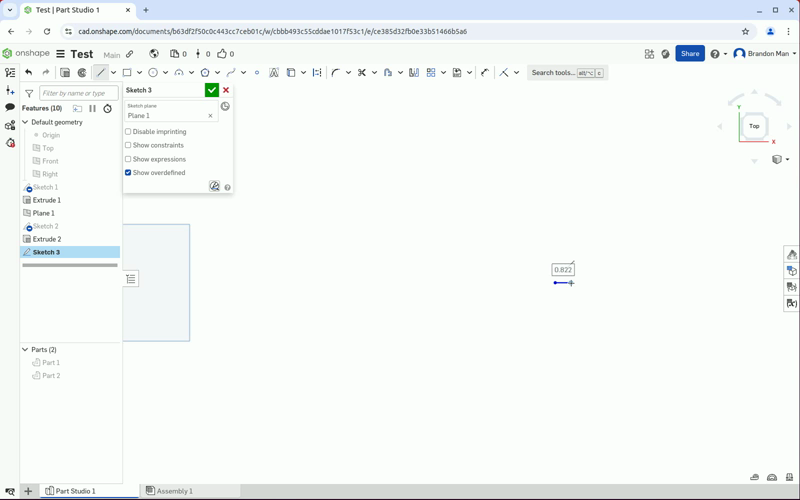
scroll(-6)
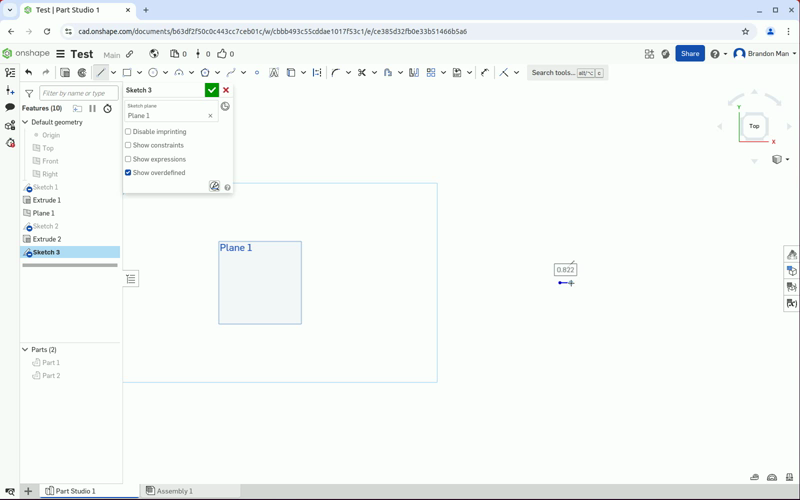
scroll(-6)
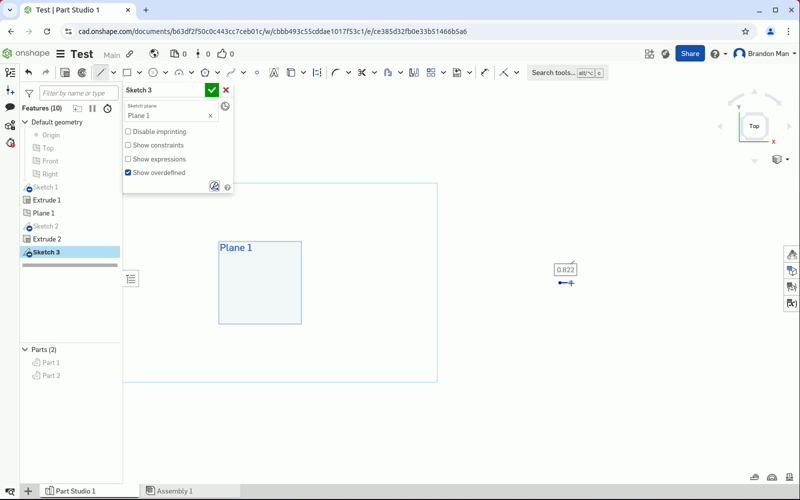
scroll(-6)
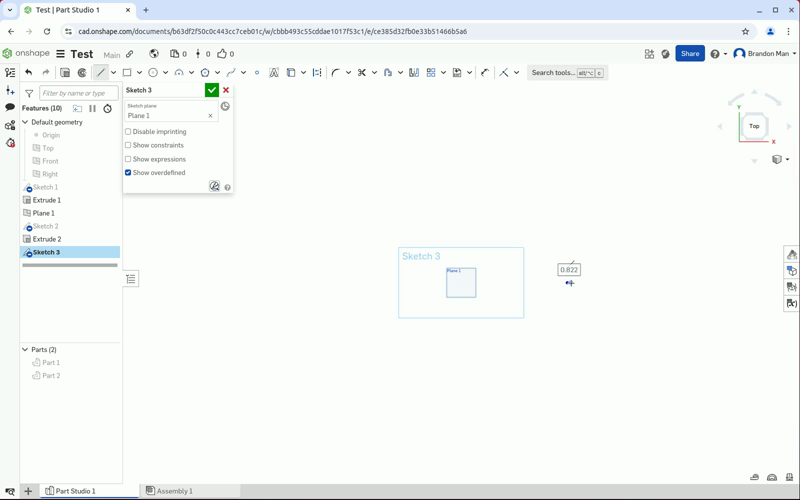
key_up(shift)
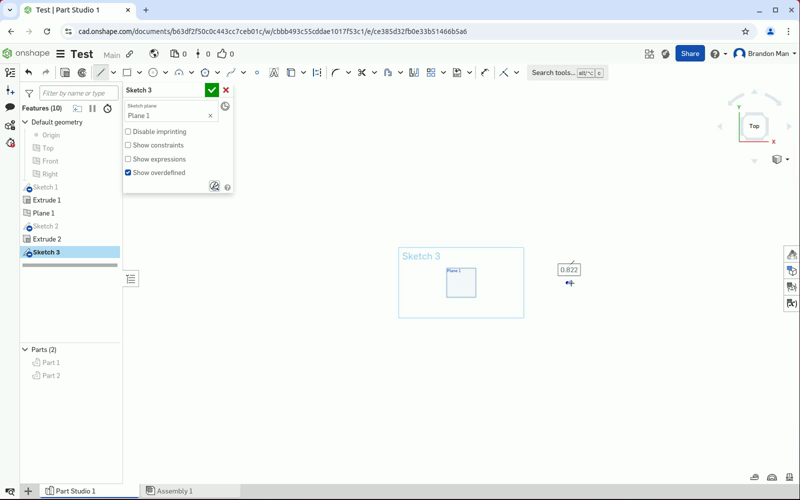
key_down(shift)
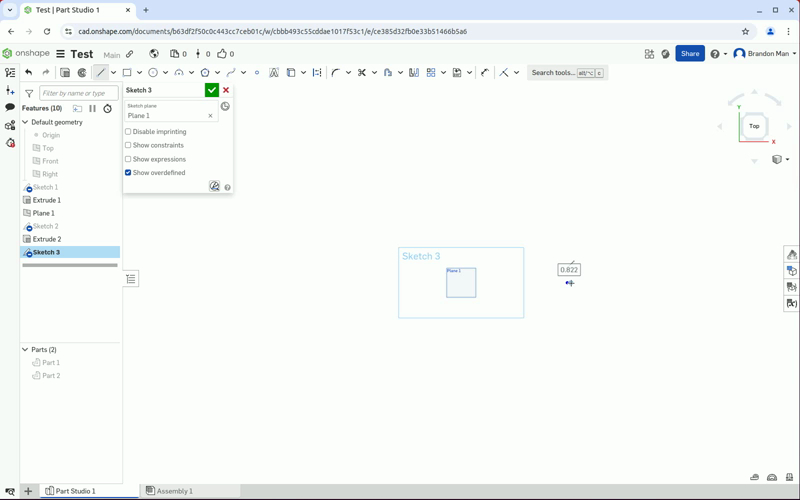
mouse_move(589, 282)
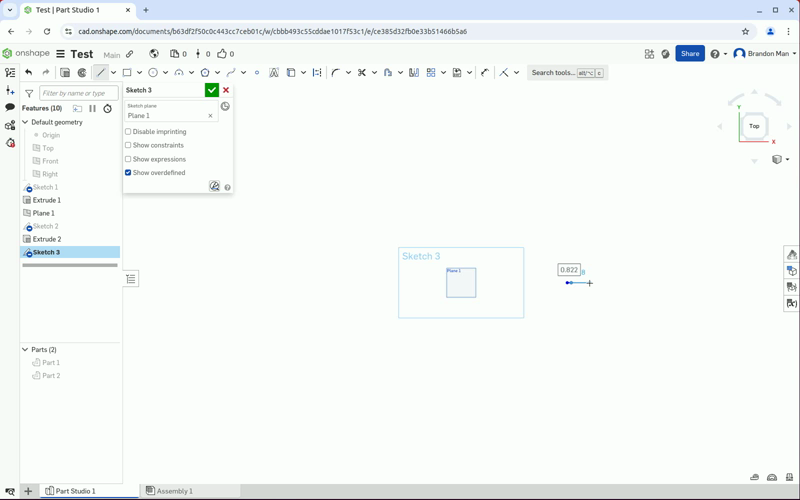
mouse_move(571, 250)
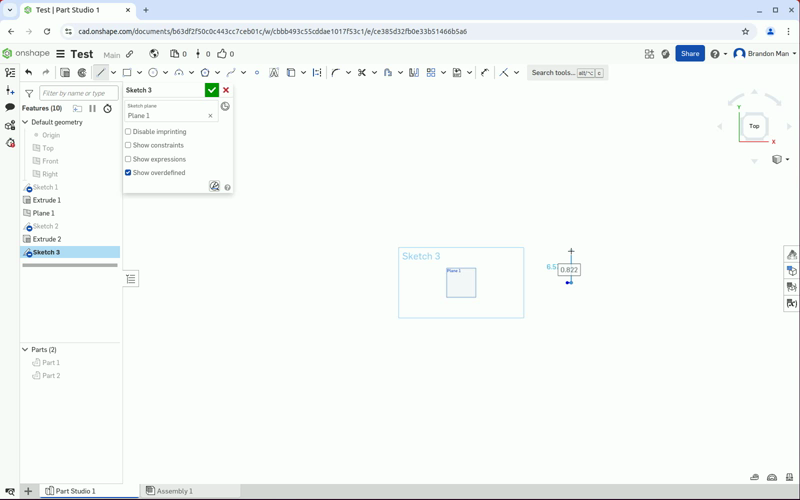
click(571, 250)
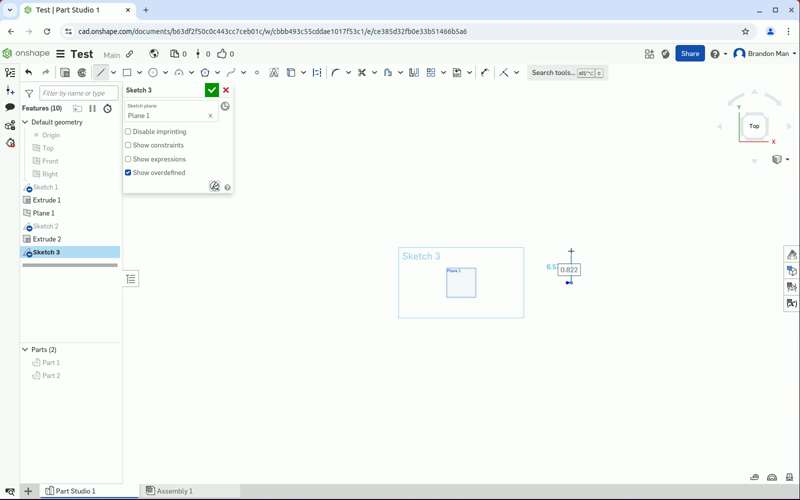
key_up(shift)
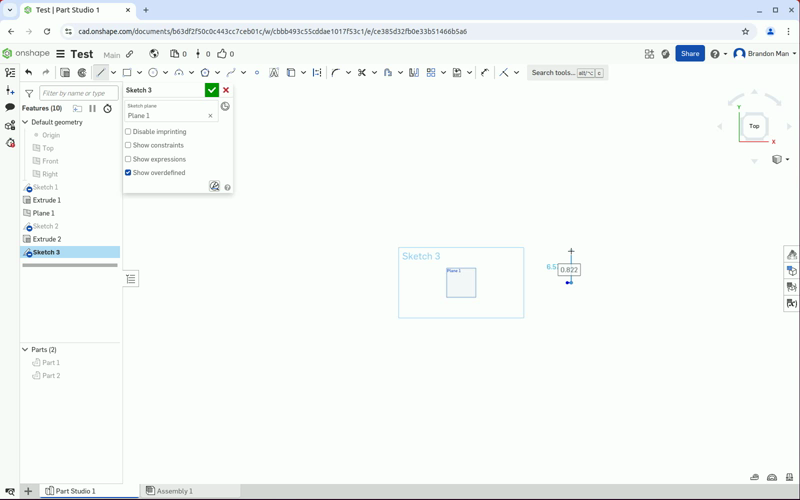
key_down(shift)
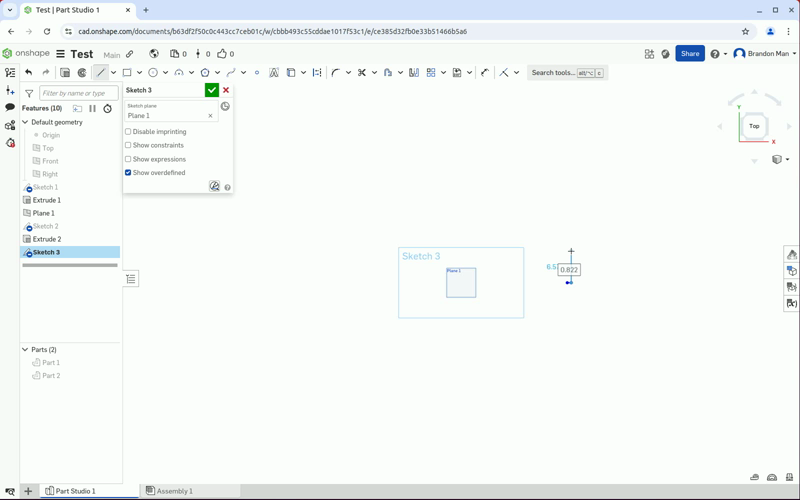
mouse_move(589, 250)
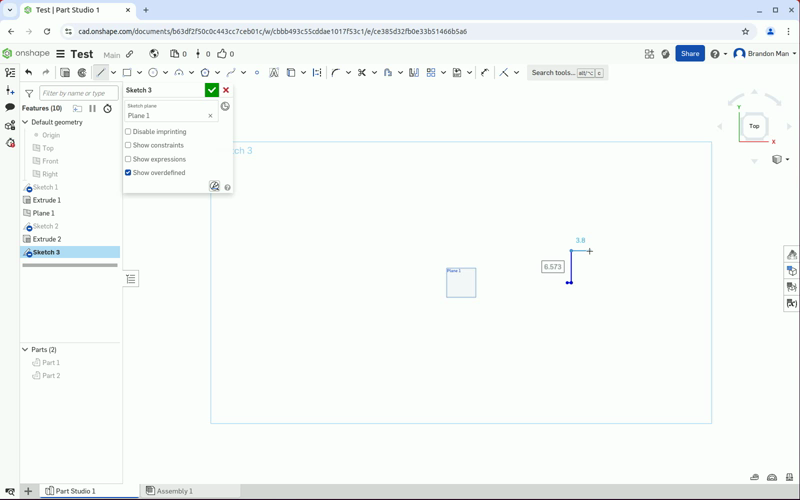
mouse_move(567, 250)
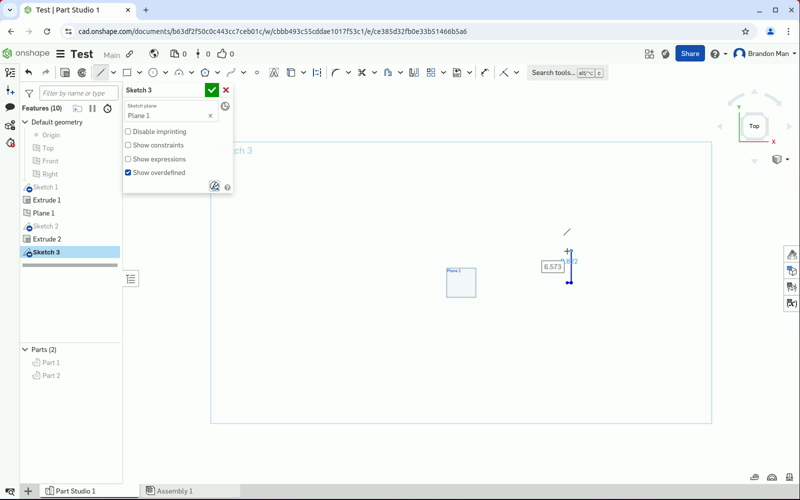
scroll(6)
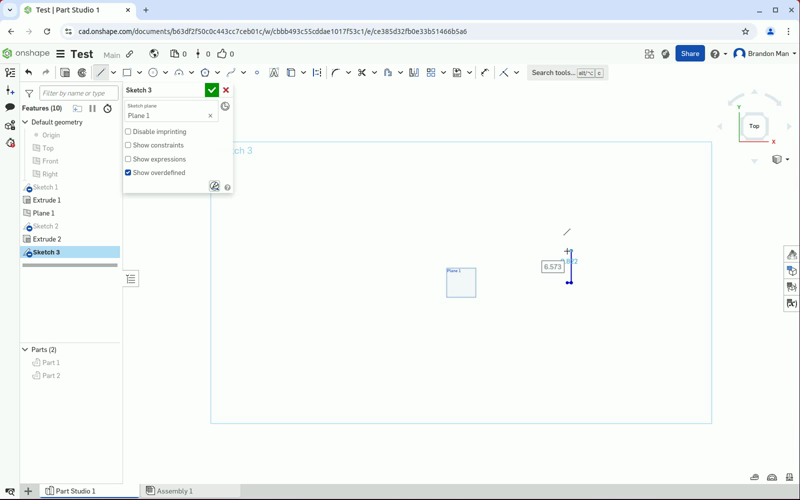
scroll(6)
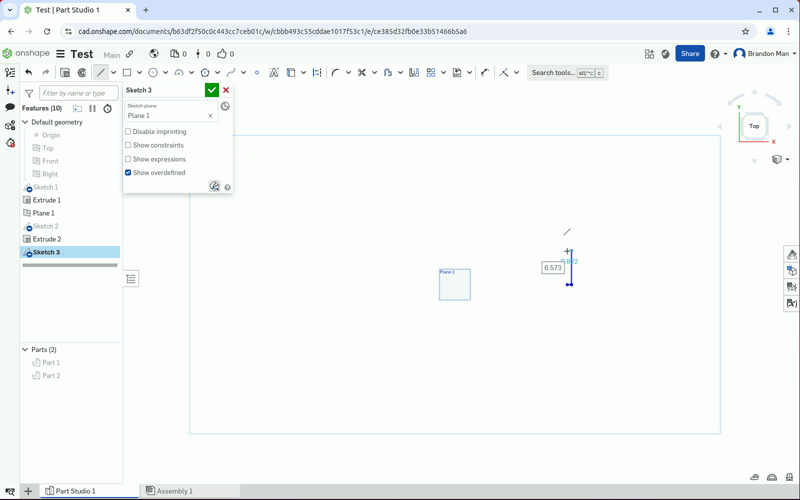
scroll(6)
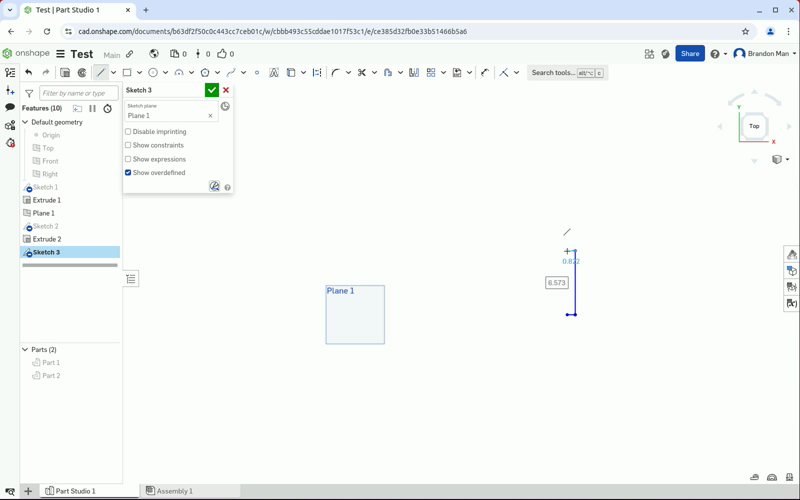
scroll(6)
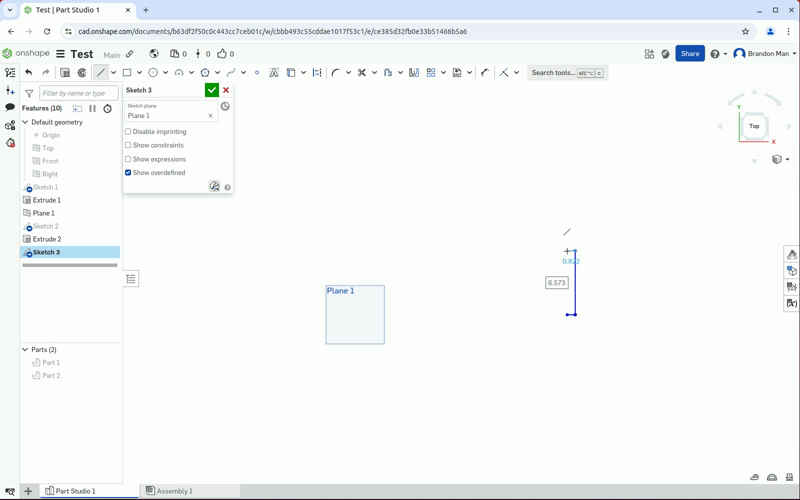
scroll(6)
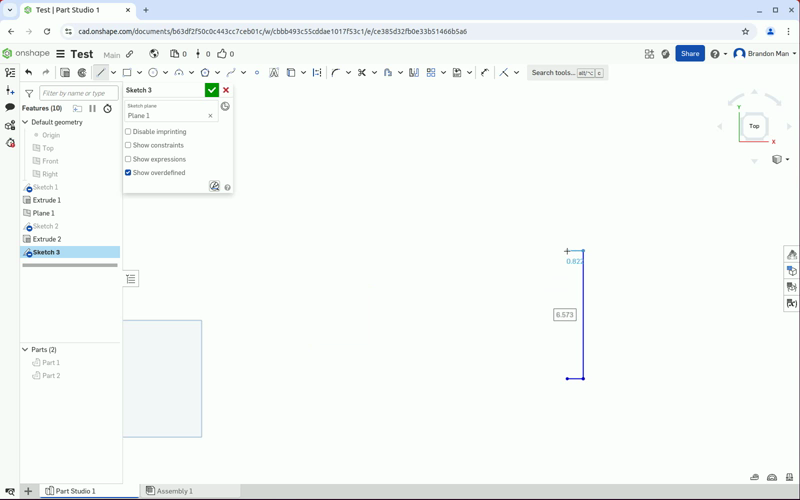
scroll(6)
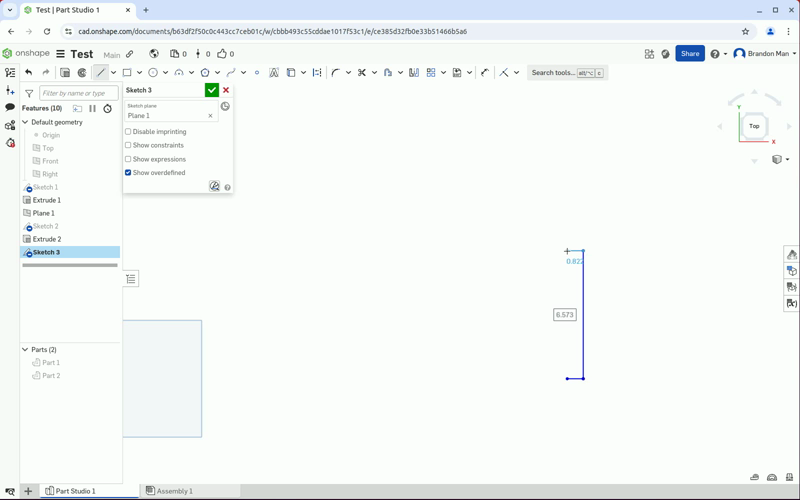
scroll(6)
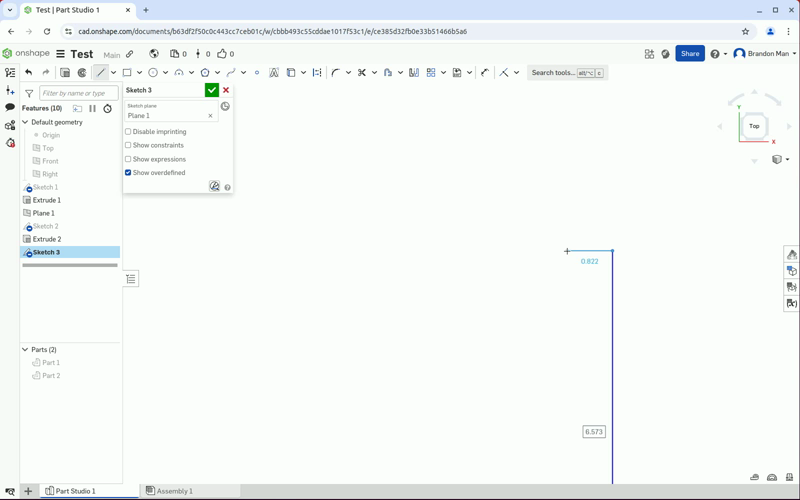
click(567, 250)
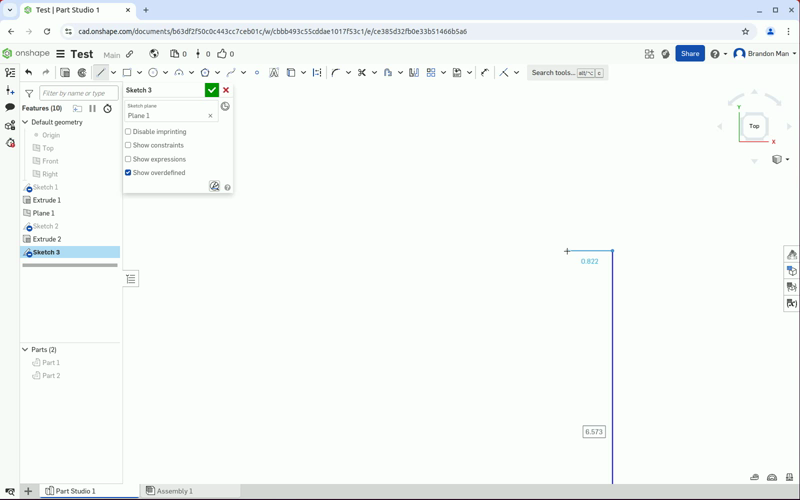
scroll(-6)
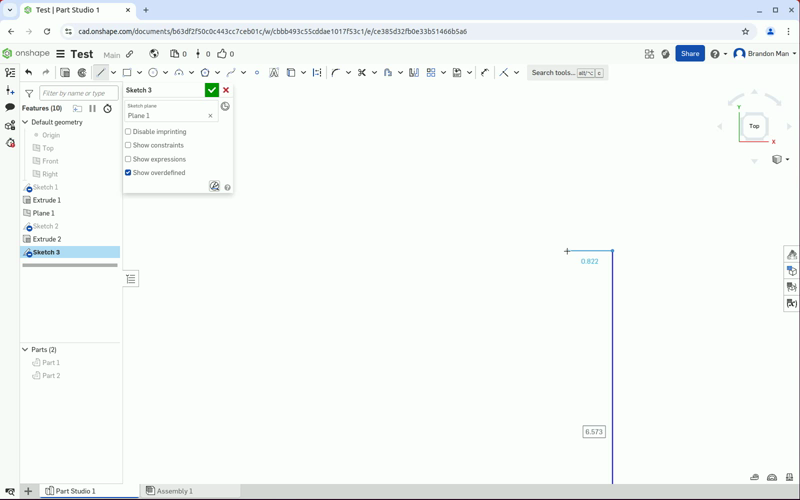
scroll(-6)
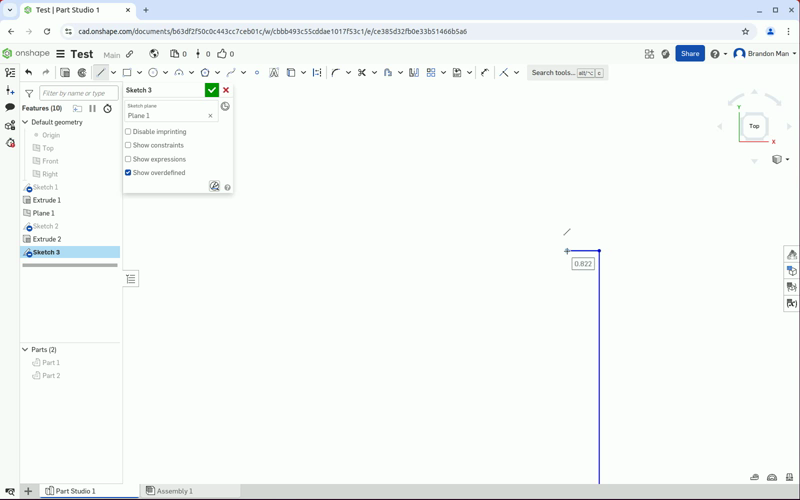
scroll(-6)
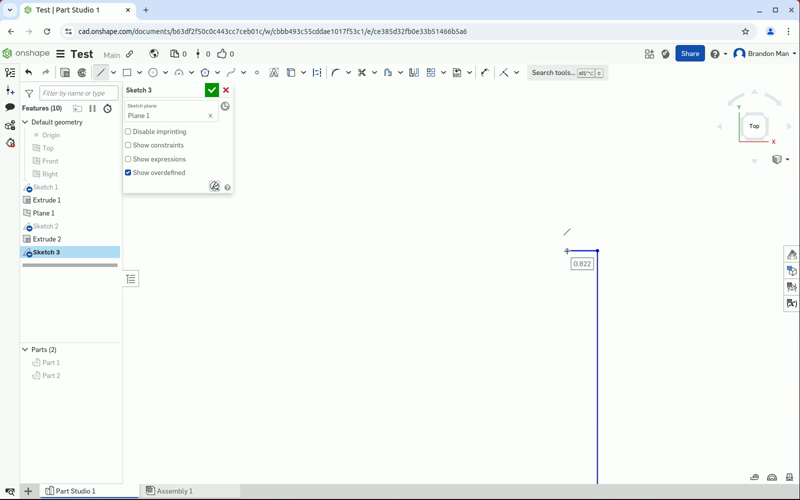
scroll(-6)
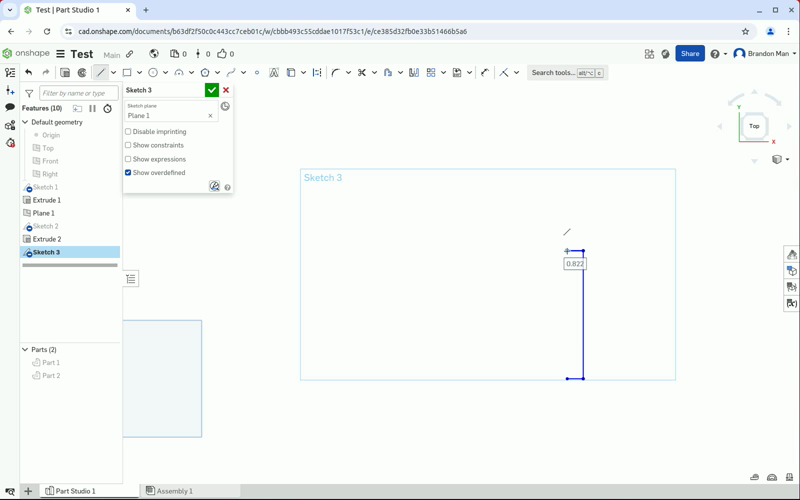
scroll(-6)
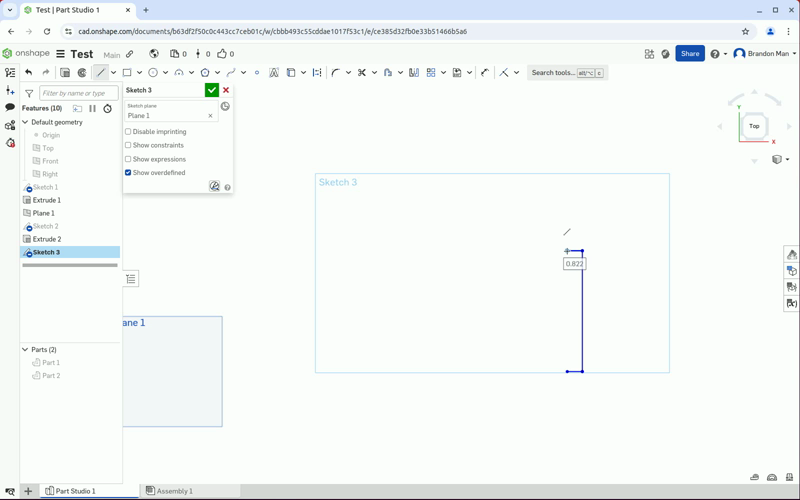
scroll(-6)
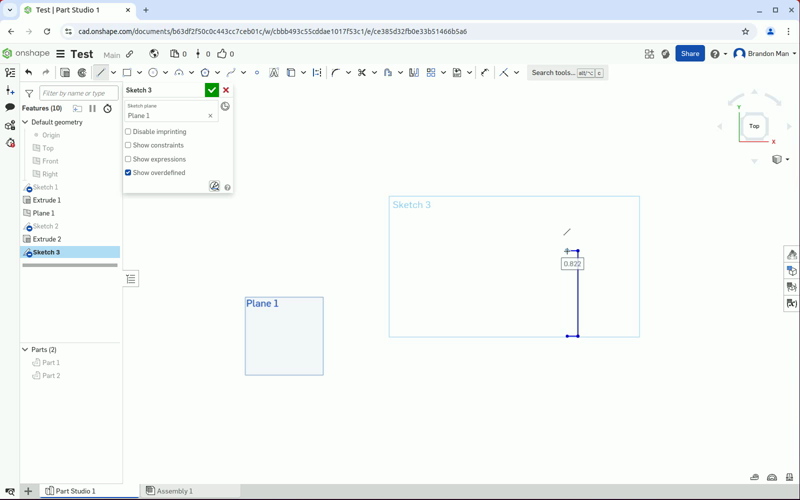
scroll(-6)
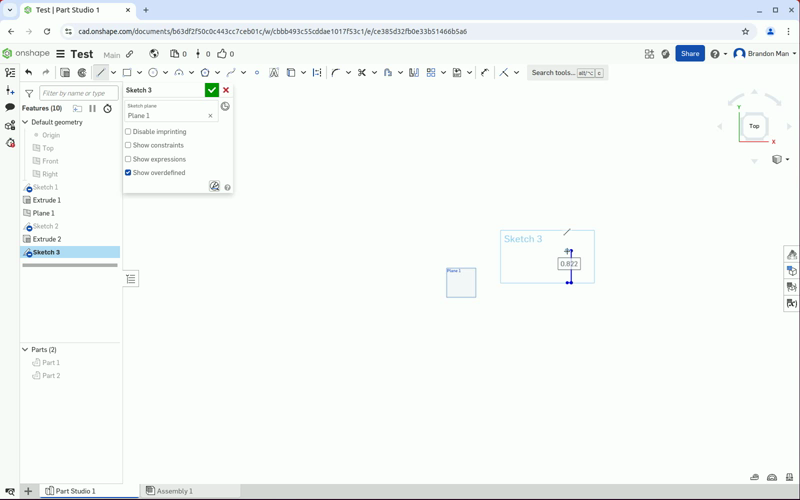
key_up(shift)
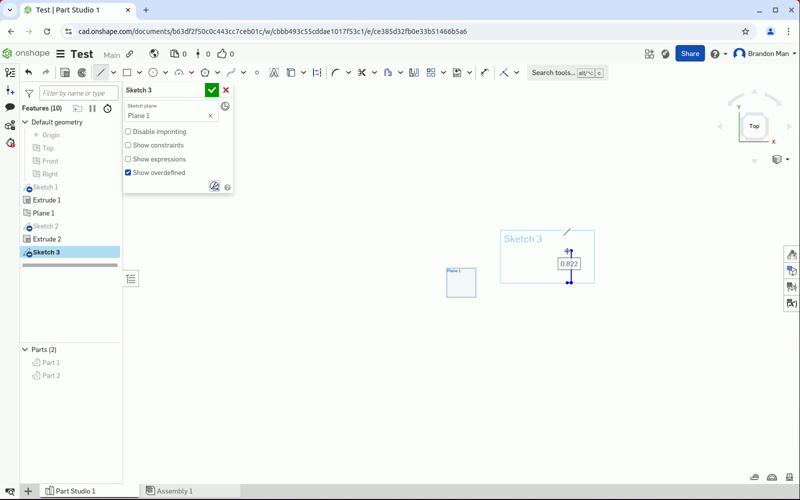
mouse_move(589, 250)
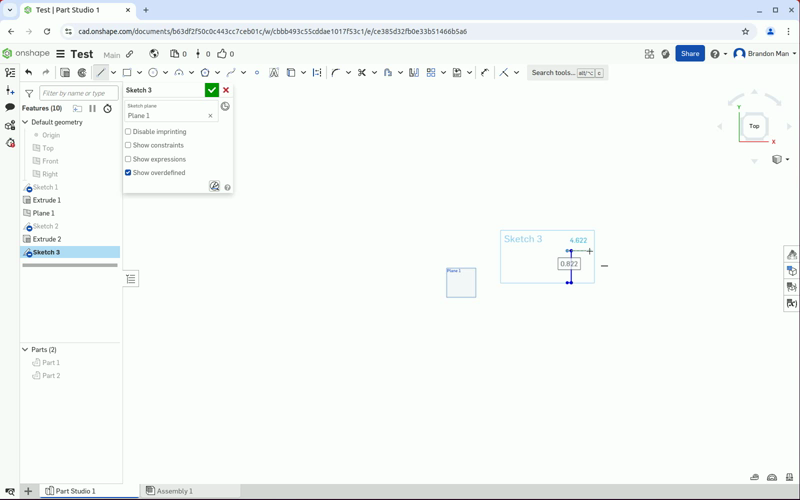
key_down(shift)
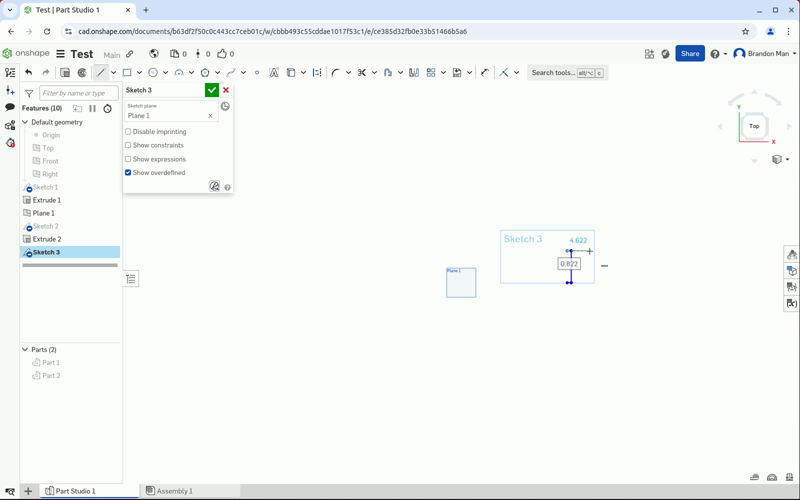
mouse_move(567, 282)
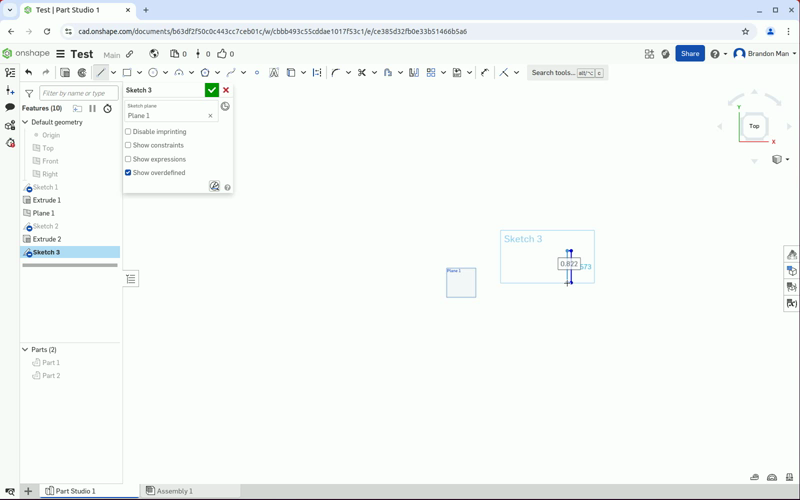
scroll(6)
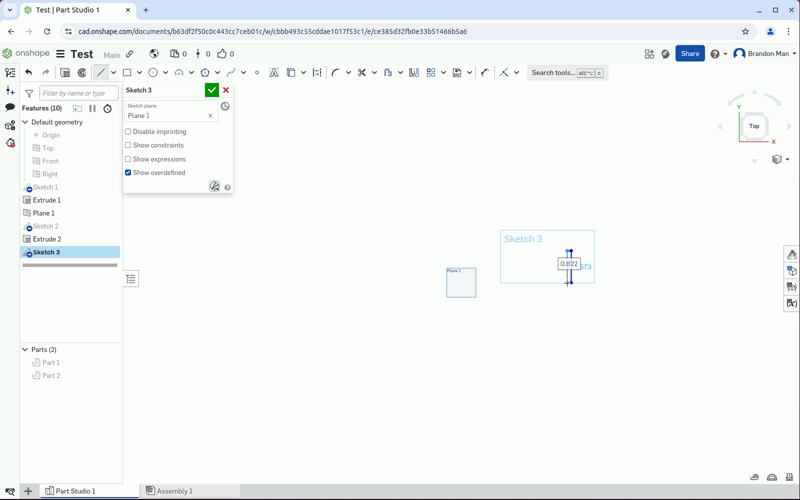
scroll(6)
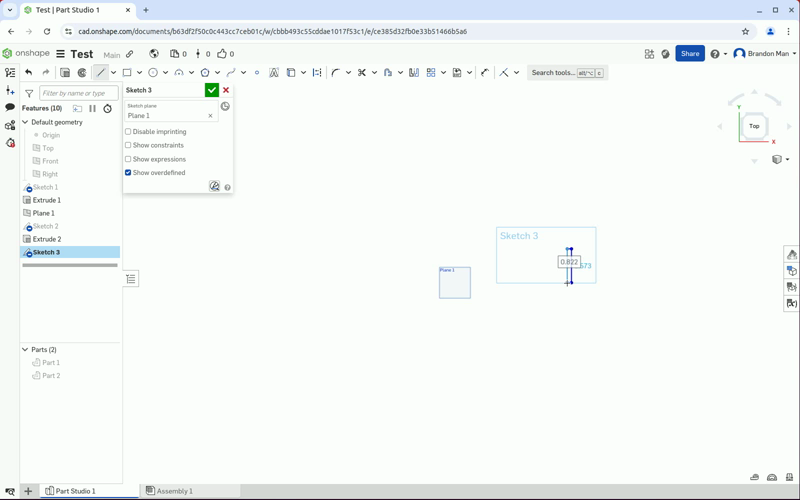
scroll(6)
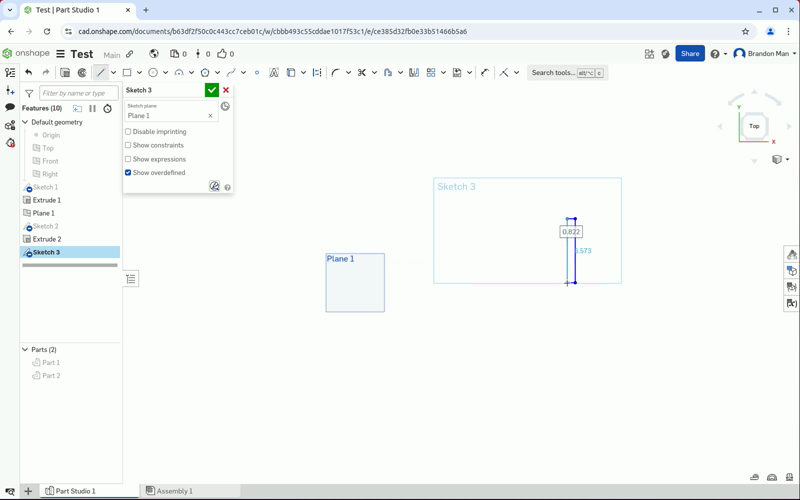
scroll(6)
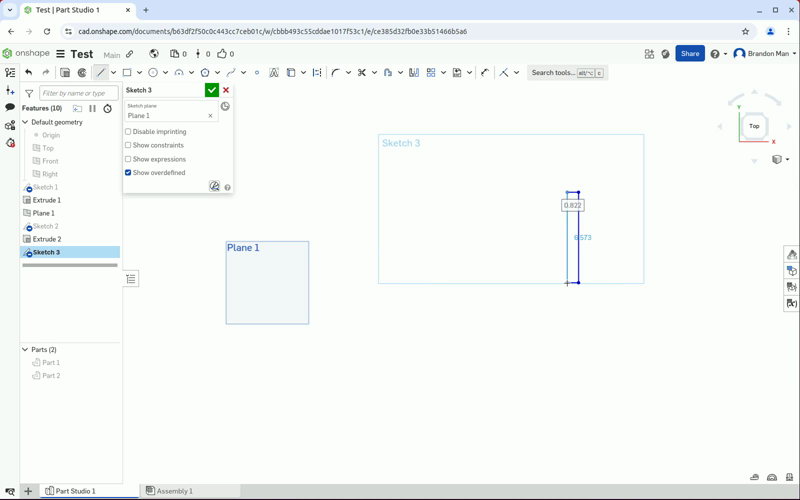
scroll(6)
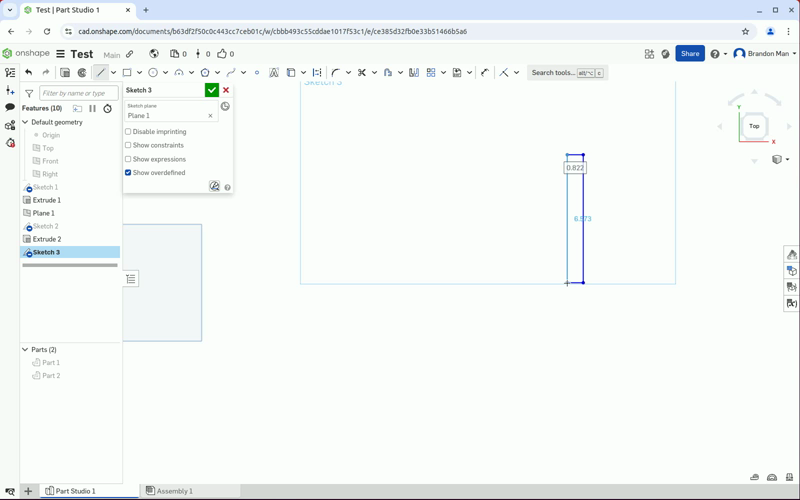
scroll(6)
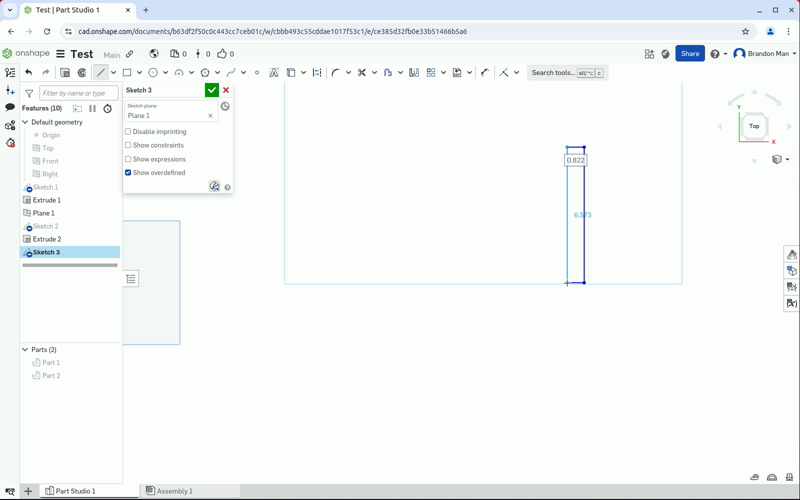
scroll(6)
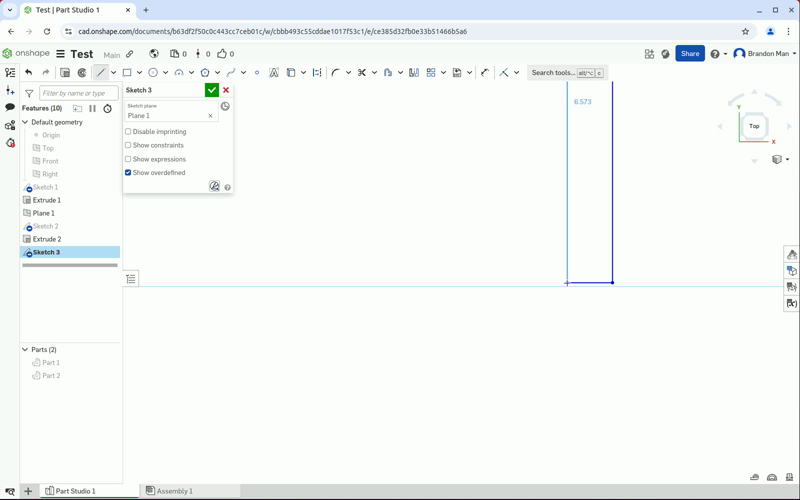
key_up(shift)
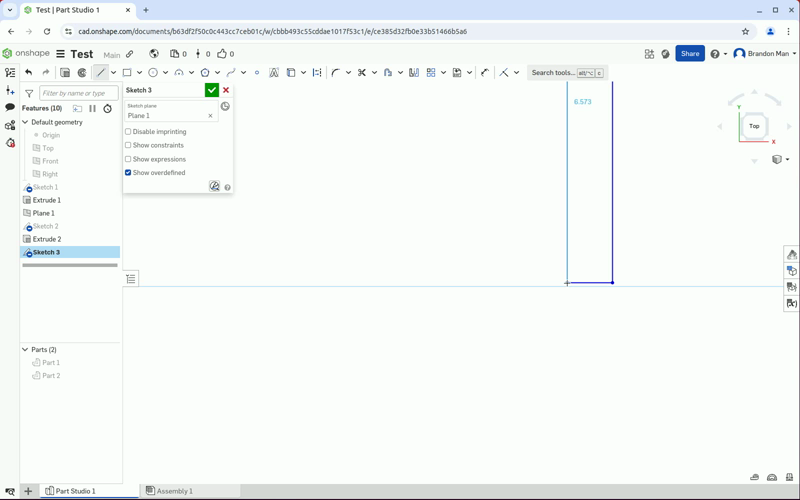
click(567, 282)
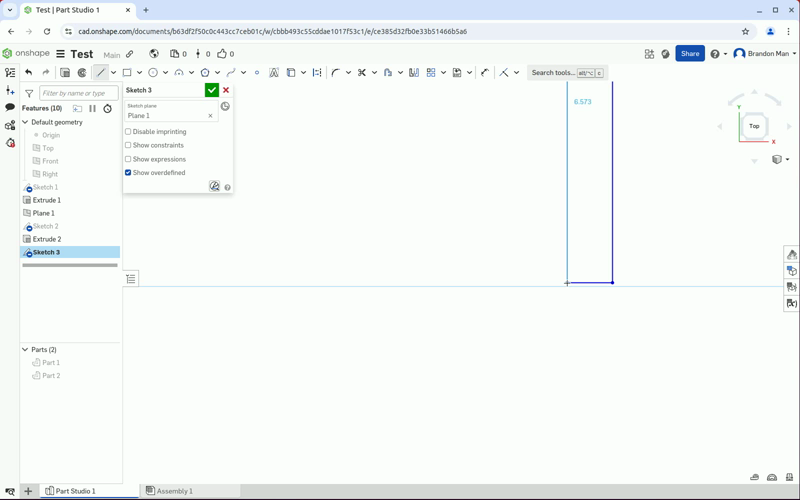
scroll(-6)
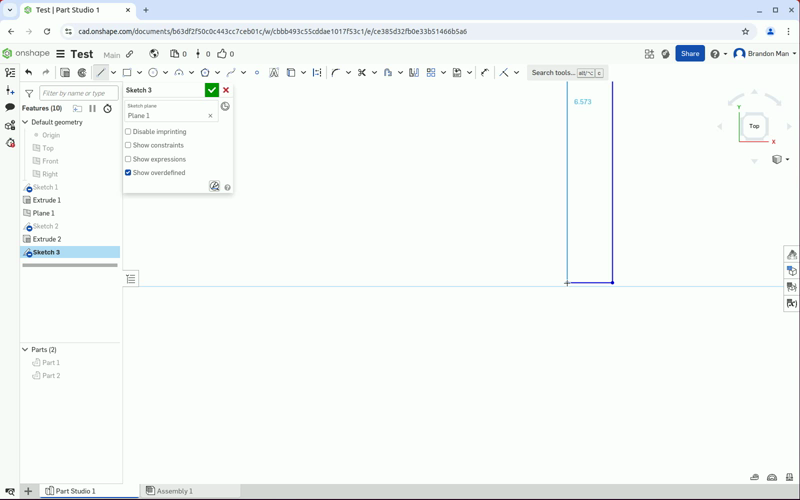
scroll(-6)
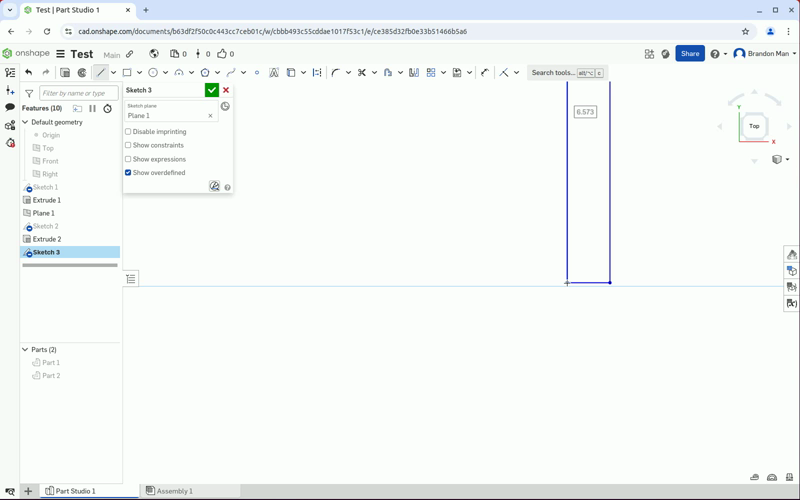
scroll(-6)
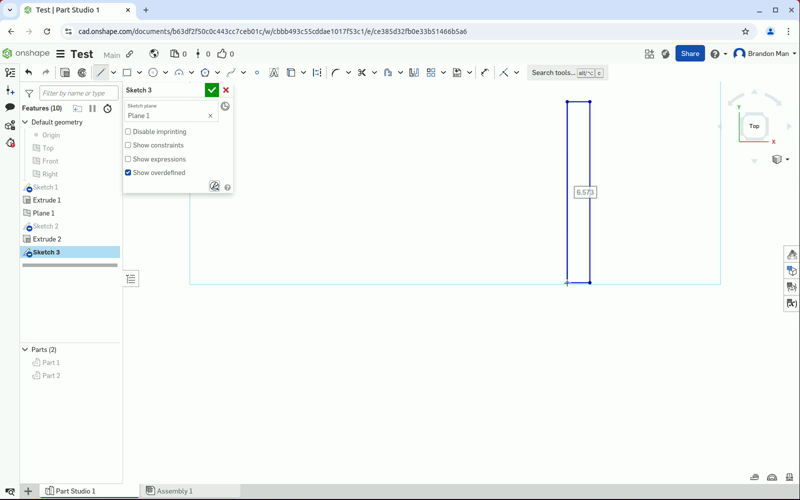
scroll(-6)
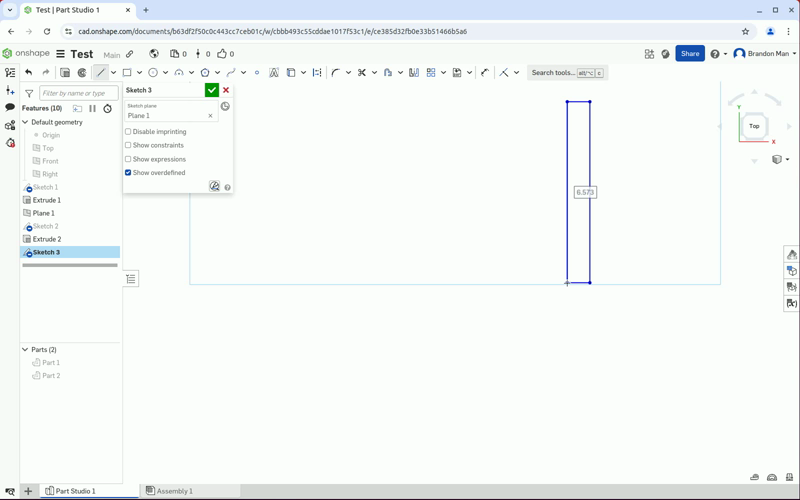
scroll(-6)
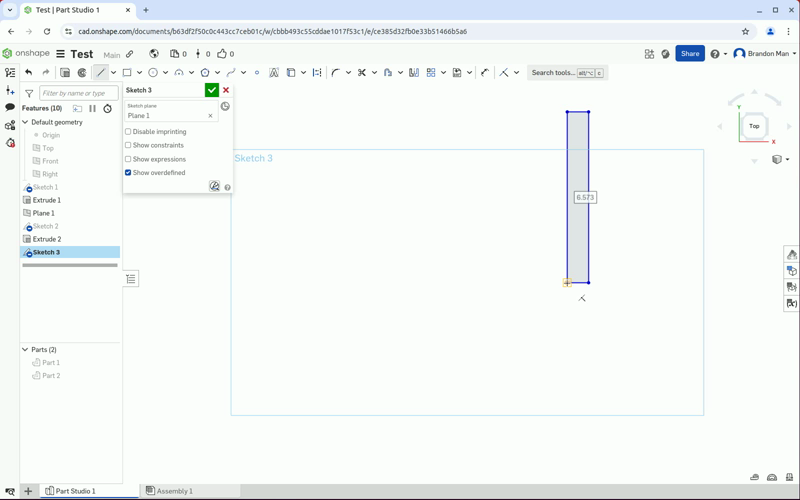
scroll(-6)
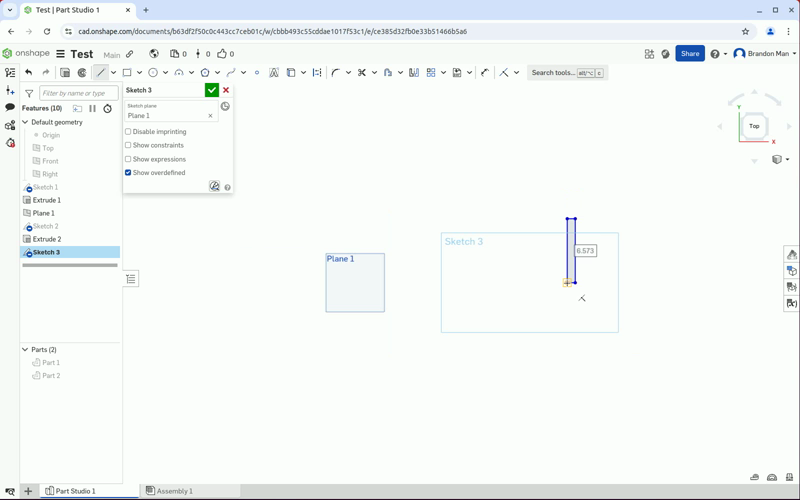
scroll(-6)
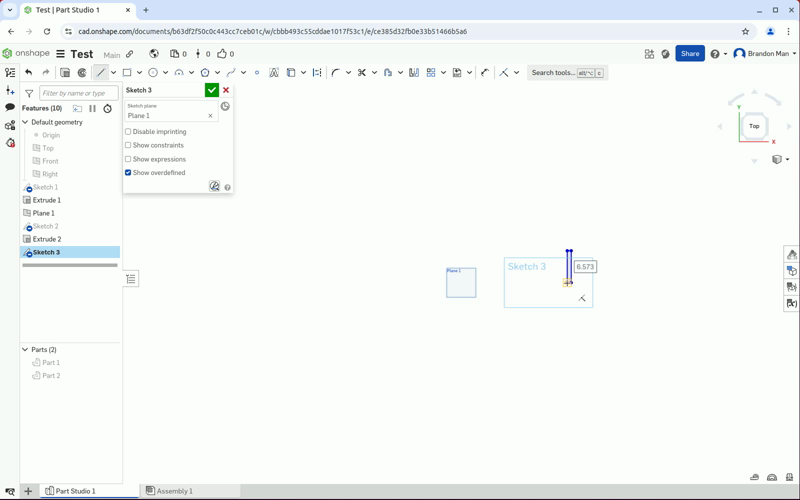
key(esc)
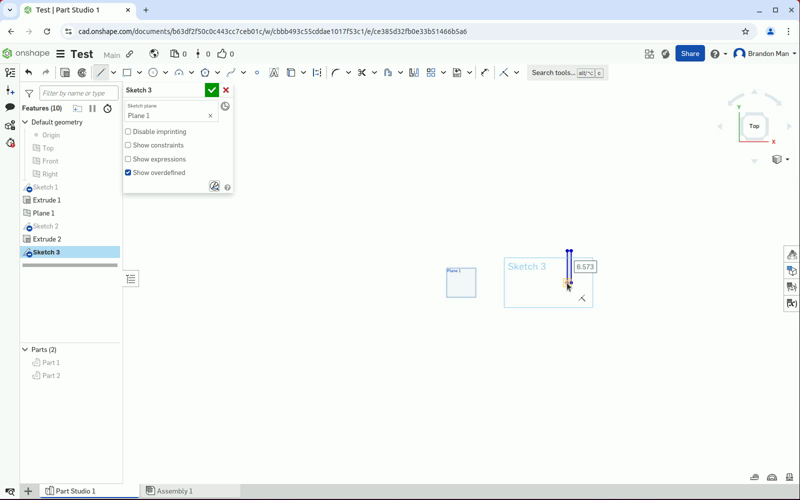
mouse_move(569, 278)
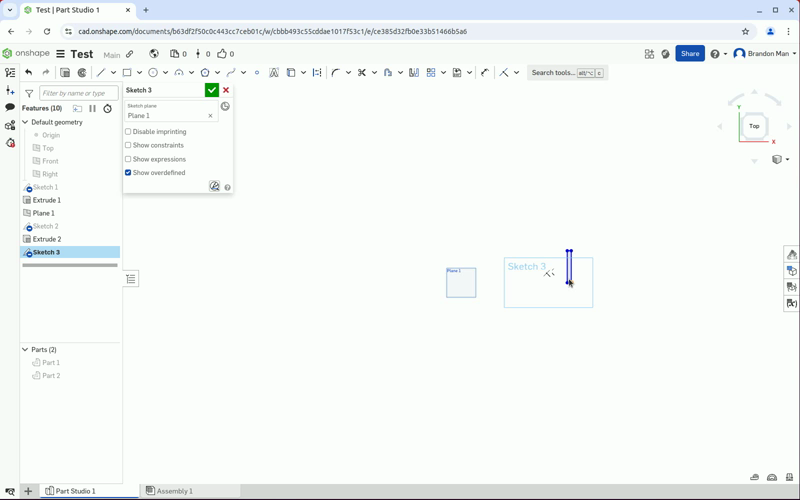
scroll(6)
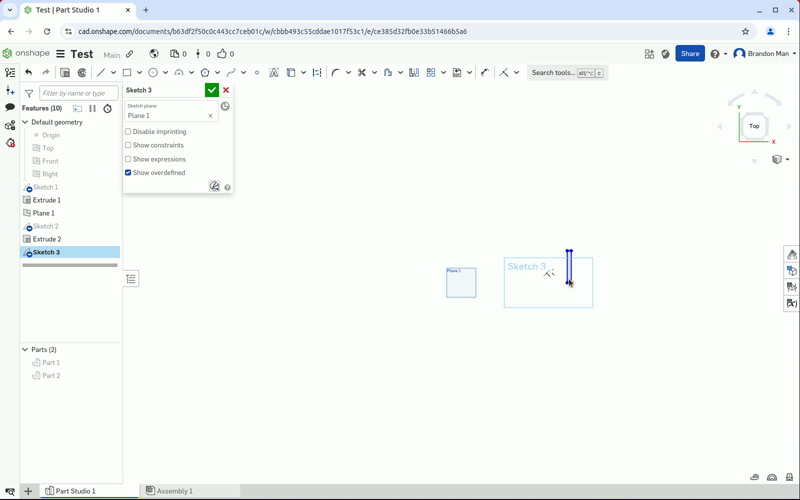
scroll(6)
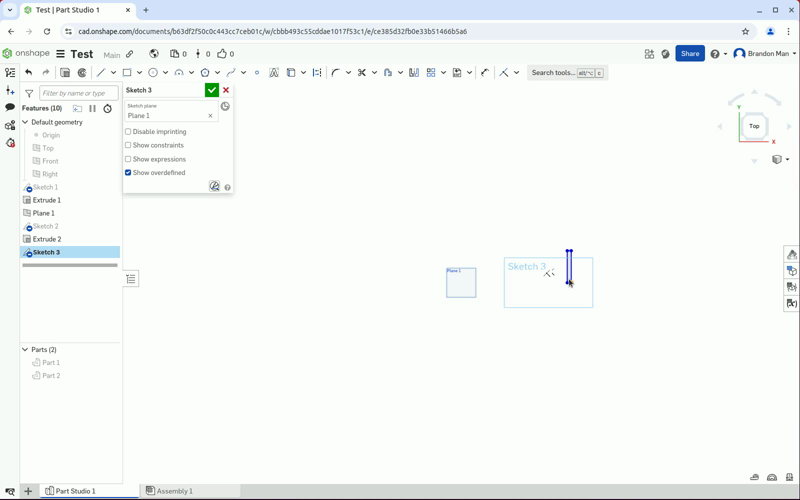
scroll(6)
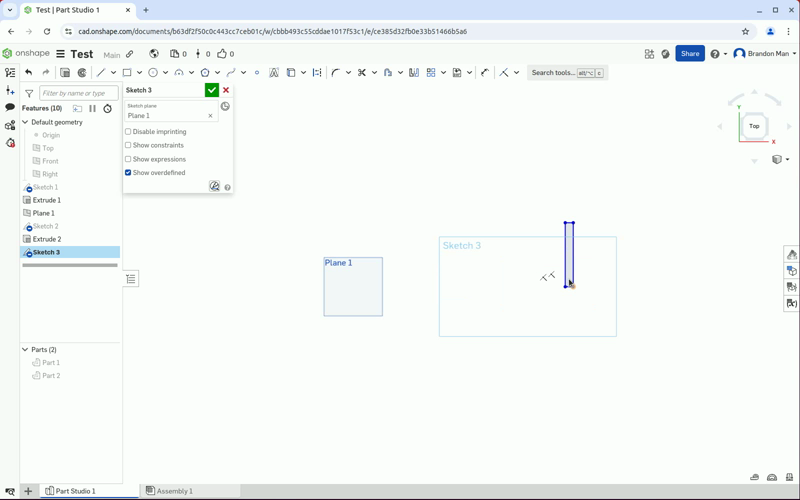
scroll(6)
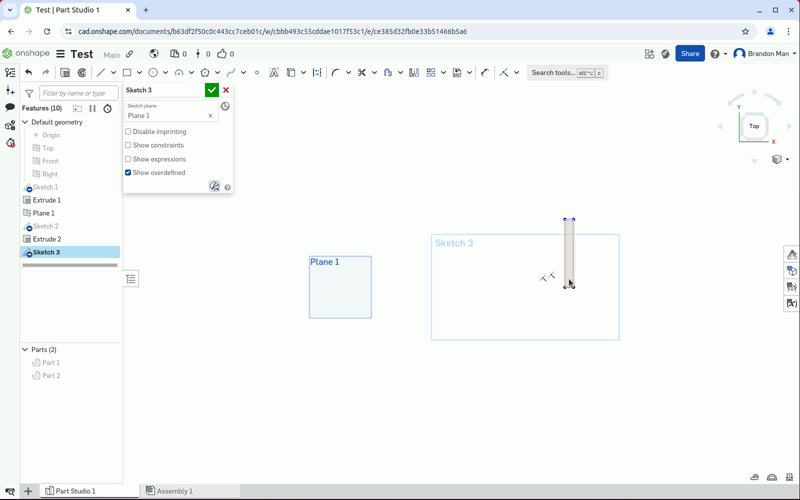
scroll(6)
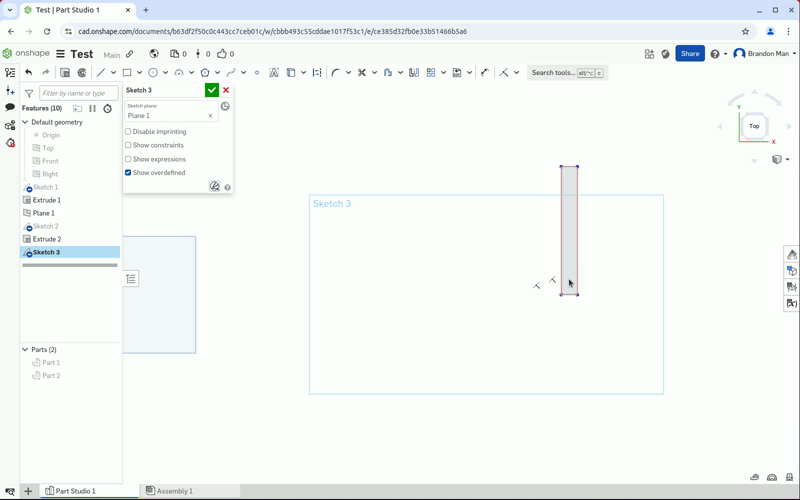
scroll(6)
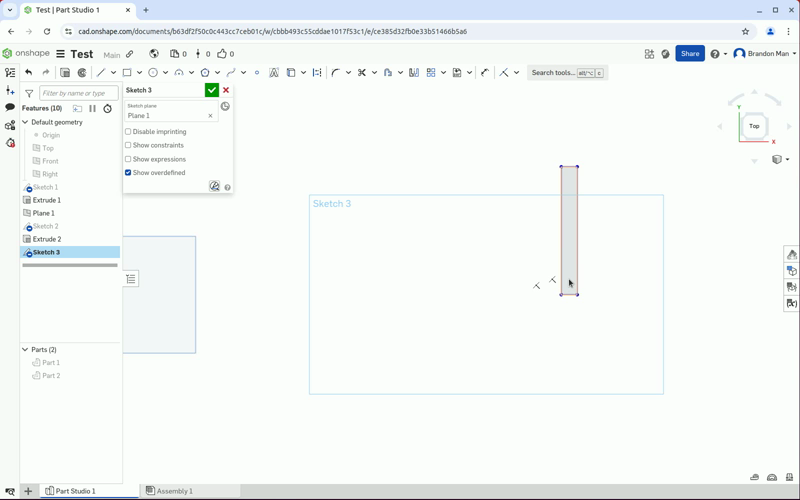
scroll(6)
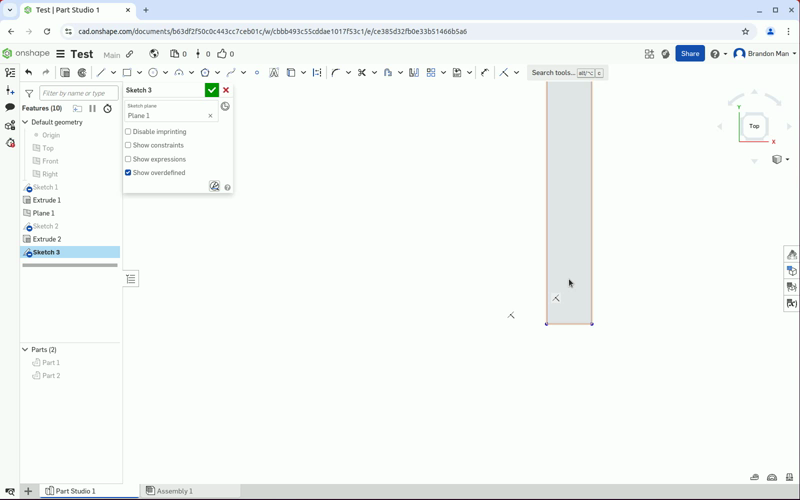
click(569, 278)
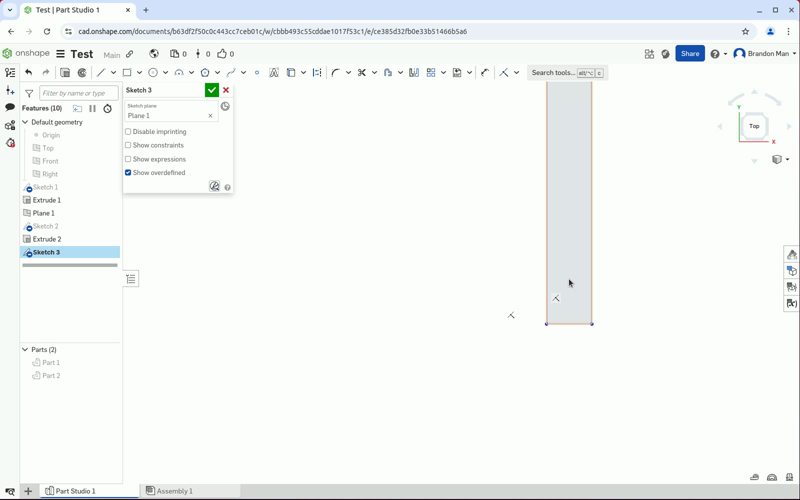
scroll(-6)
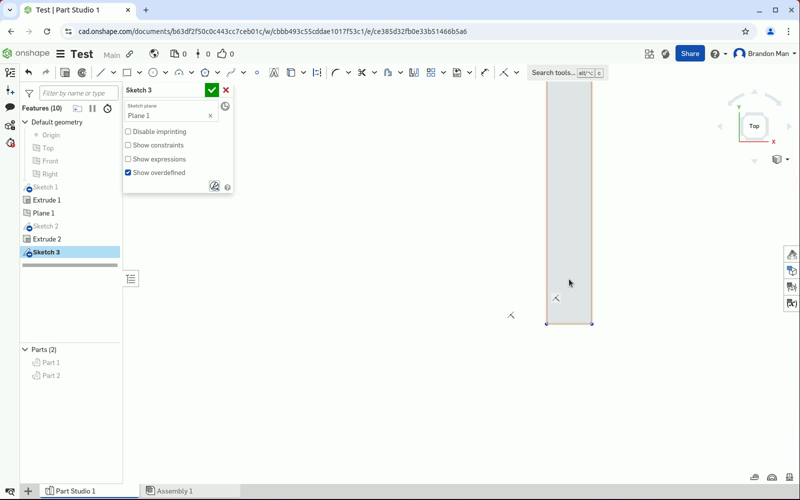
scroll(-6)
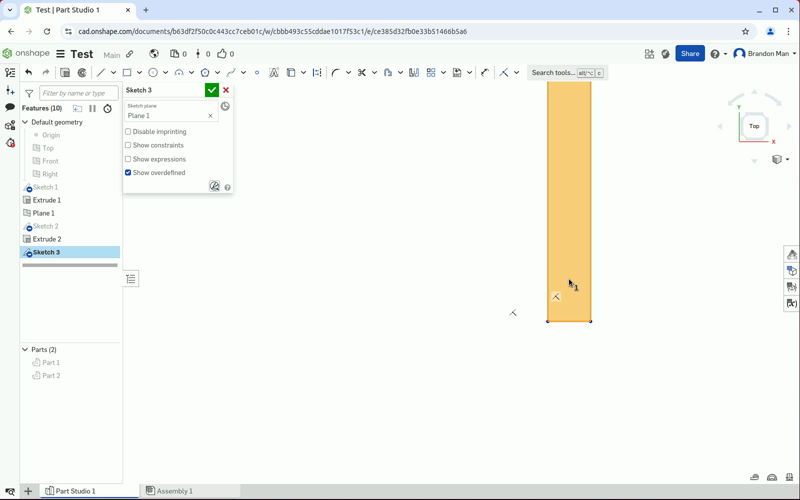
scroll(-6)
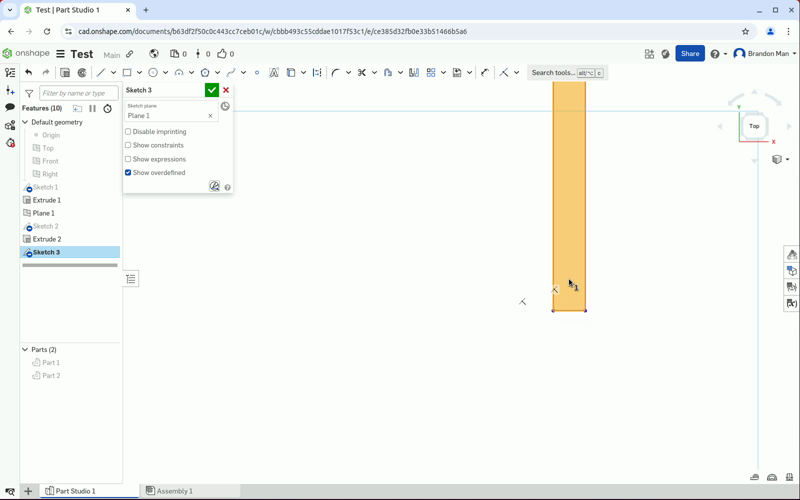
scroll(-6)
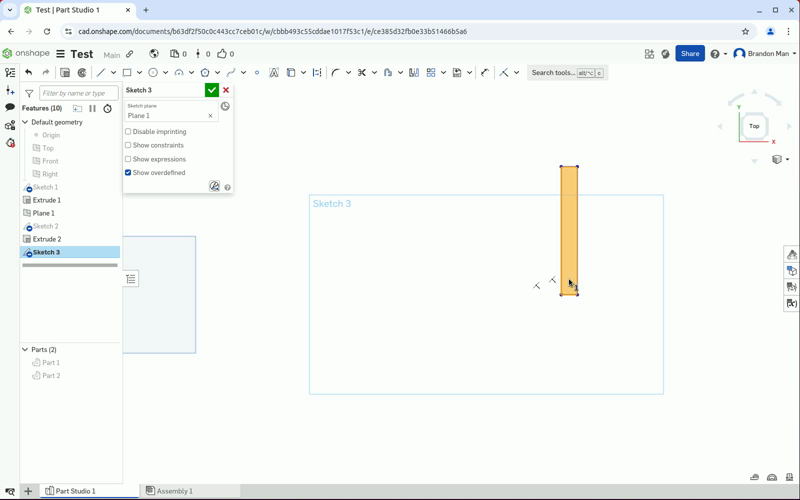
scroll(-6)
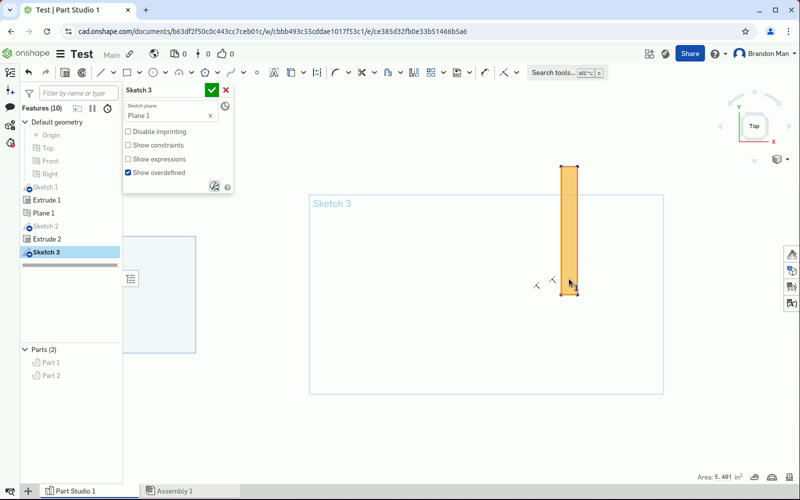
scroll(-6)
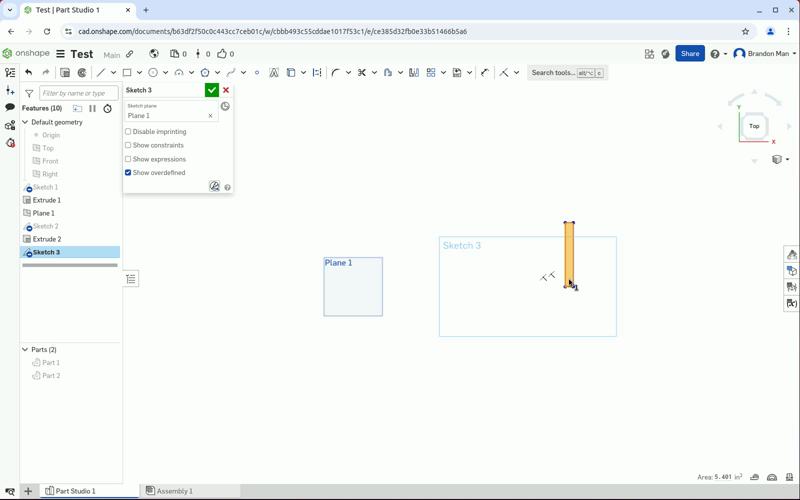
scroll(-6)
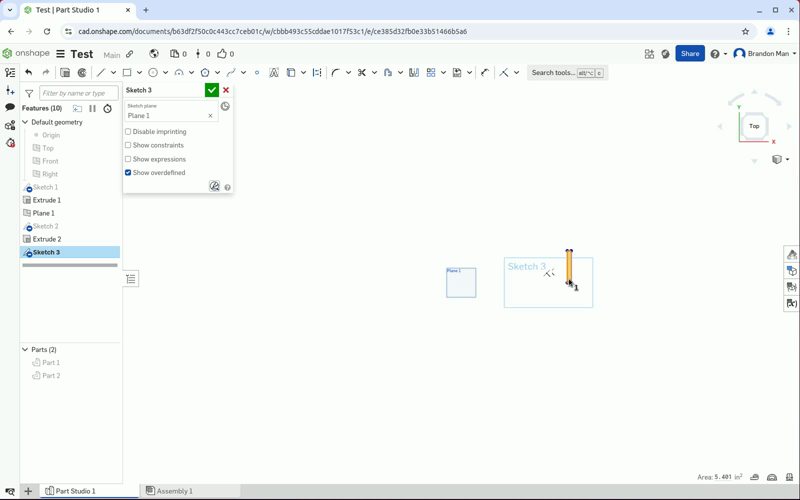
mouse_move(73, 352)
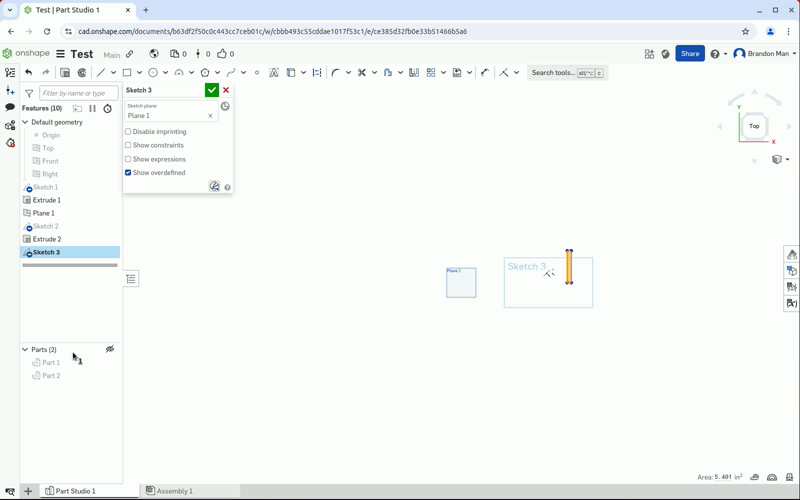
key(shift+y)
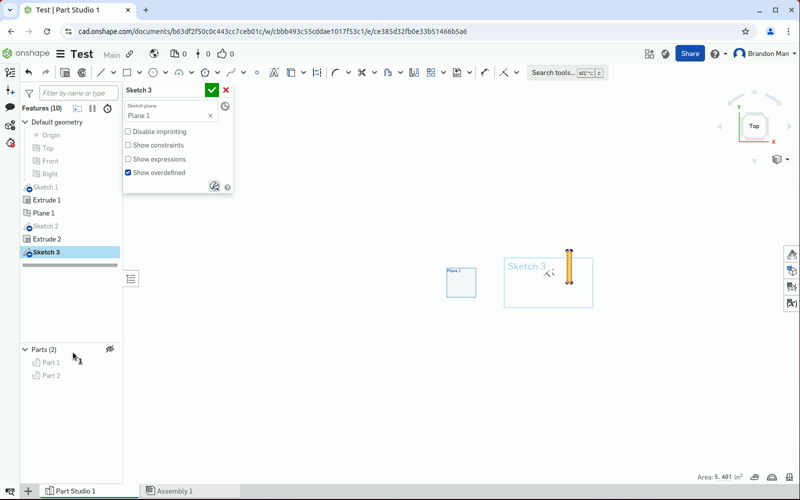
key(shift+e)
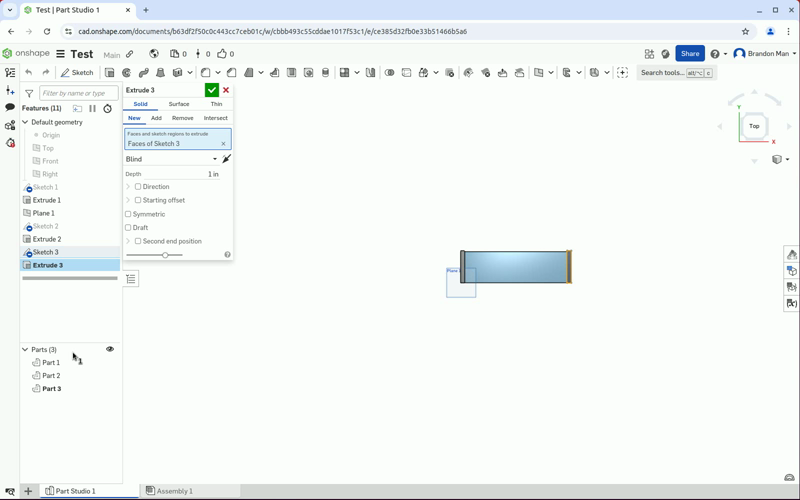
mouse_move(143, 106)
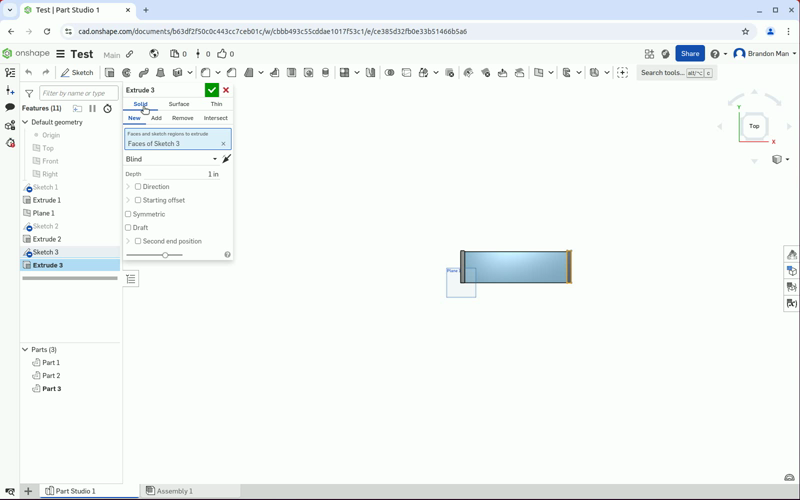
click(143, 106)
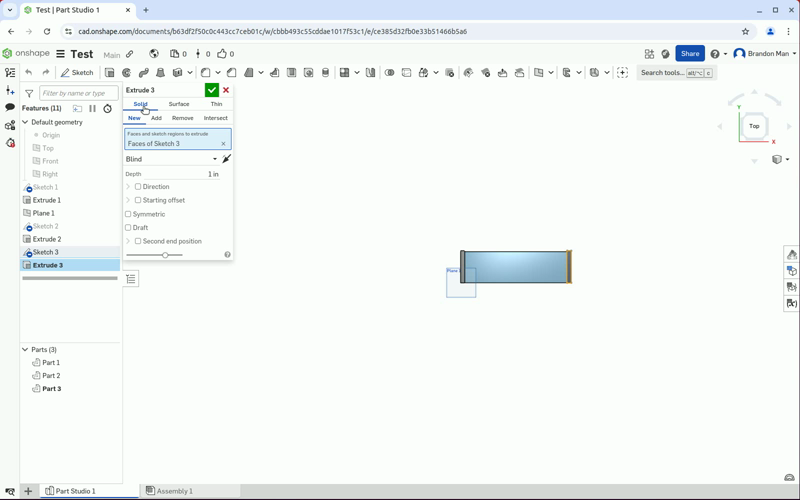
mouse_move(137, 120)
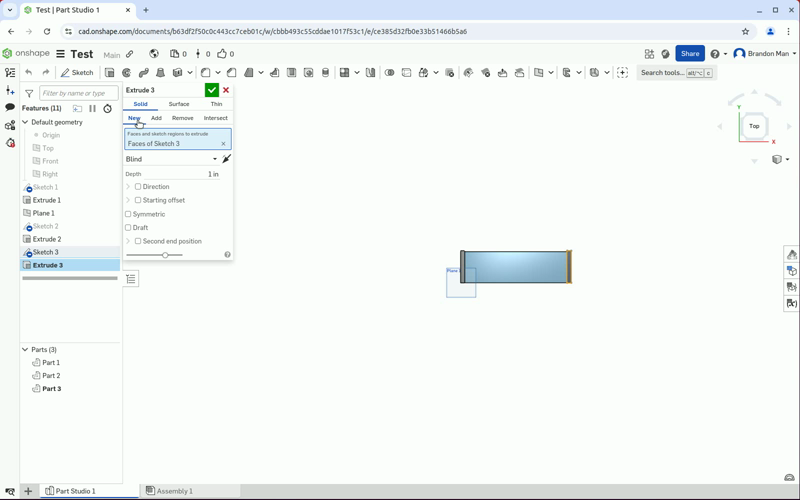
click(137, 120)
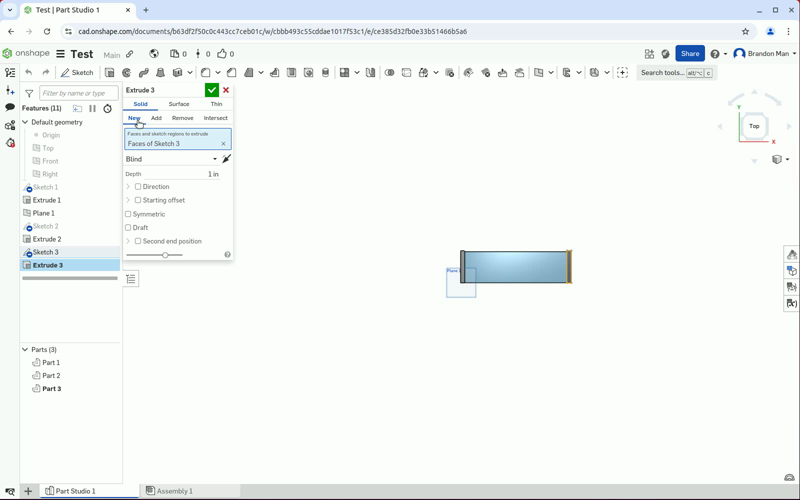
key(tab, 4)
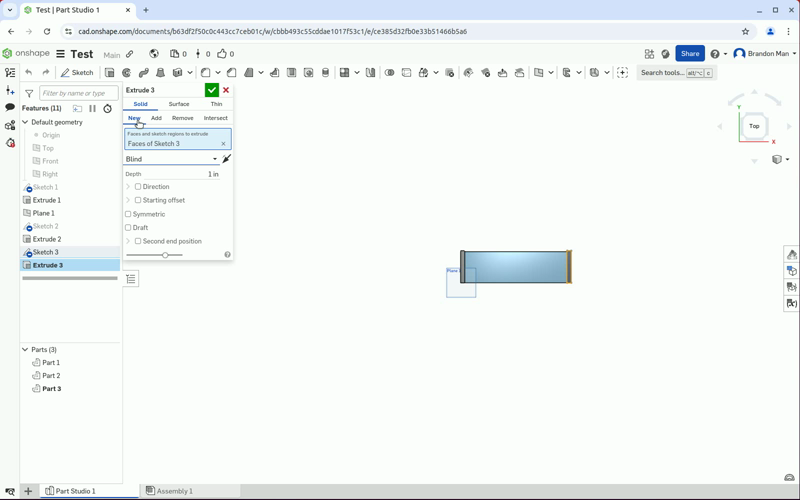
text(1.204)
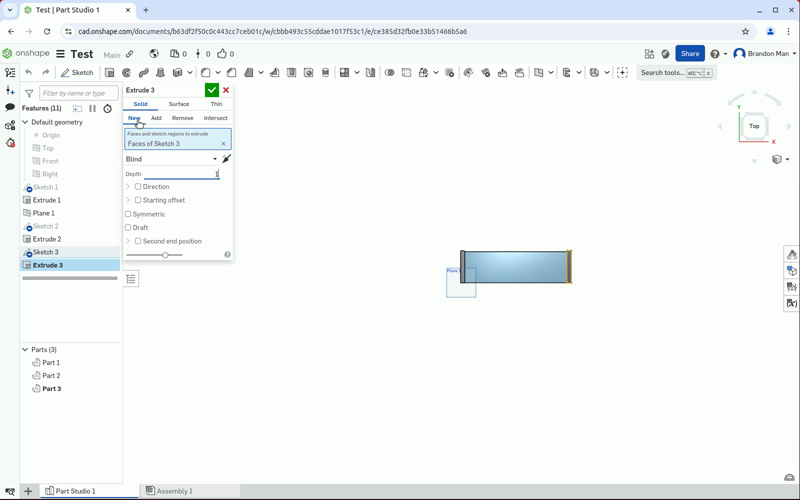
key(enter)
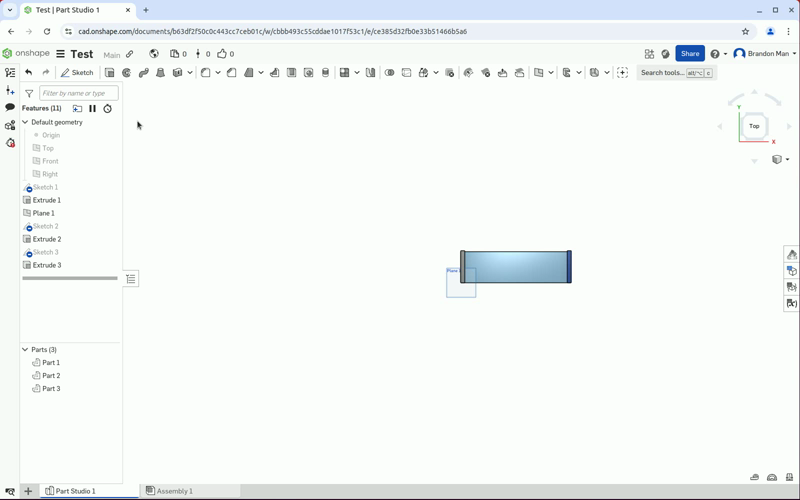
key(shift+h)
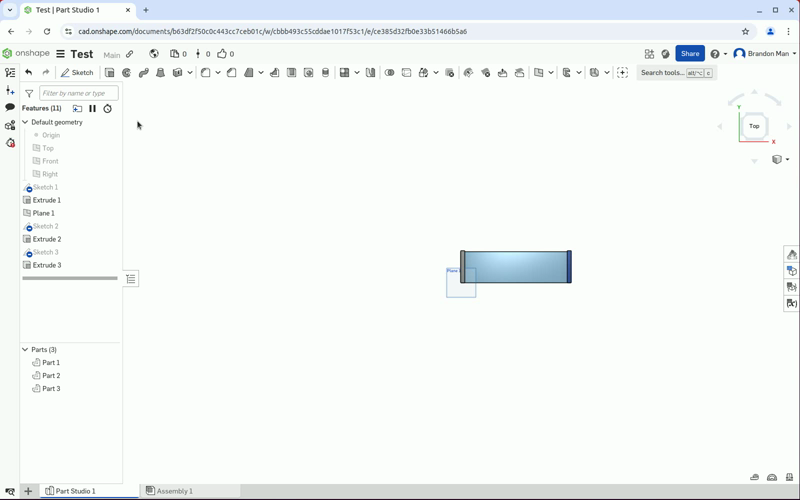
key(shift+h)
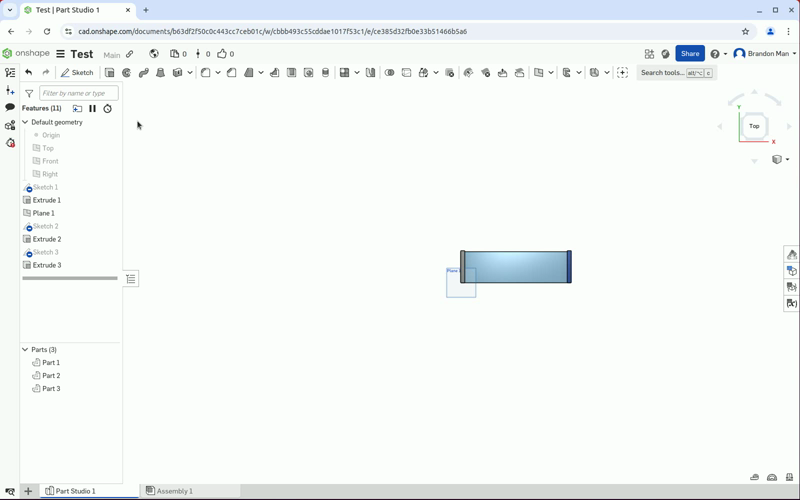
mouse_move(73, 189)
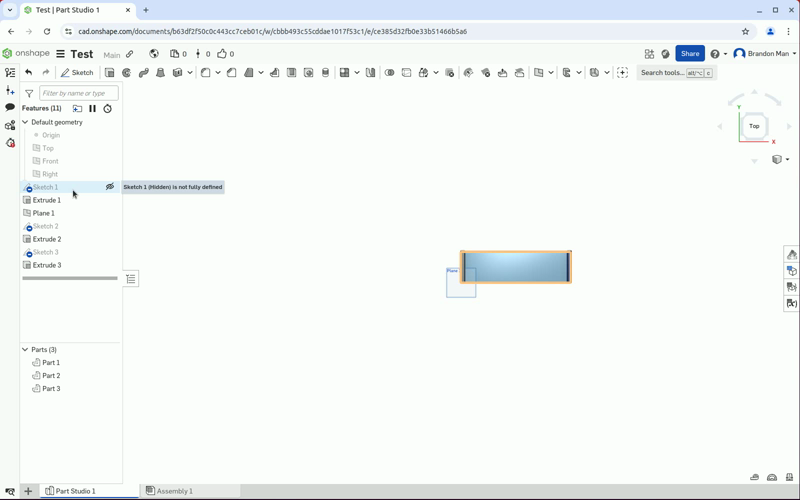
click(73, 189)
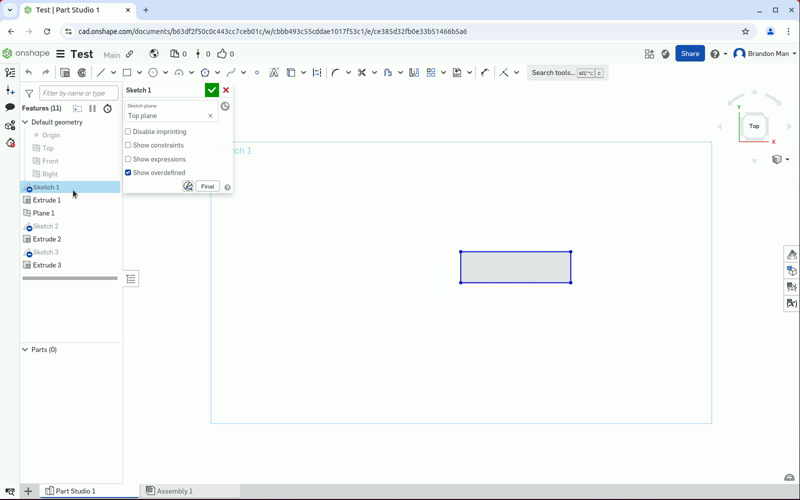
mouse_move(229, 92)
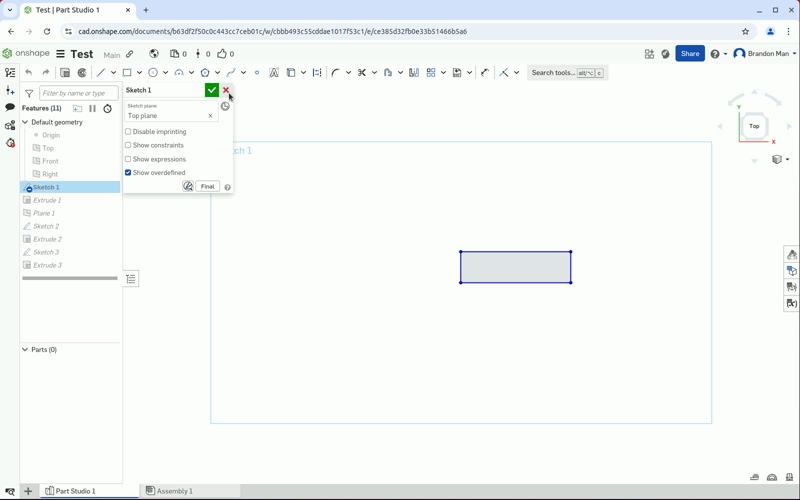
click(229, 92)
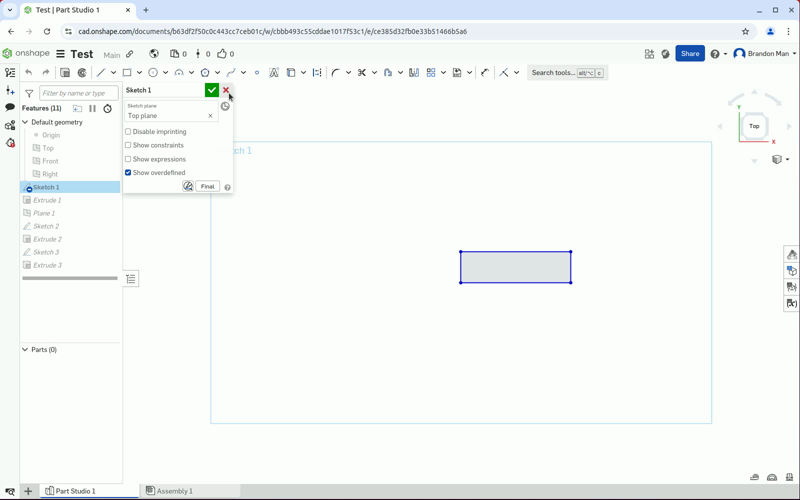
key(shift+s)
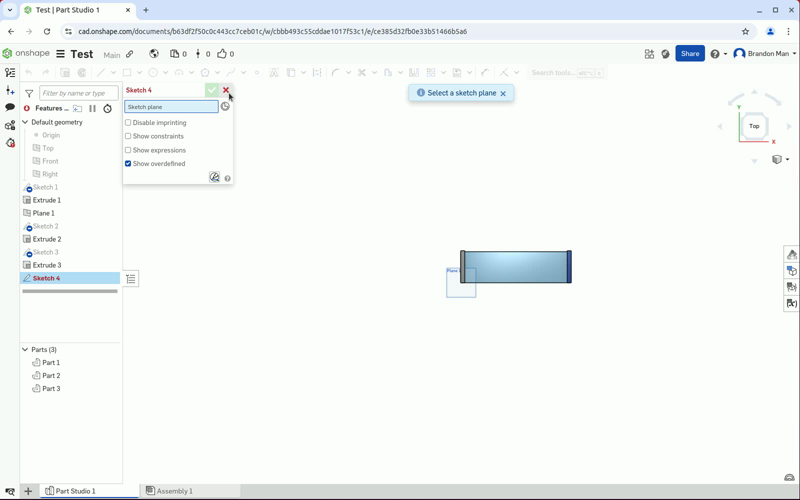
mouse_move(73, 215)
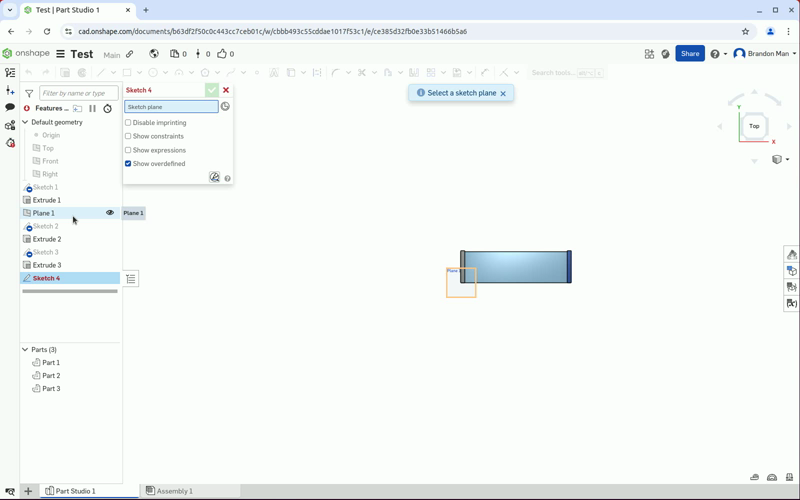
click(73, 215)
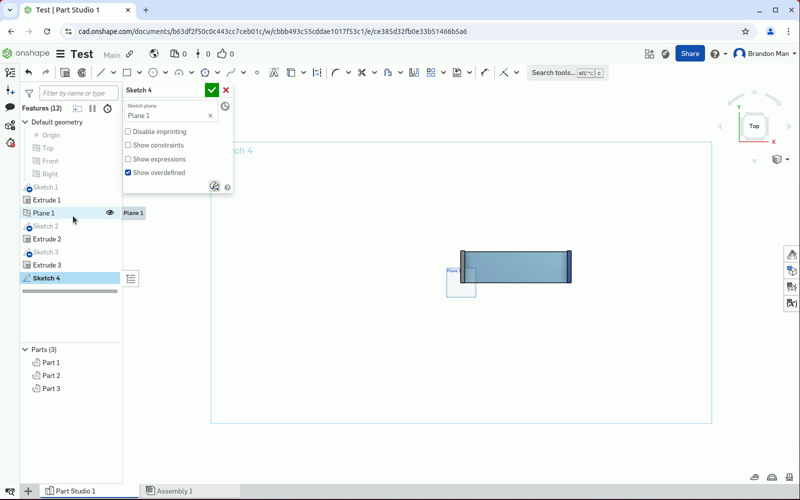
mouse_move(73, 352)
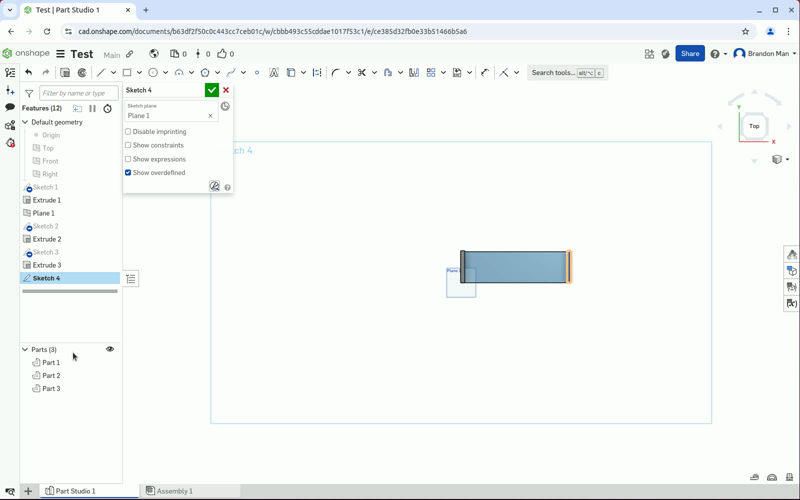
key(y)
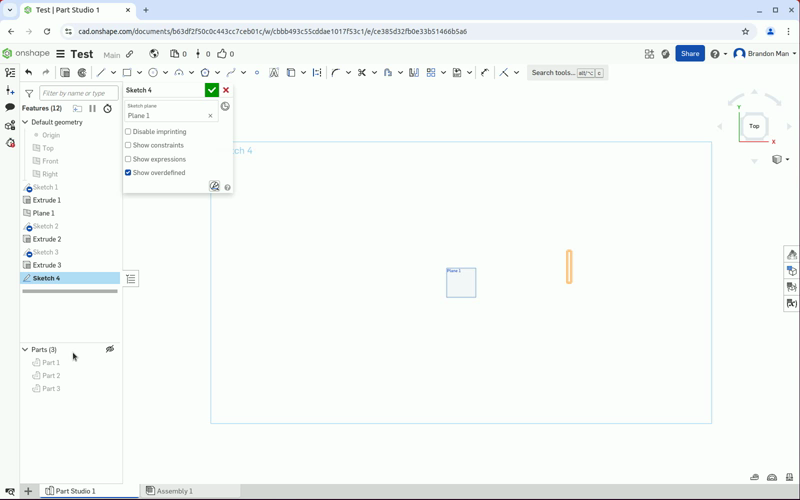
key(l)
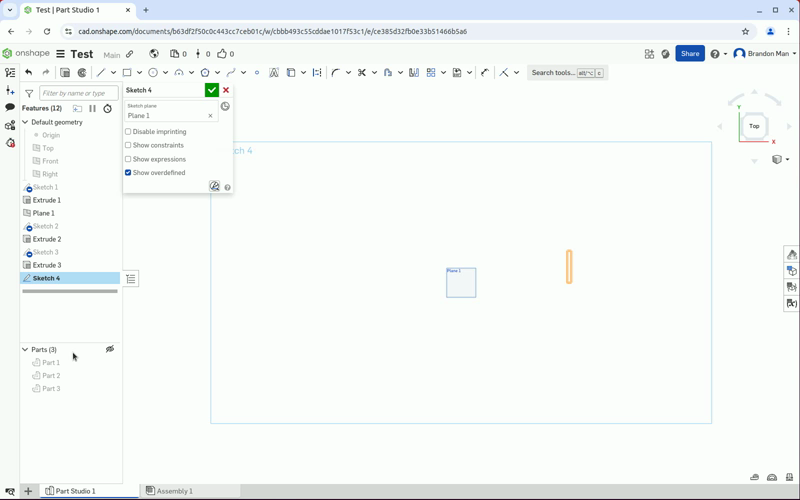
key_down(shift)
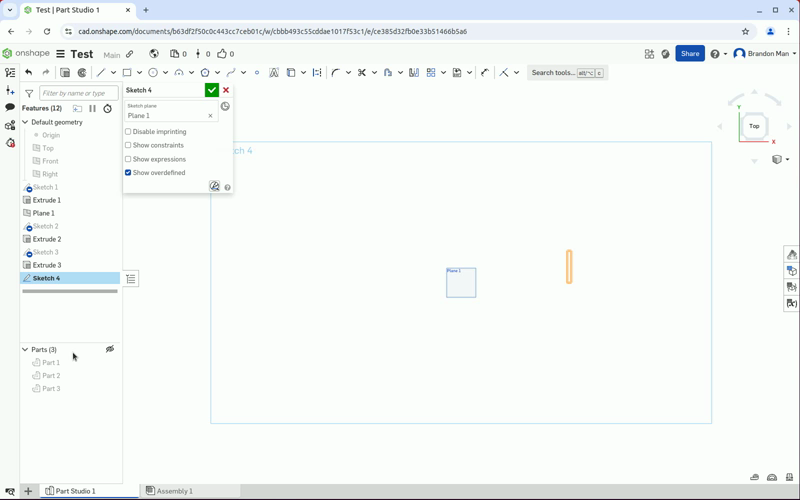
mouse_move(502, 251)
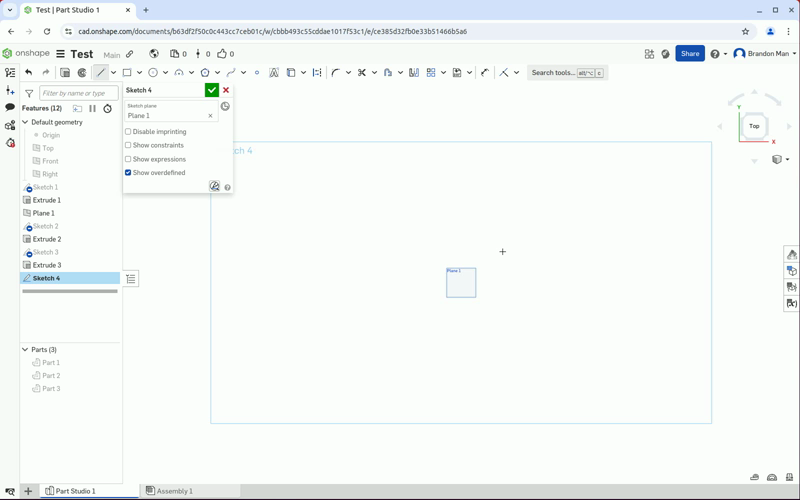
click(502, 251)
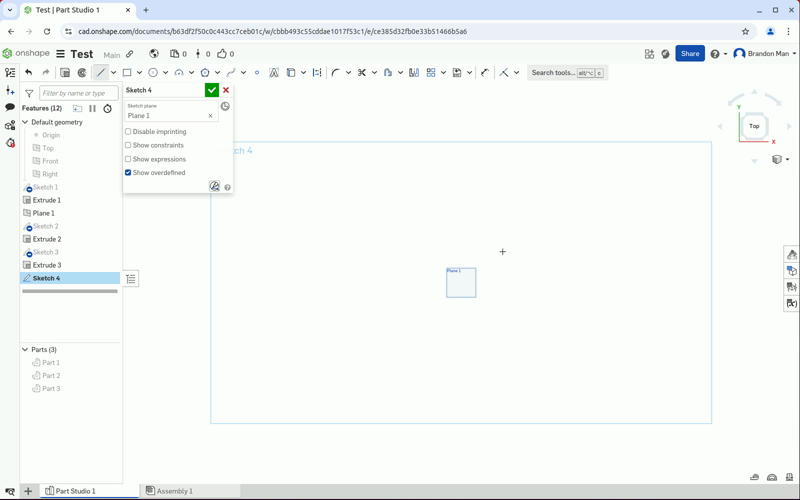
key_up(shift)
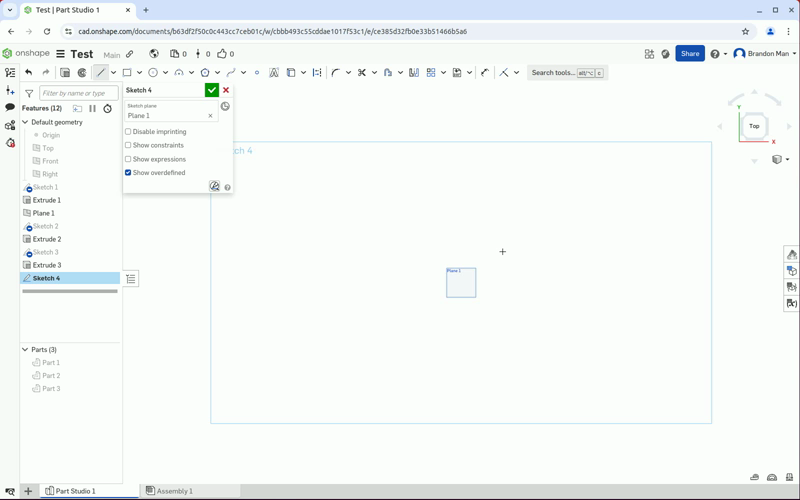
key_down(shift)
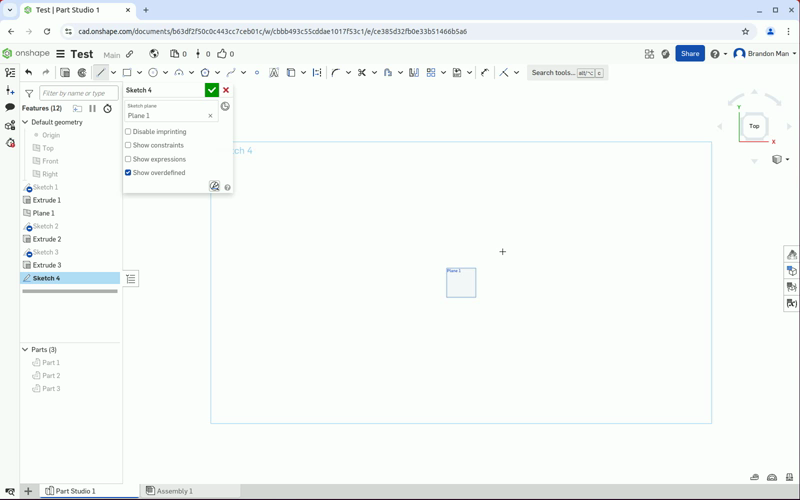
mouse_move(532, 251)
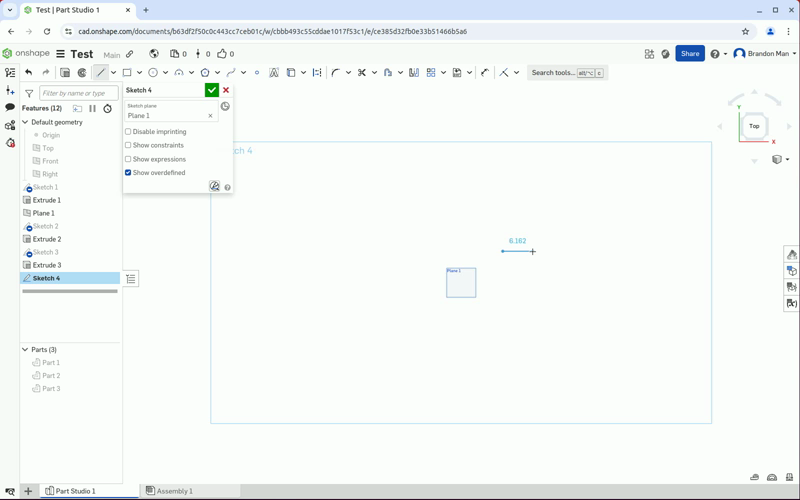
mouse_move(529, 251)
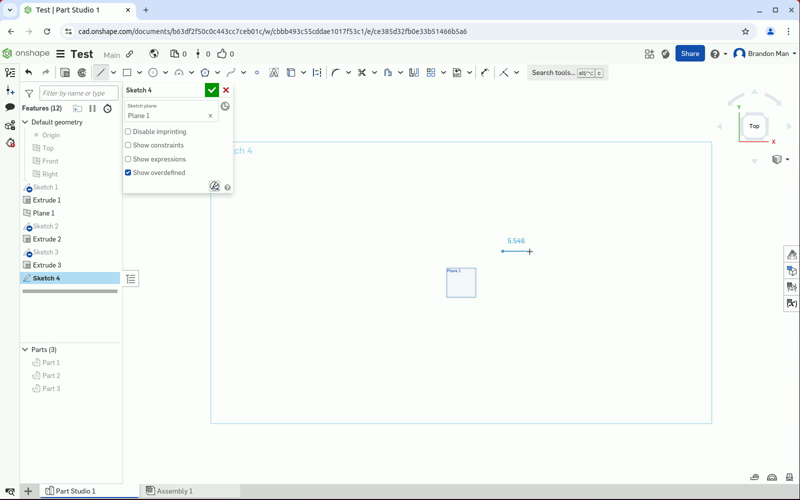
click(529, 251)
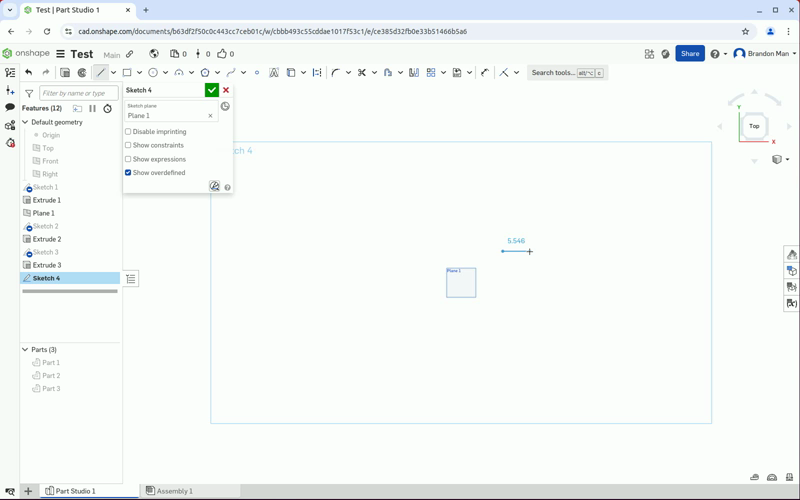
key_up(shift)
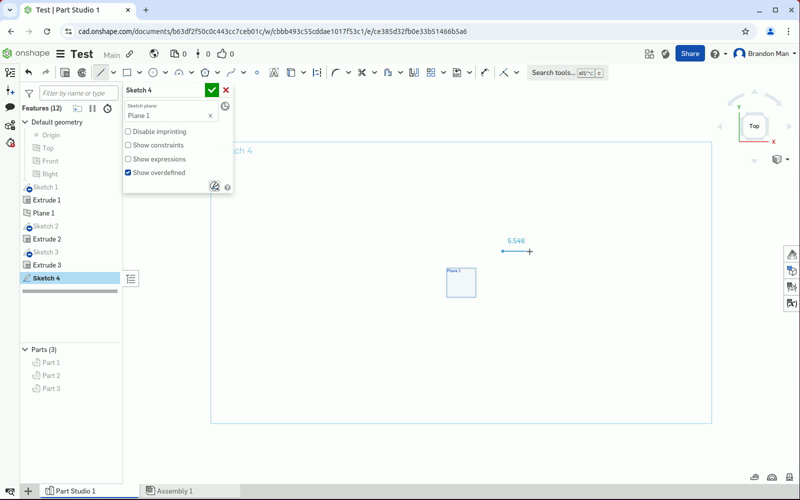
key(esc)
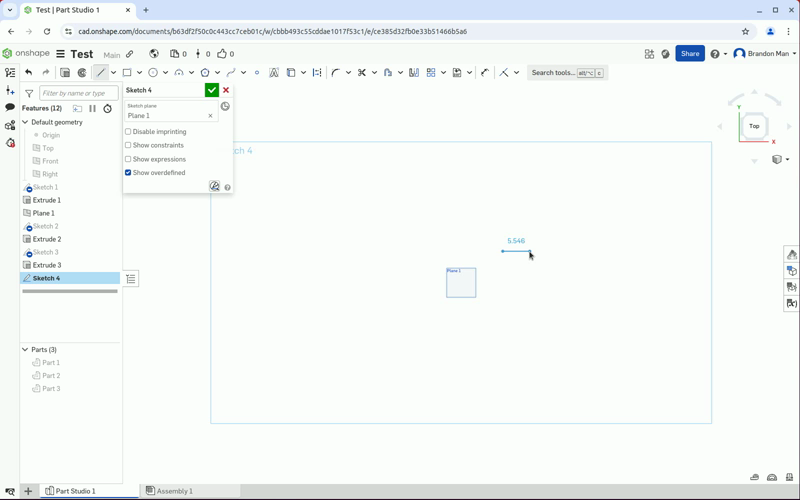
key(a)
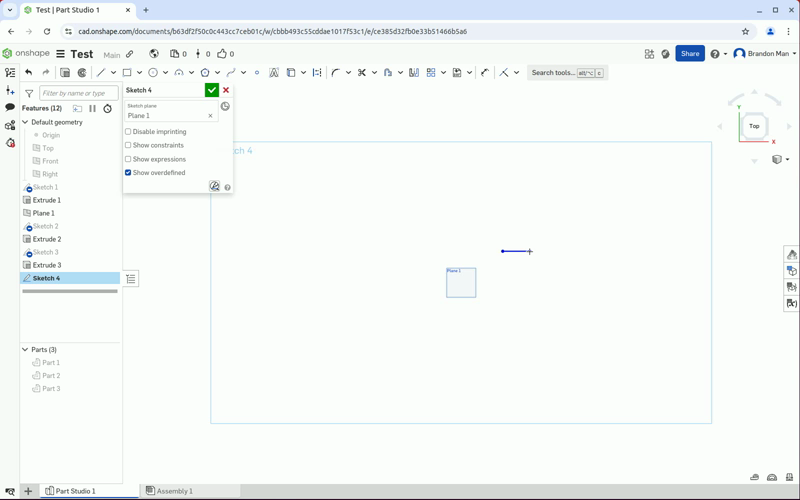
mouse_move(529, 251)
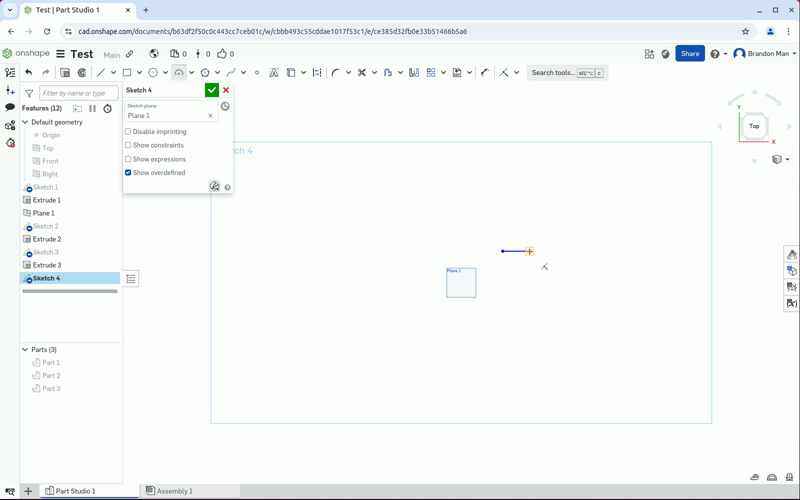
click(529, 251)
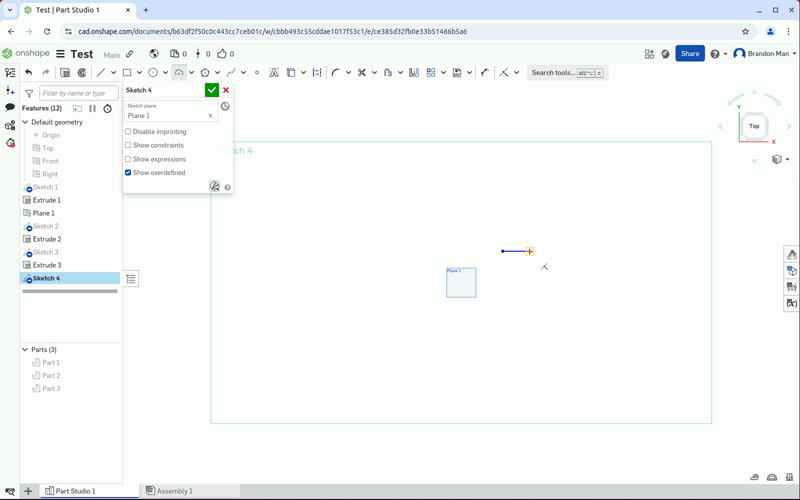
mouse_move(502, 251)
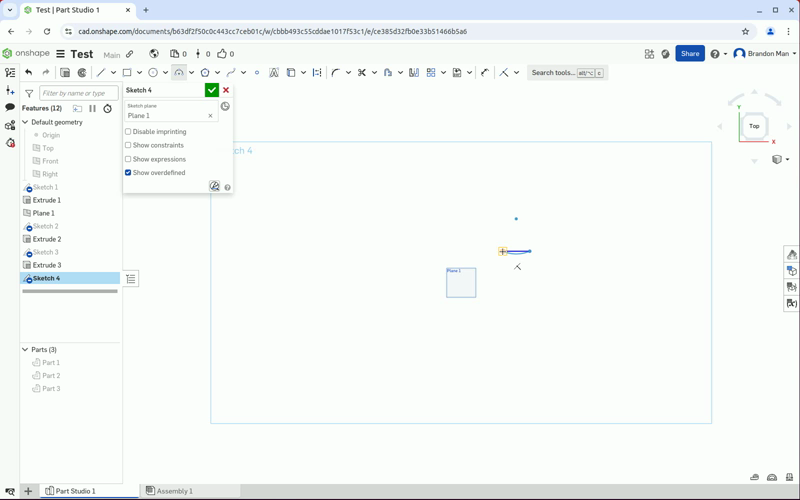
click(502, 251)
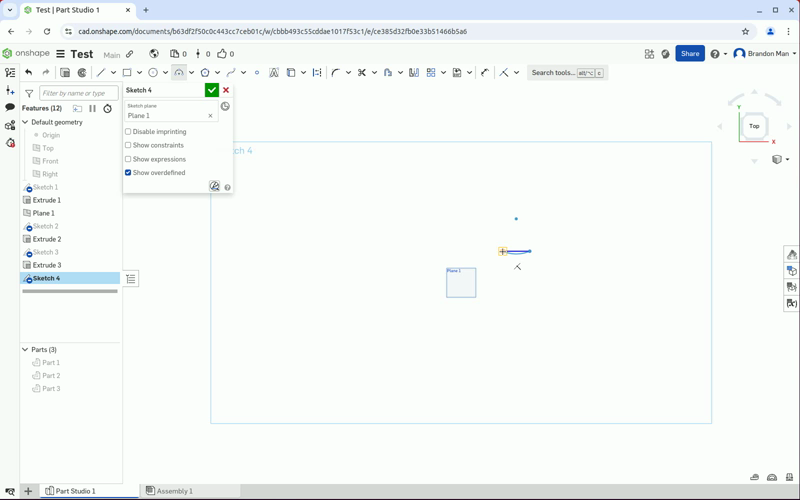
key_down(shift)
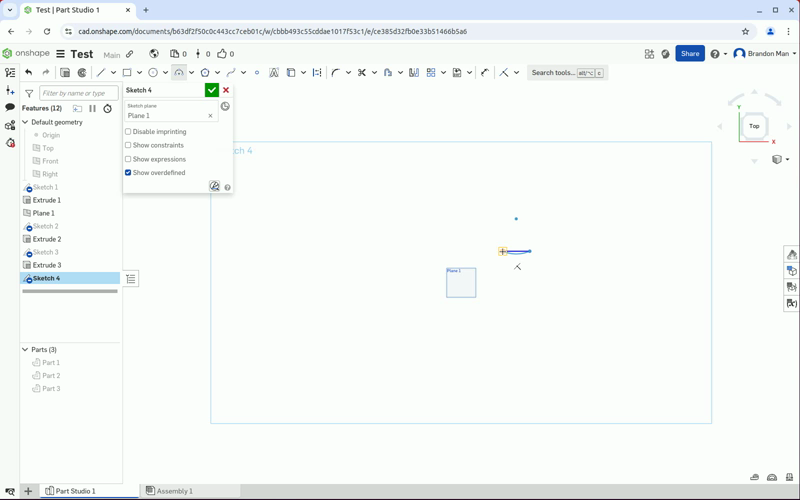
mouse_move(516, 237)
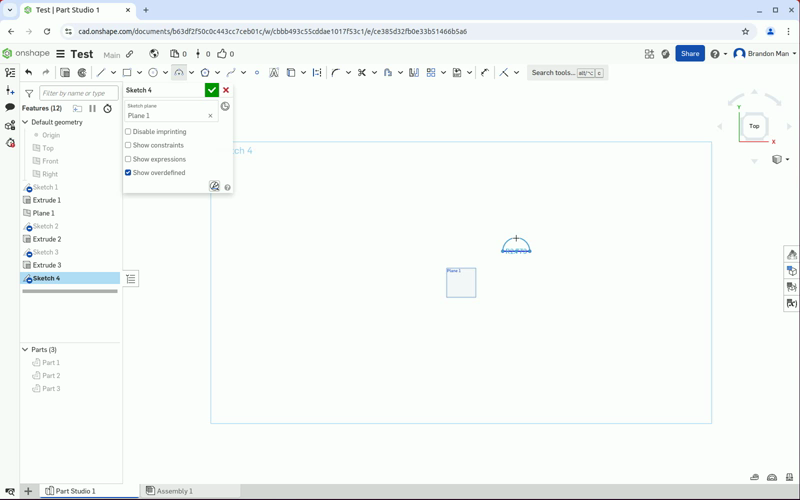
click(516, 237)
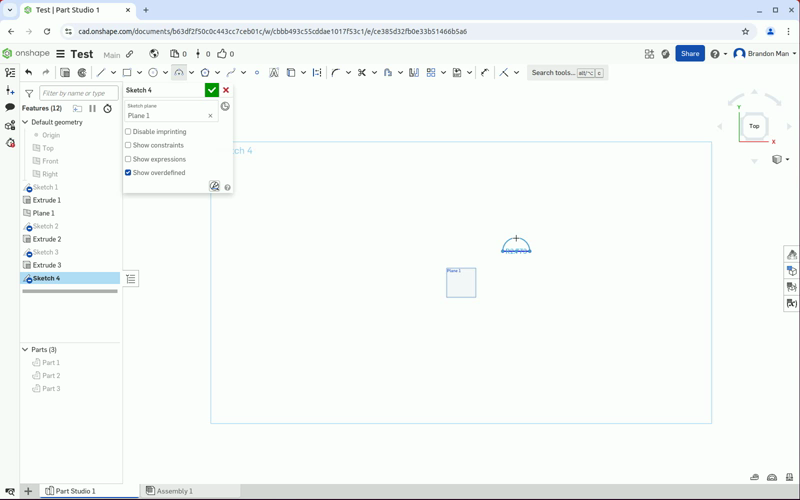
key_up(shift)
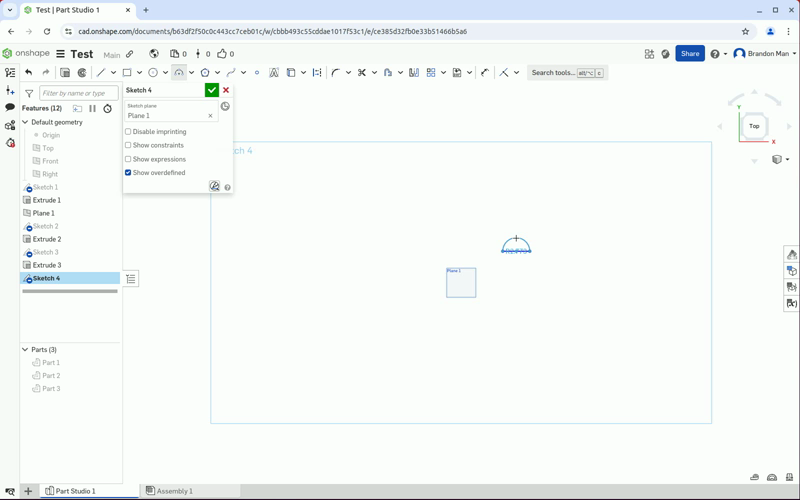
key(esc)
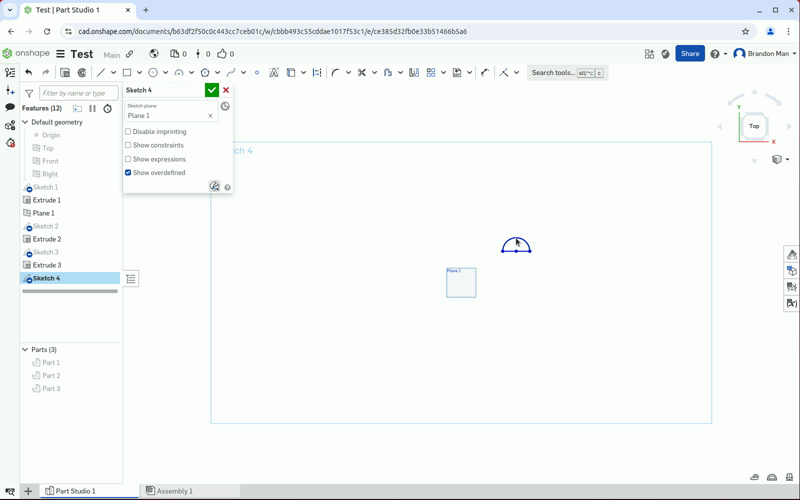
mouse_move(513, 243)
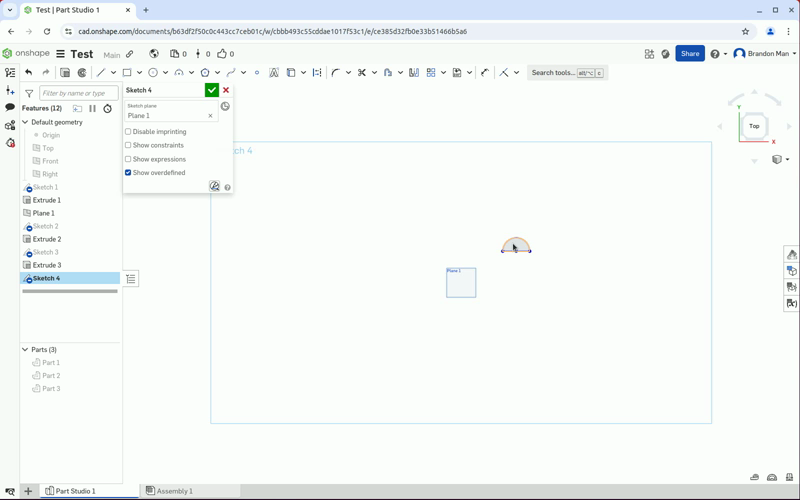
scroll(6)
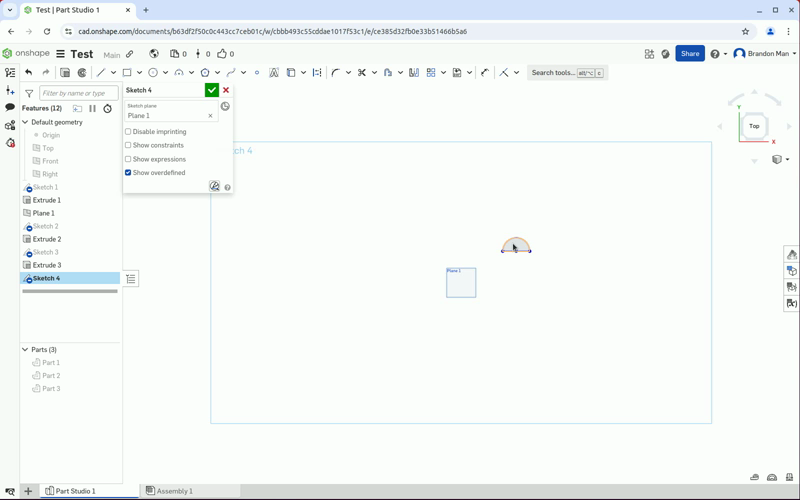
scroll(6)
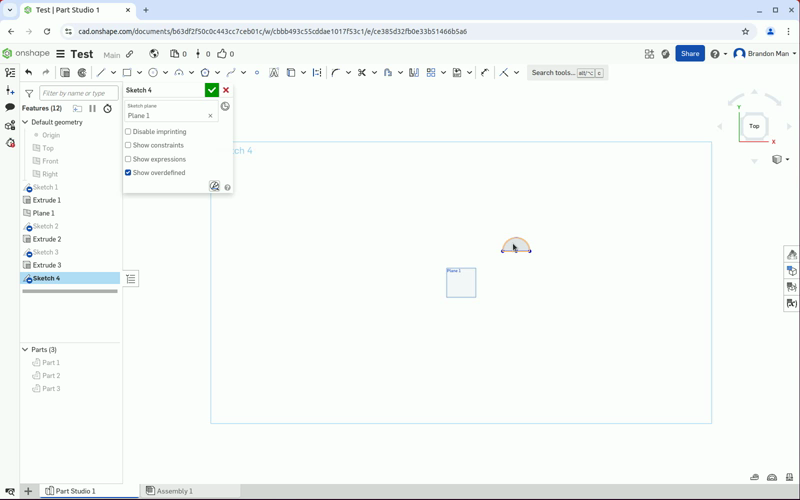
scroll(6)
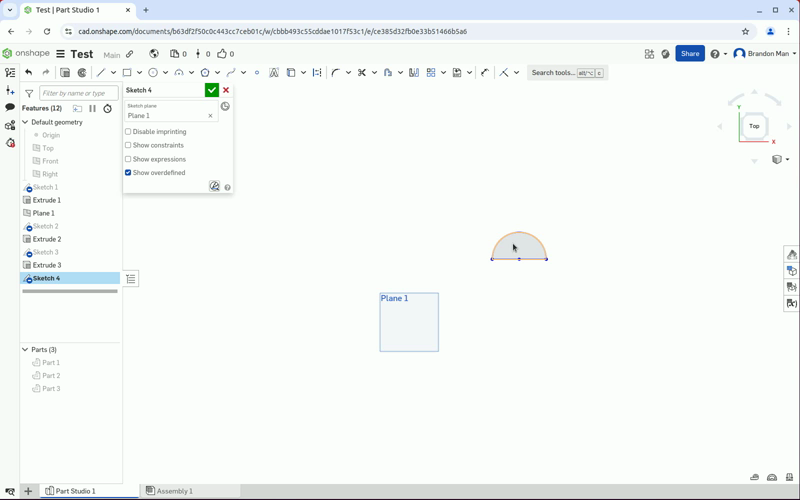
scroll(6)
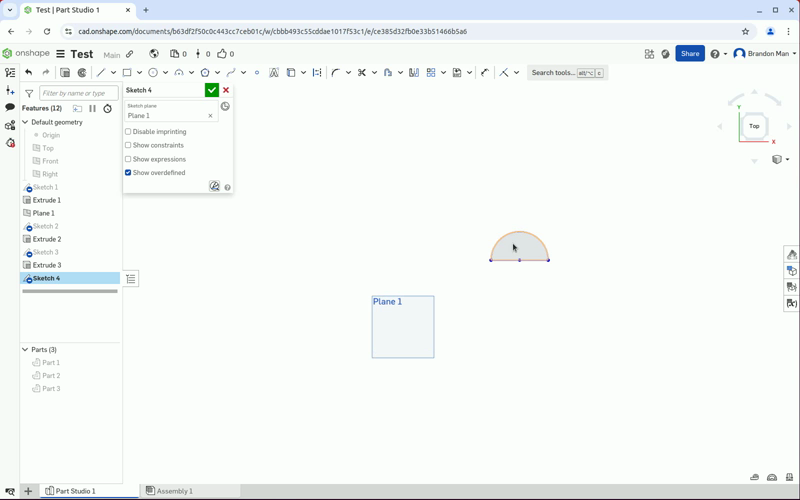
scroll(6)
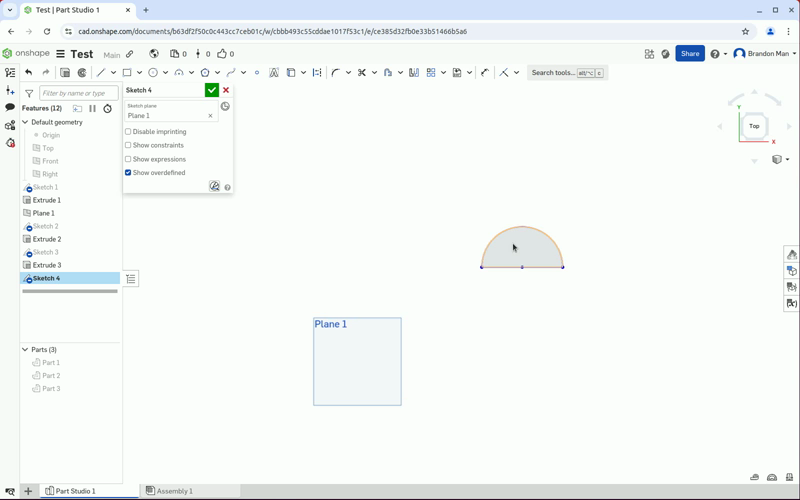
scroll(6)
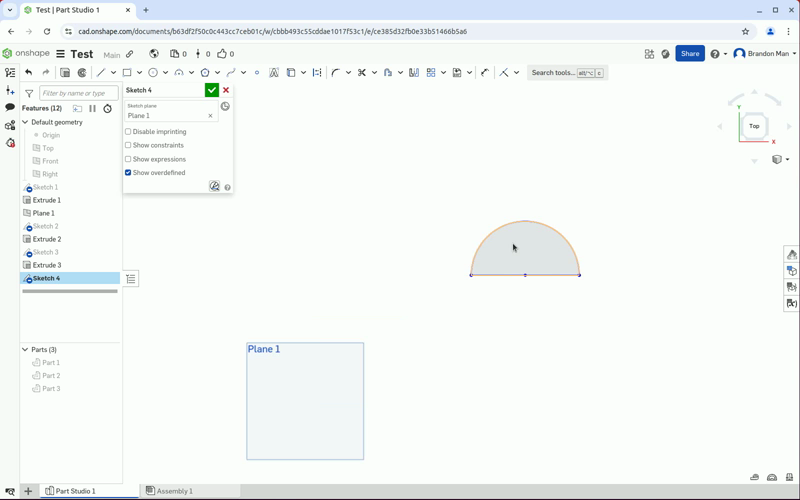
scroll(6)
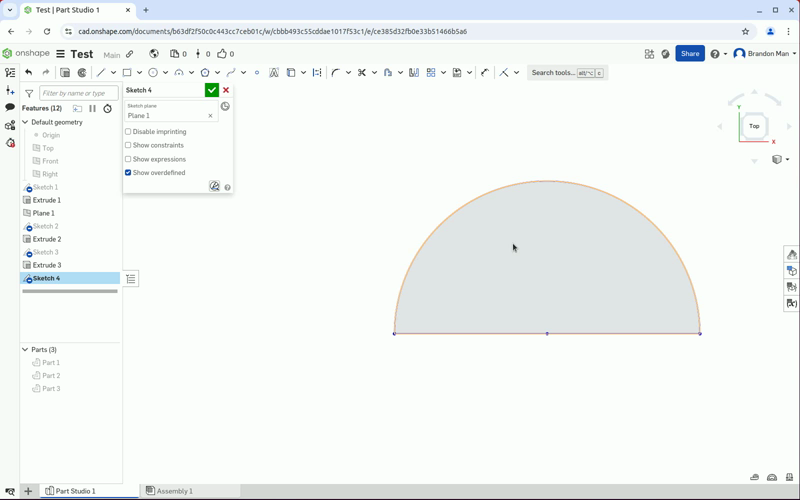
click(513, 243)
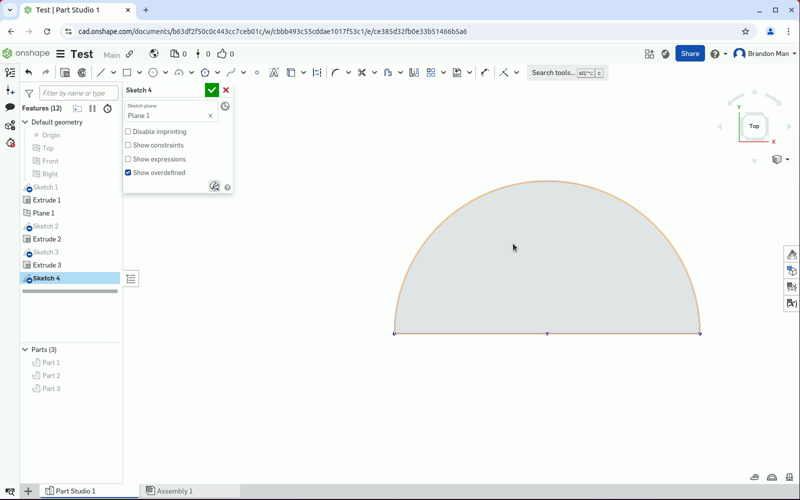
scroll(-6)
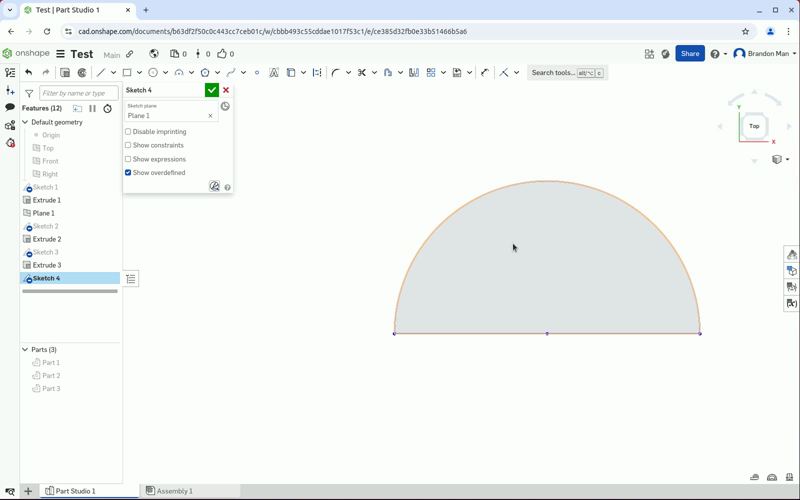
scroll(-6)
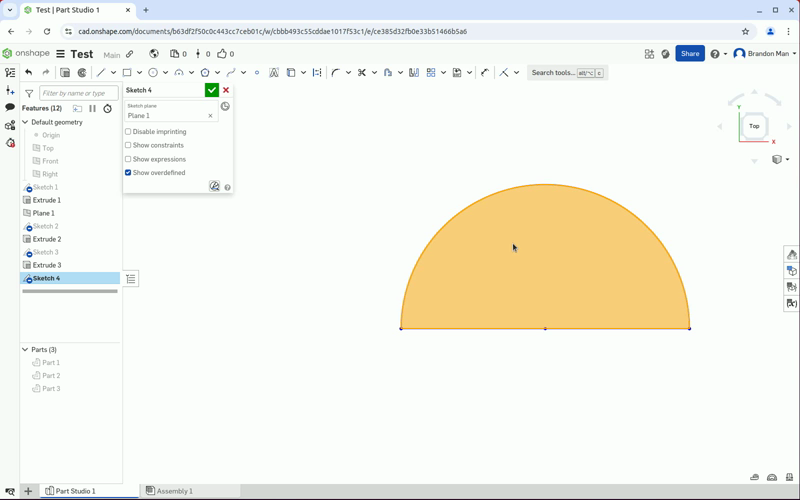
scroll(-6)
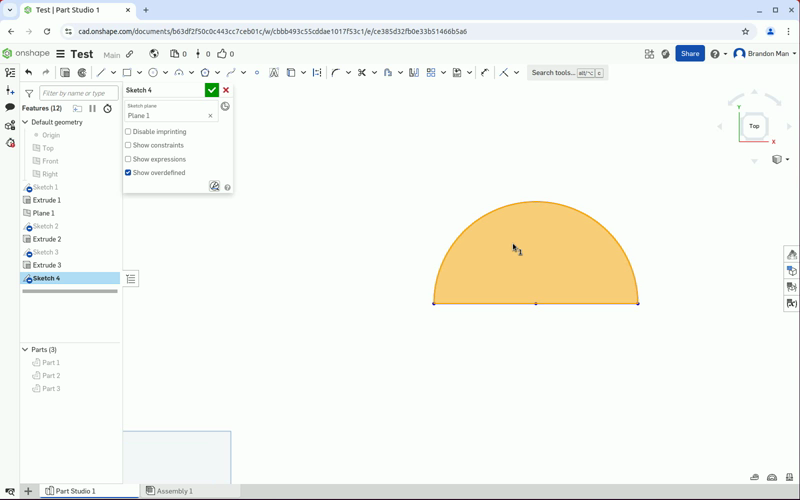
scroll(-6)
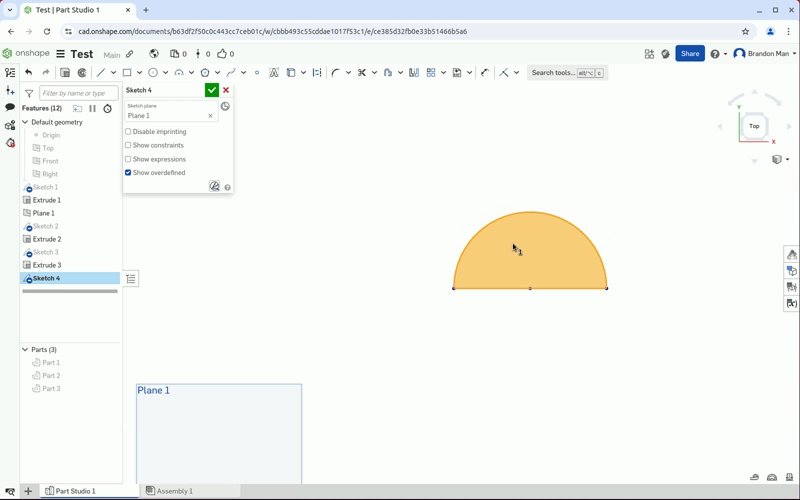
scroll(-6)
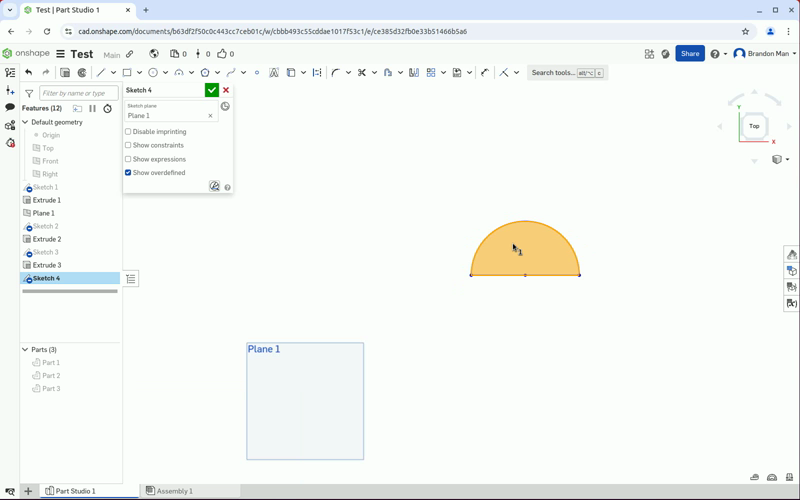
scroll(-6)
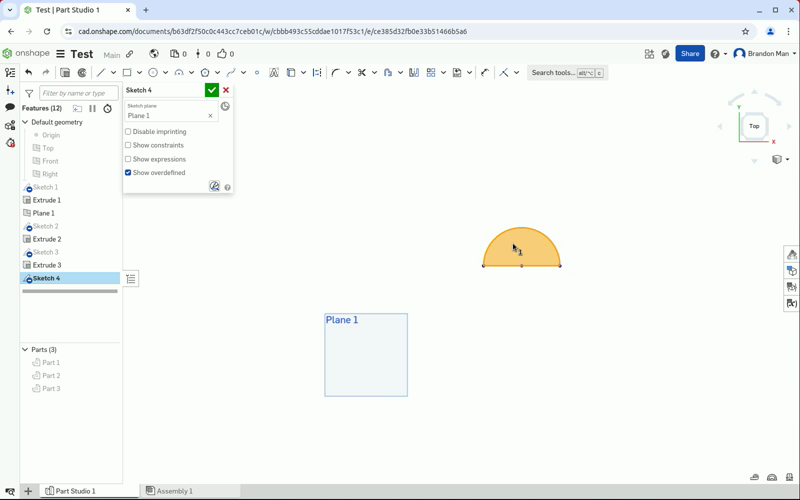
scroll(-6)
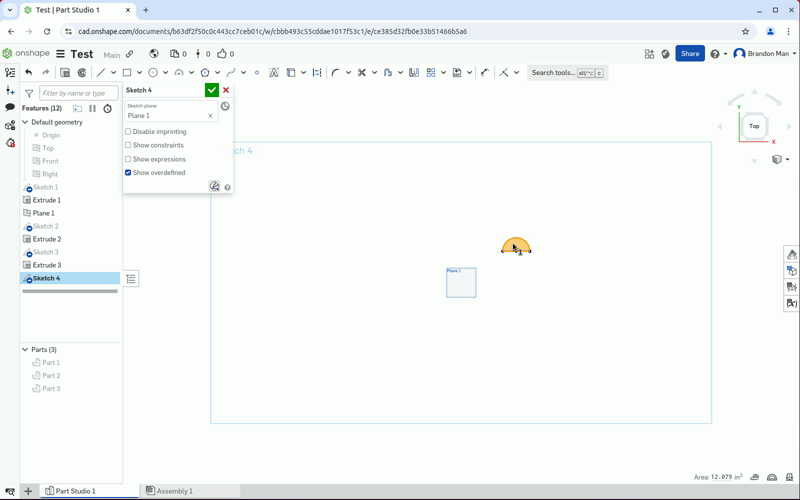
mouse_move(73, 352)
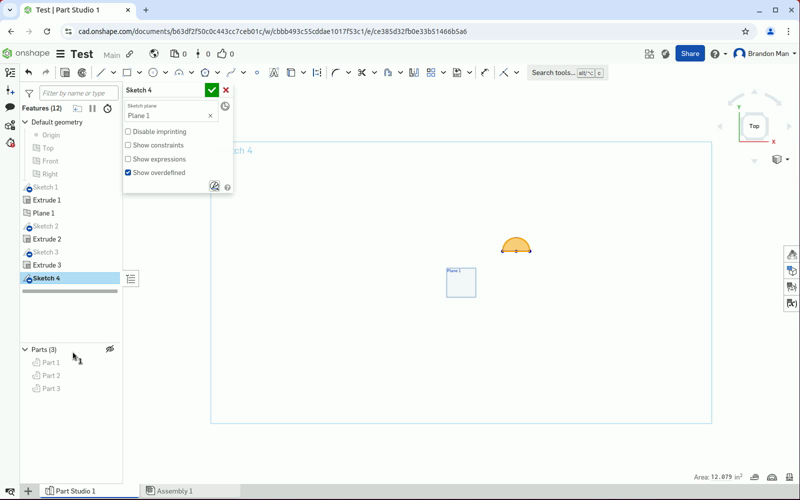
key(shift+y)
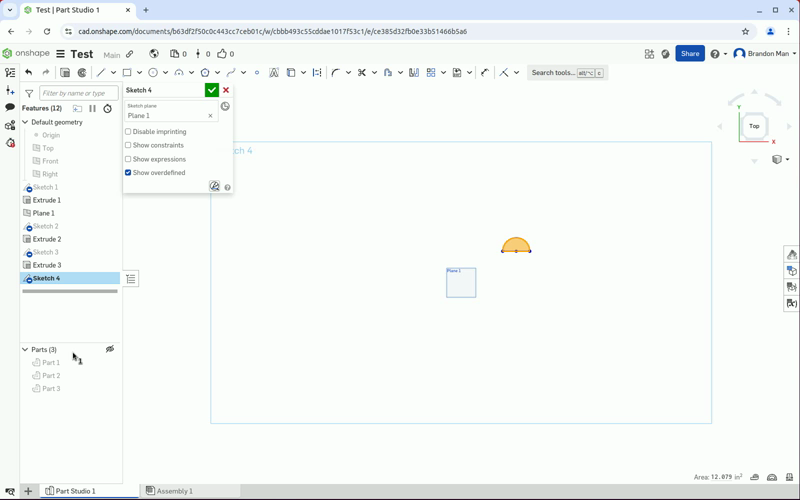
key(shift+e)
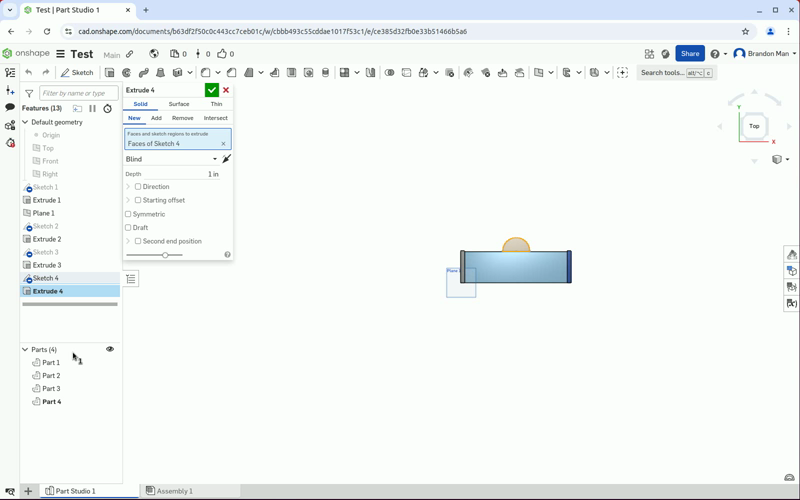
mouse_move(143, 106)
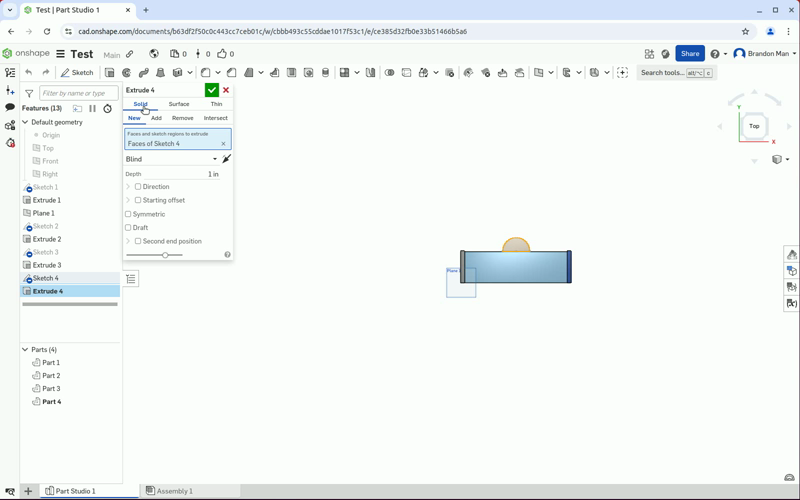
click(143, 106)
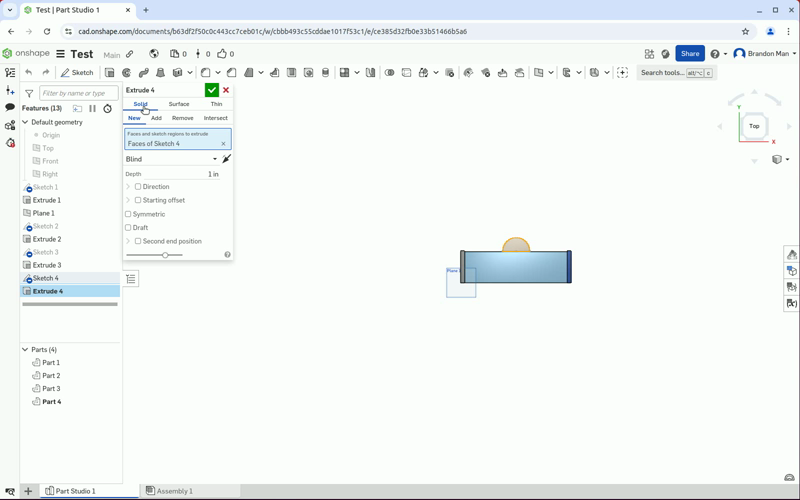
mouse_move(186, 120)
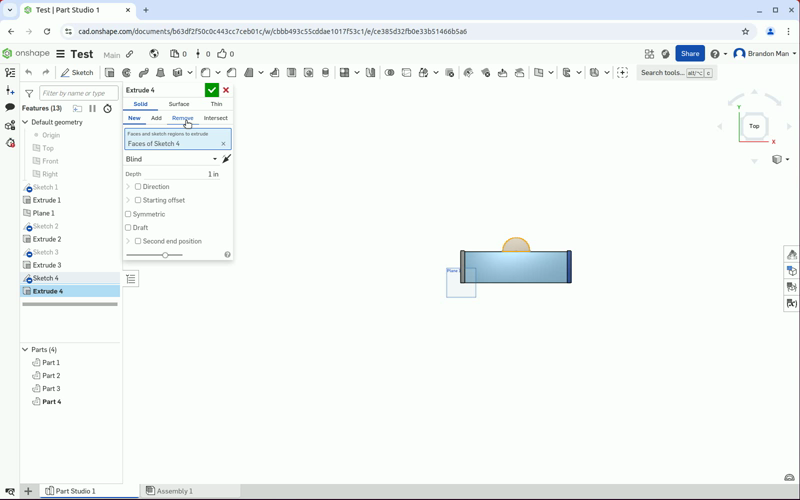
click(186, 120)
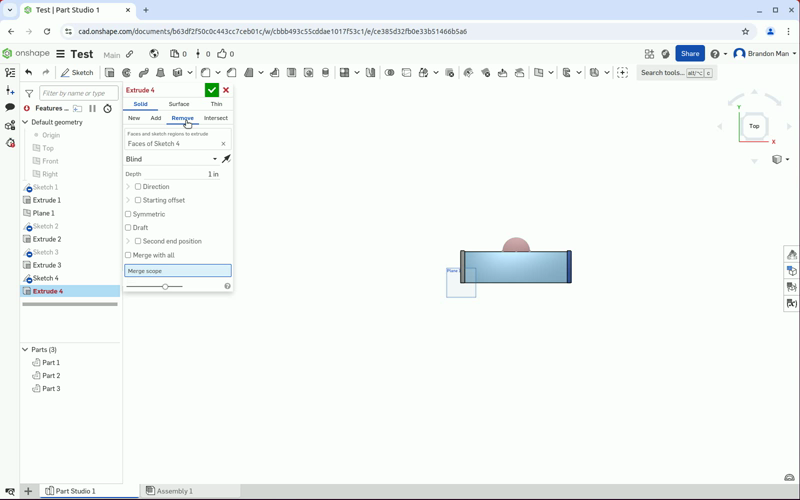
key(tab, 4)
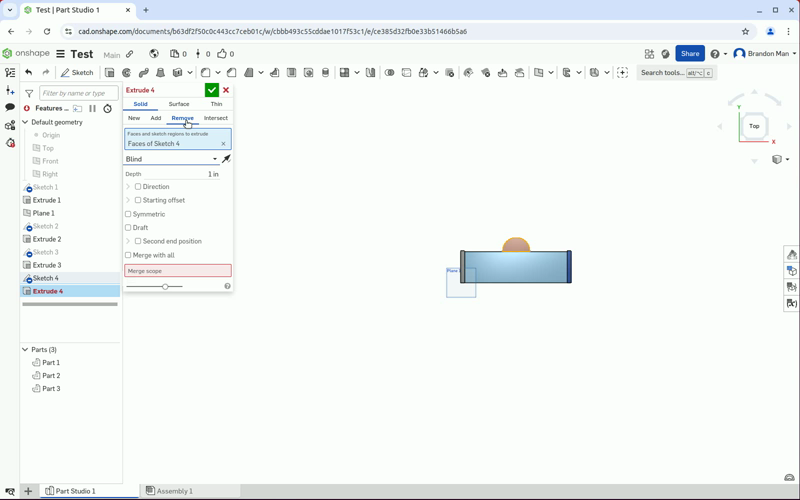
text(7.462)
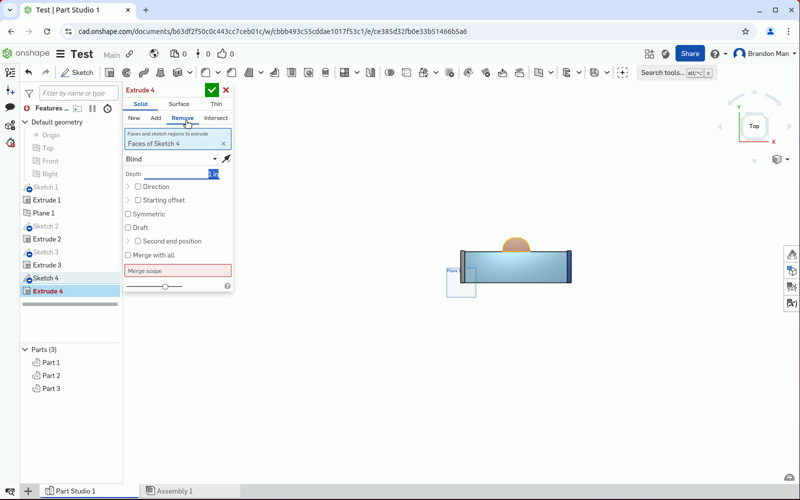
key(tab, 6)
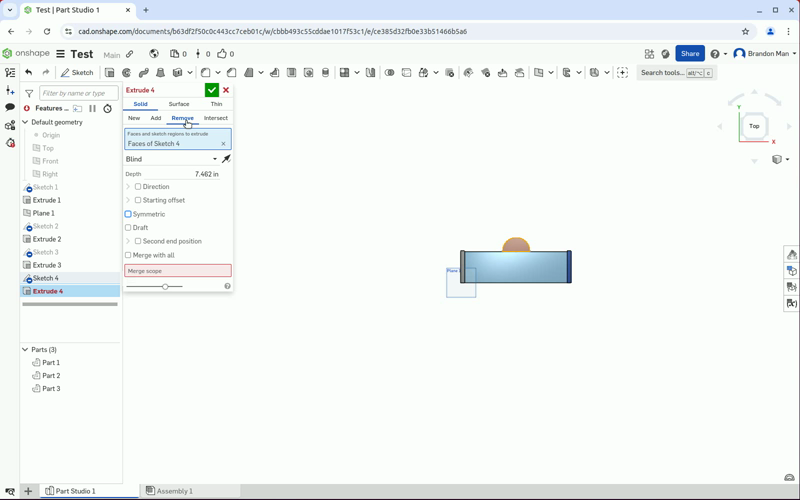
key(space)
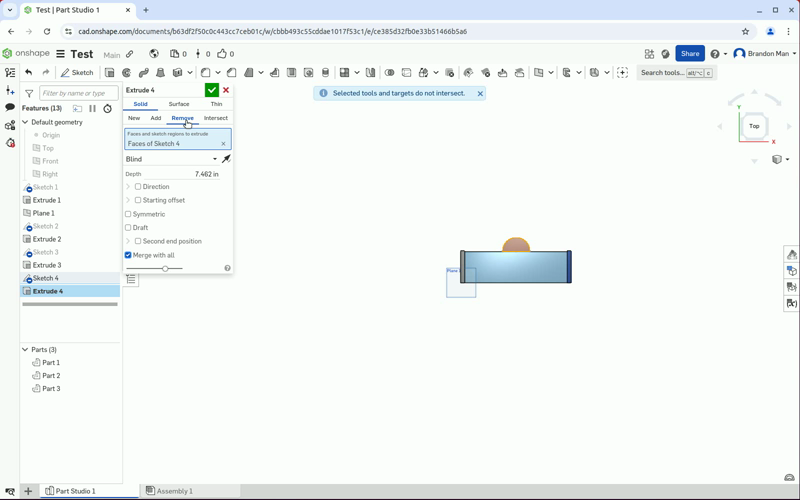
key(enter)
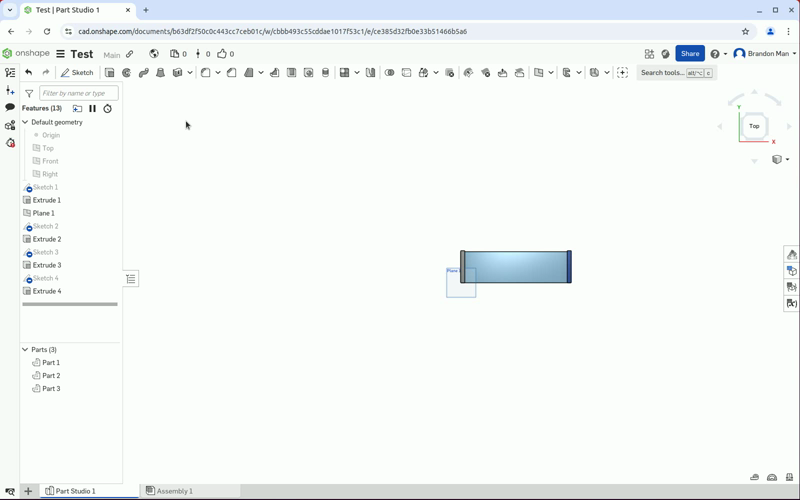
key(shift+h)
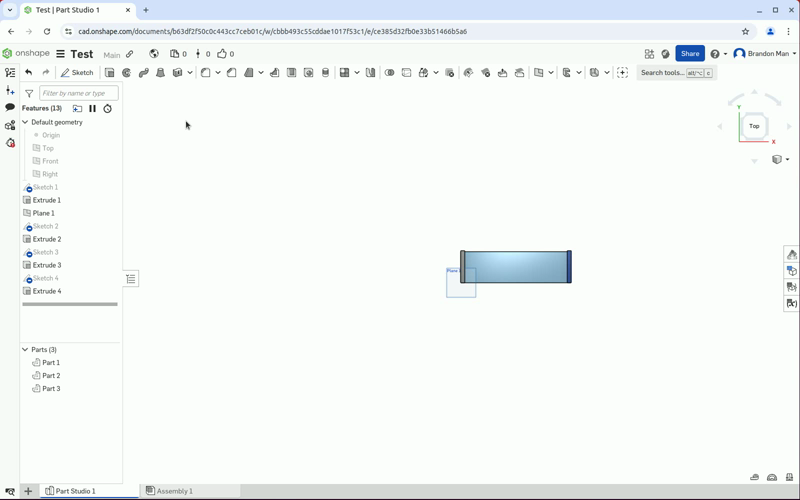
key(shift+h)
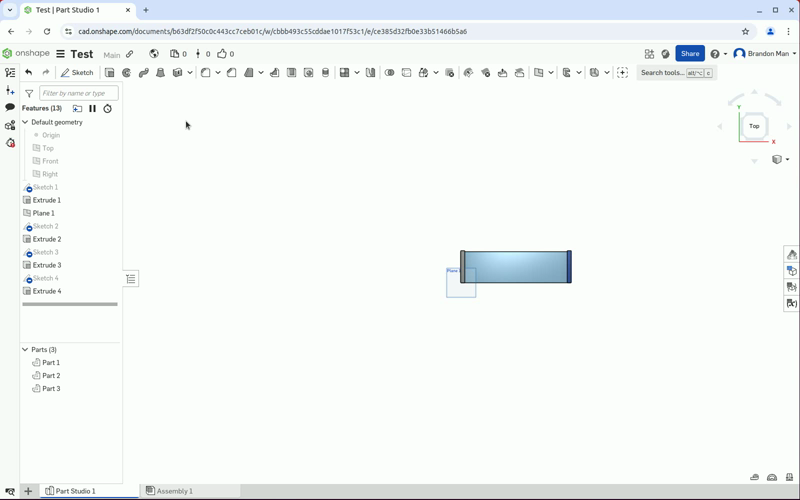
mouse_move(73, 189)
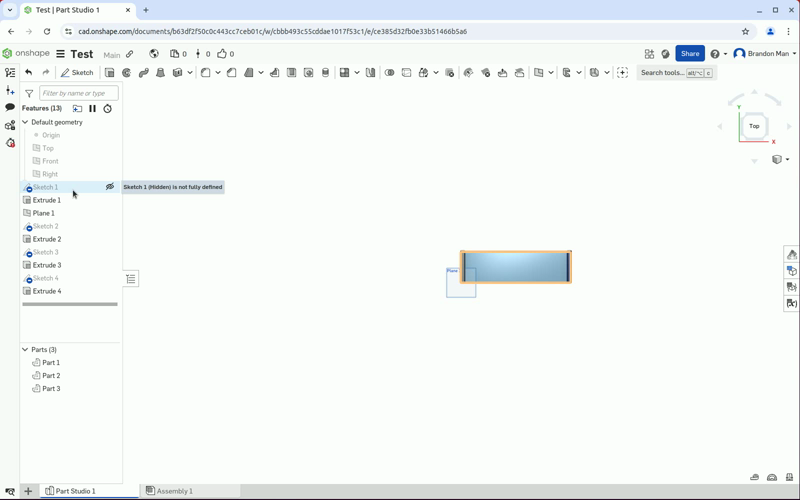
click(73, 189)
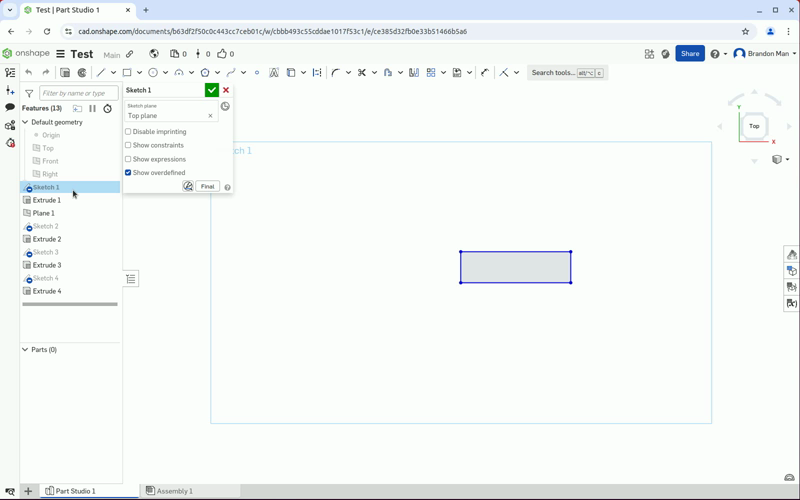
mouse_move(229, 92)
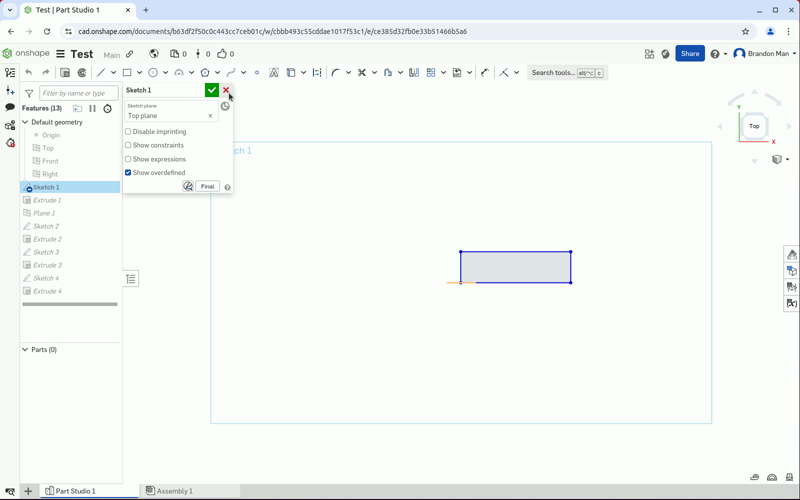
click(229, 92)
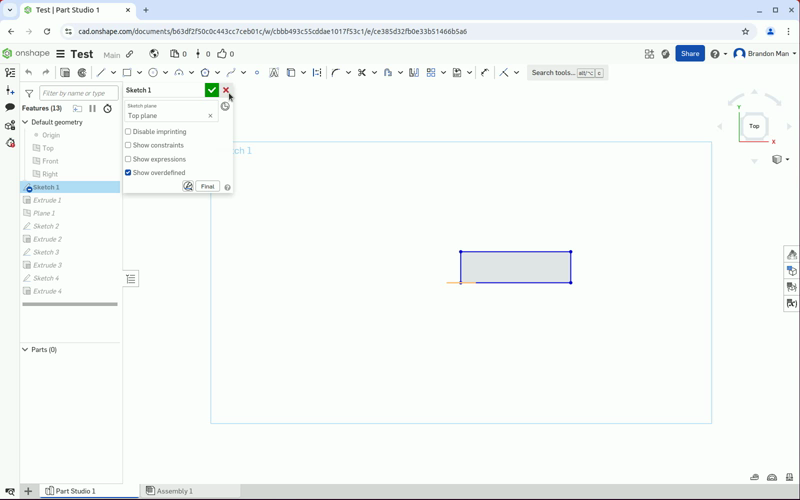
key(shift+s)
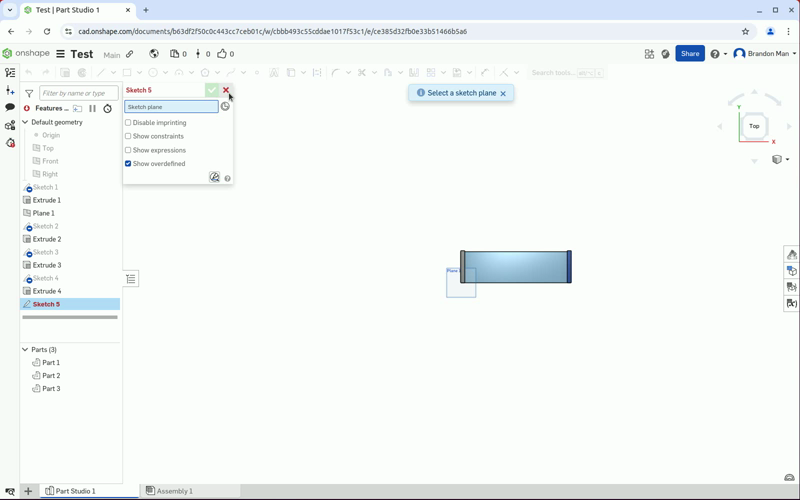
mouse_move(73, 215)
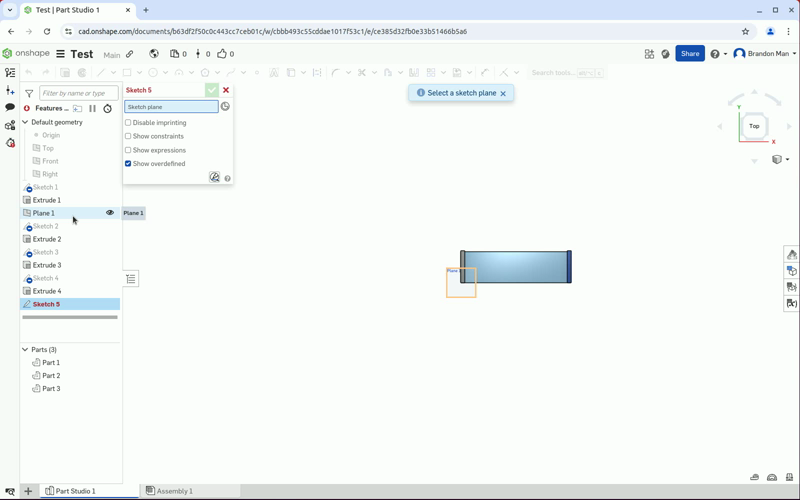
click(73, 215)
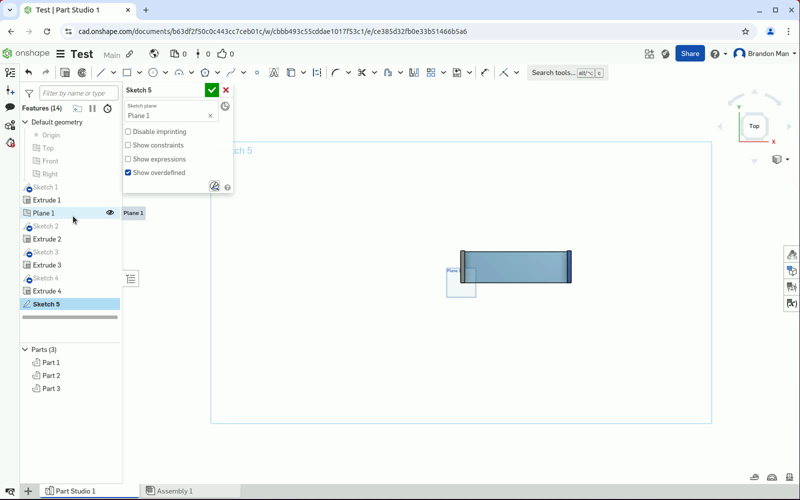
mouse_move(73, 352)
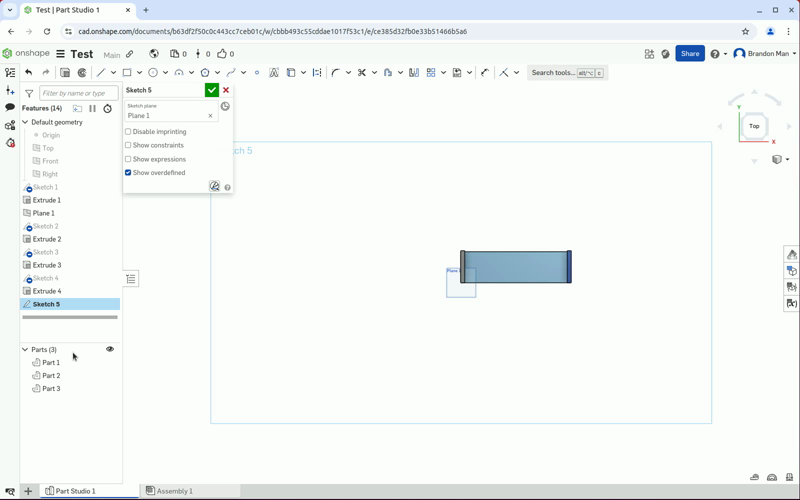
key(y)
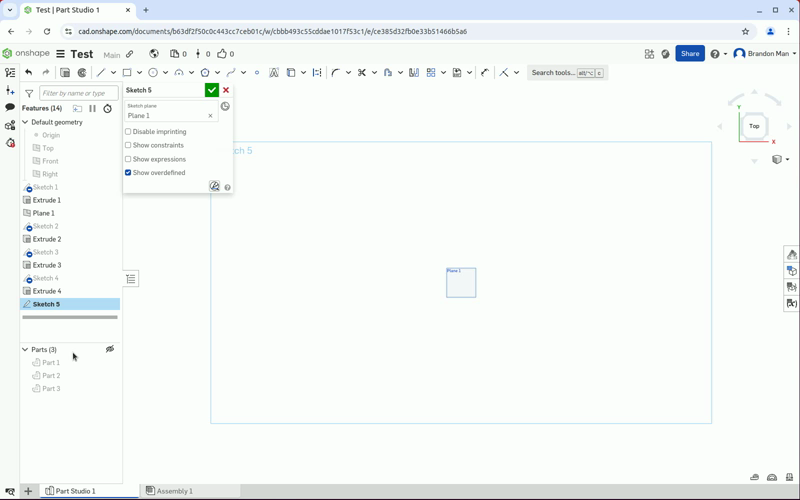
key(a)
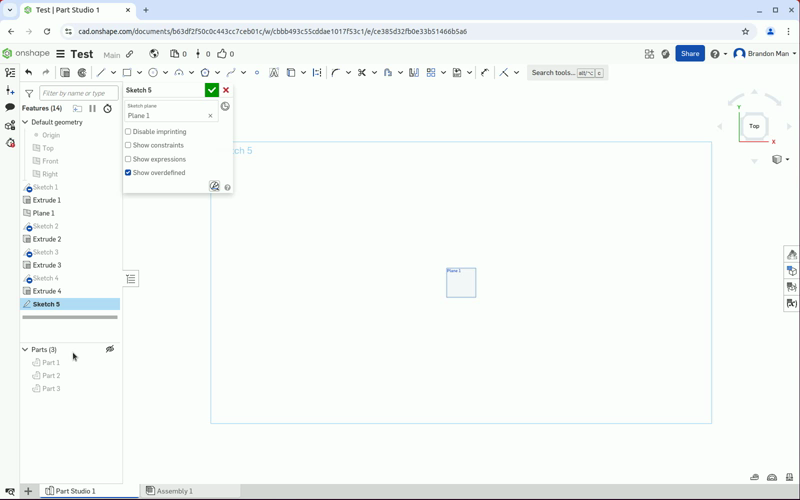
key_down(shift)
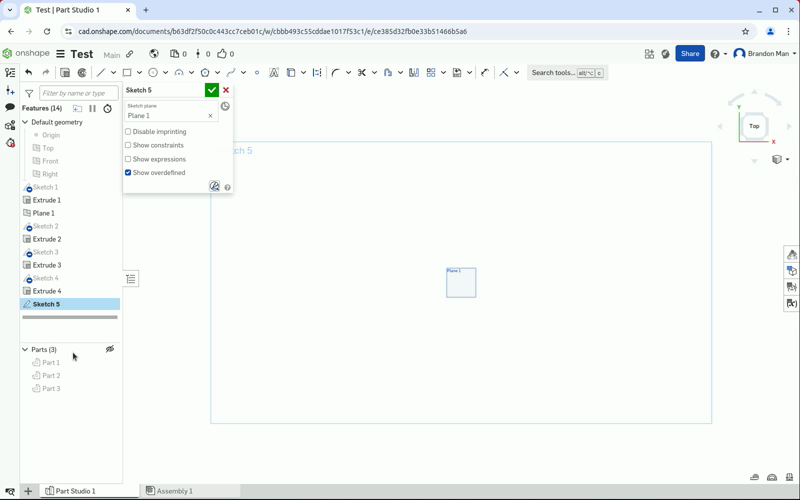
mouse_move(502, 251)
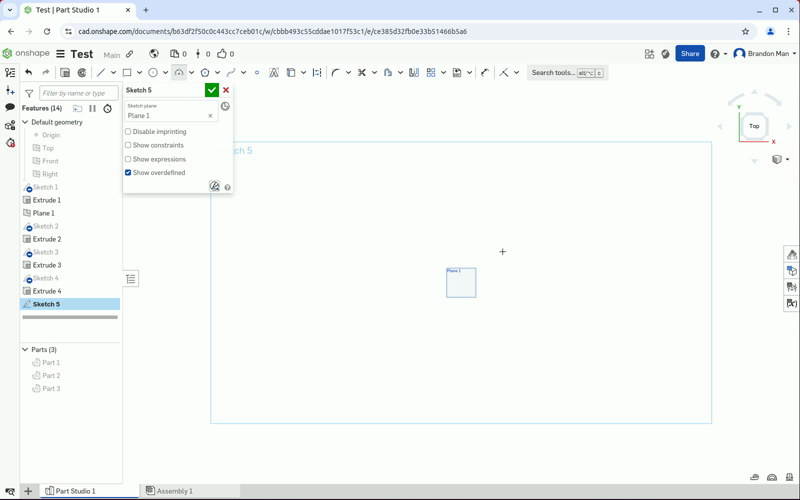
click(502, 251)
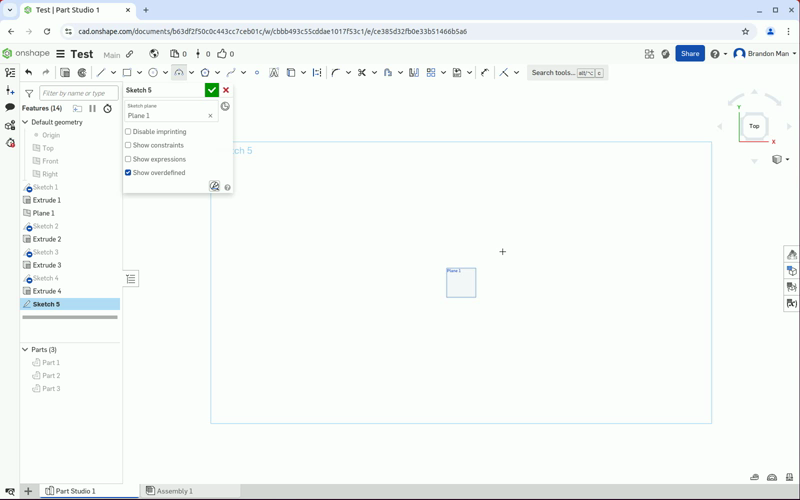
key_up(shift)
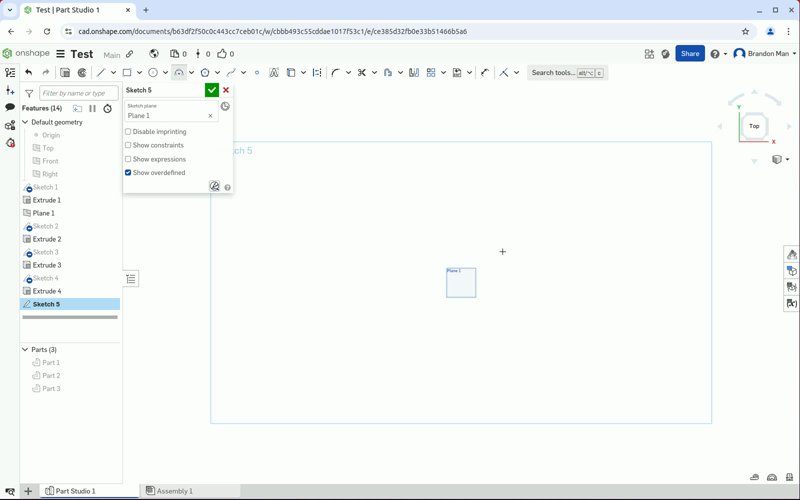
key_down(shift)
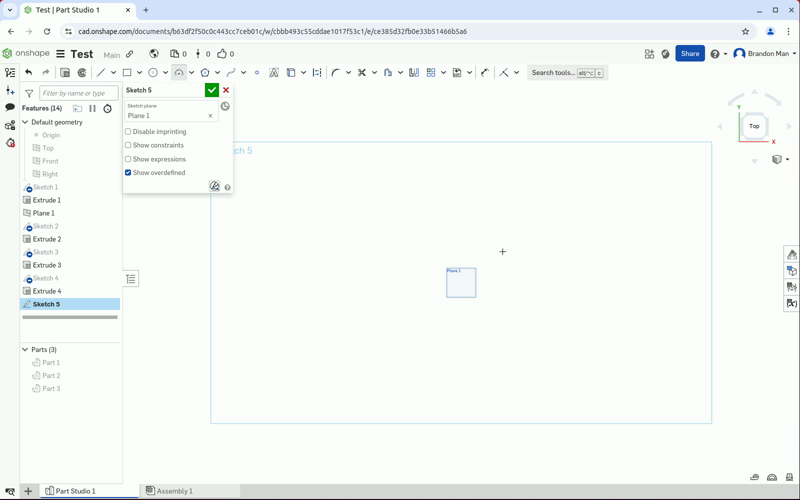
mouse_move(529, 251)
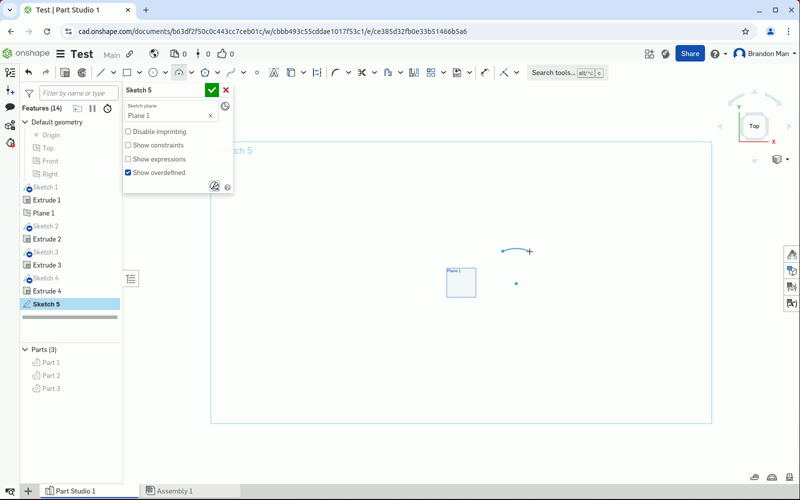
click(529, 251)
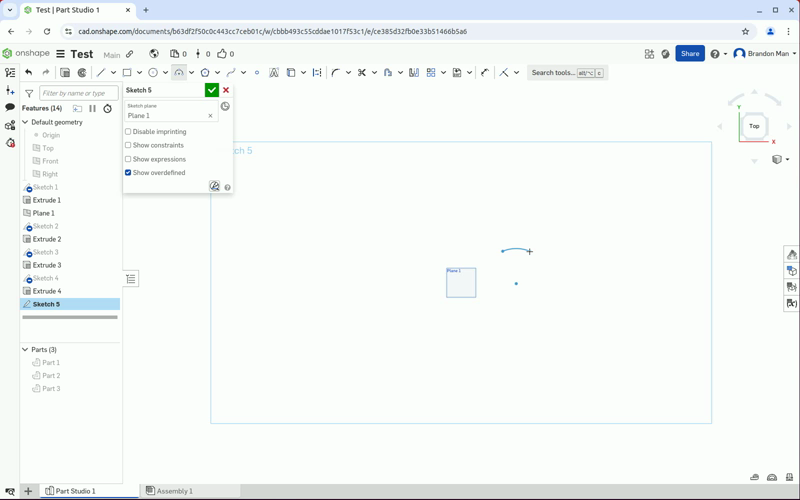
mouse_move(516, 264)
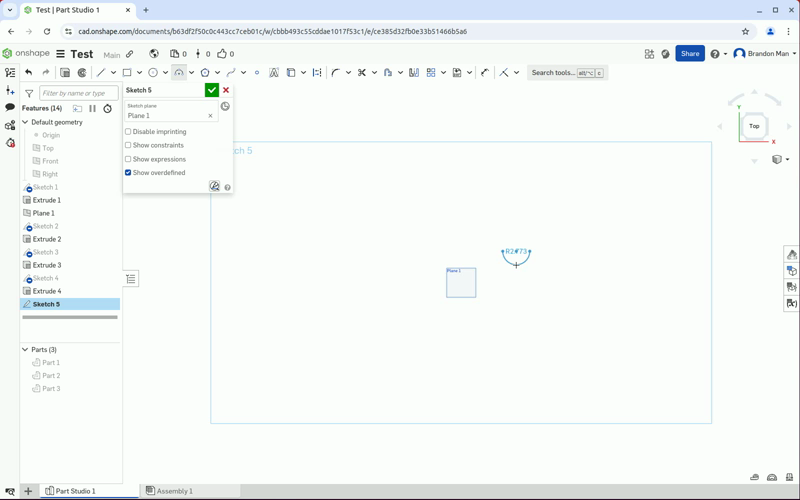
click(516, 264)
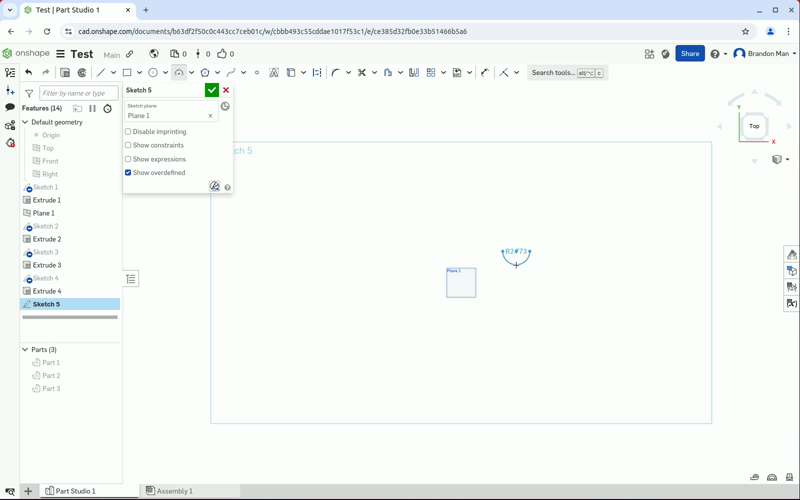
key_up(shift)
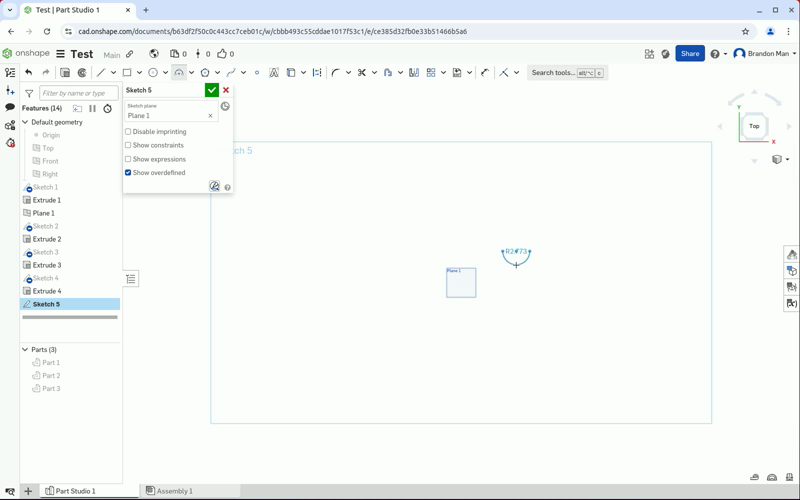
key(esc)
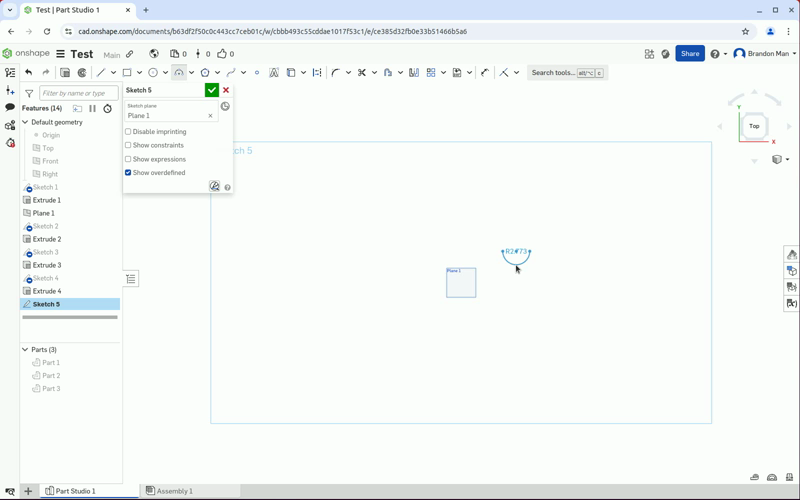
key(l)
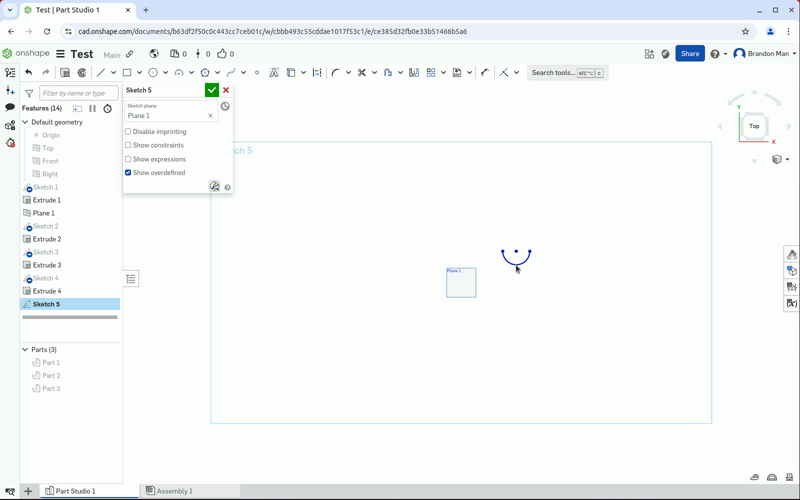
mouse_move(529, 251)
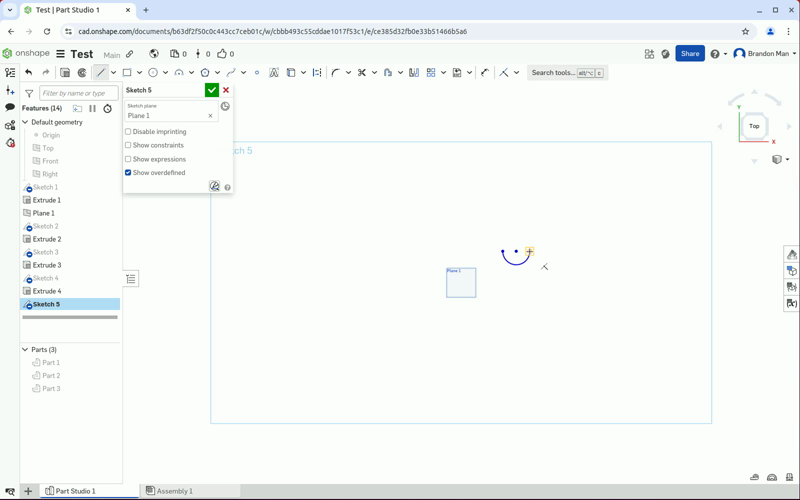
click(529, 251)
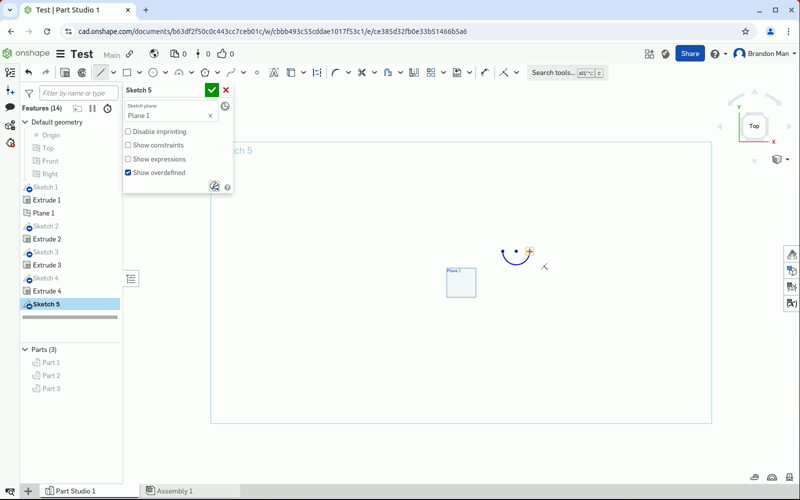
mouse_move(559, 251)
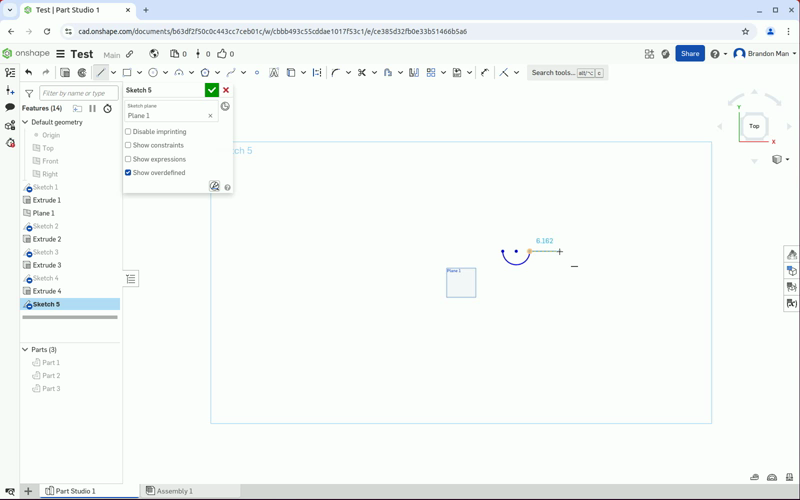
key_down(shift)
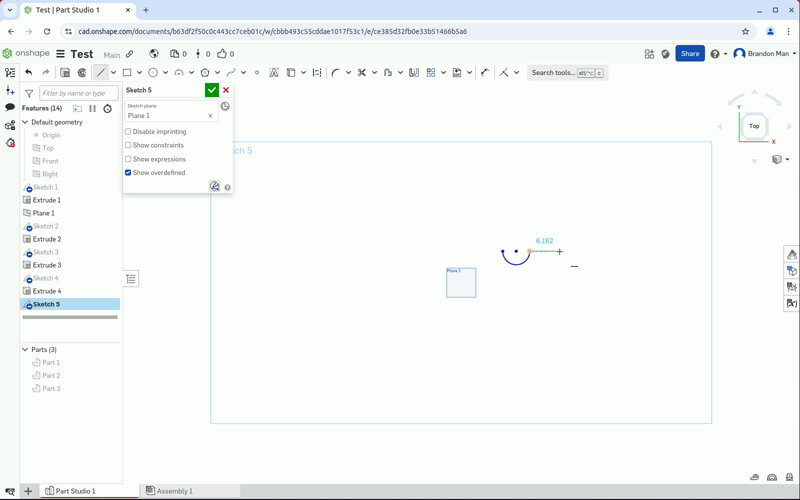
mouse_move(502, 251)
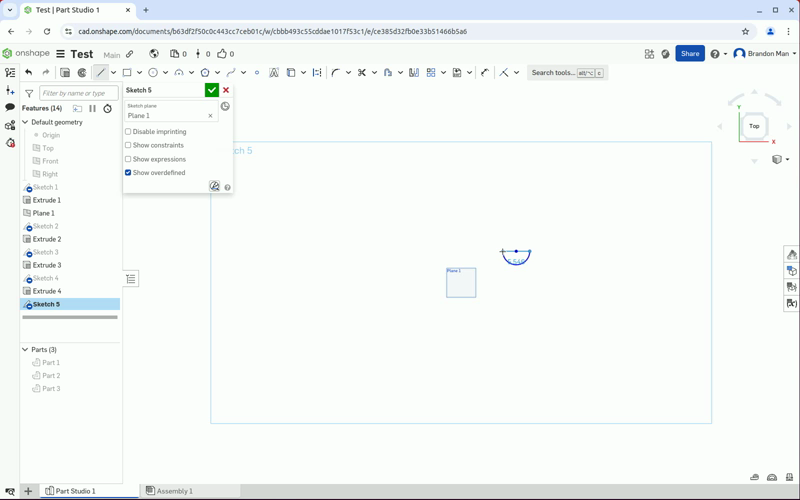
key_up(shift)
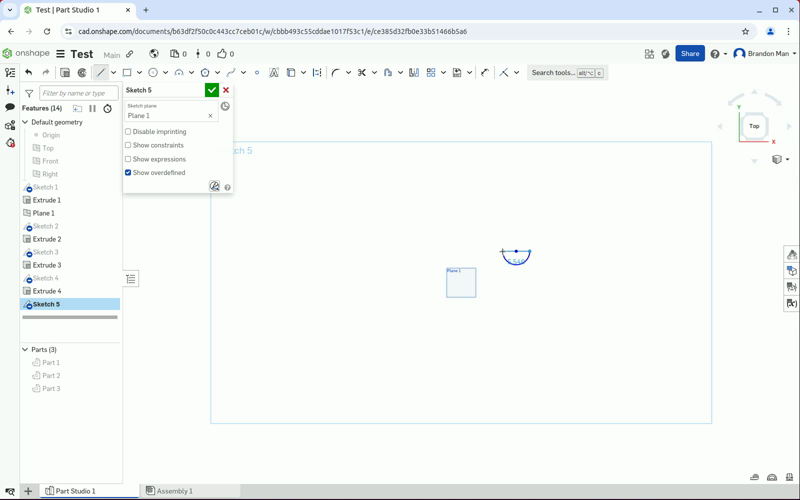
click(502, 251)
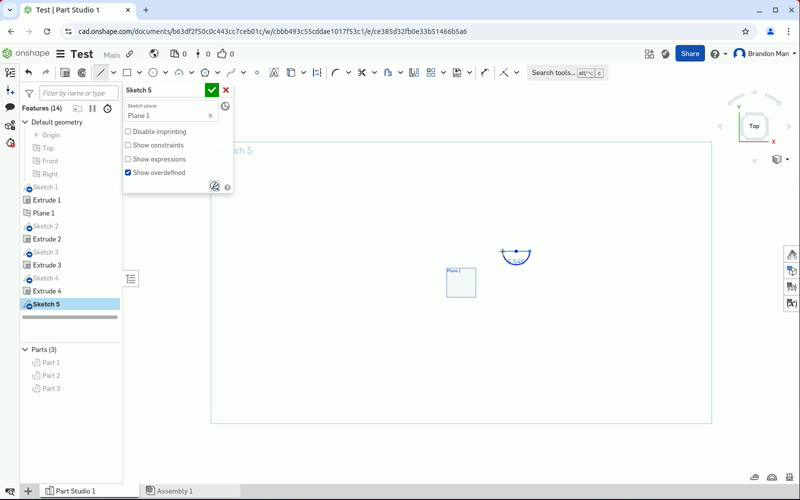
key(esc)
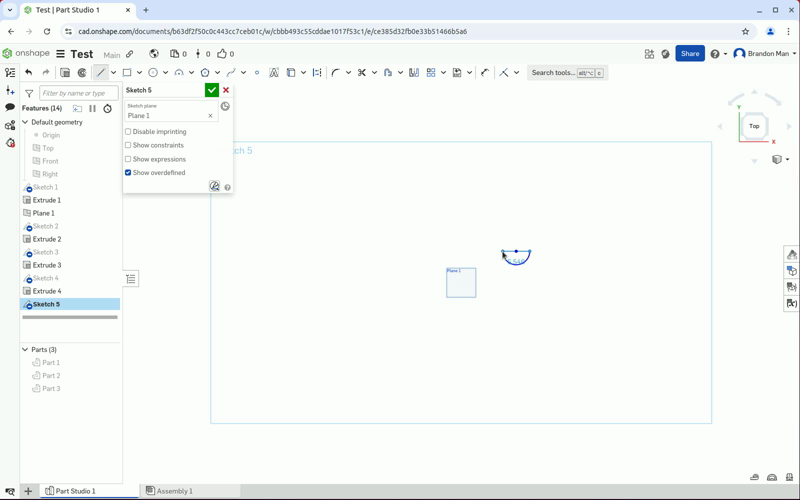
mouse_move(519, 258)
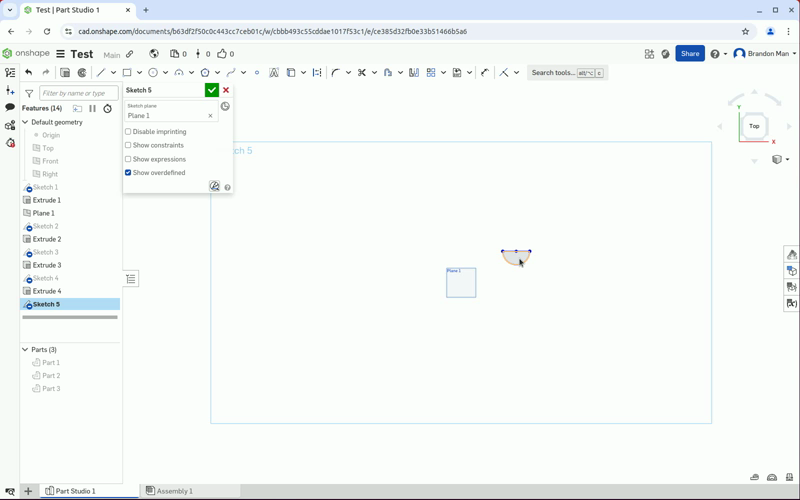
scroll(6)
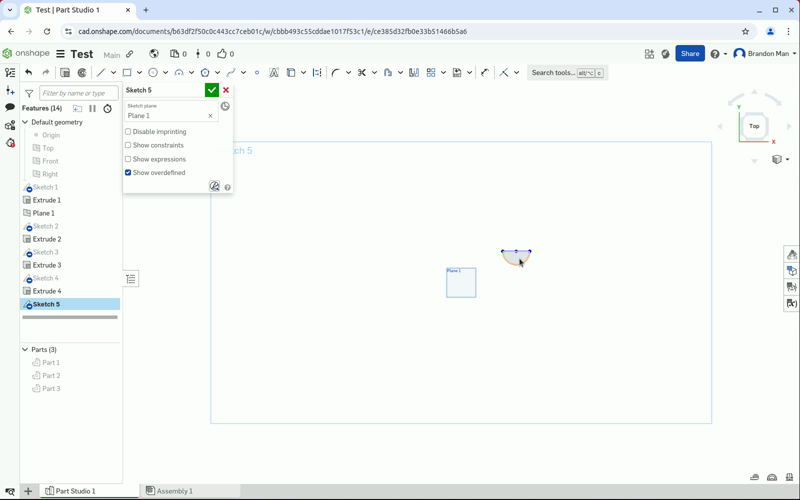
scroll(6)
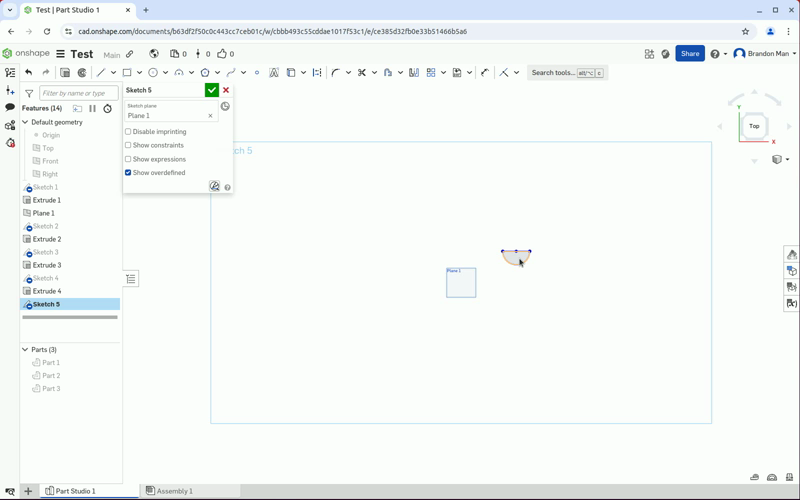
scroll(6)
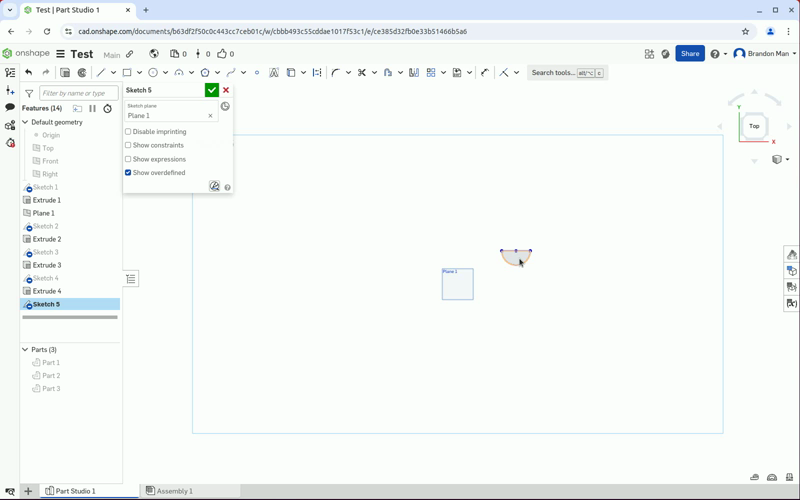
scroll(6)
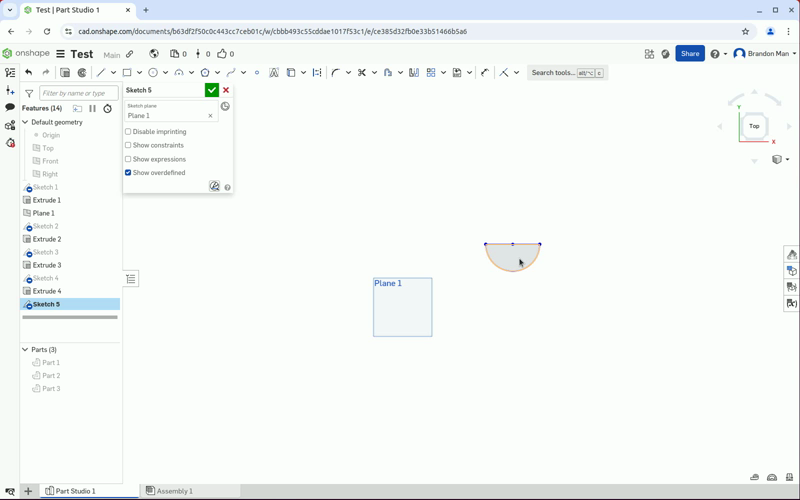
scroll(6)
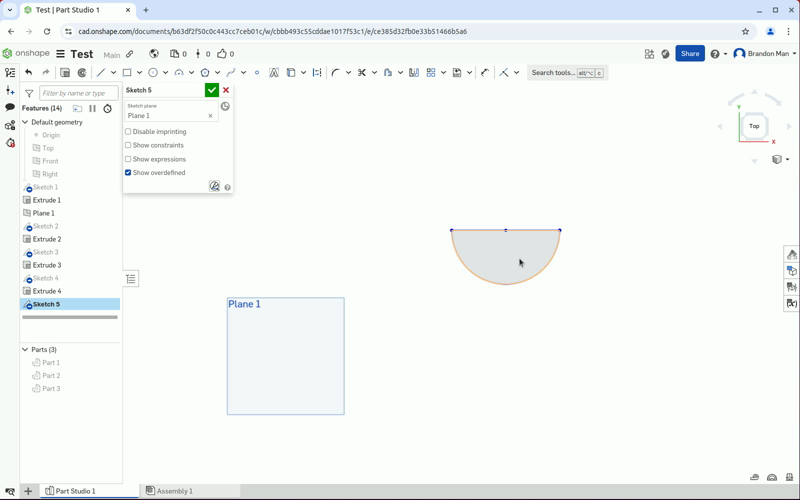
scroll(6)
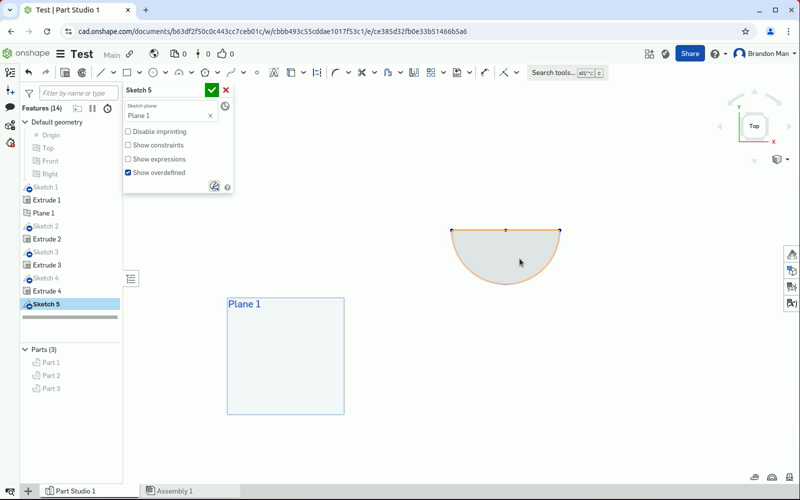
scroll(6)
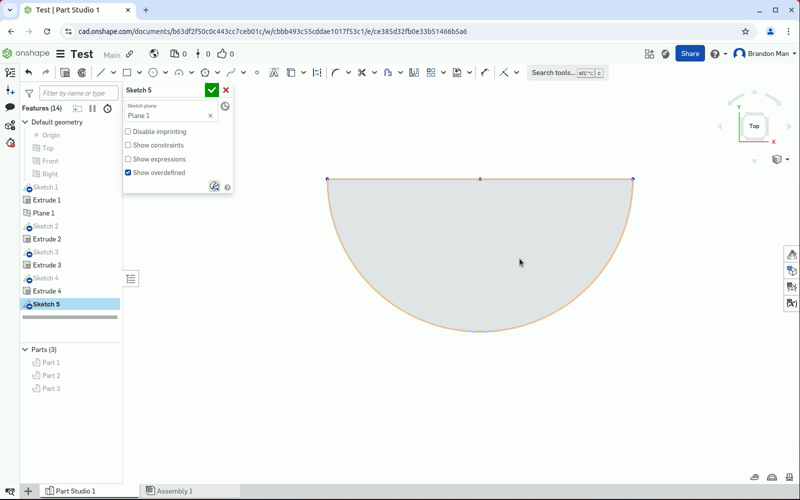
click(519, 258)
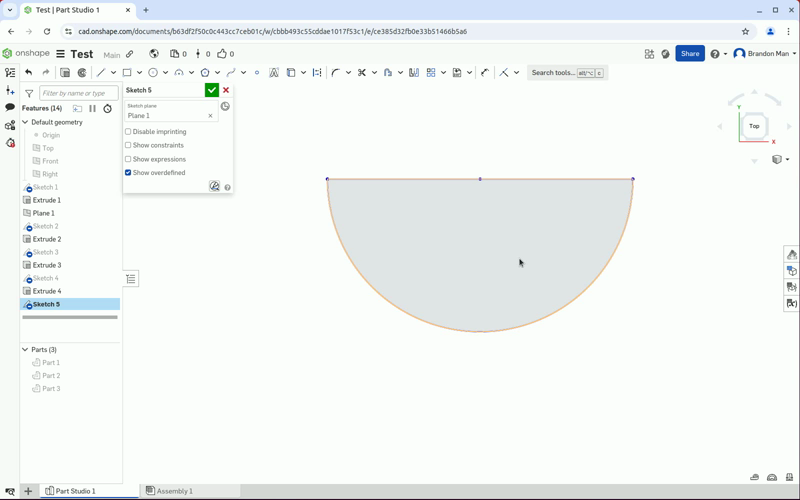
scroll(-6)
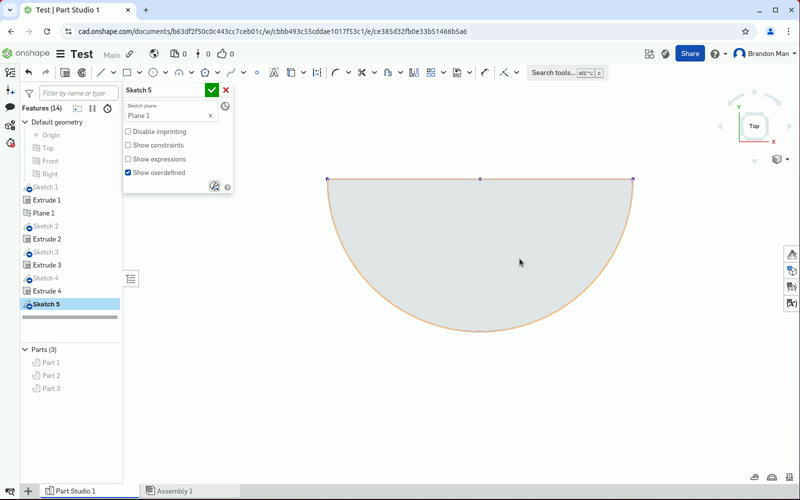
scroll(-6)
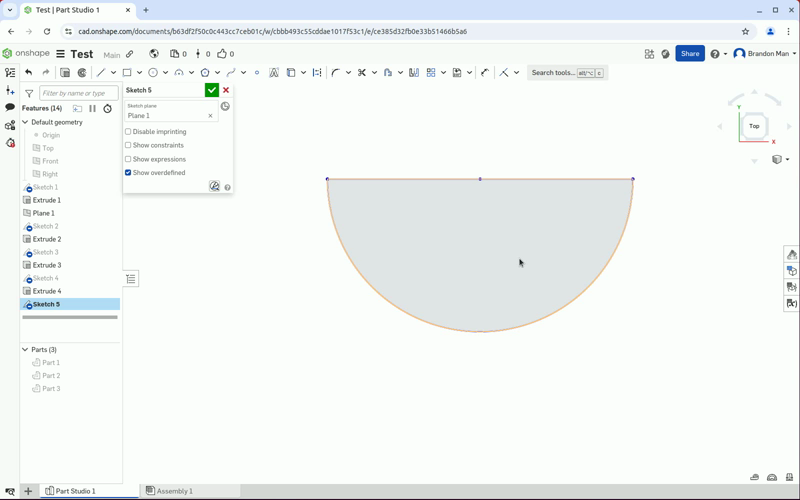
scroll(-6)
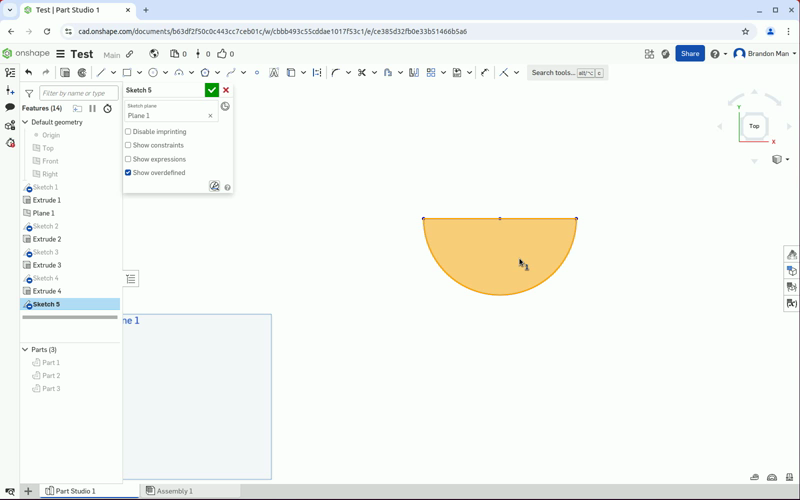
scroll(-6)
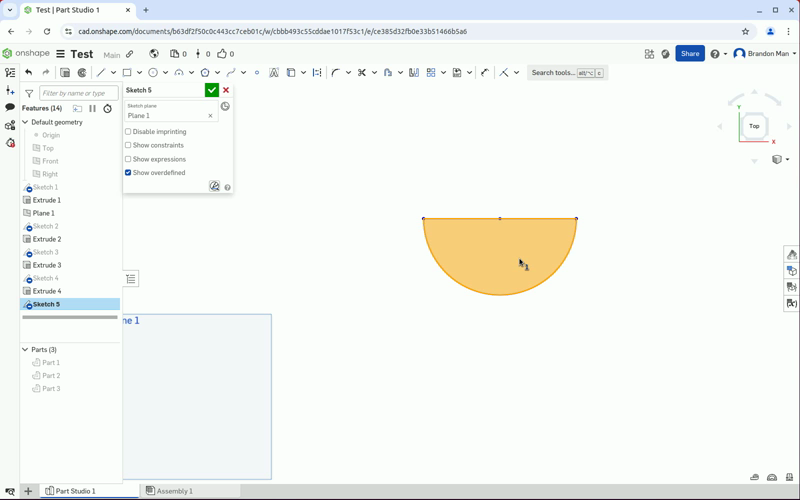
scroll(-6)
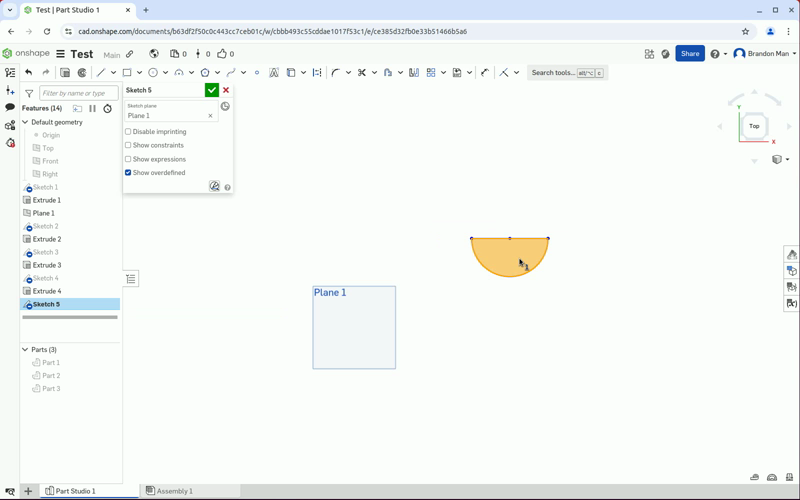
scroll(-6)
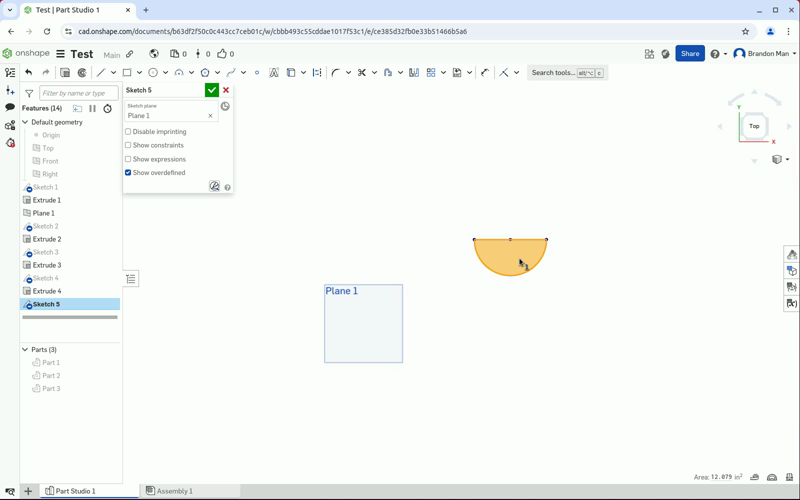
scroll(-6)
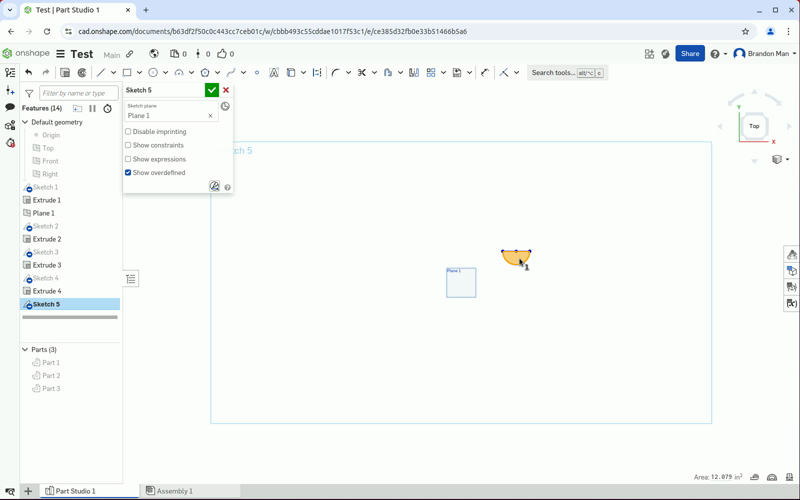
mouse_move(73, 352)
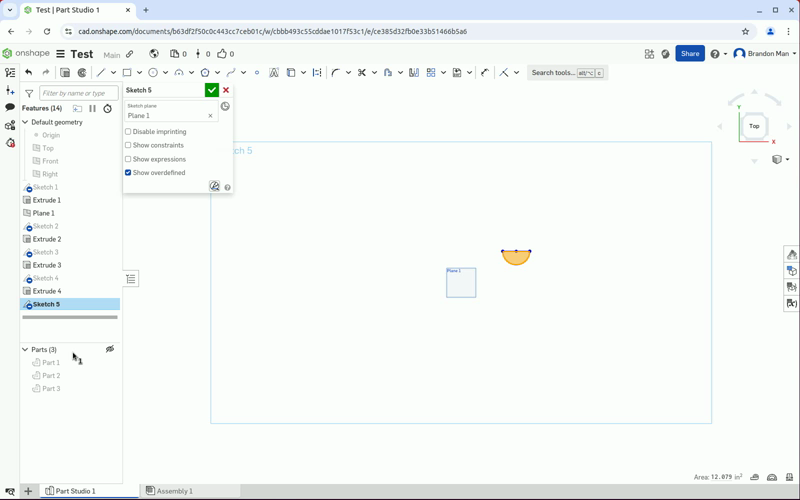
key(shift+y)
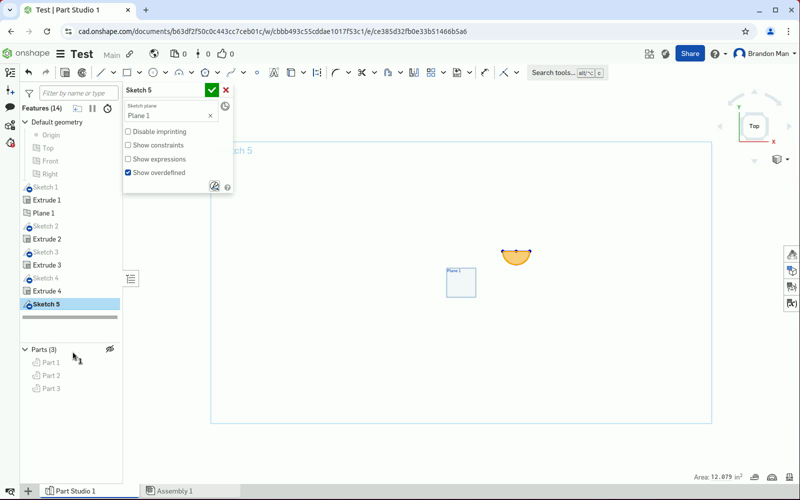
key(shift+e)
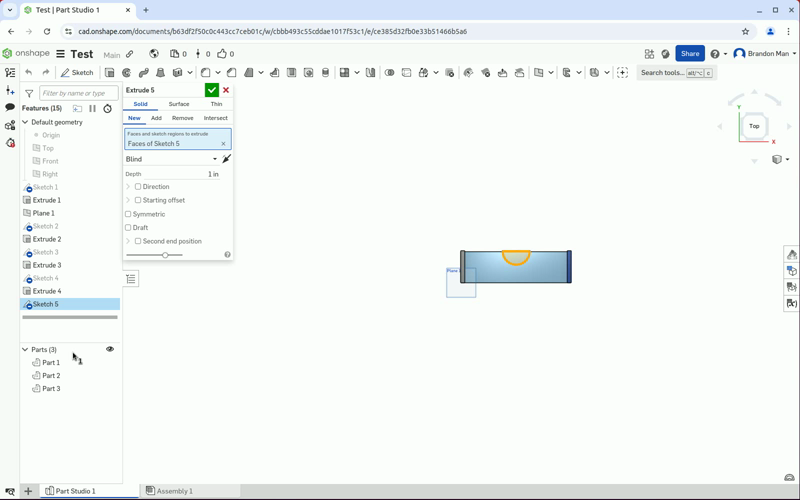
mouse_move(143, 106)
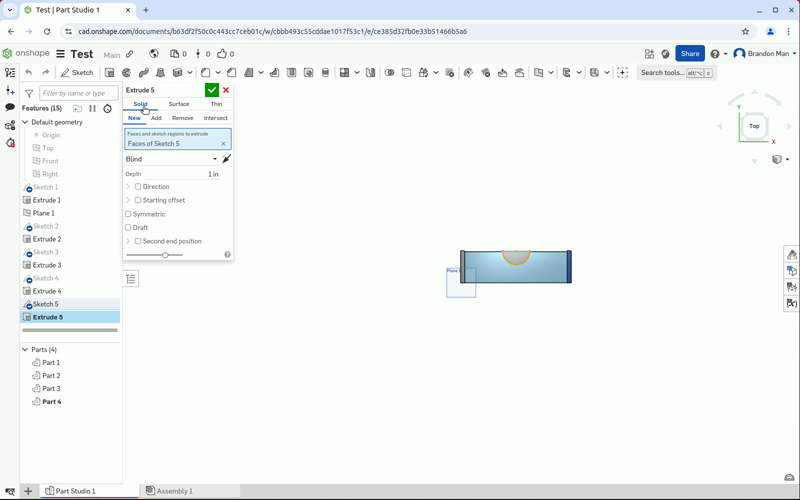
click(143, 106)
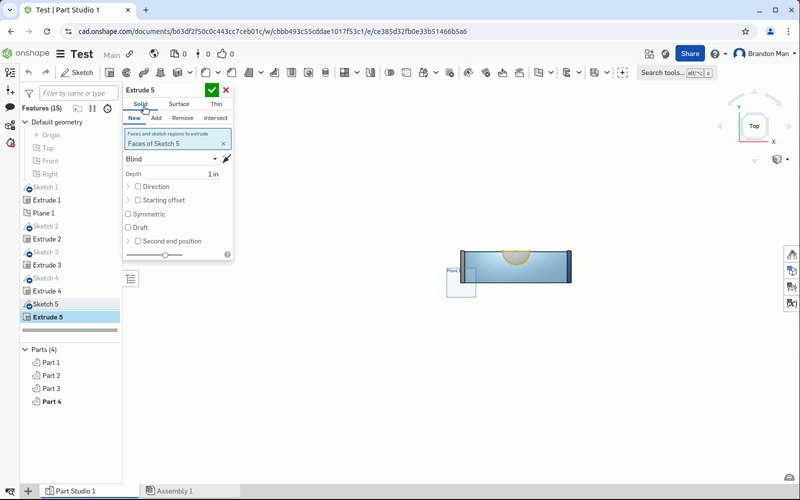
mouse_move(186, 120)
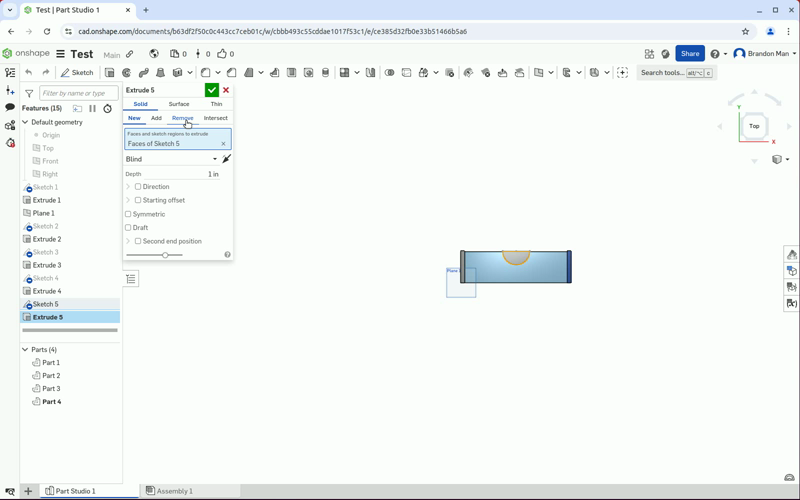
click(186, 120)
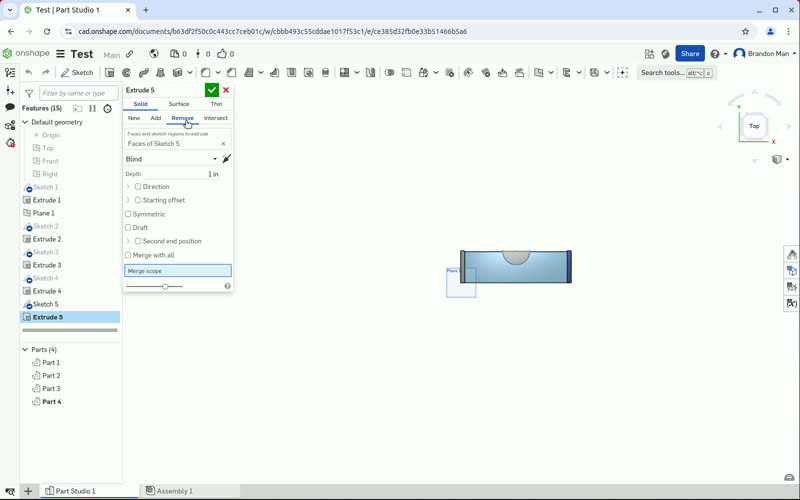
key(tab, 4)
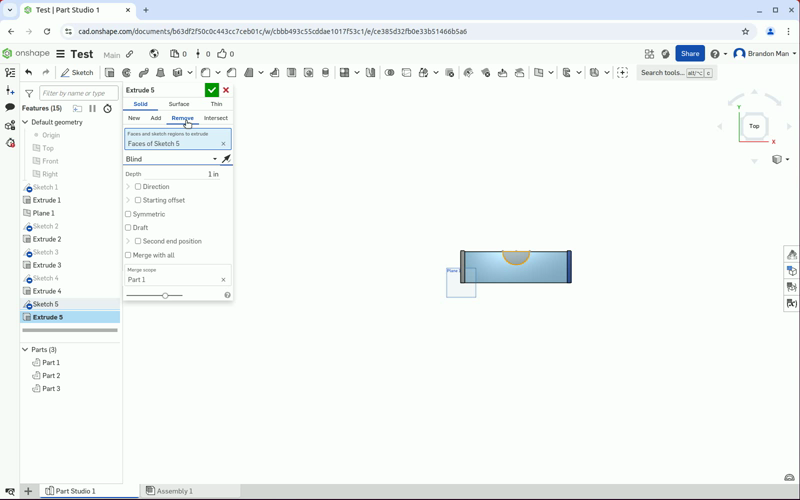
text(7.462)
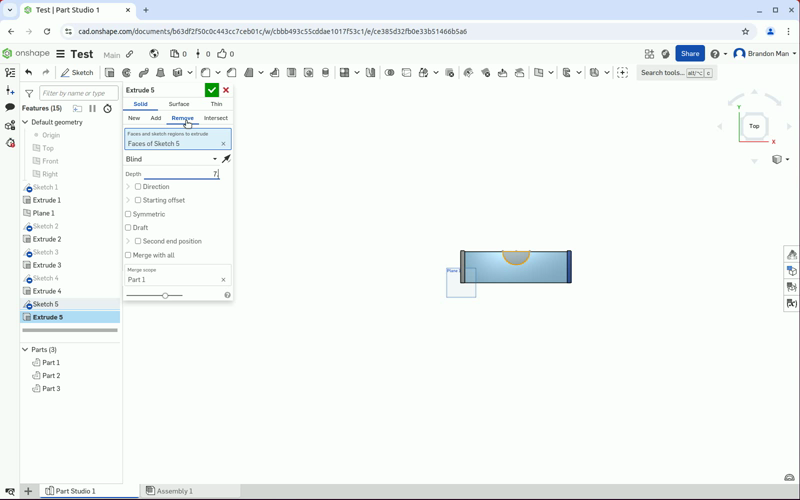
key(tab, 6)
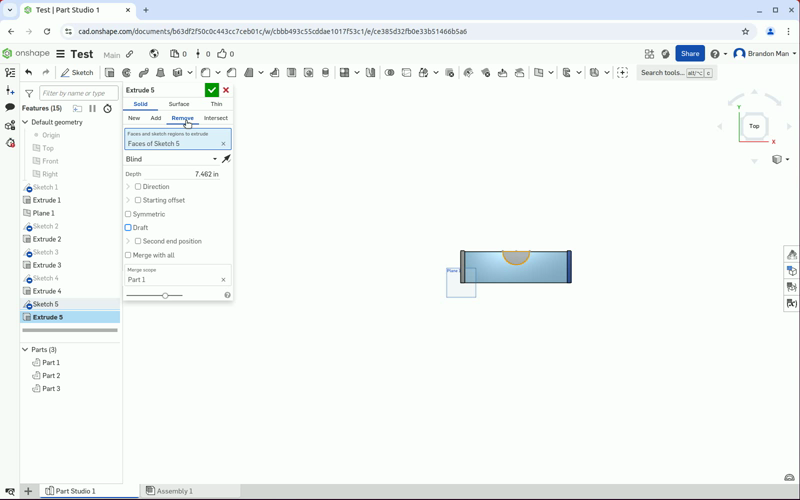
key(space)
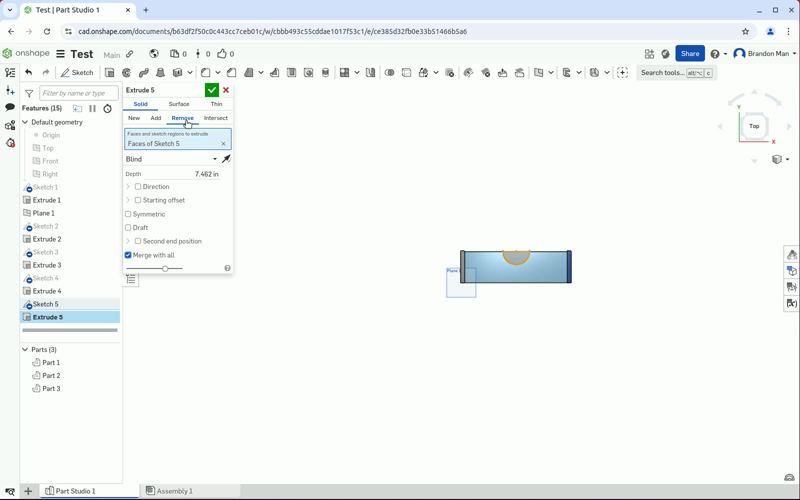
key(enter)
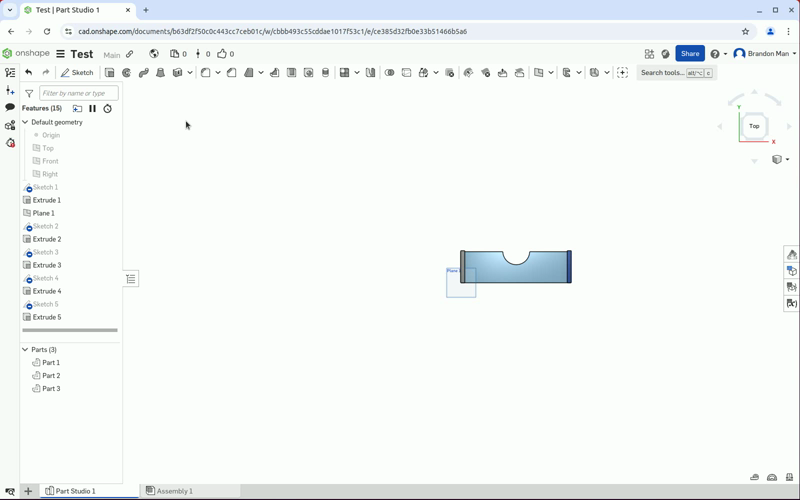
key(shift+h)
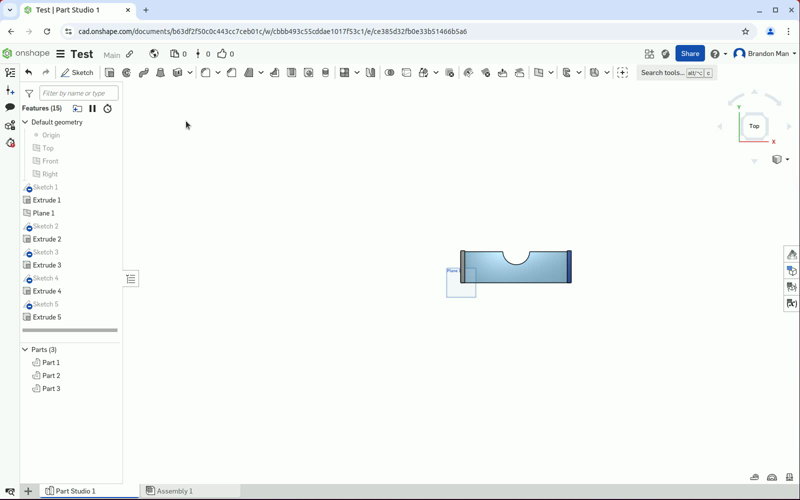
key(shift+h)
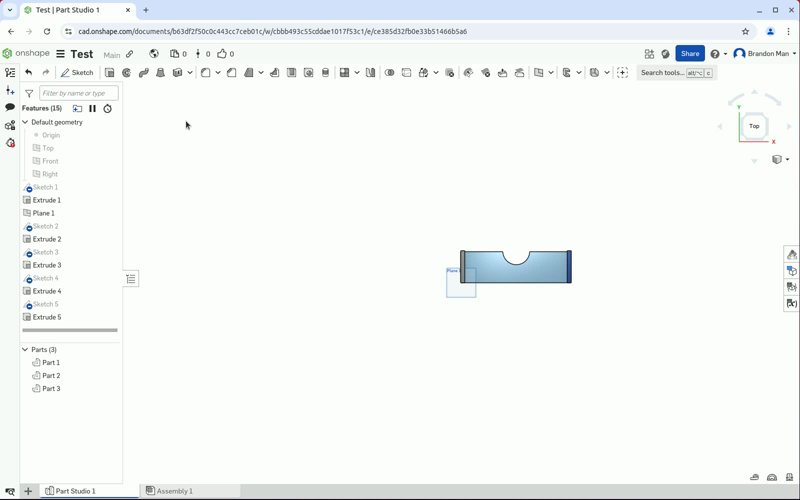
key(shift+7)
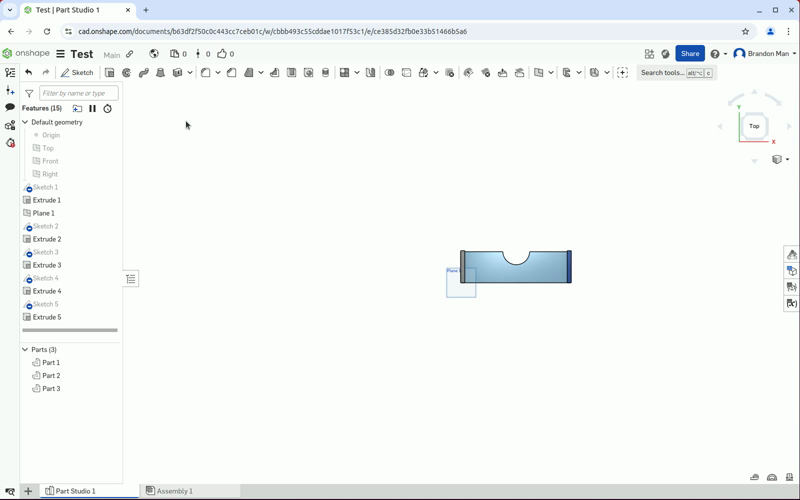
key(up, 3)
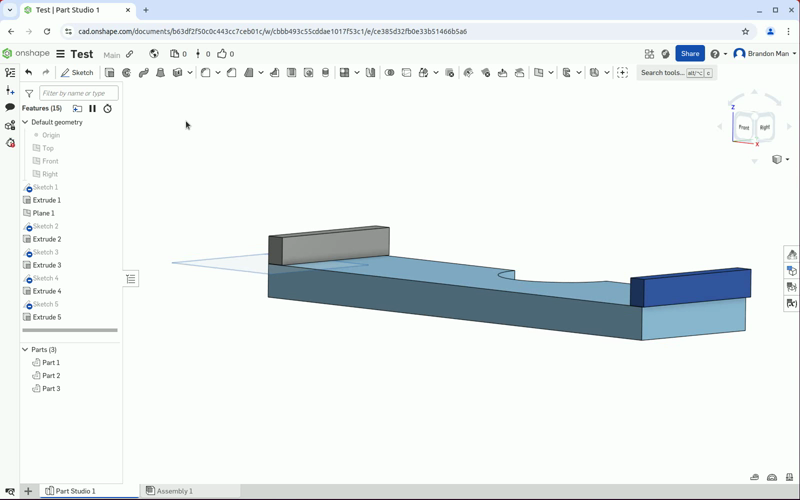
key(left, 3)
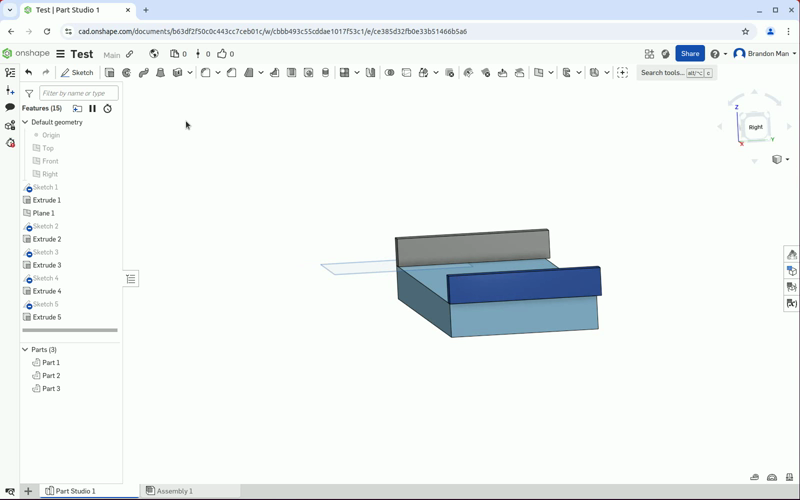
key(right, 3)
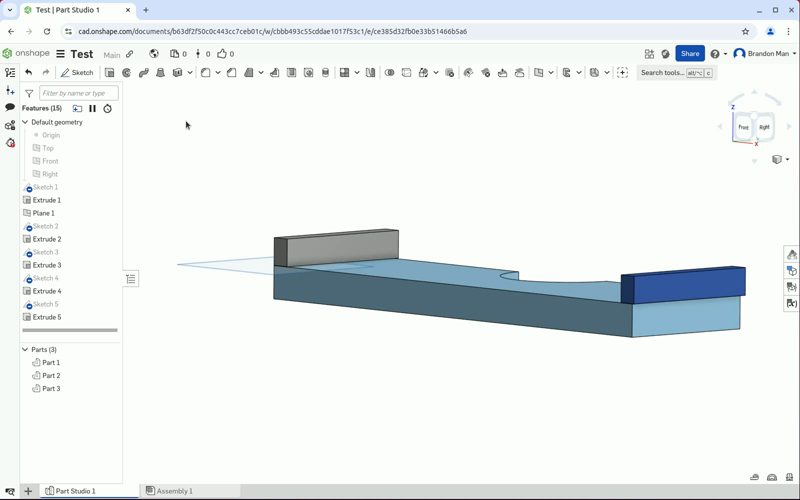
key(down, 3)
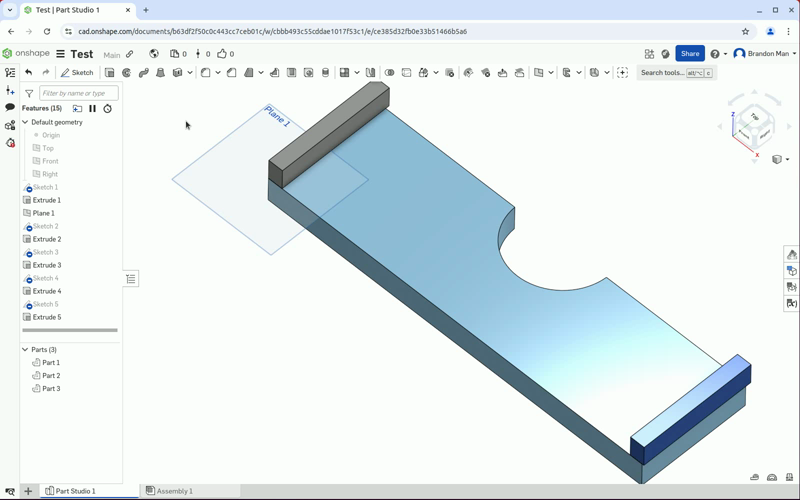
mouse_move(73, 189)
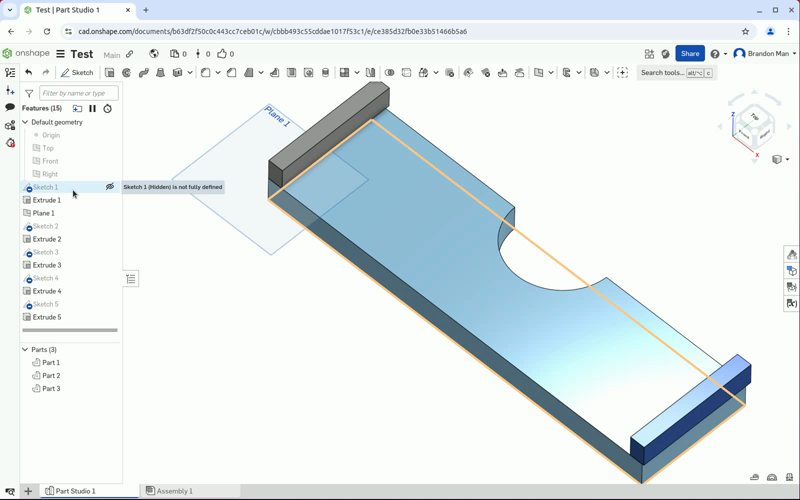
click(73, 189)